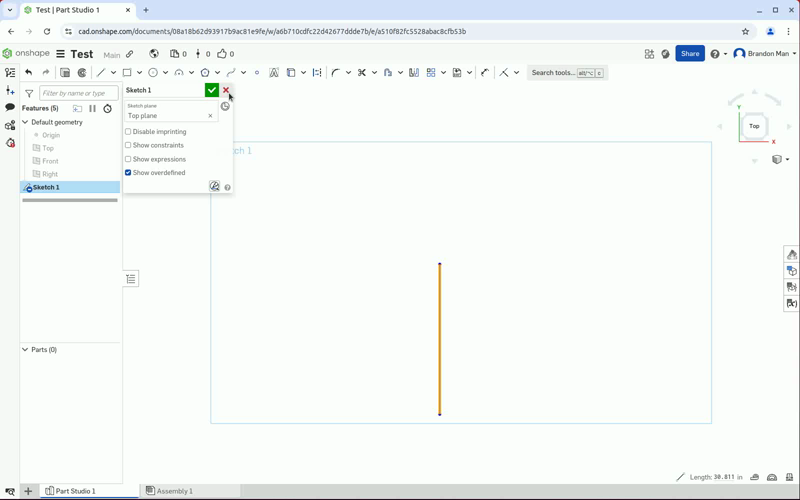
key(shift+h)
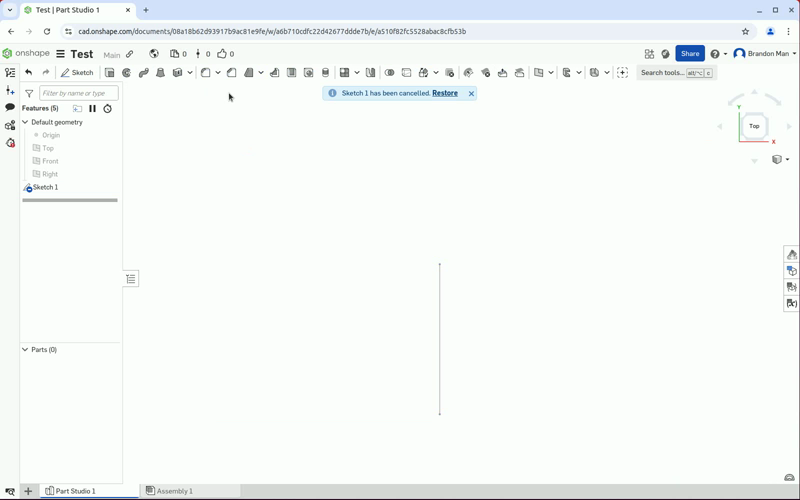
key(shift+s)
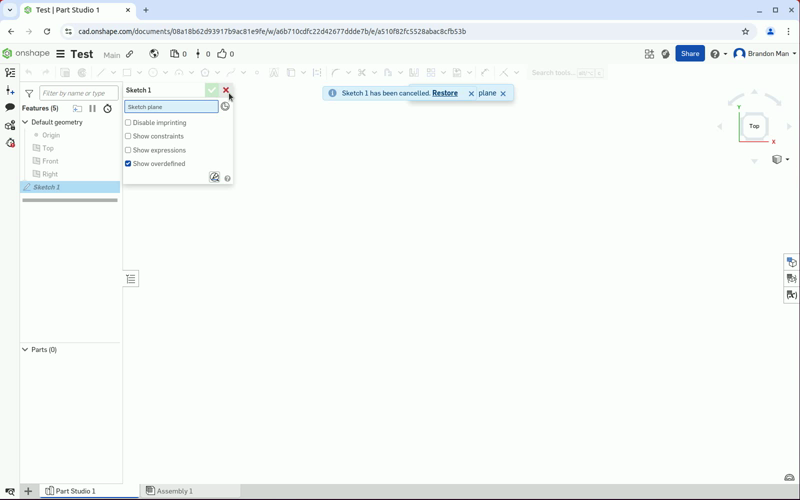
mouse_move(73, 150)
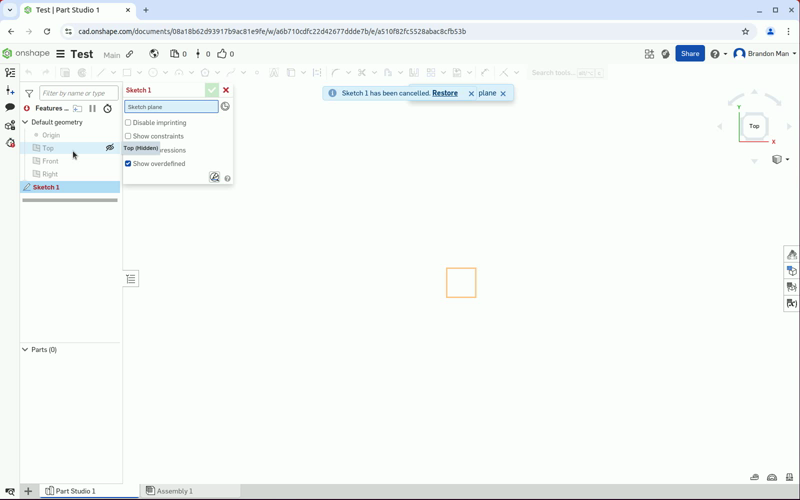
click(73, 150)
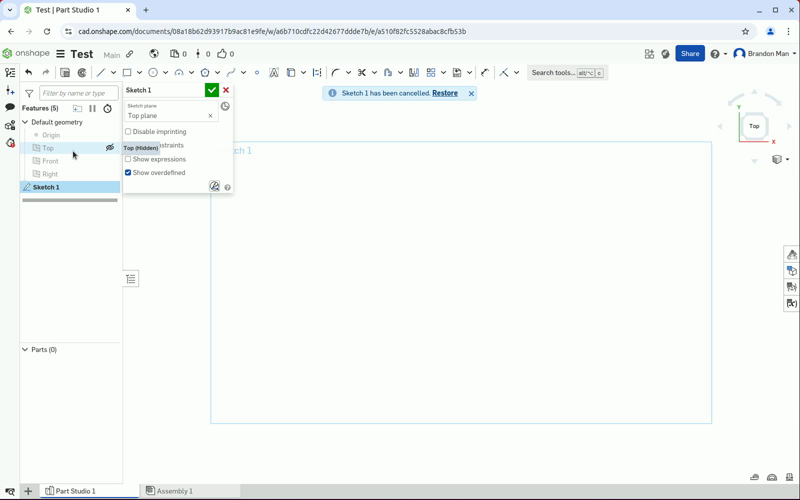
mouse_move(73, 352)
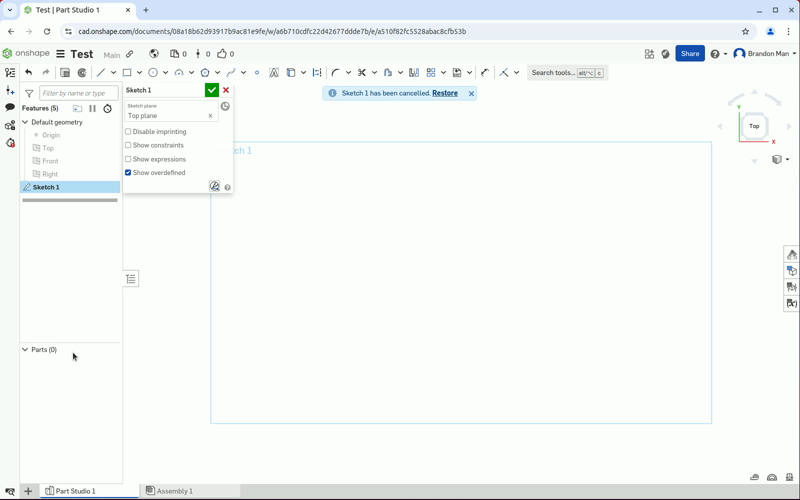
key(y)
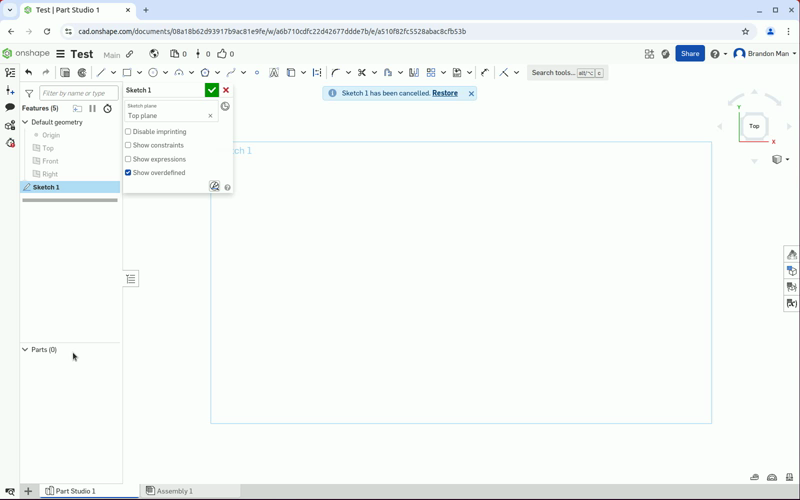
key(c)
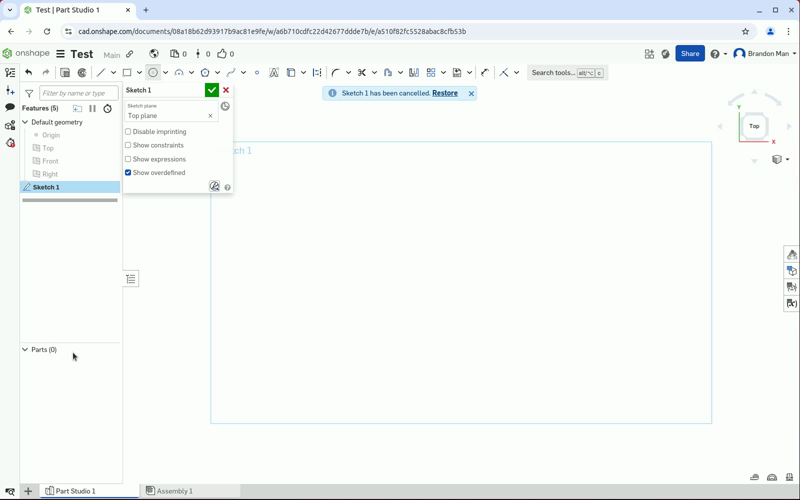
key_down(shift)
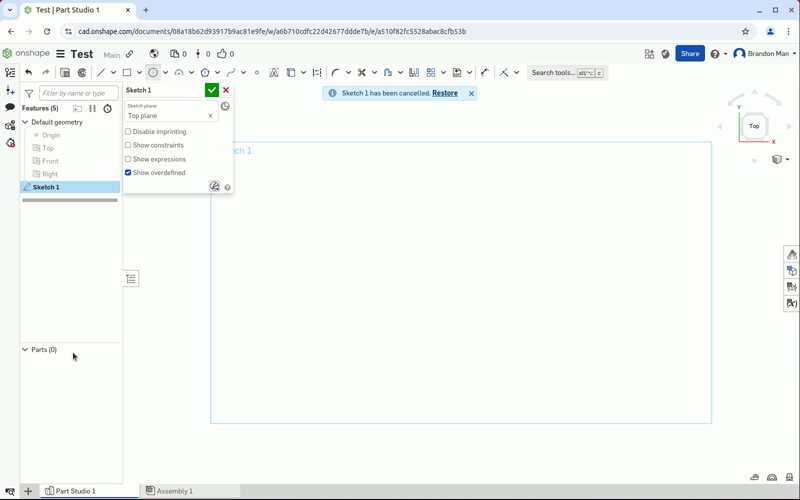
mouse_move(461, 282)
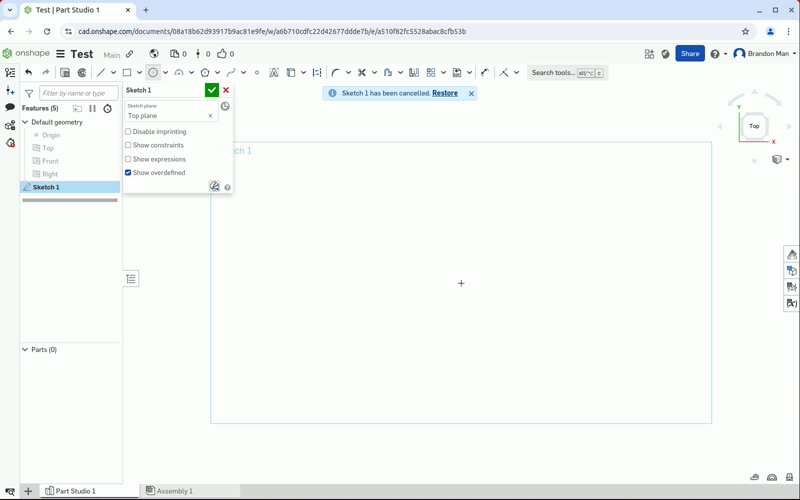
click(461, 282)
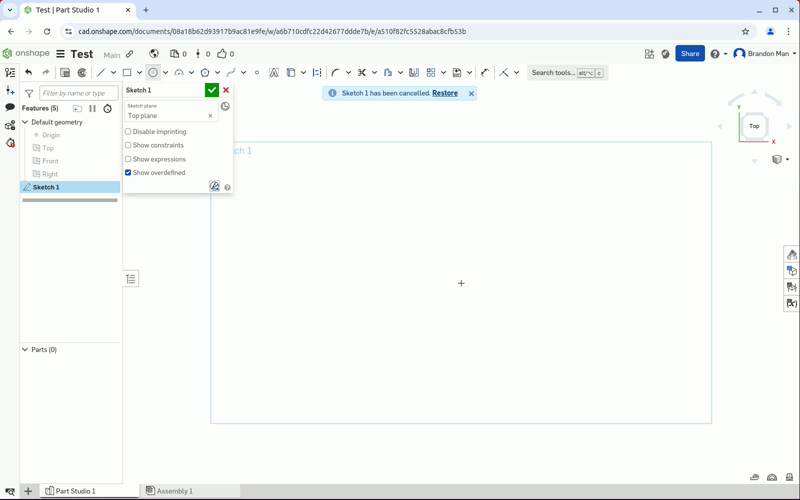
key_up(shift)
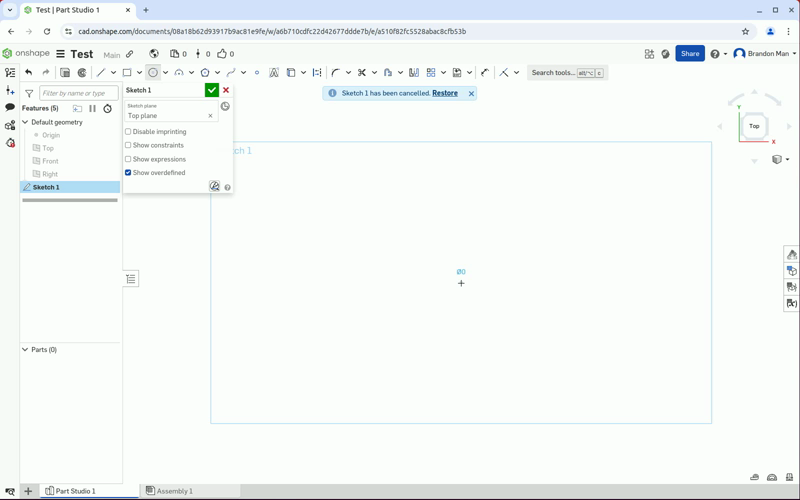
mouse_move(468, 282)
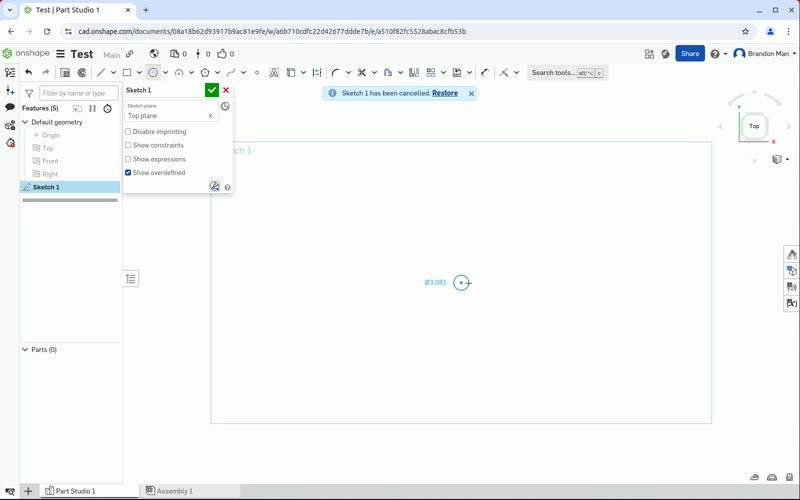
click(468, 282)
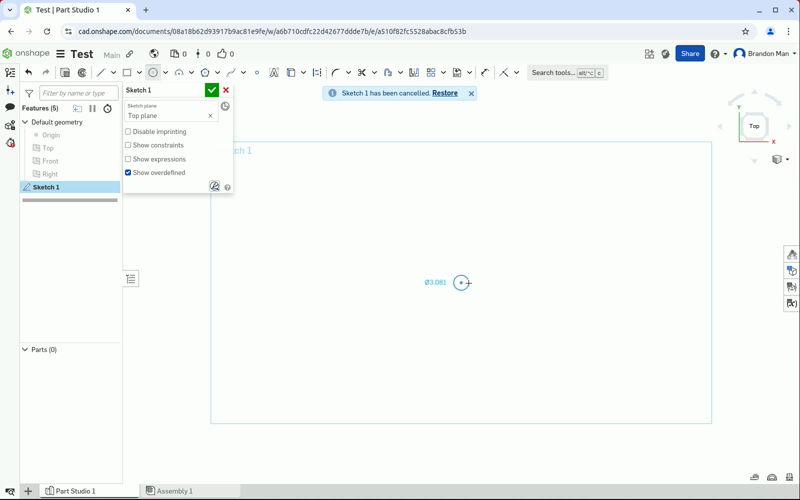
key(esc)
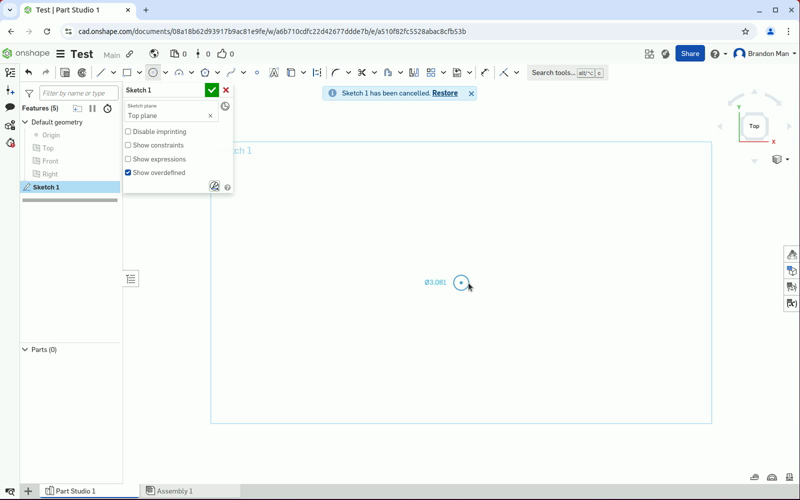
mouse_move(465, 281)
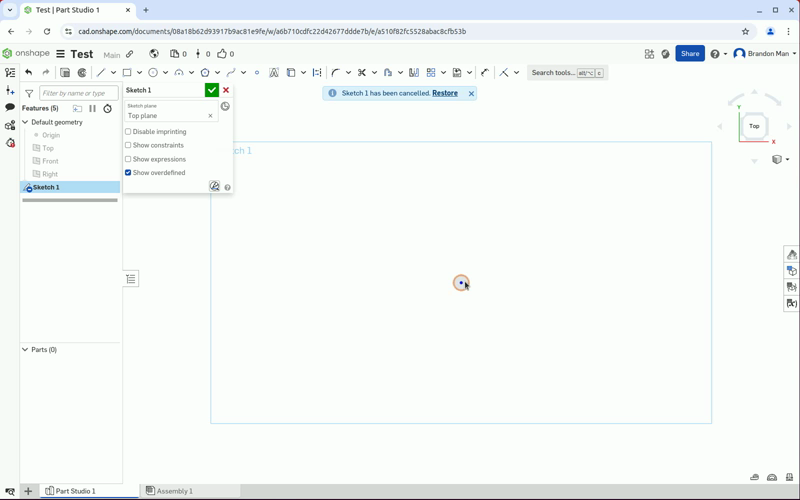
scroll(6)
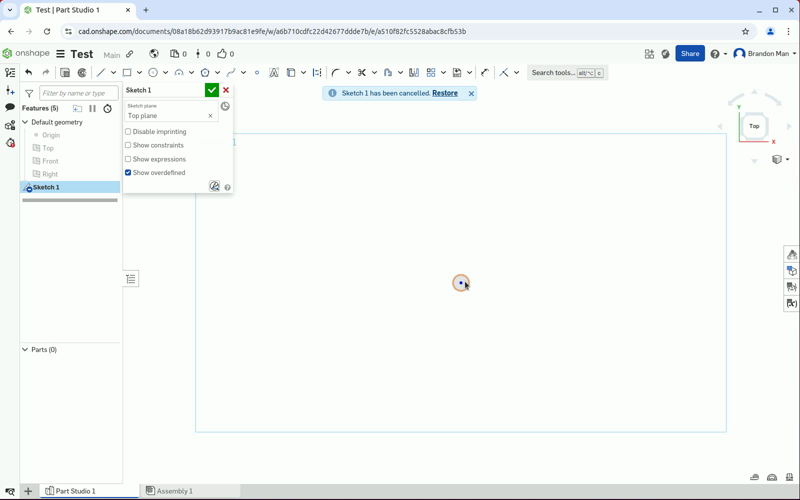
scroll(6)
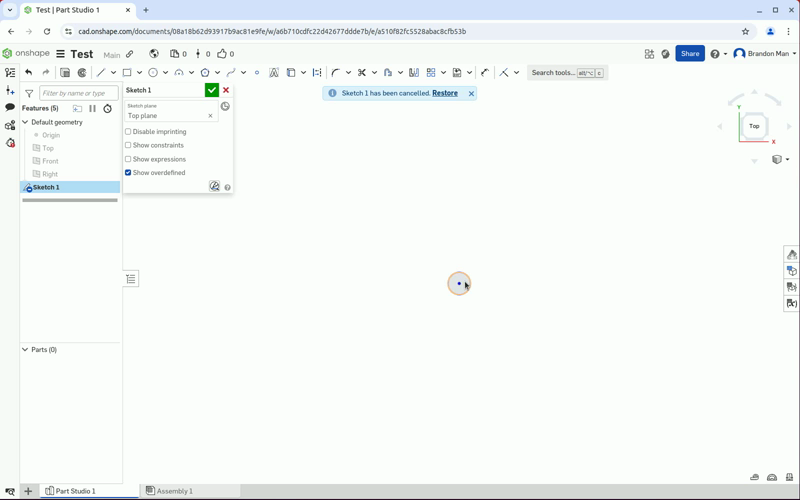
scroll(6)
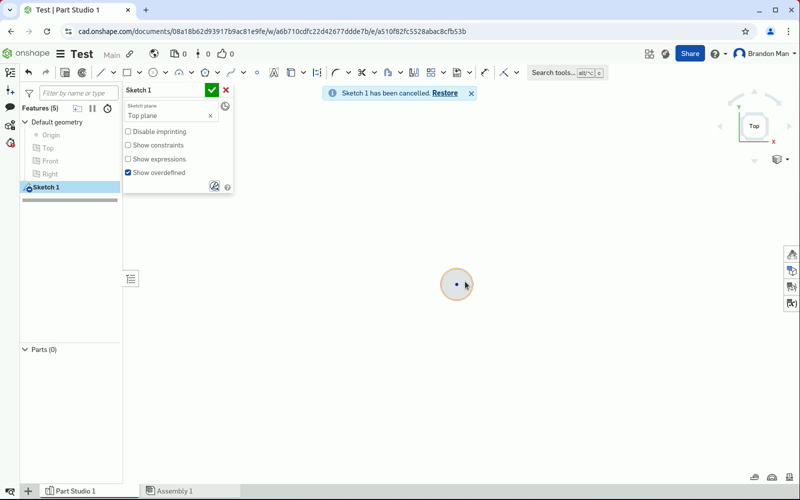
scroll(6)
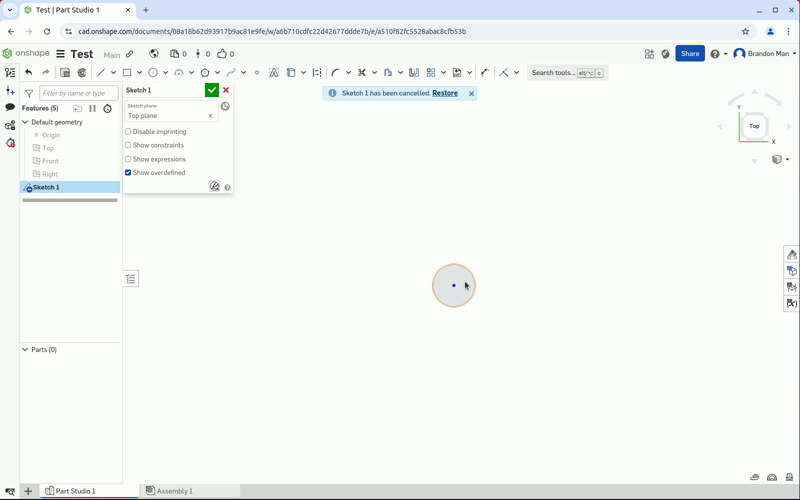
scroll(6)
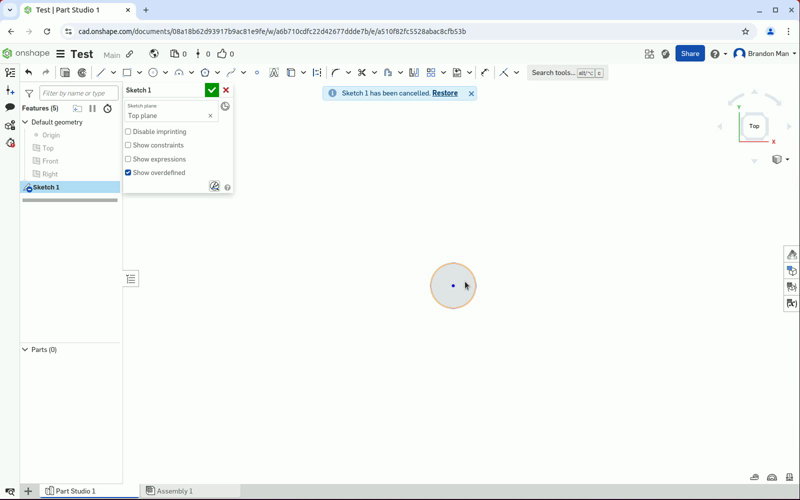
scroll(6)
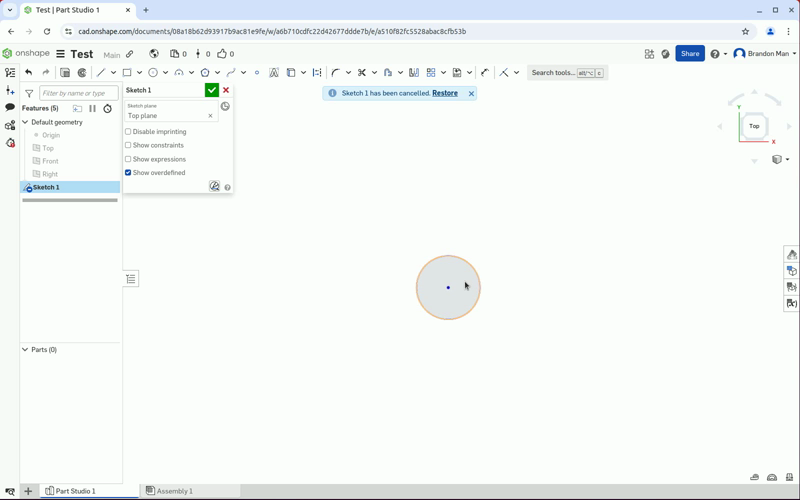
scroll(6)
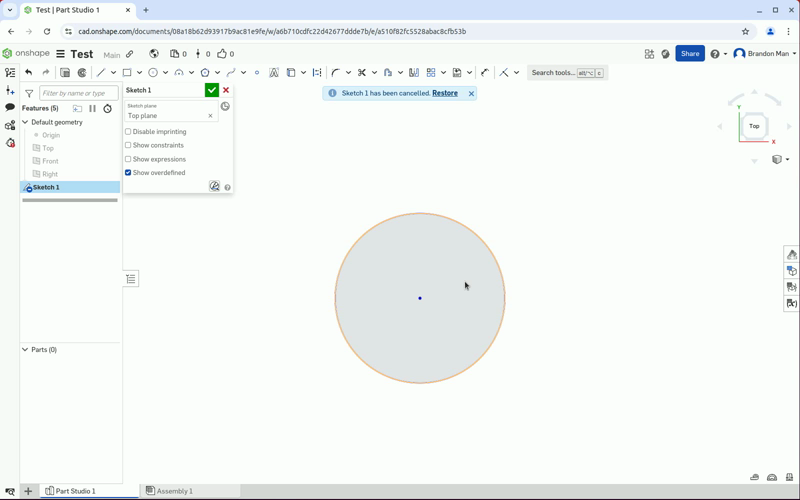
click(465, 281)
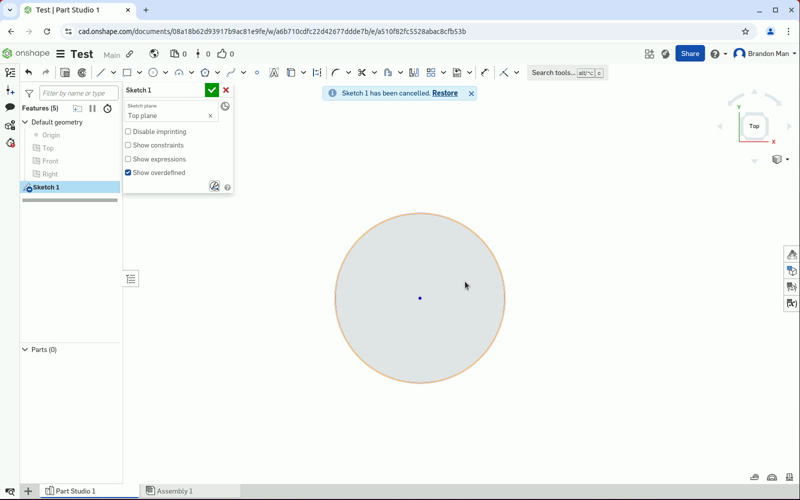
scroll(-6)
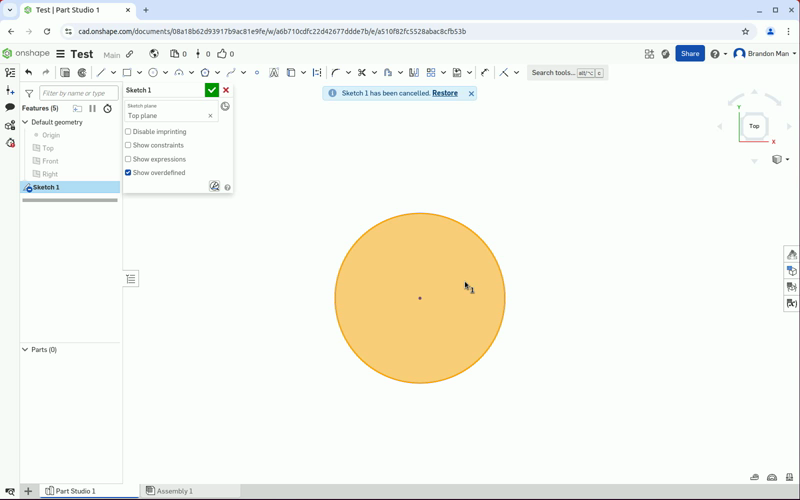
scroll(-6)
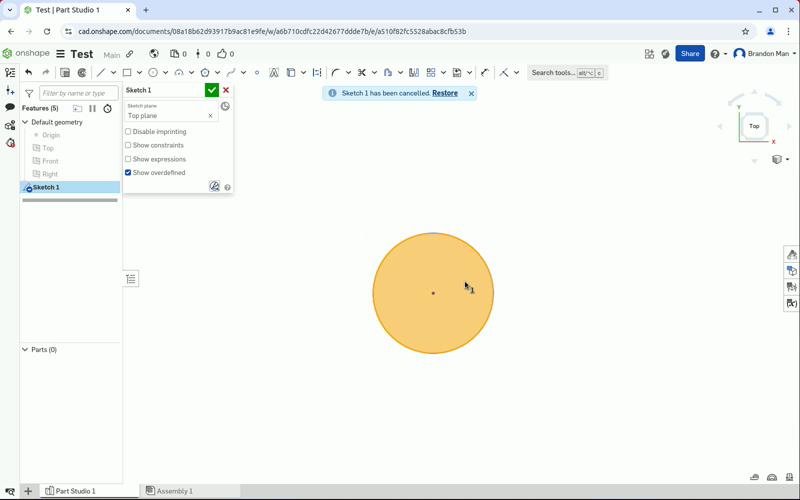
scroll(-6)
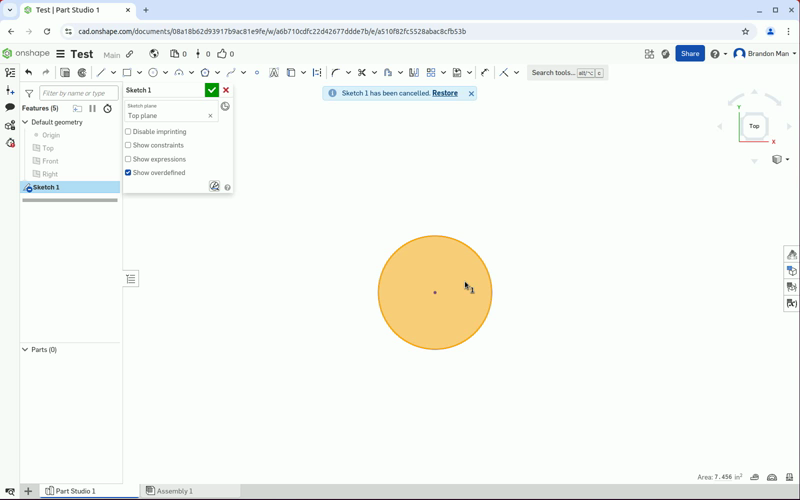
scroll(-6)
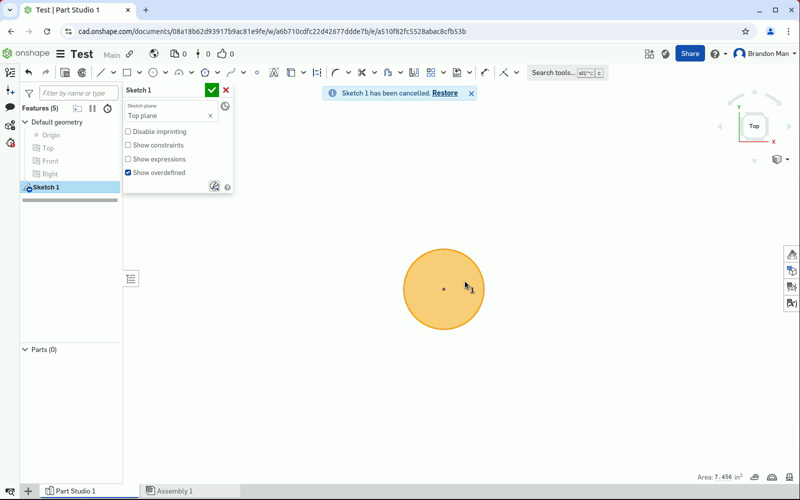
scroll(-6)
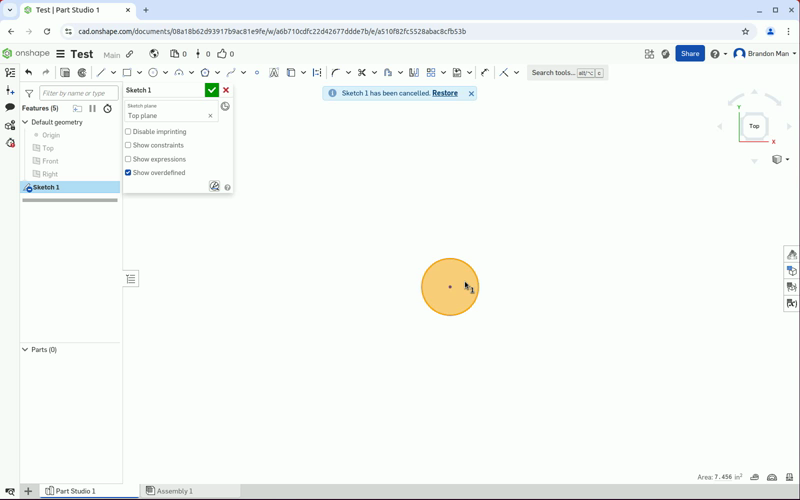
scroll(-6)
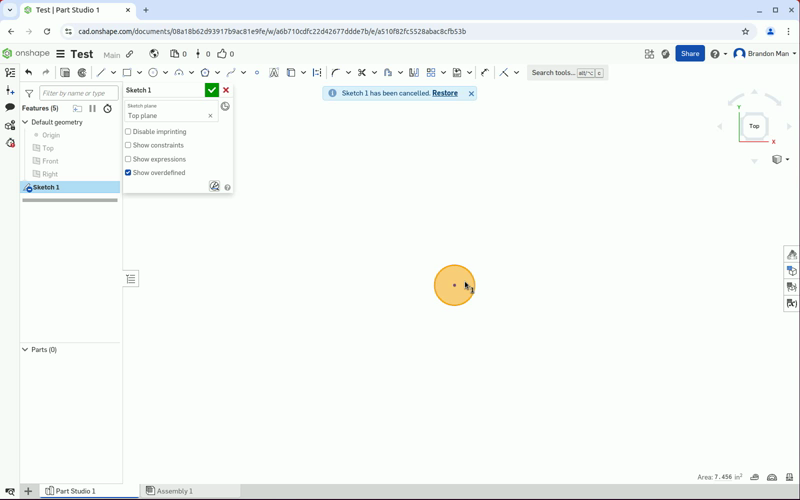
scroll(-6)
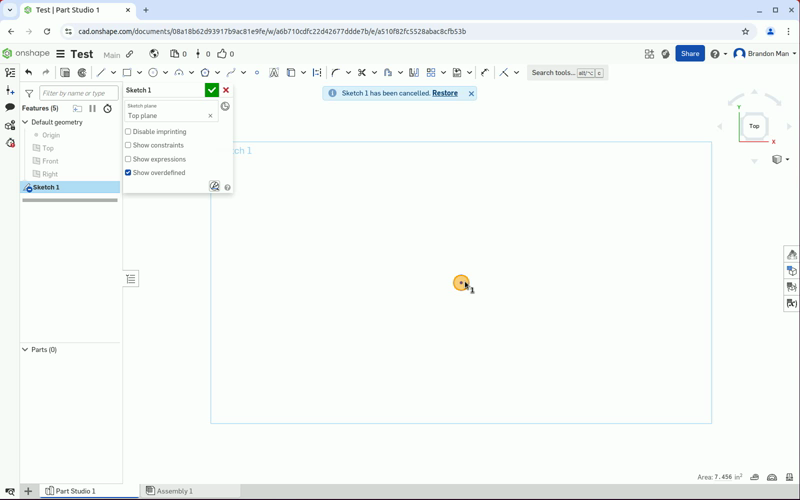
mouse_move(73, 352)
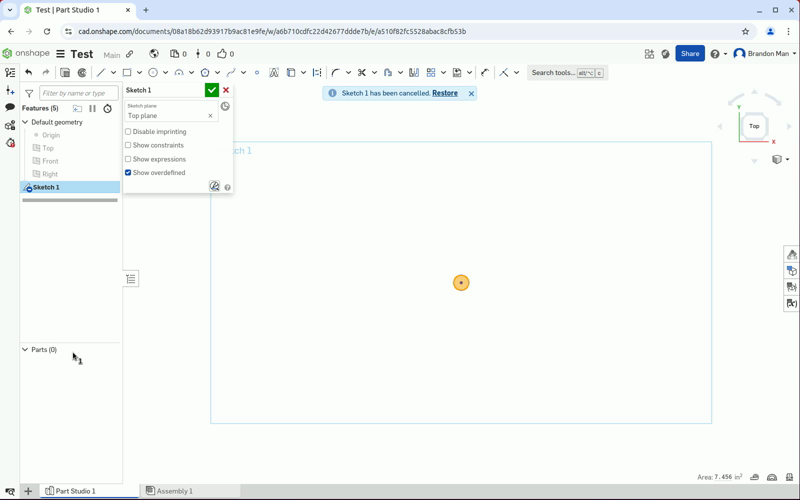
key(shift+y)
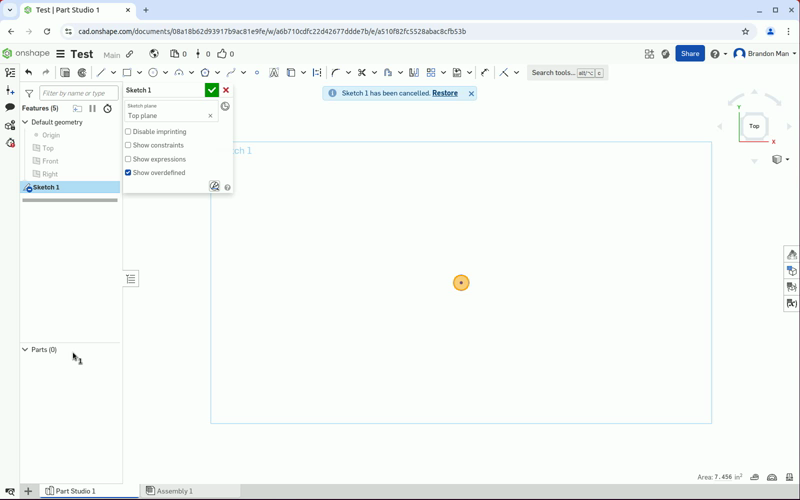
key(shift+e)
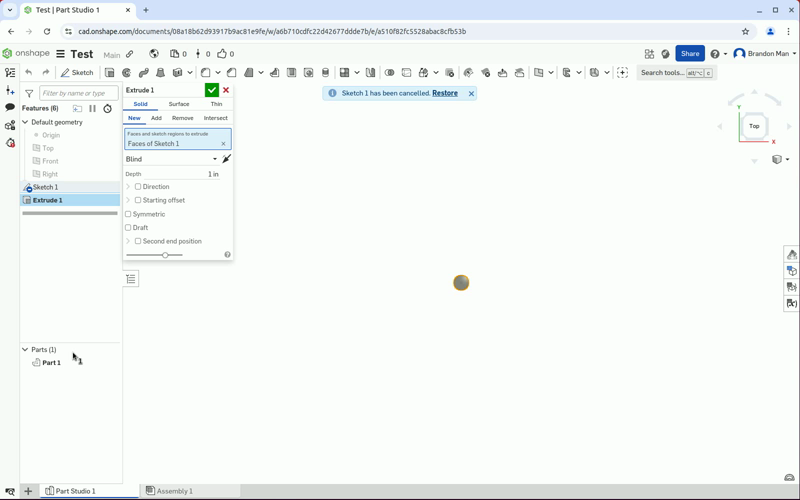
mouse_move(143, 106)
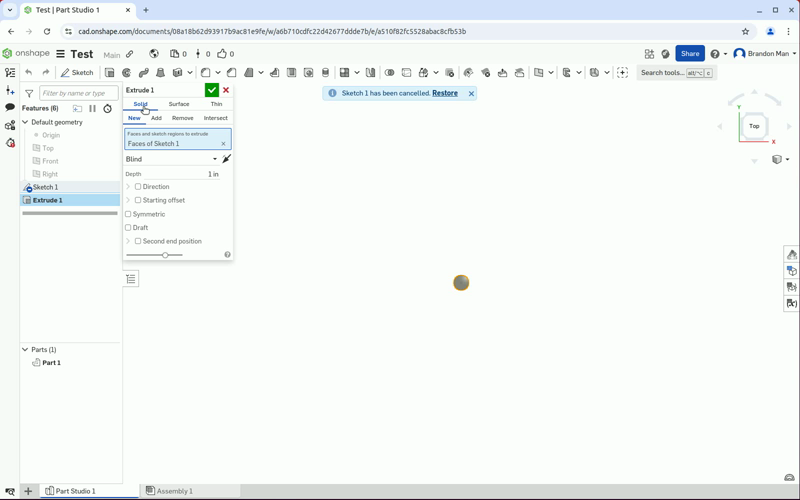
click(143, 106)
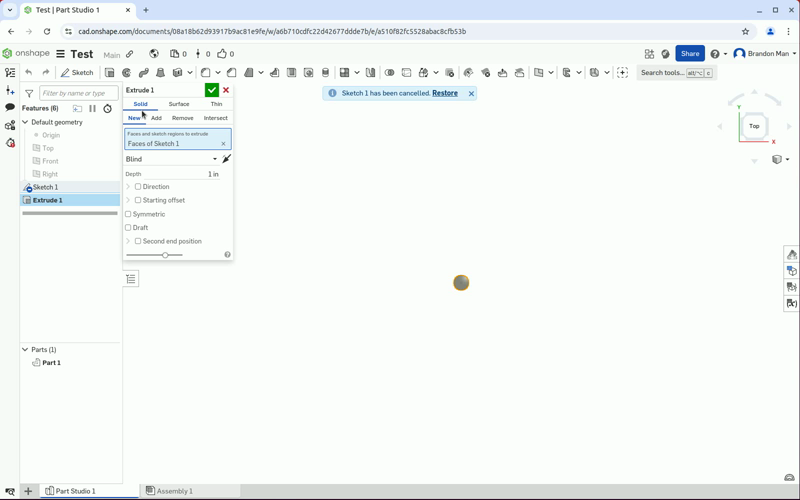
mouse_move(137, 120)
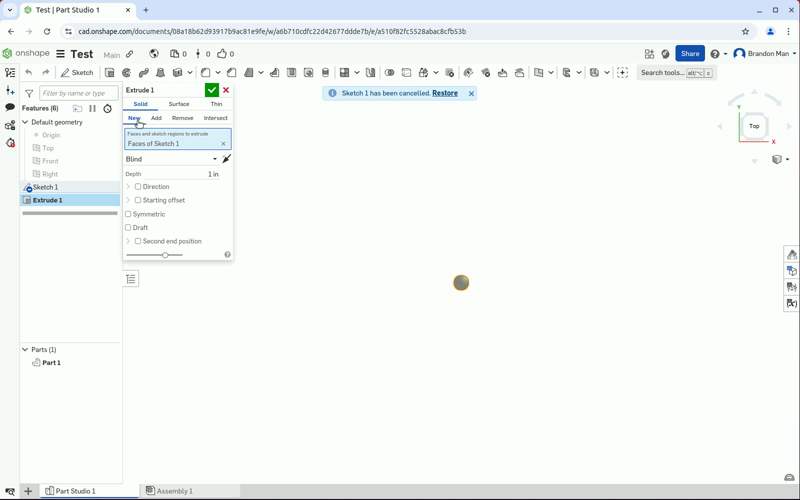
click(137, 120)
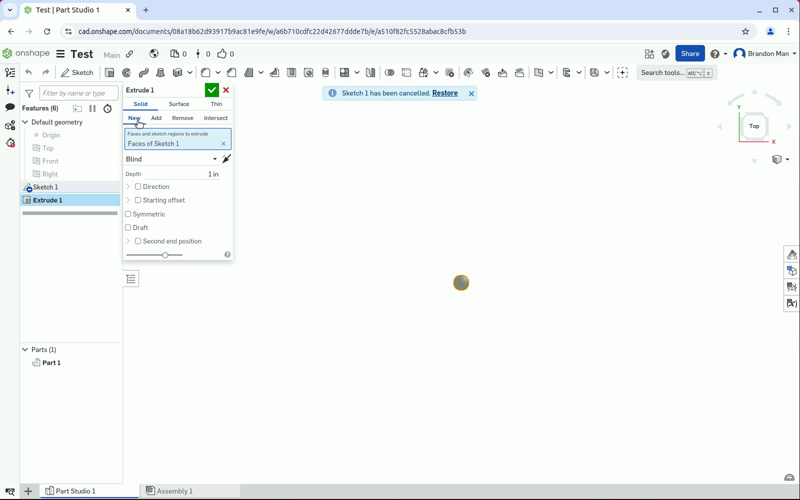
key(tab, 4)
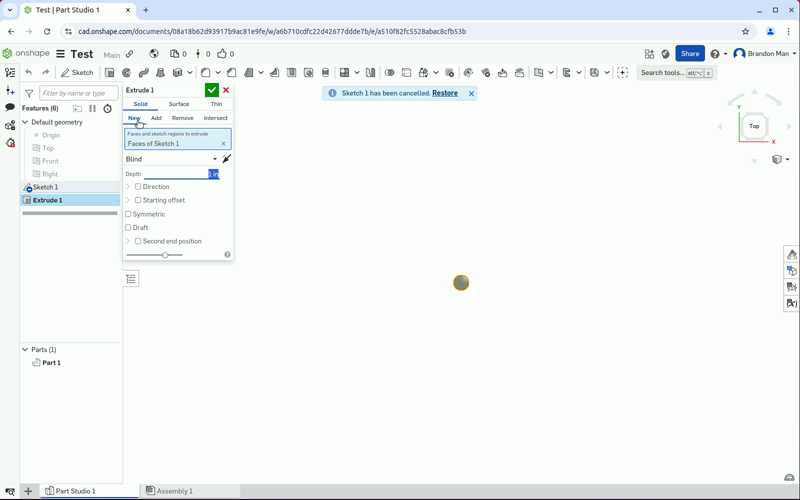
text(-0.241)
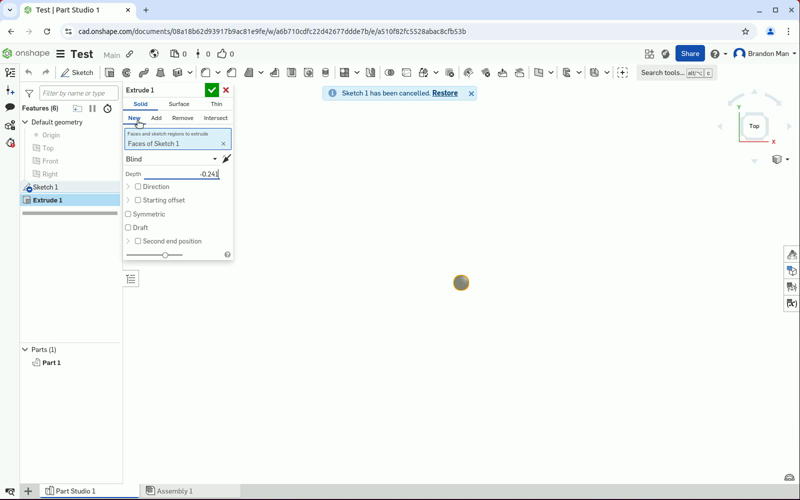
key(enter)
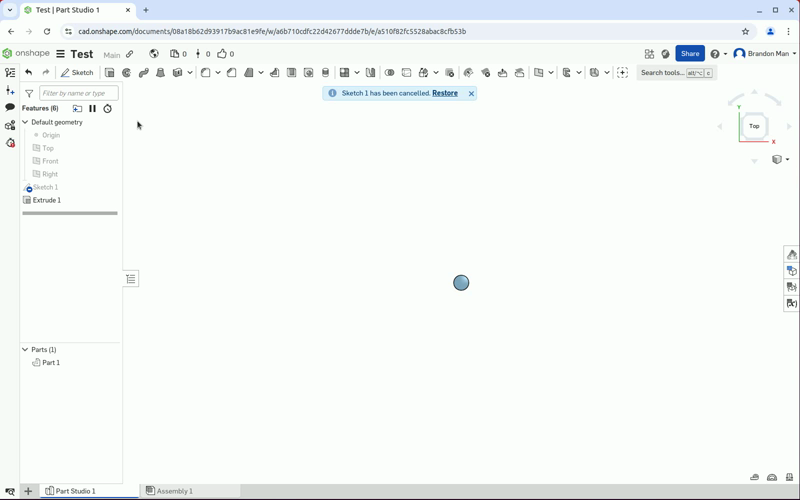
key(shift+h)
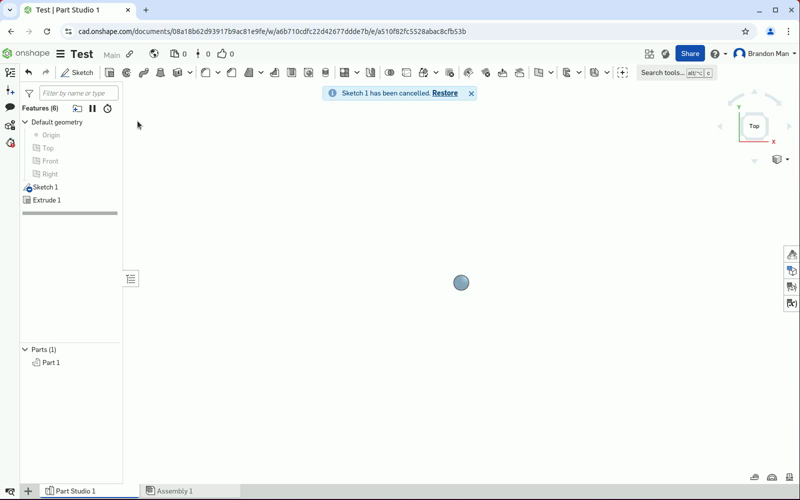
key(shift+h)
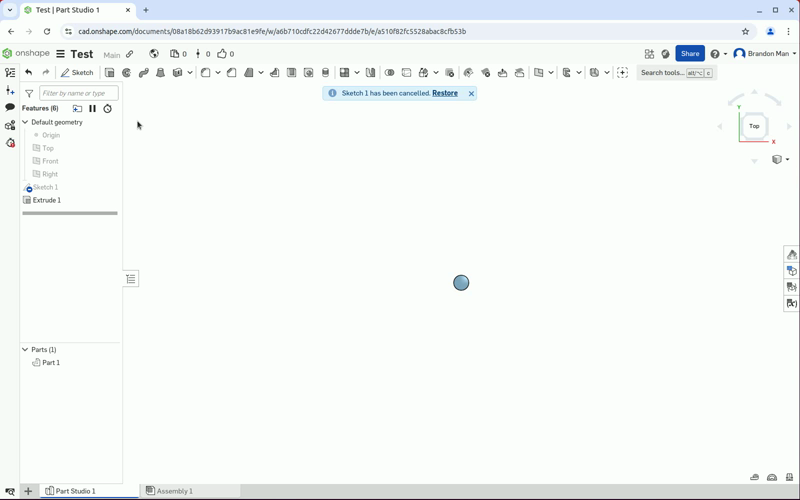
mouse_move(73, 189)
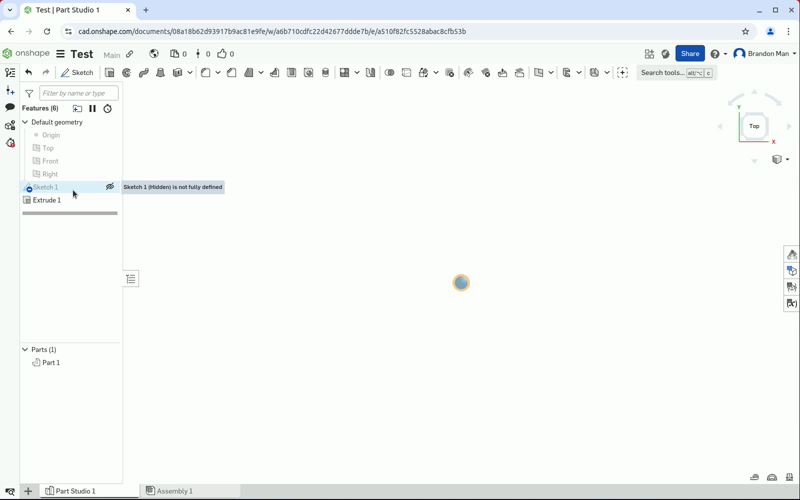
click(73, 189)
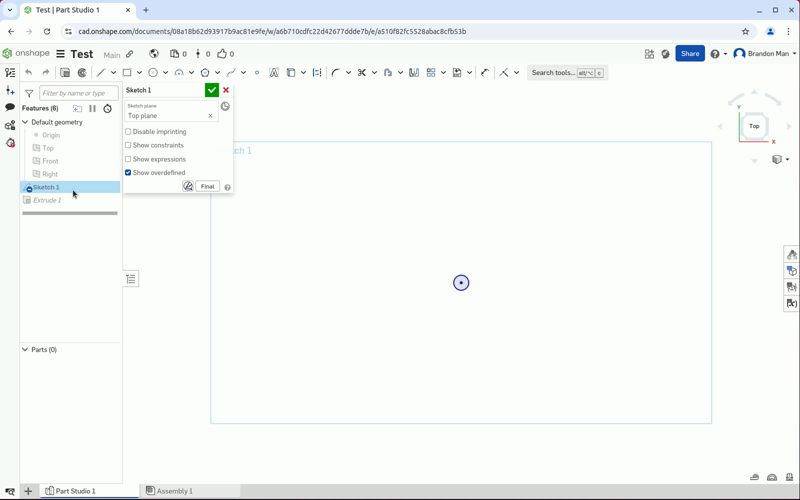
mouse_move(229, 92)
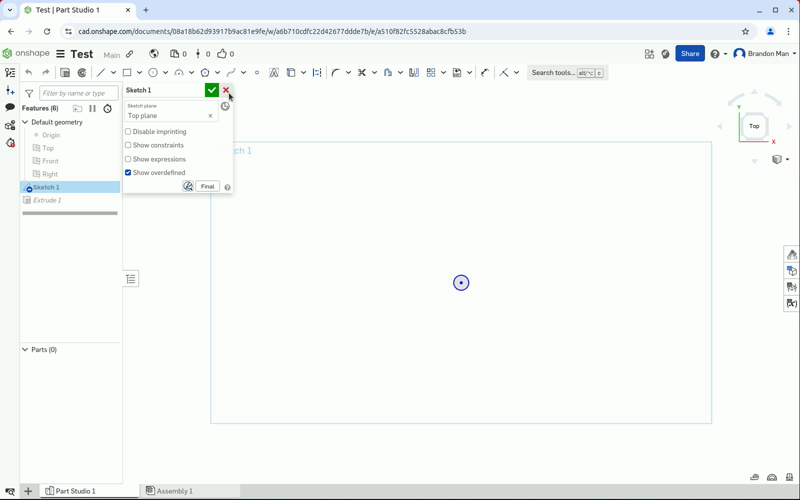
click(229, 92)
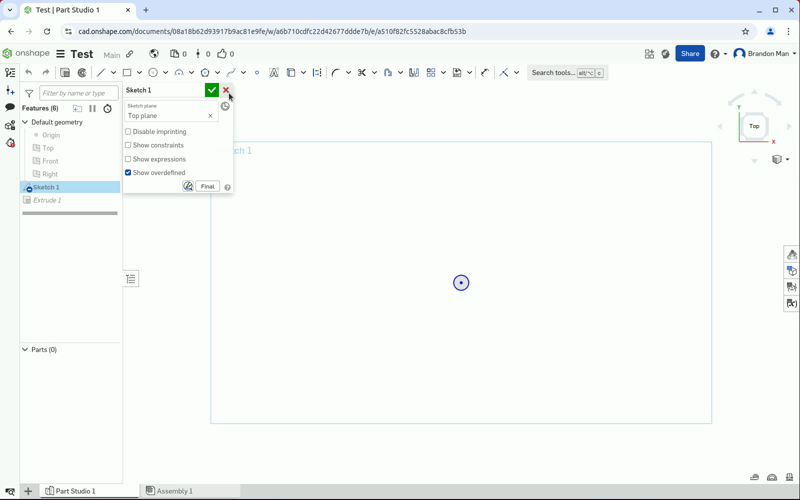
key(shift+s)
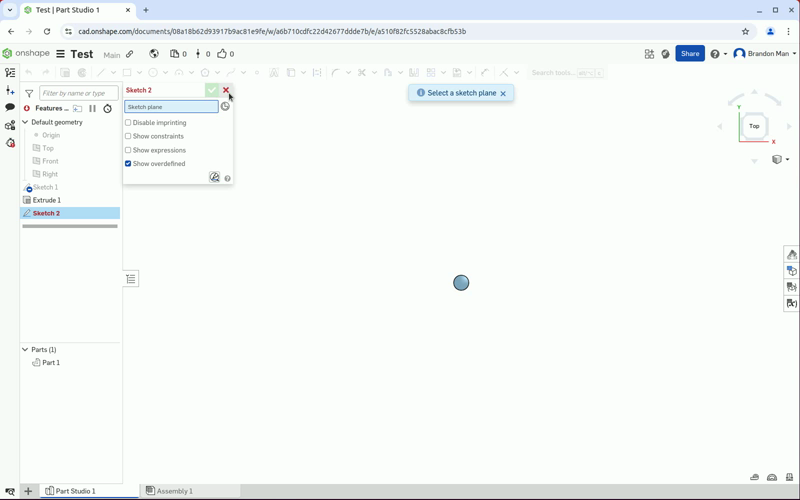
mouse_move(73, 150)
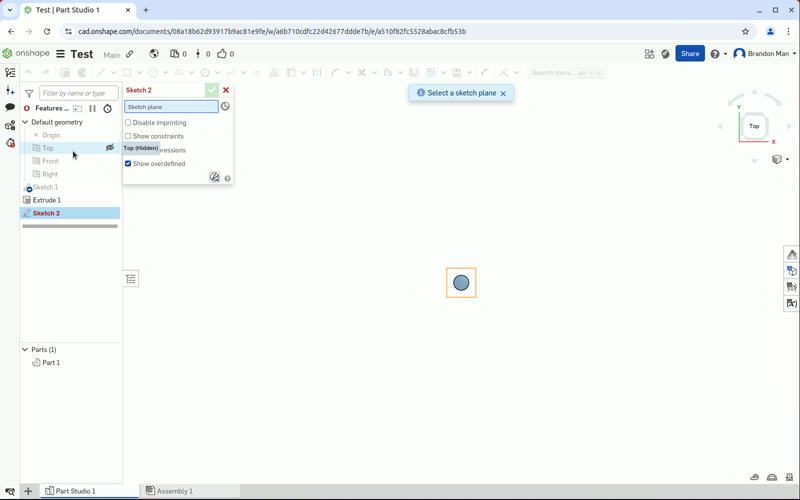
click(73, 150)
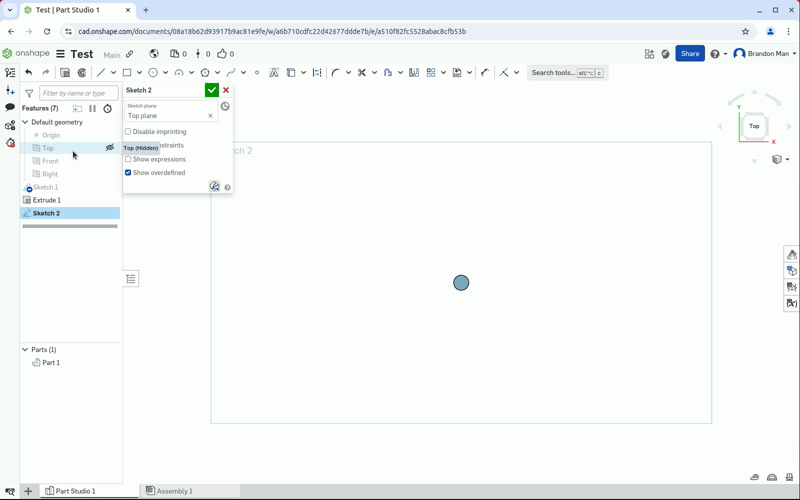
mouse_move(73, 352)
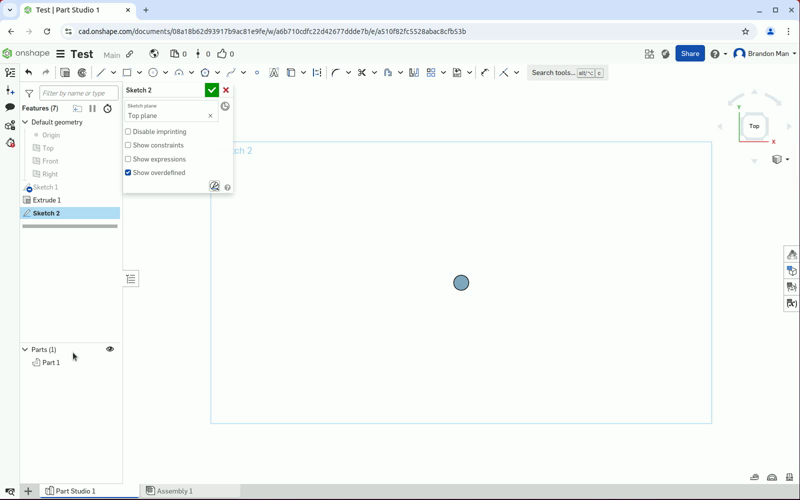
key(y)
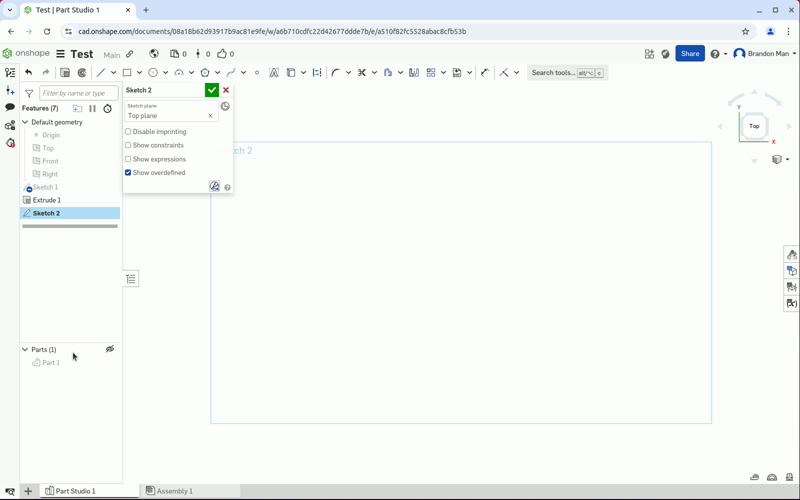
key(c)
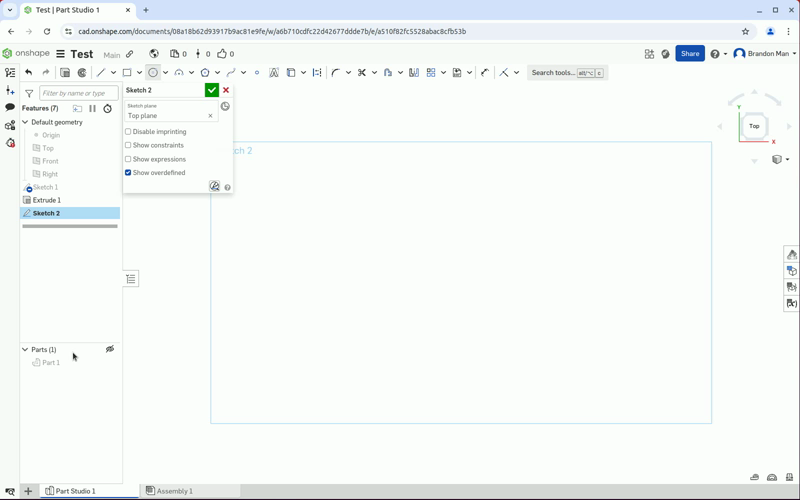
key_down(shift)
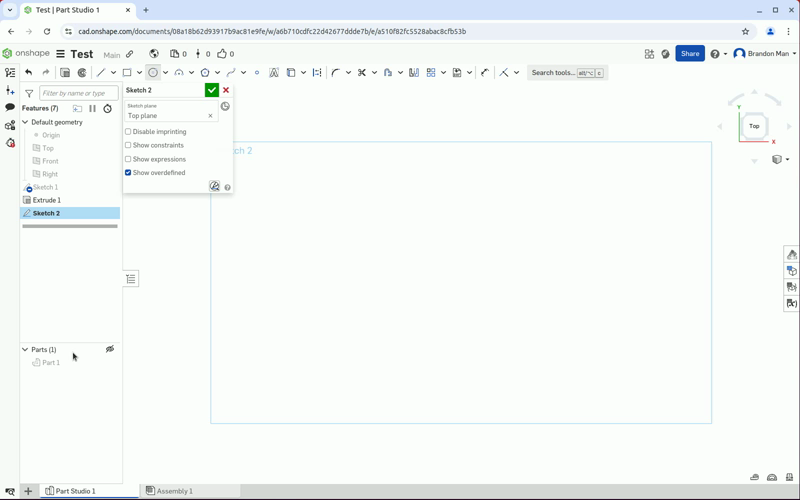
mouse_move(475, 265)
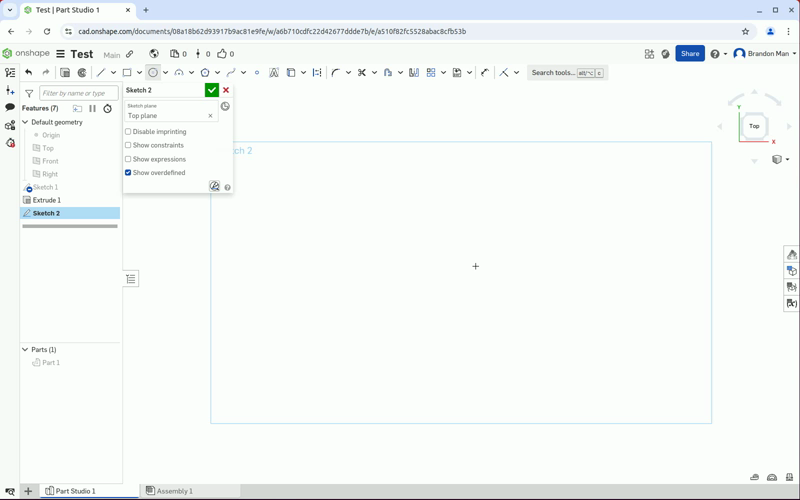
click(475, 265)
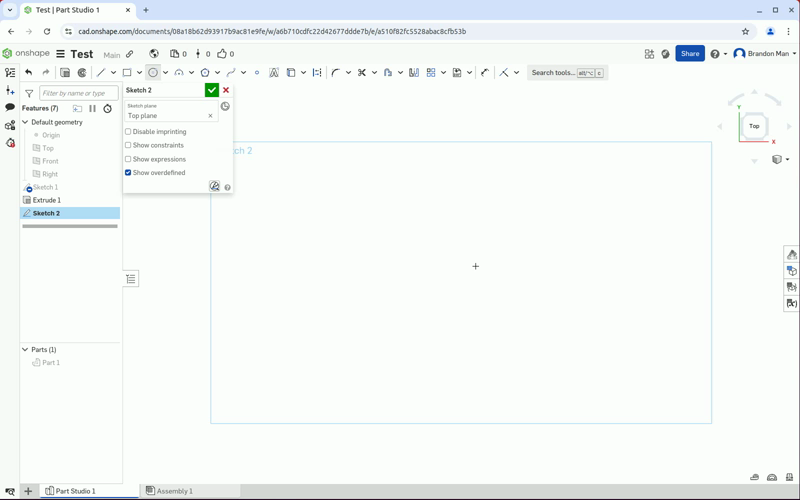
key_up(shift)
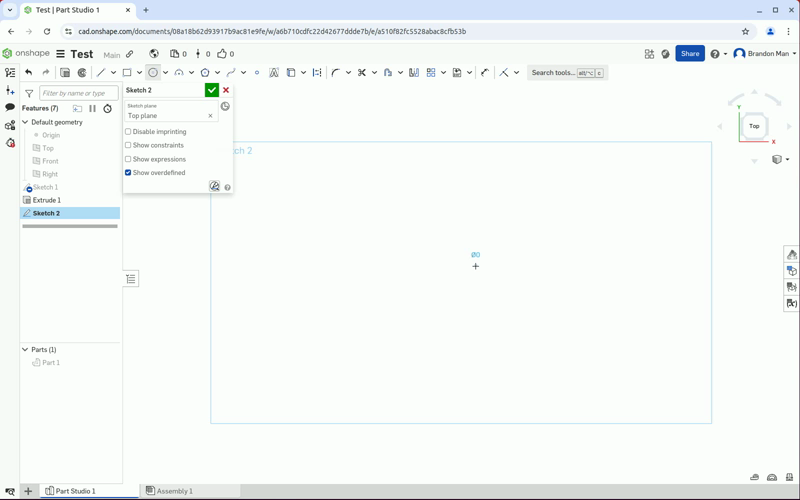
mouse_move(487, 265)
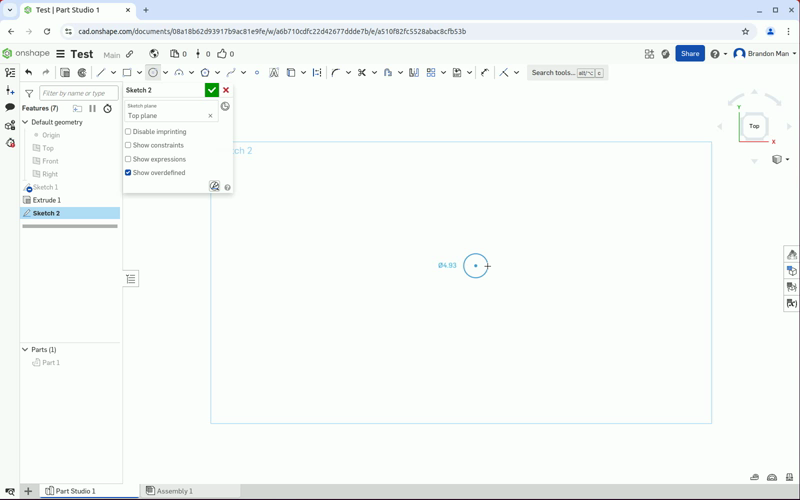
click(487, 265)
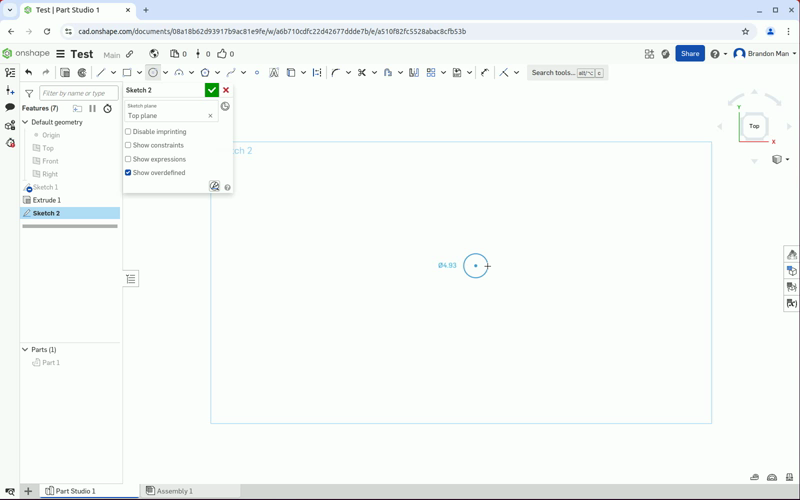
key(esc)
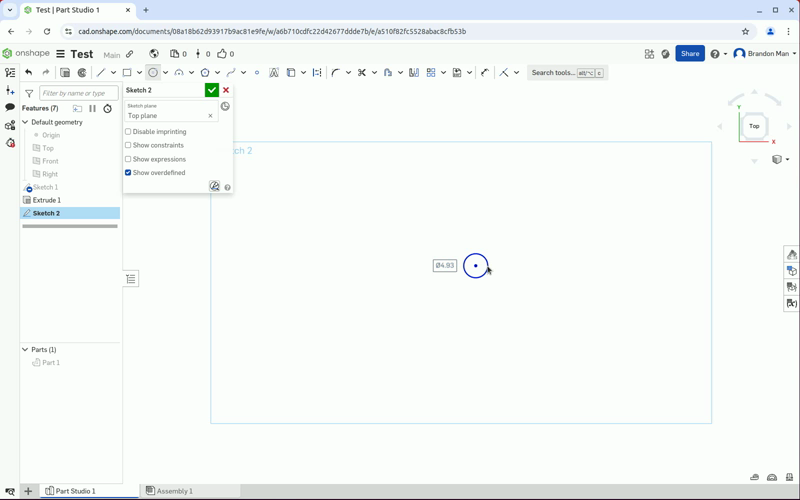
key(c)
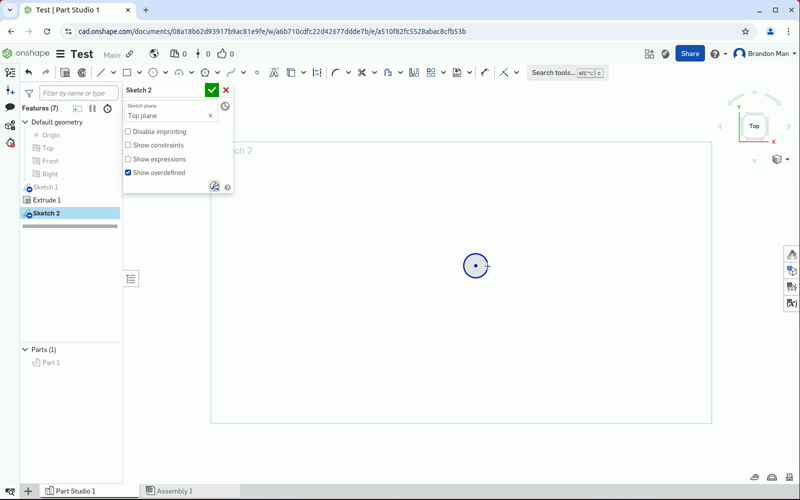
key_down(shift)
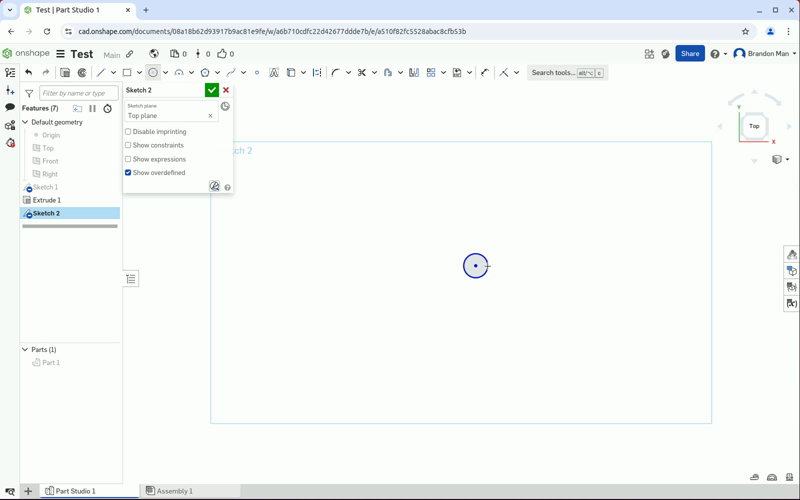
mouse_move(475, 265)
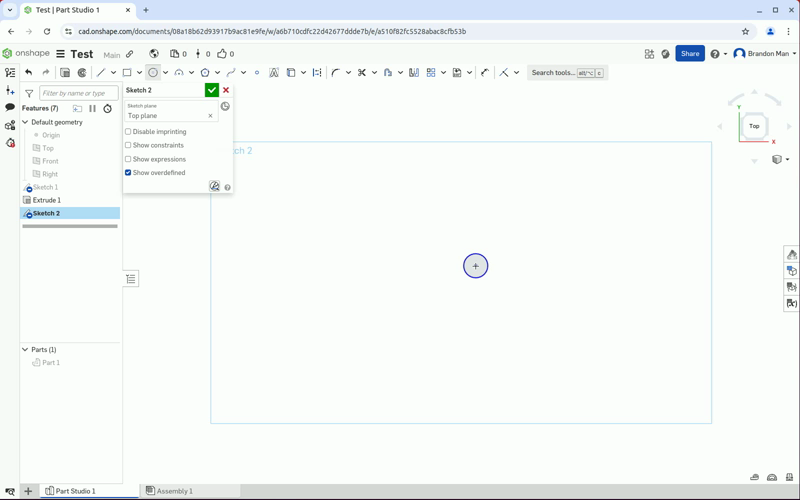
click(475, 265)
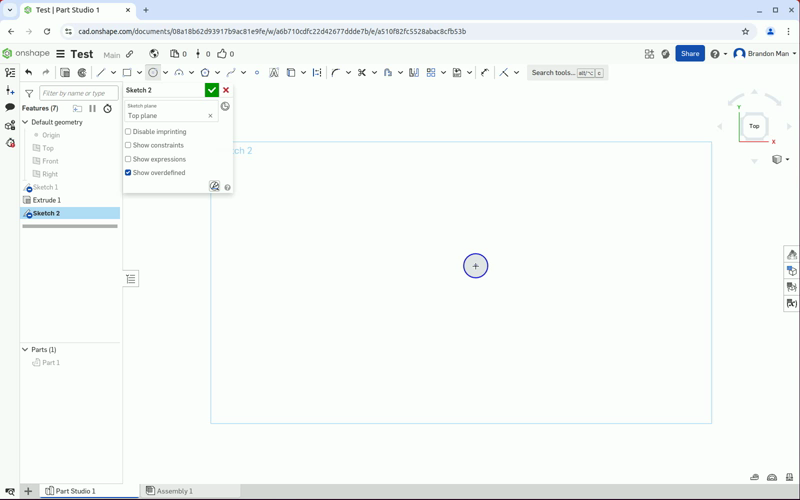
key_up(shift)
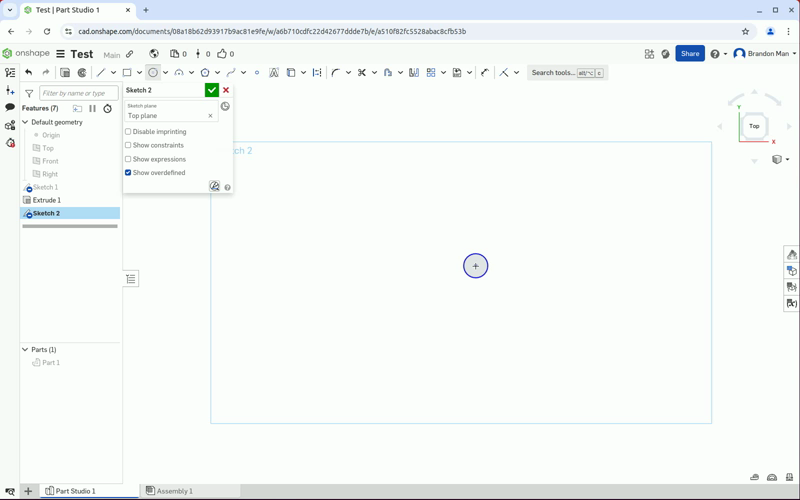
mouse_move(480, 265)
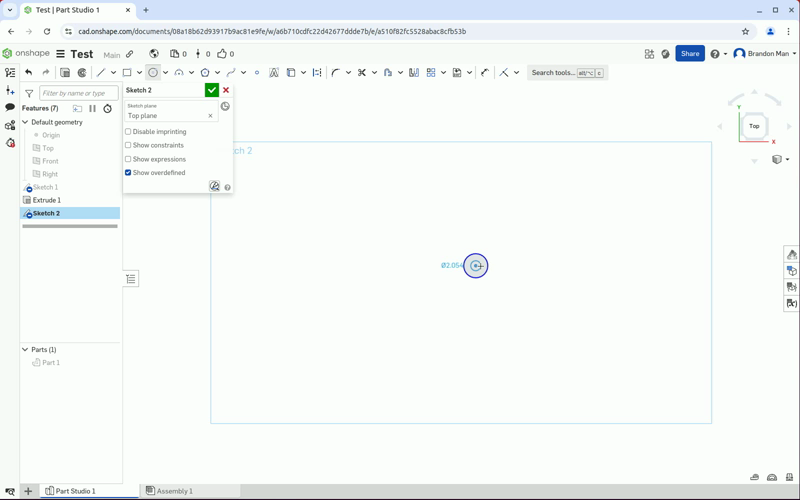
click(480, 265)
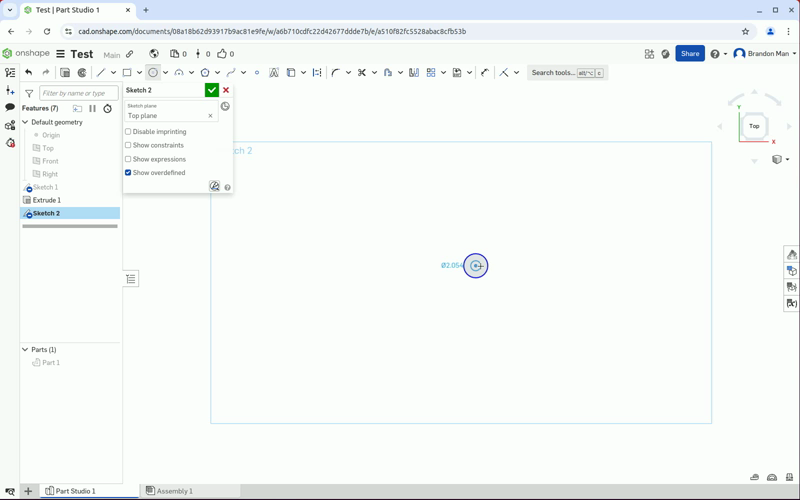
key(esc)
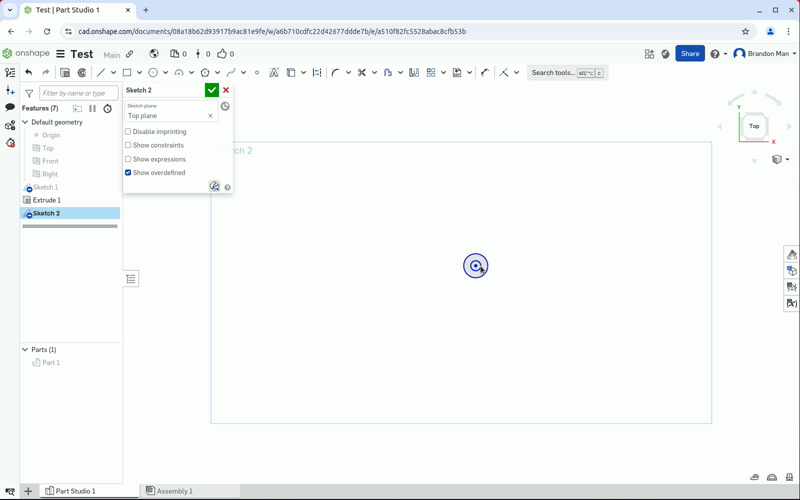
mouse_move(480, 273)
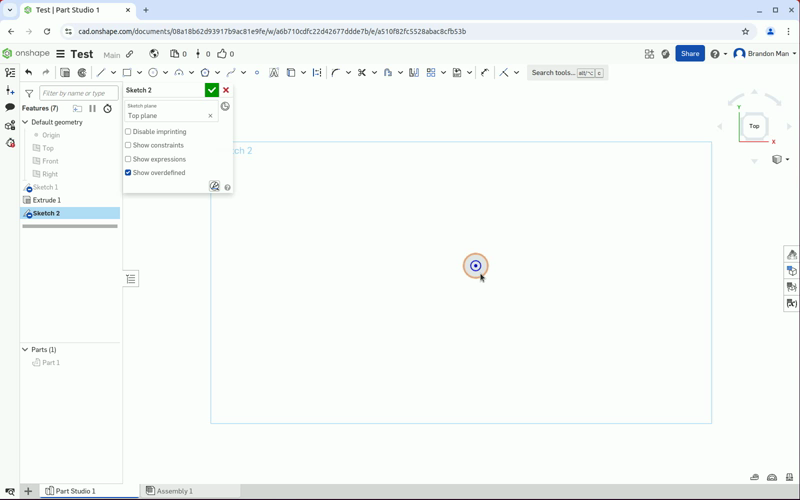
scroll(6)
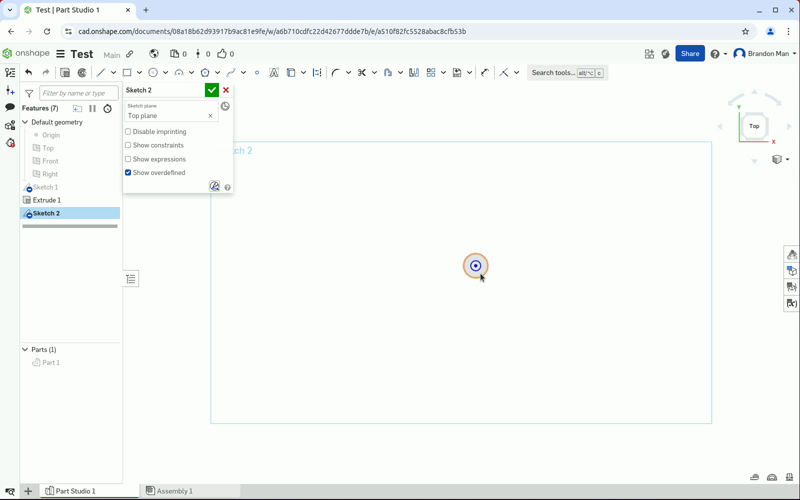
scroll(6)
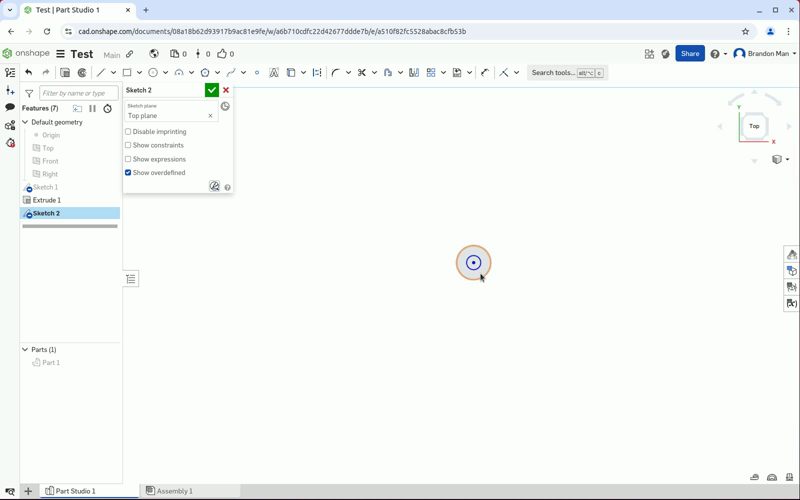
scroll(6)
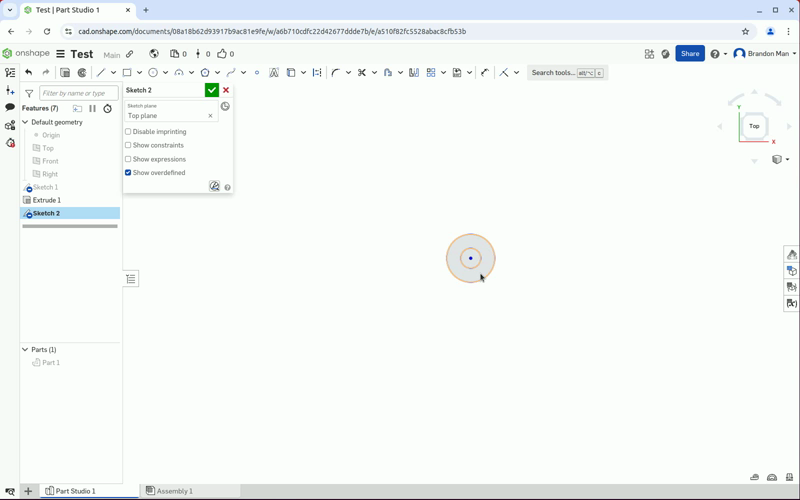
scroll(6)
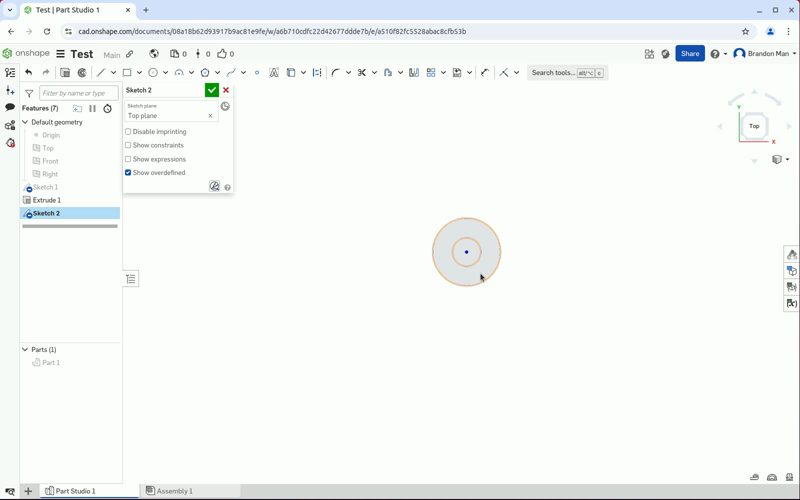
scroll(6)
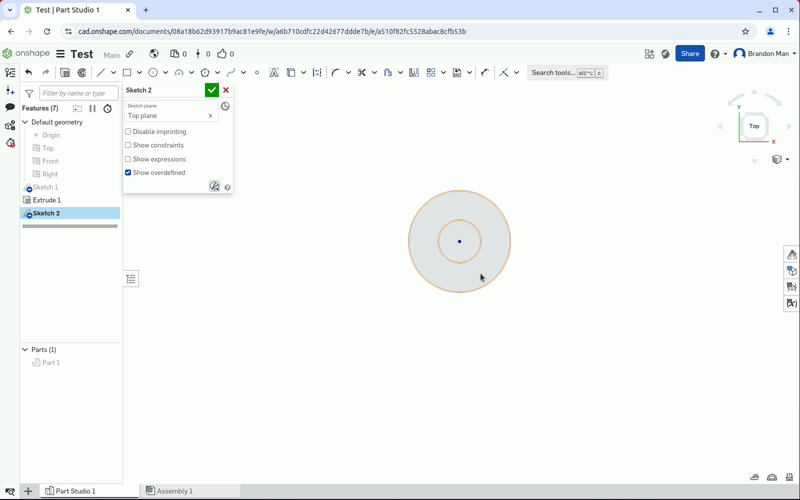
scroll(6)
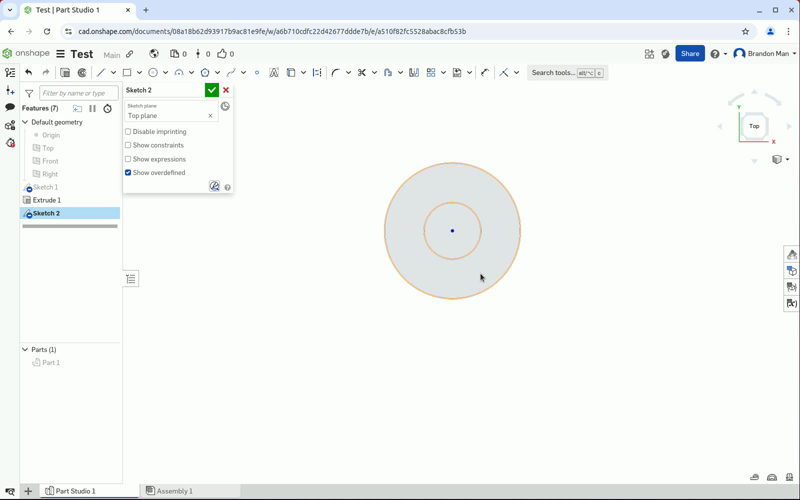
scroll(6)
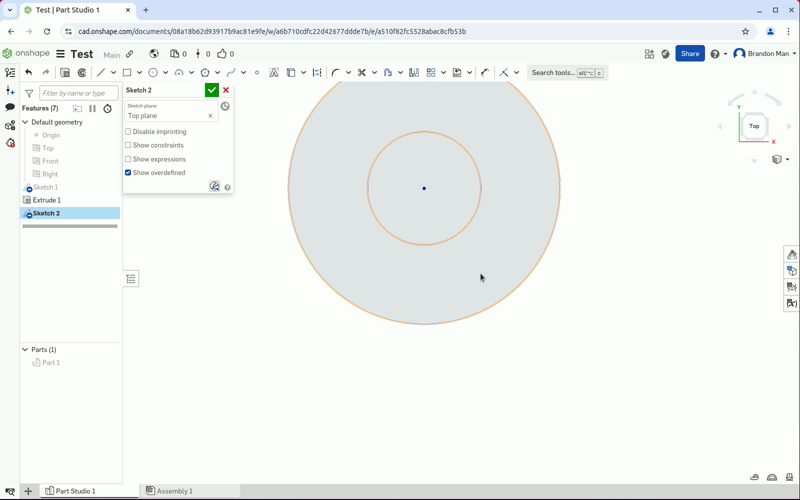
click(480, 273)
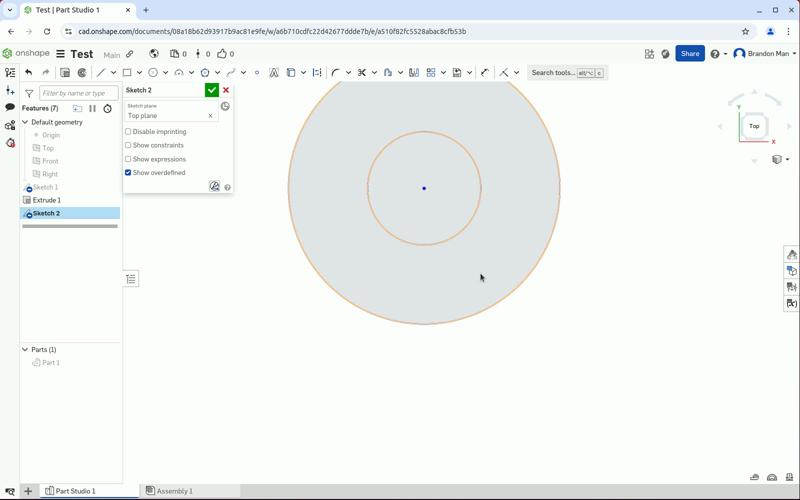
scroll(-6)
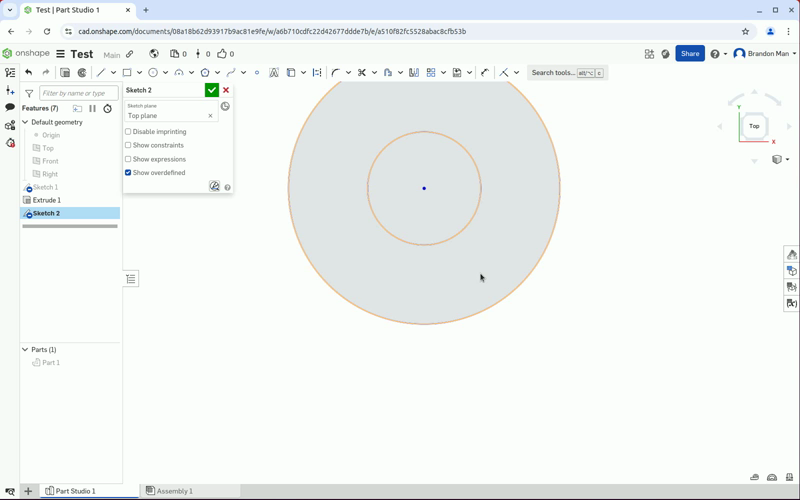
scroll(-6)
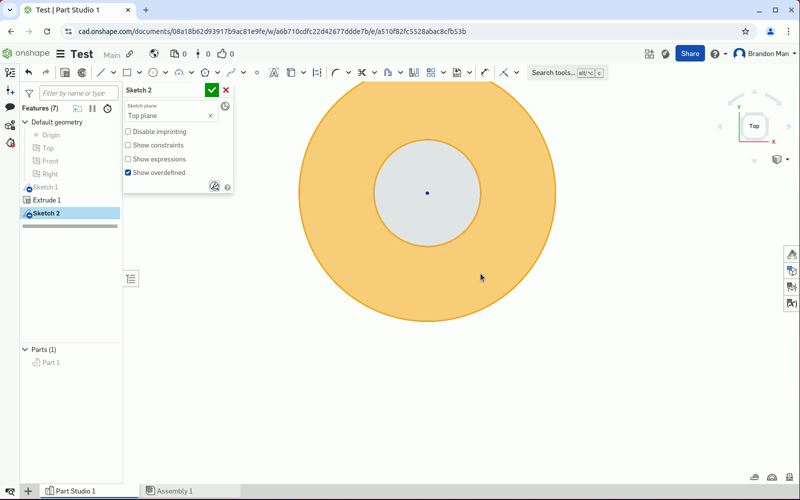
scroll(-6)
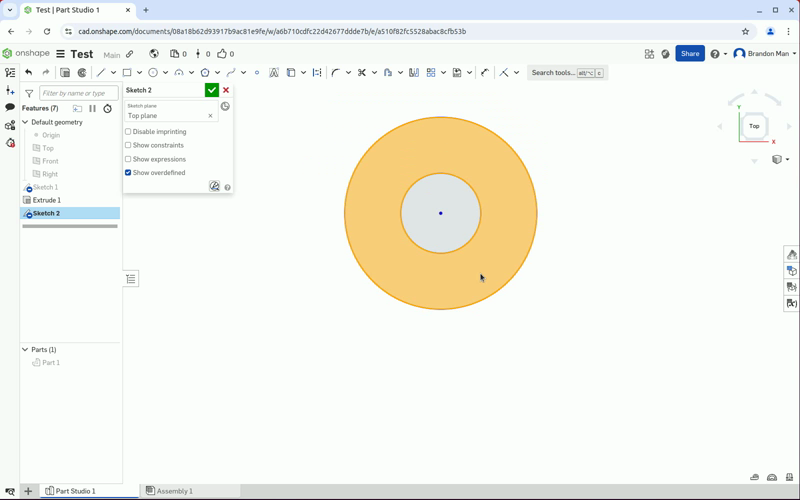
scroll(-6)
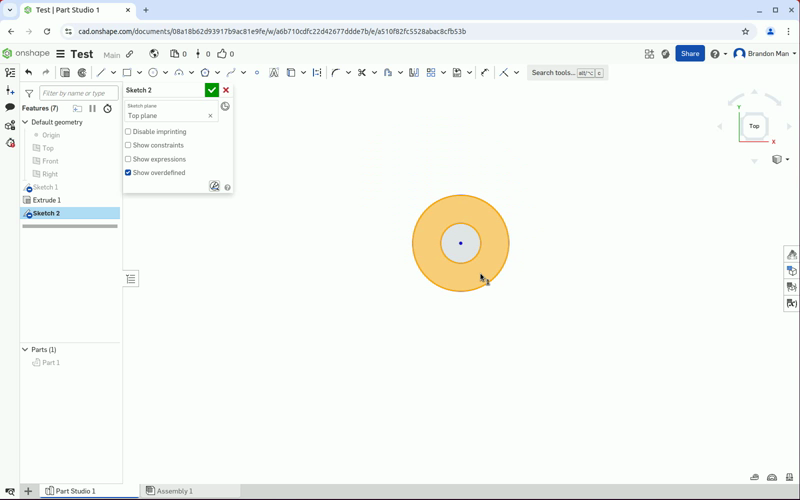
scroll(-6)
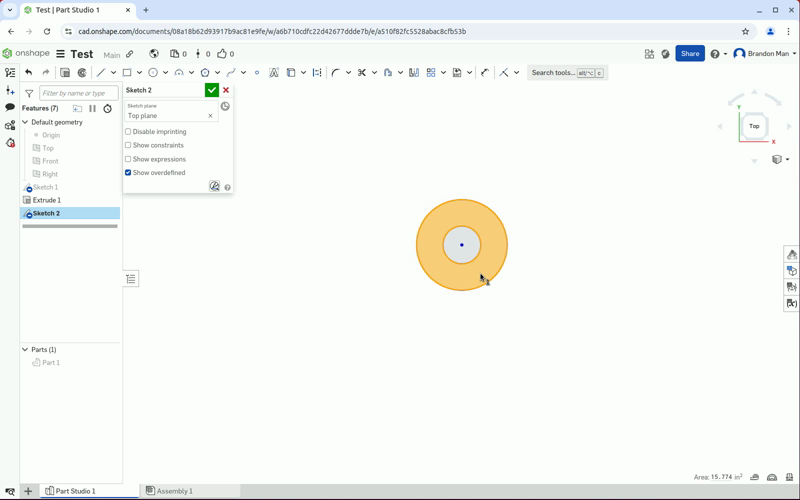
scroll(-6)
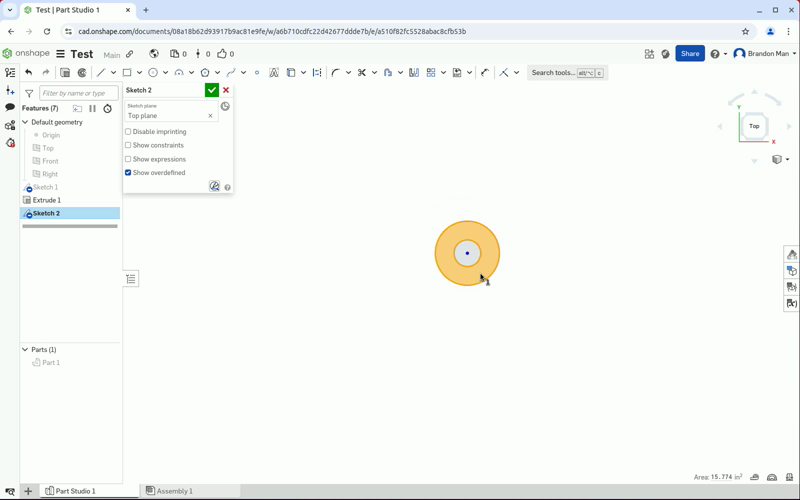
scroll(-6)
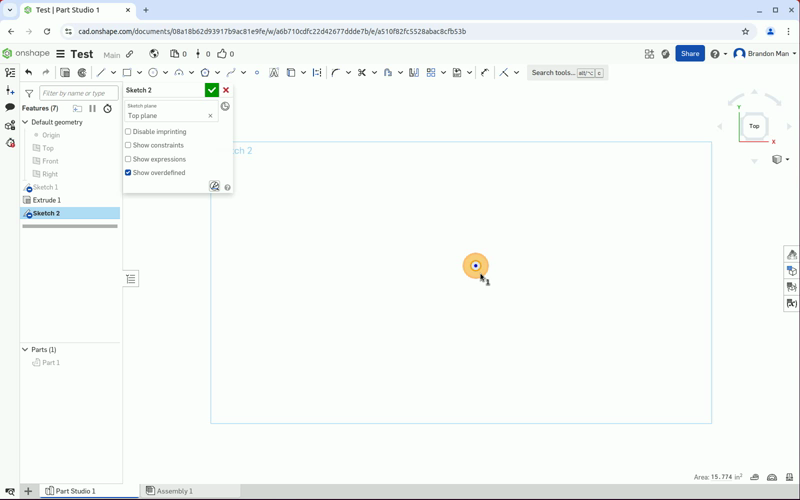
mouse_move(73, 352)
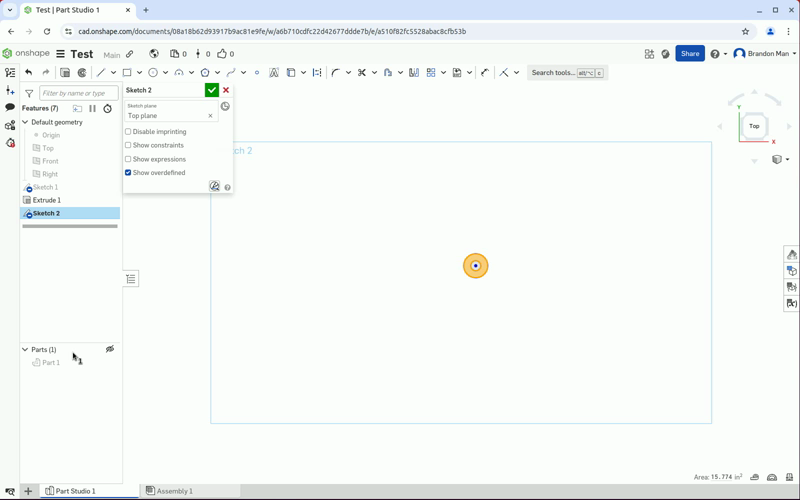
key(shift+y)
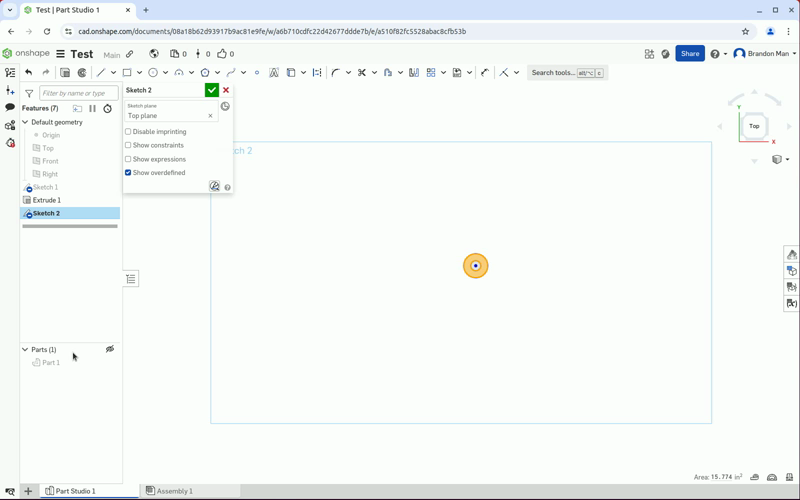
key(shift+e)
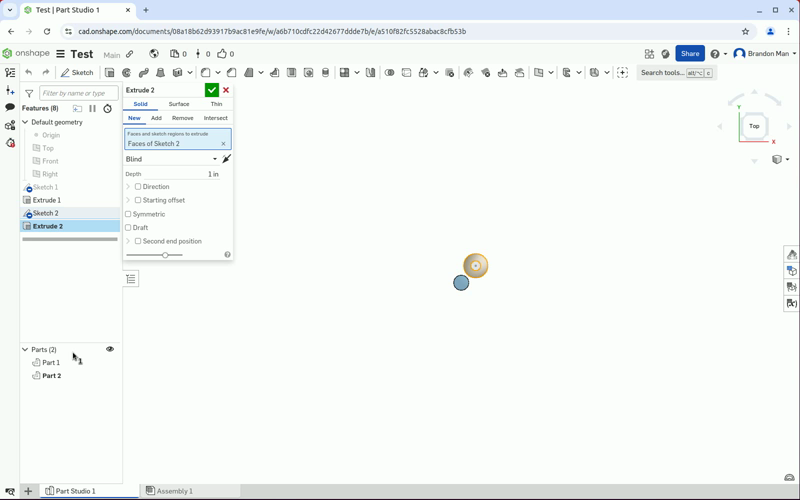
mouse_move(143, 106)
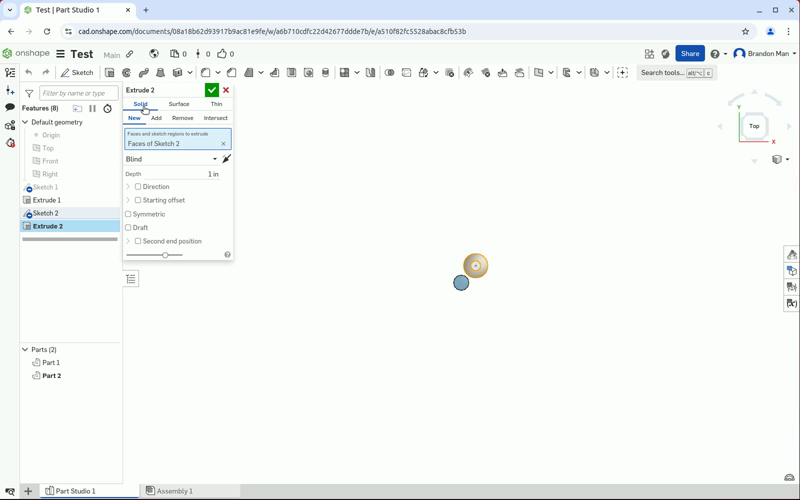
click(143, 106)
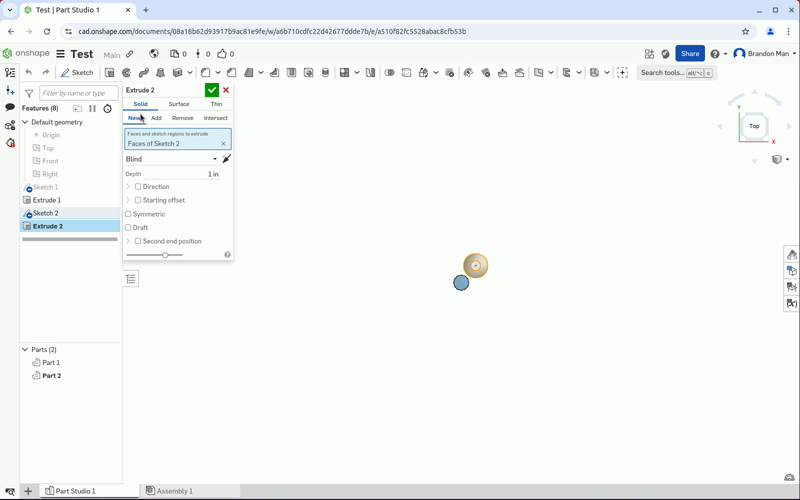
mouse_move(137, 120)
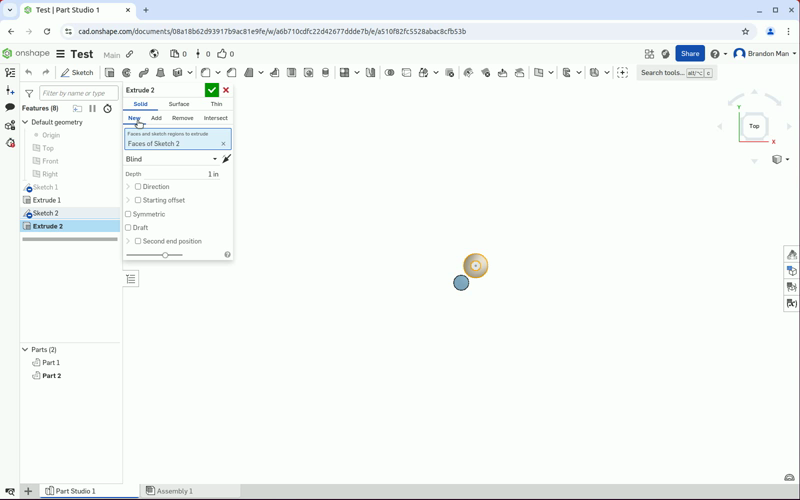
click(137, 120)
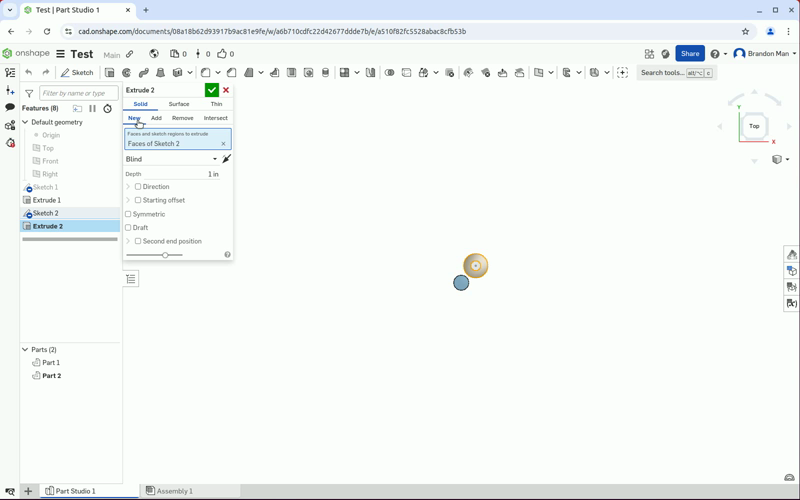
key(tab, 4)
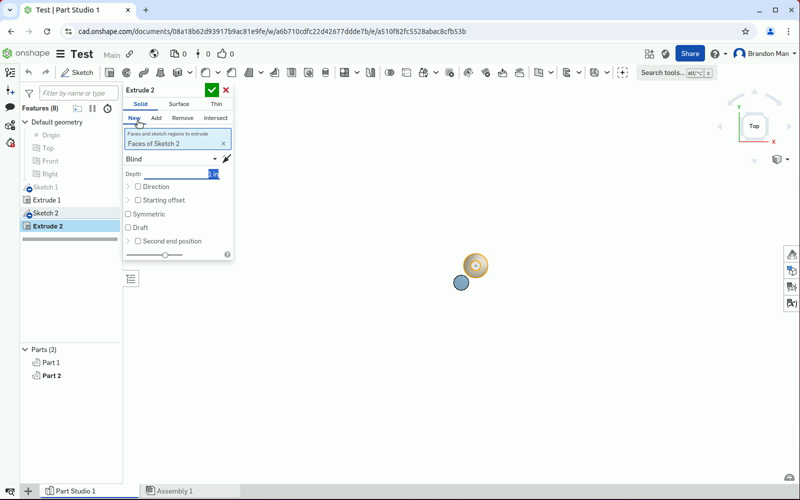
text(-0.241)
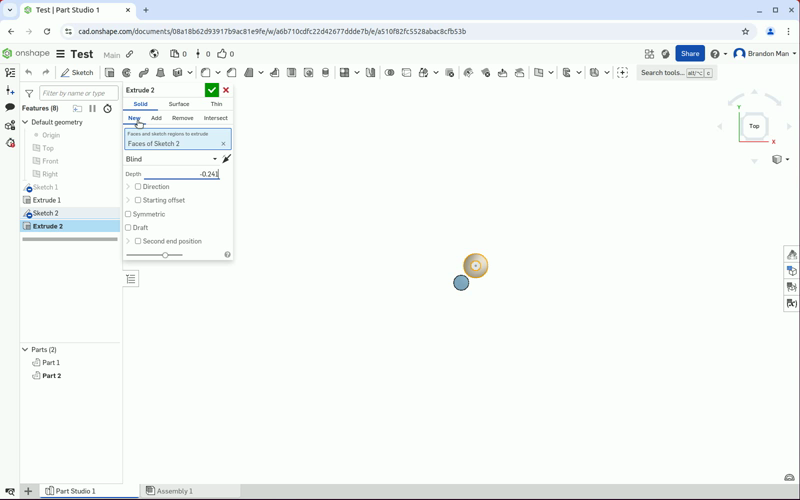
key(enter)
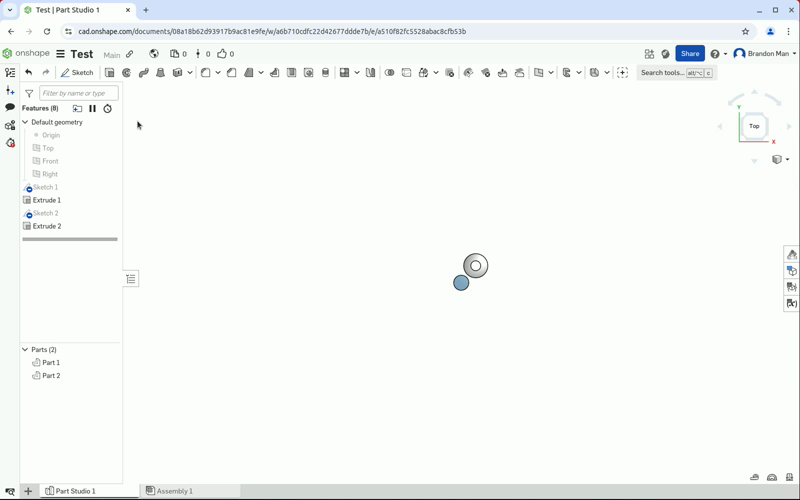
key(shift+h)
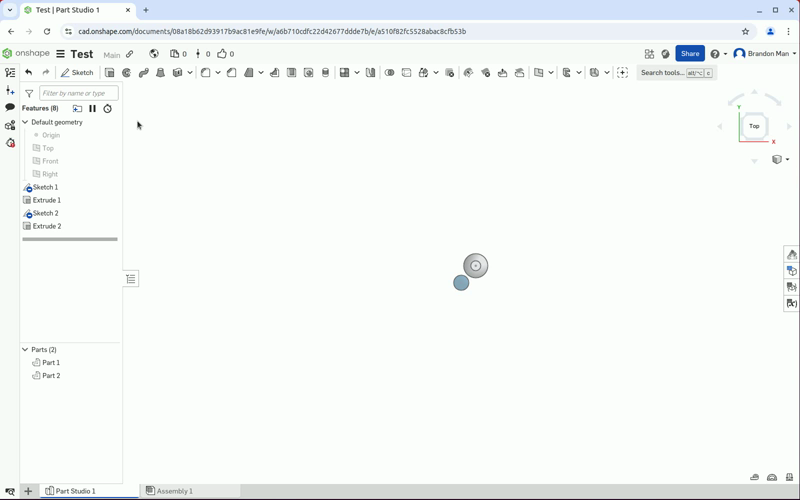
key(shift+h)
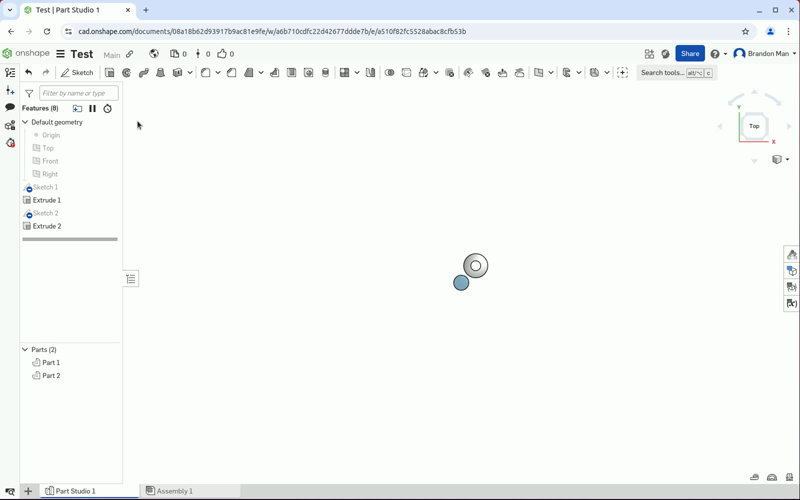
mouse_move(73, 189)
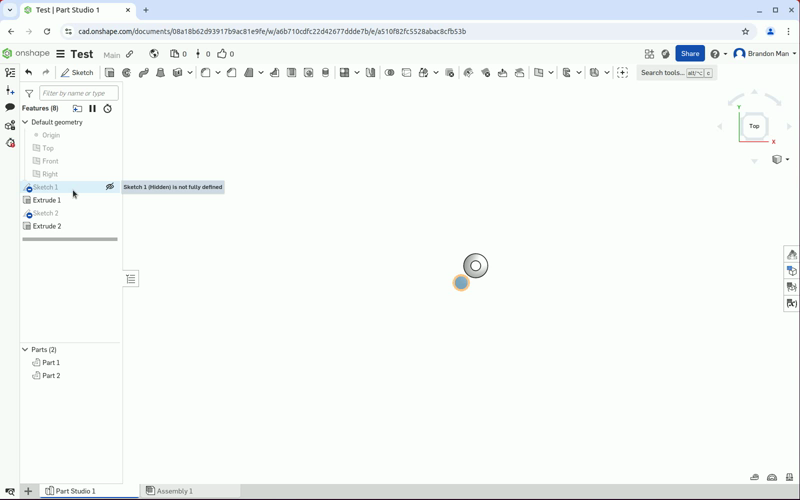
click(73, 189)
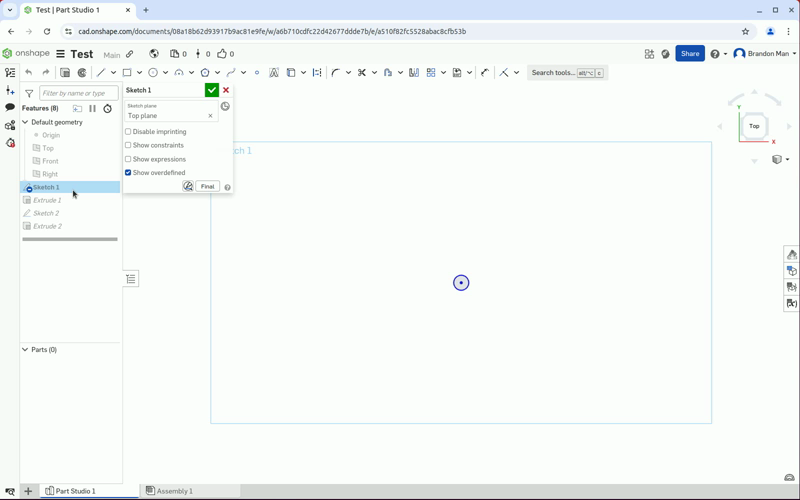
mouse_move(229, 92)
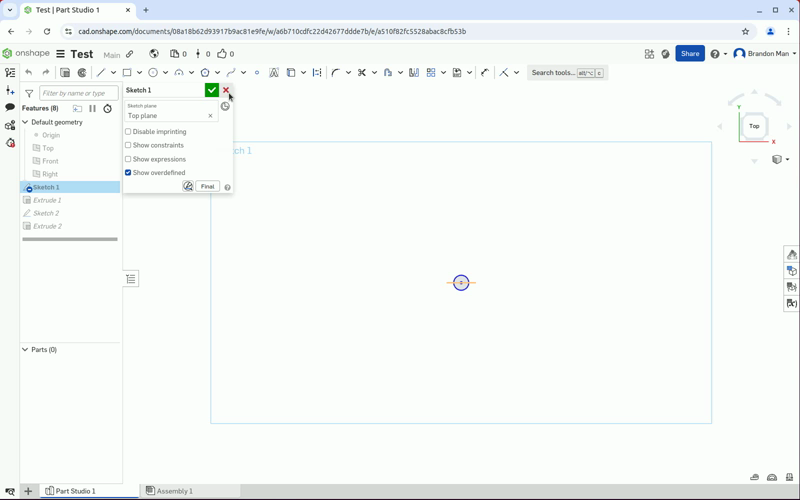
click(229, 92)
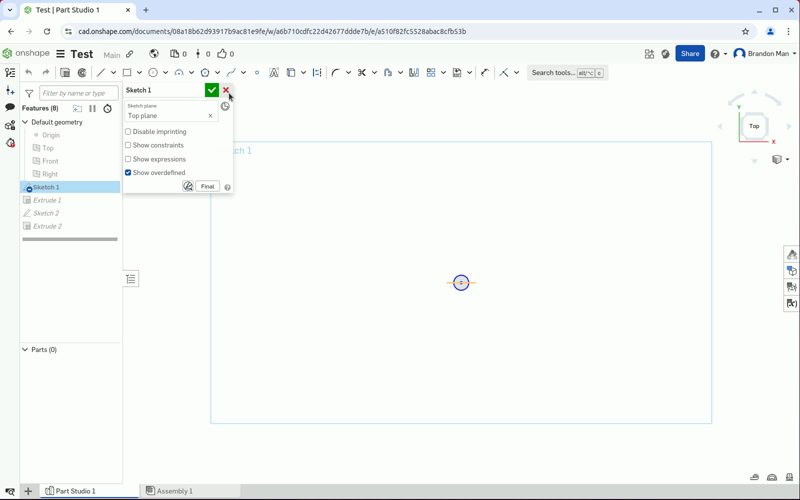
key(shift+s)
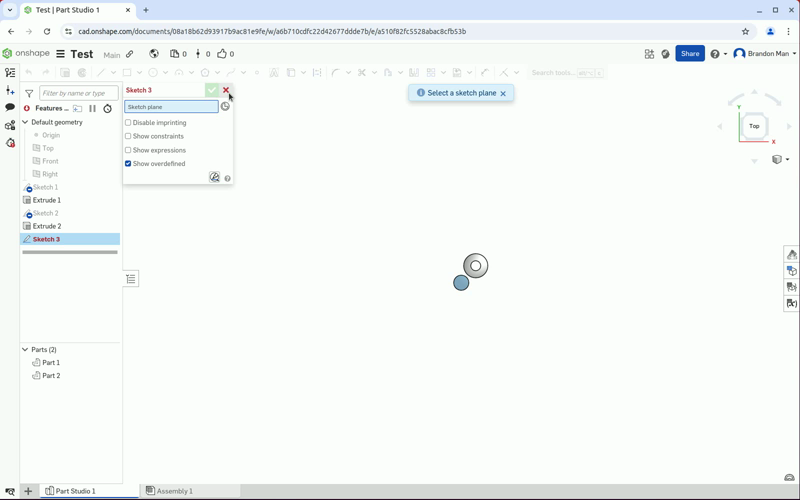
mouse_move(73, 150)
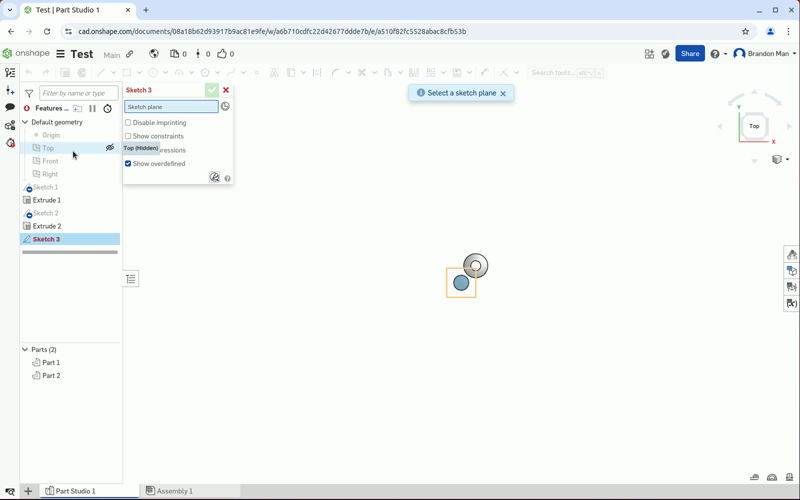
click(73, 150)
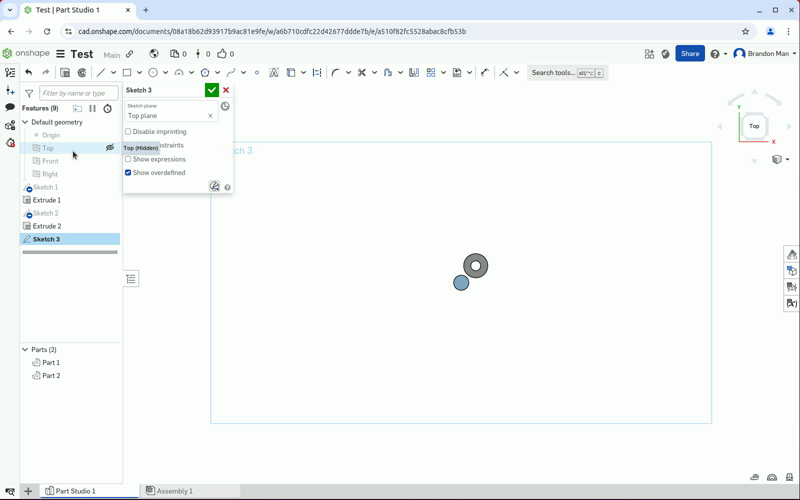
mouse_move(73, 352)
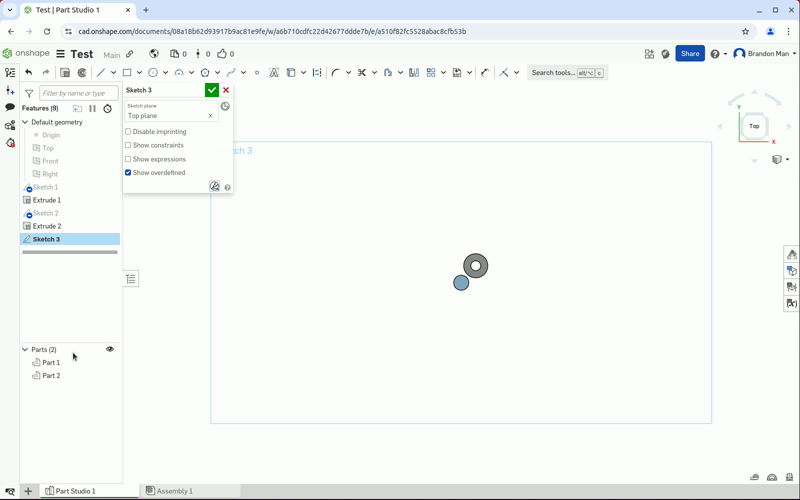
key(y)
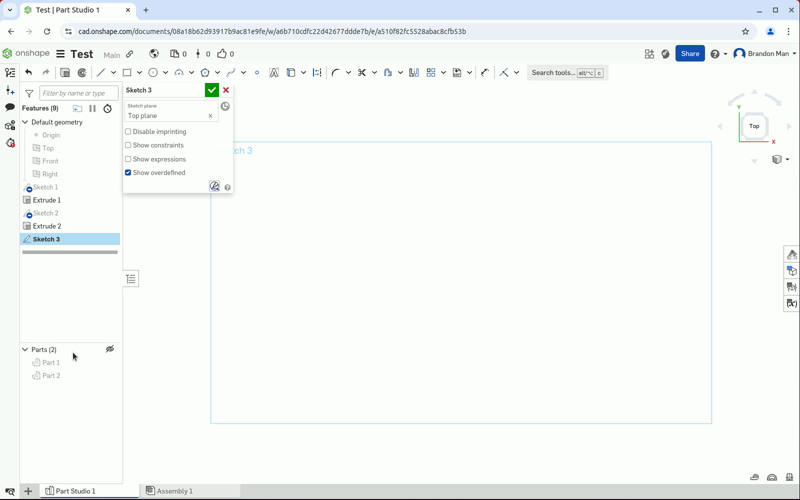
key(c)
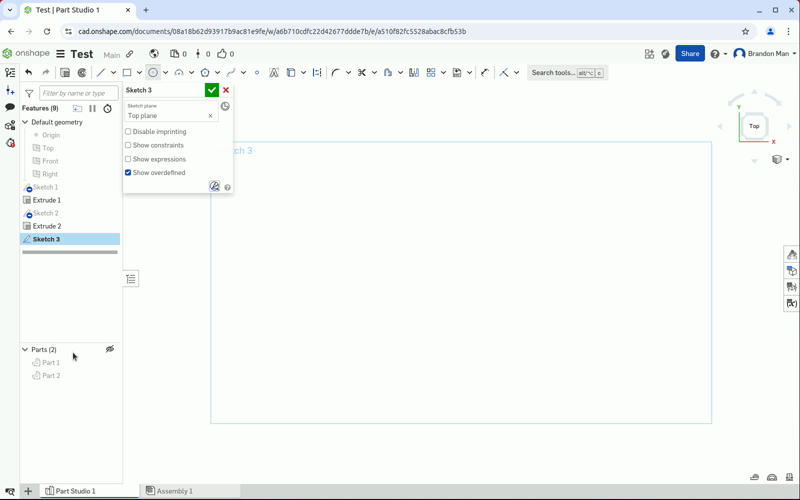
key_down(shift)
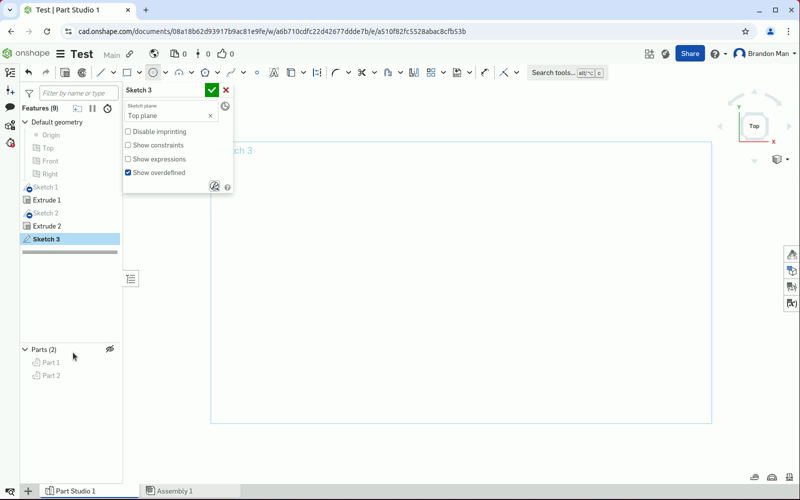
mouse_move(448, 258)
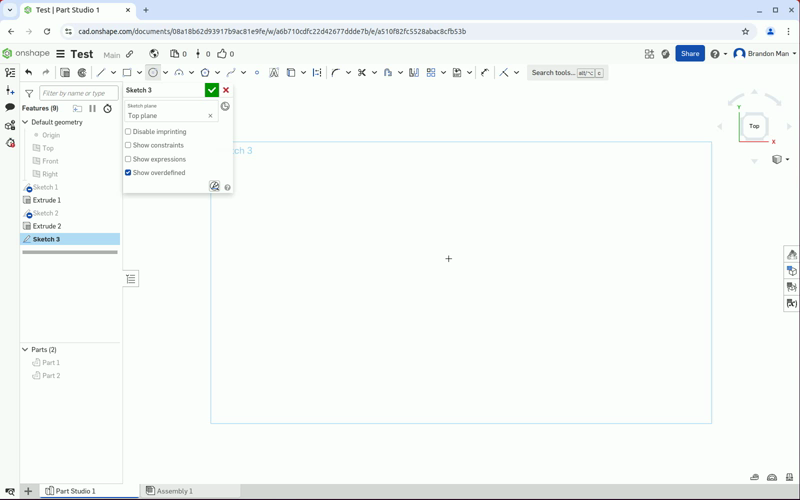
click(448, 258)
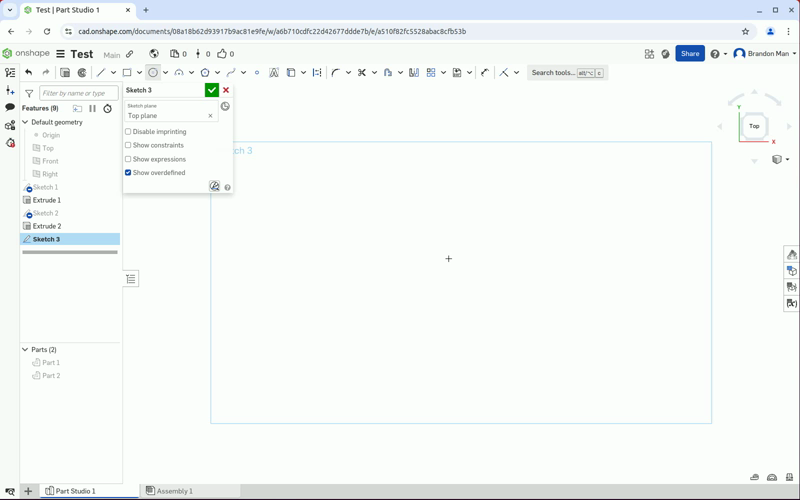
key_up(shift)
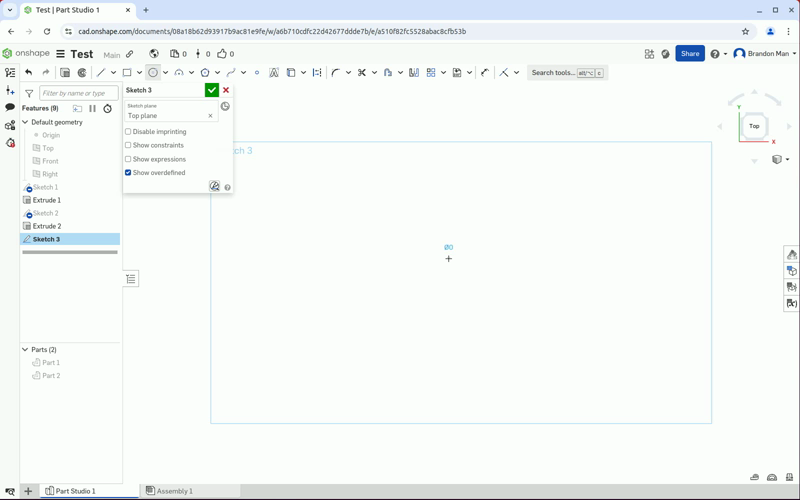
mouse_move(463, 258)
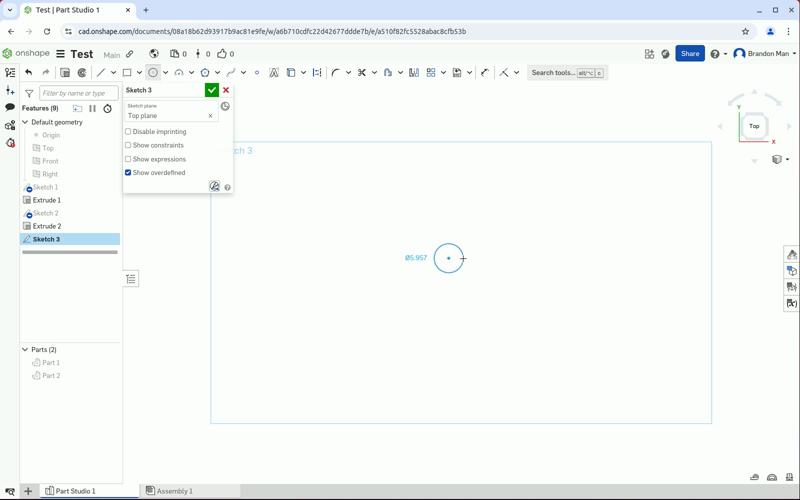
click(463, 258)
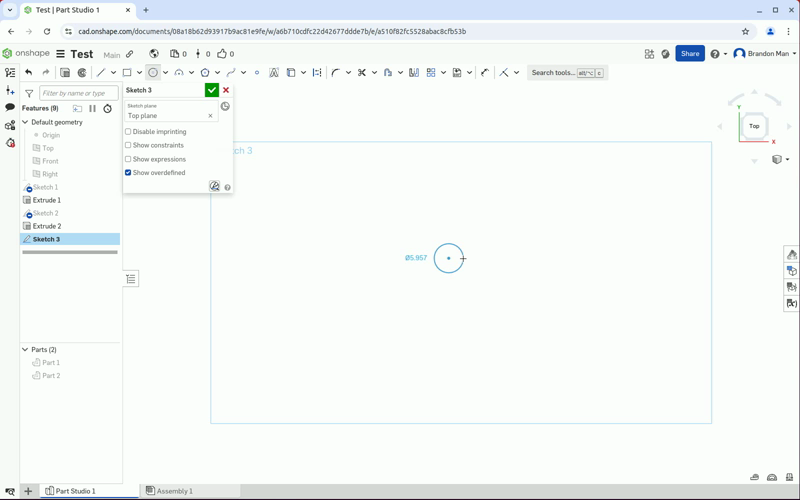
key(esc)
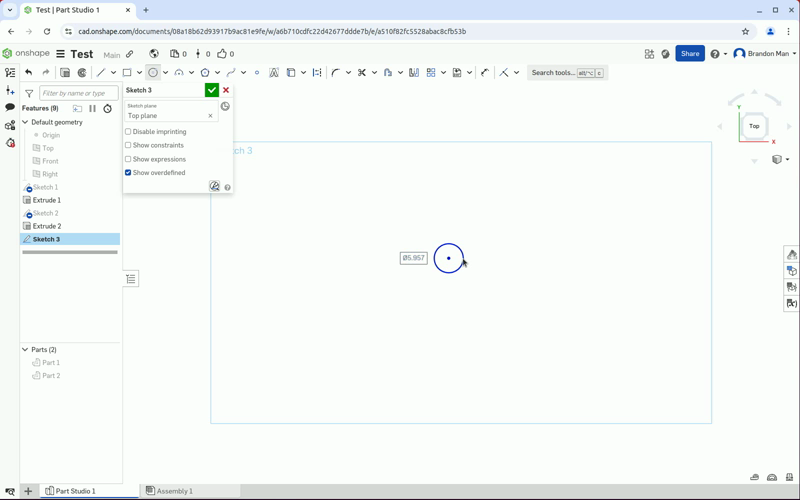
key(c)
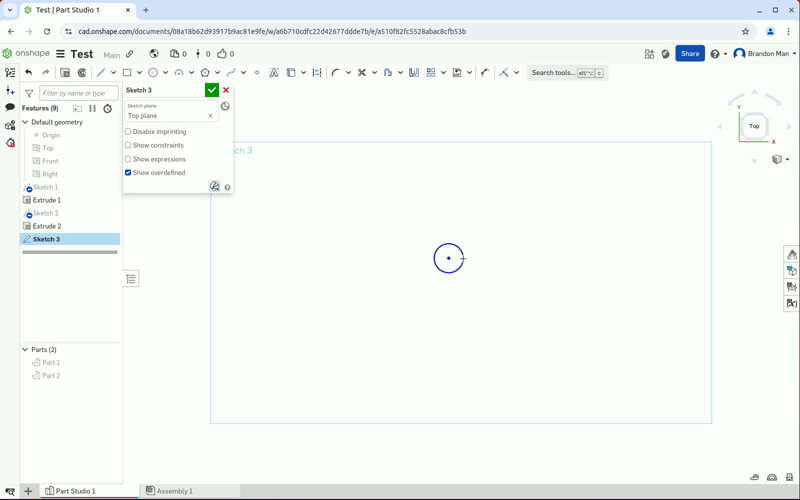
key_down(shift)
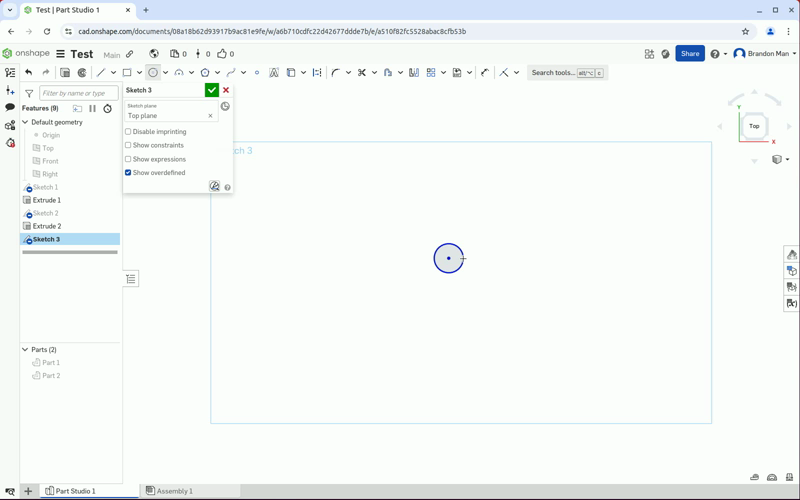
mouse_move(448, 258)
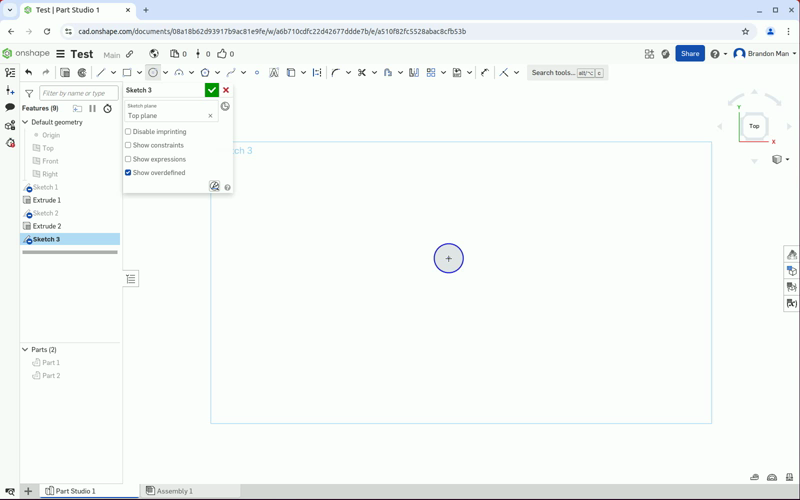
click(448, 258)
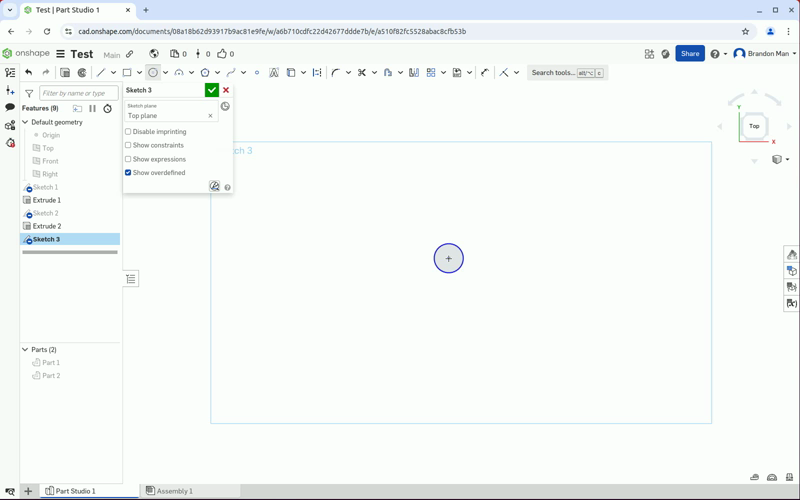
key_up(shift)
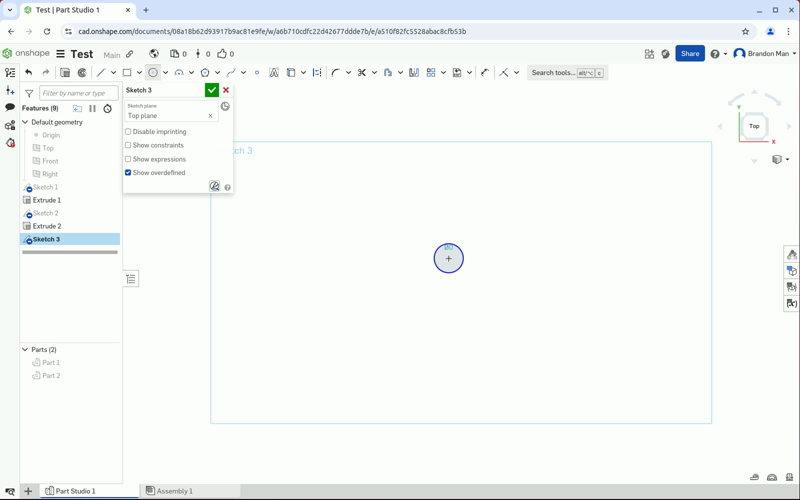
mouse_move(459, 258)
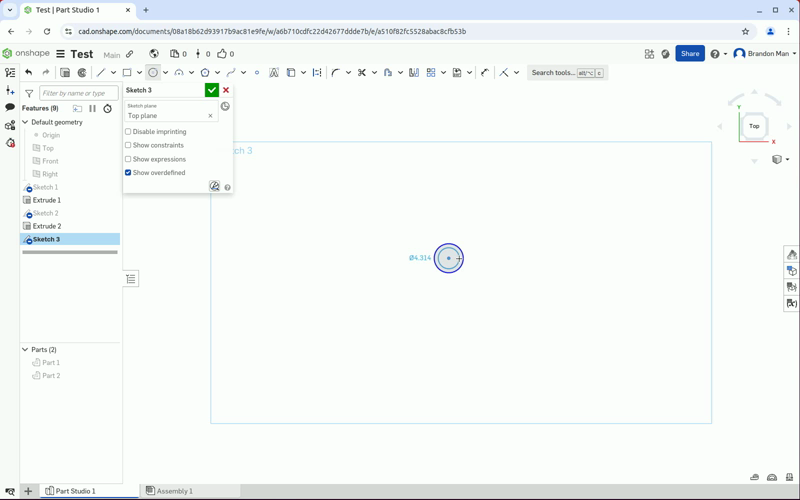
scroll(6)
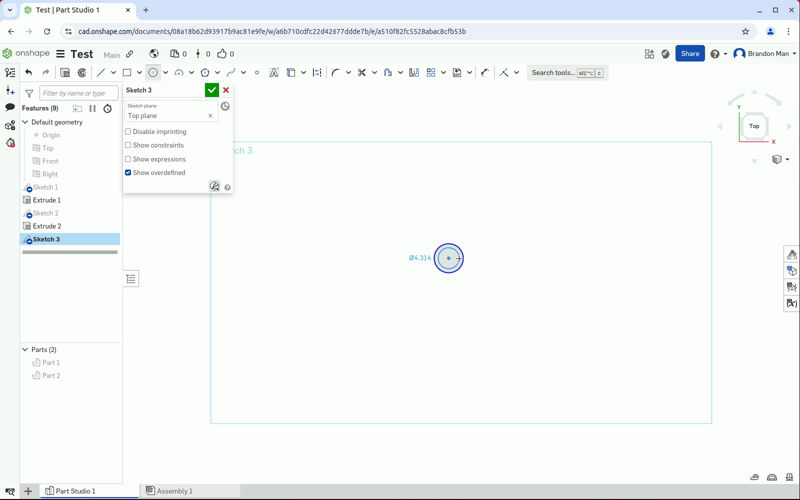
scroll(6)
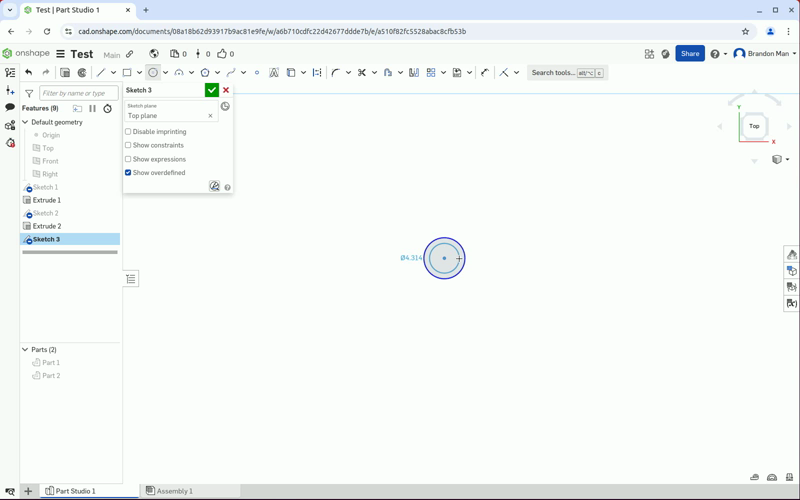
scroll(6)
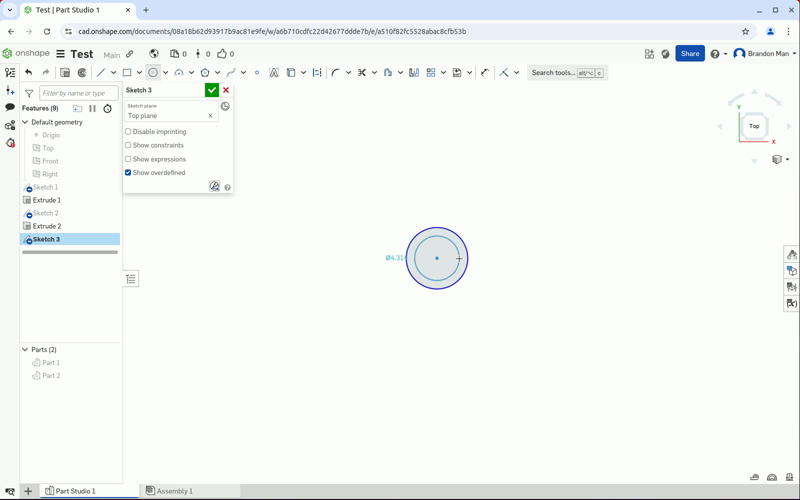
scroll(6)
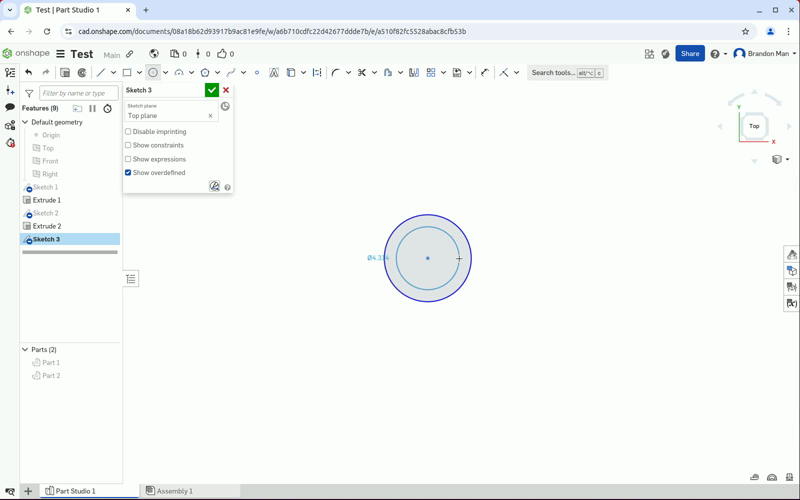
scroll(6)
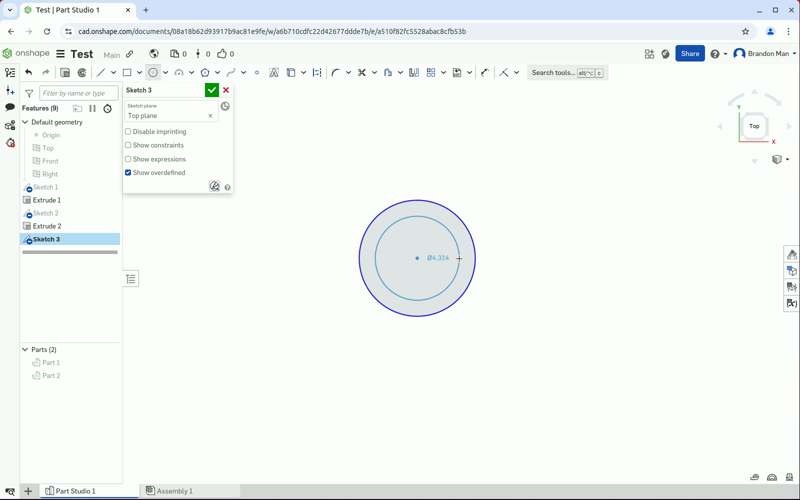
scroll(6)
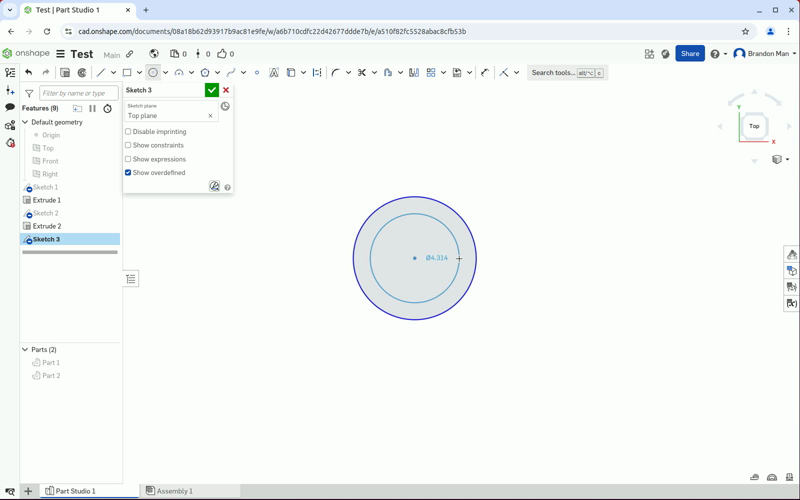
scroll(6)
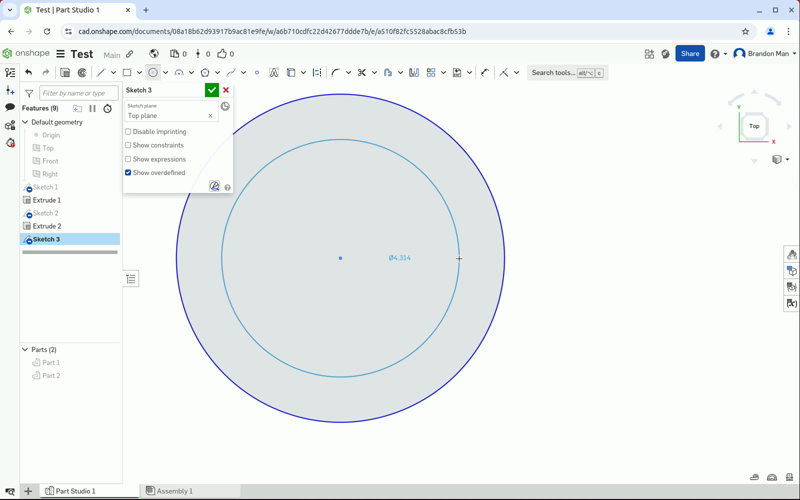
click(459, 258)
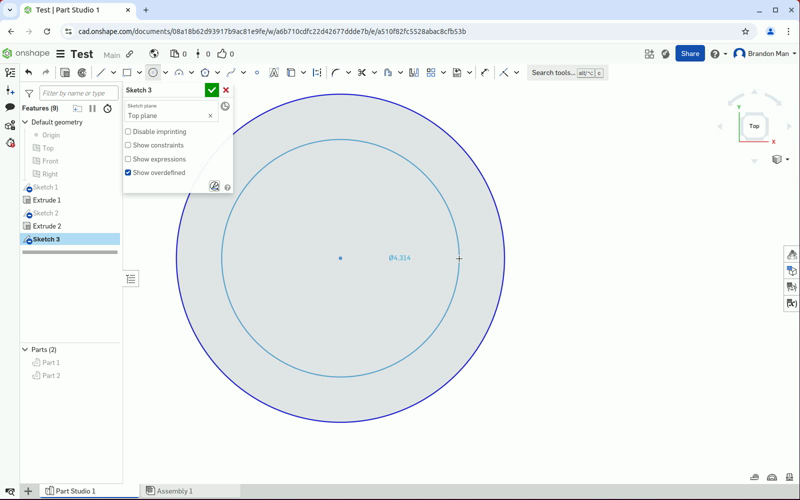
scroll(-6)
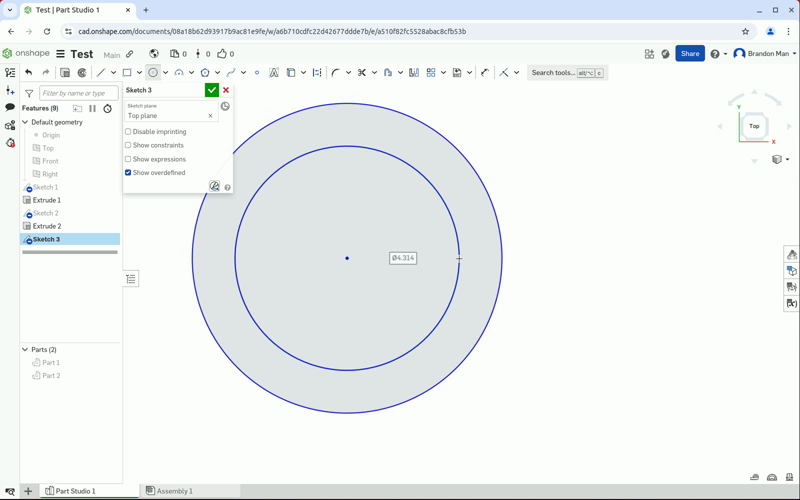
scroll(-6)
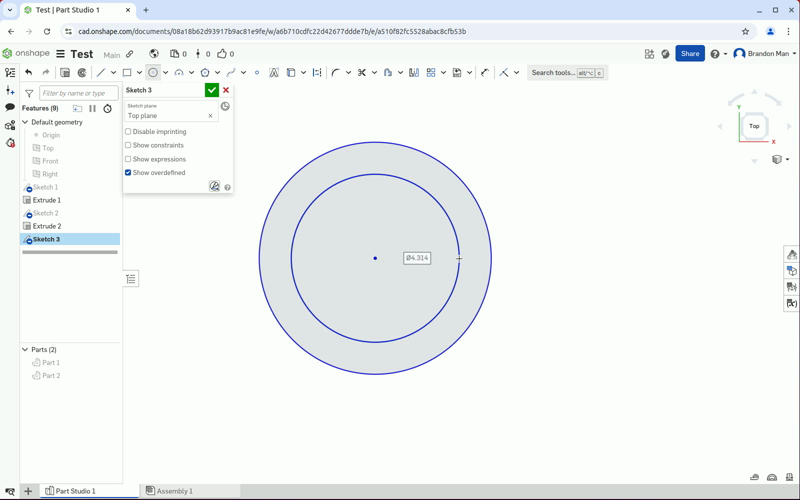
scroll(-6)
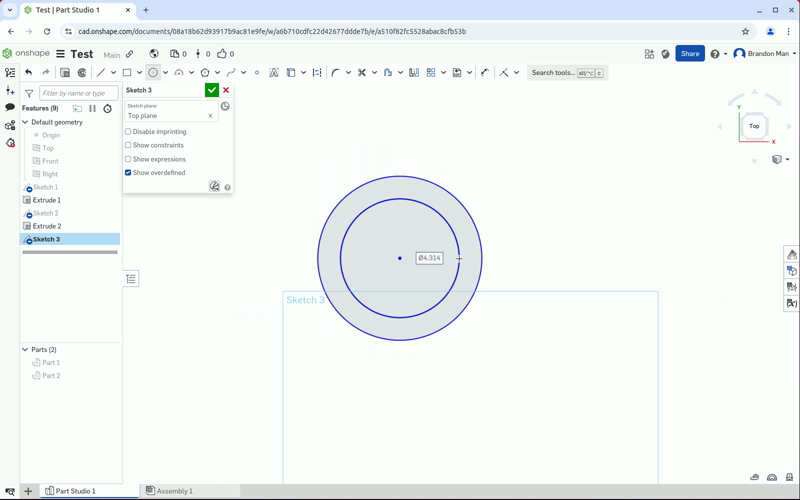
scroll(-6)
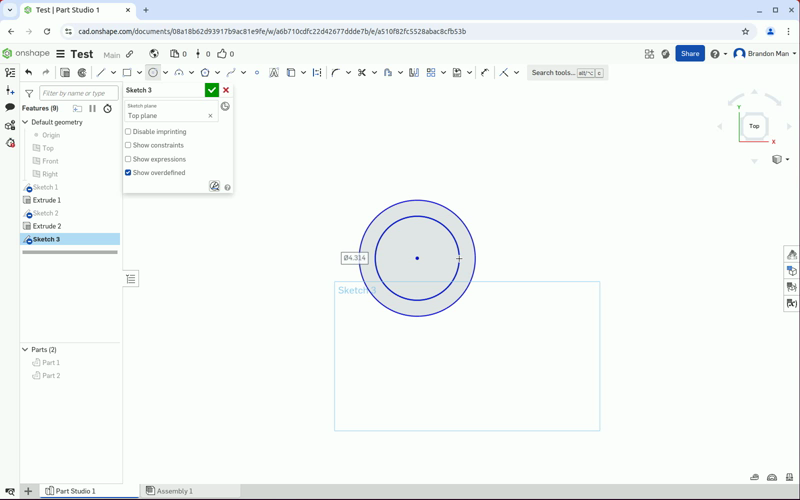
scroll(-6)
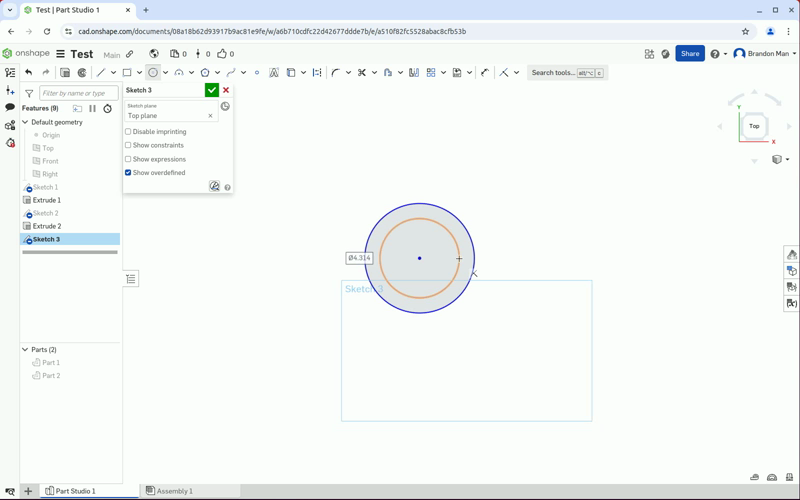
scroll(-6)
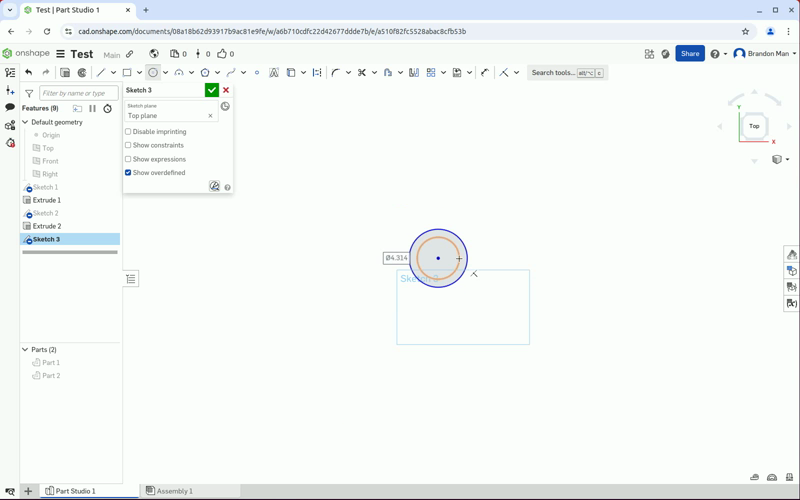
scroll(-6)
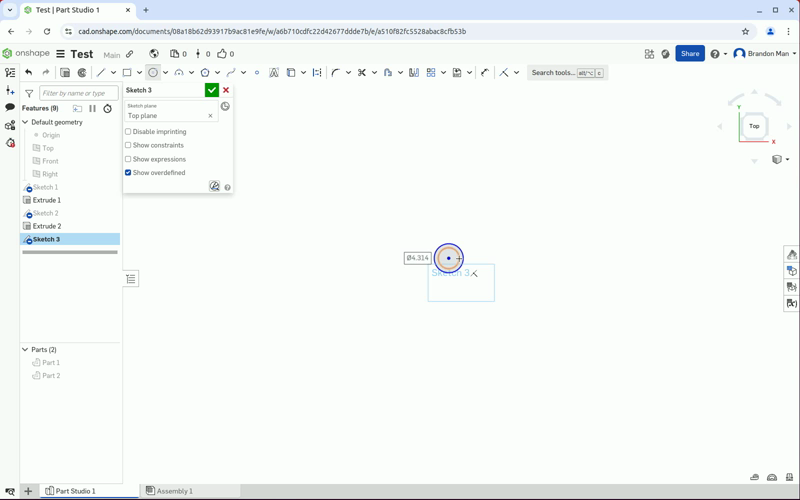
key(esc)
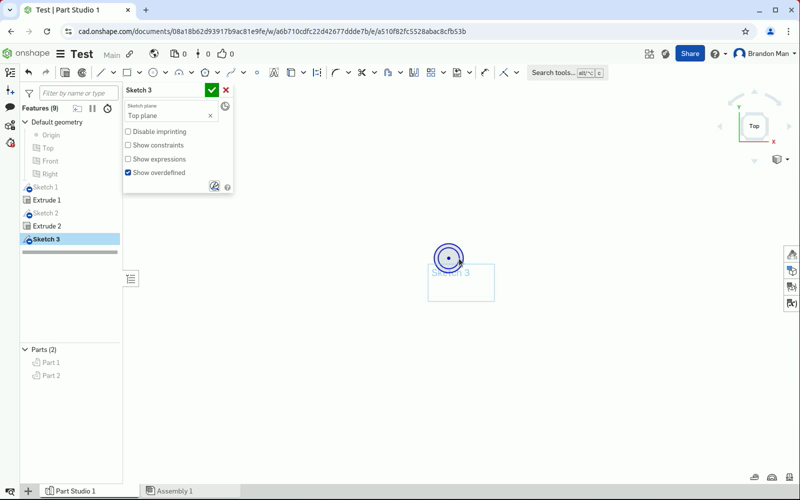
mouse_move(446, 244)
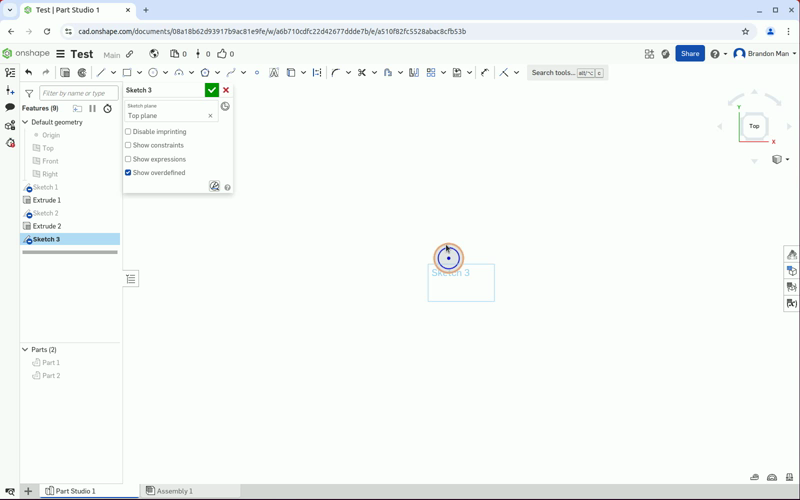
scroll(6)
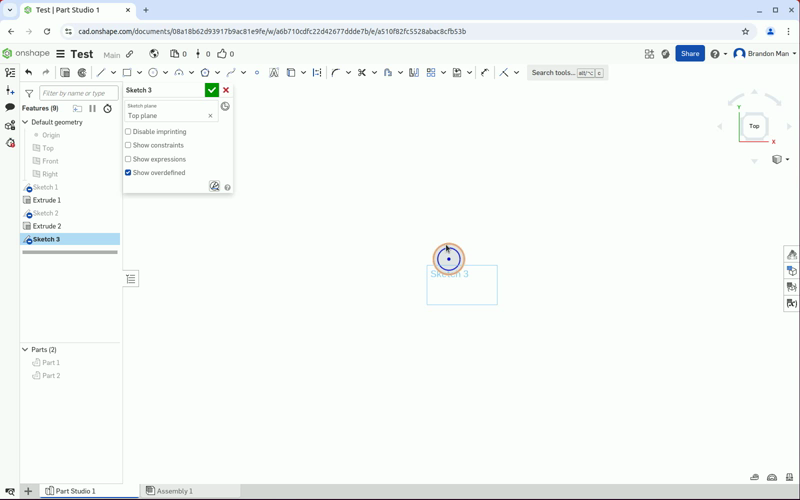
scroll(6)
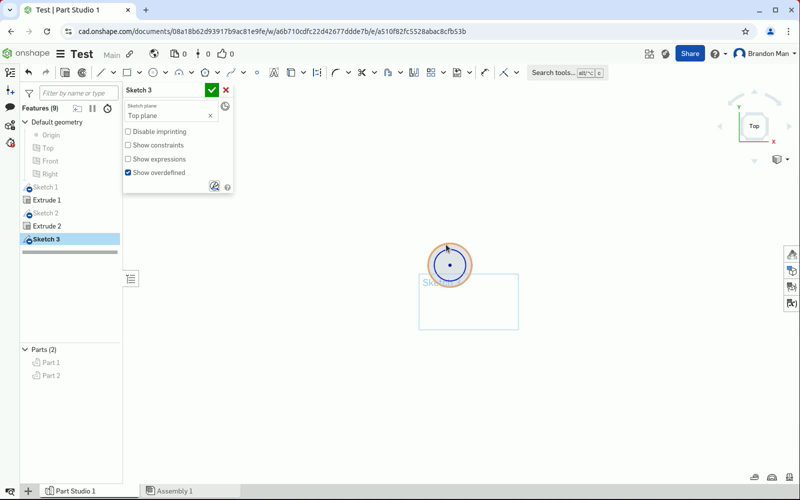
scroll(6)
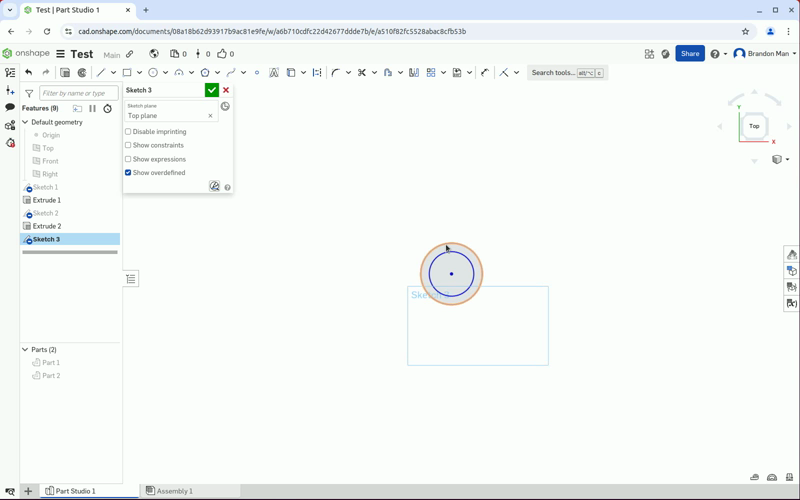
scroll(6)
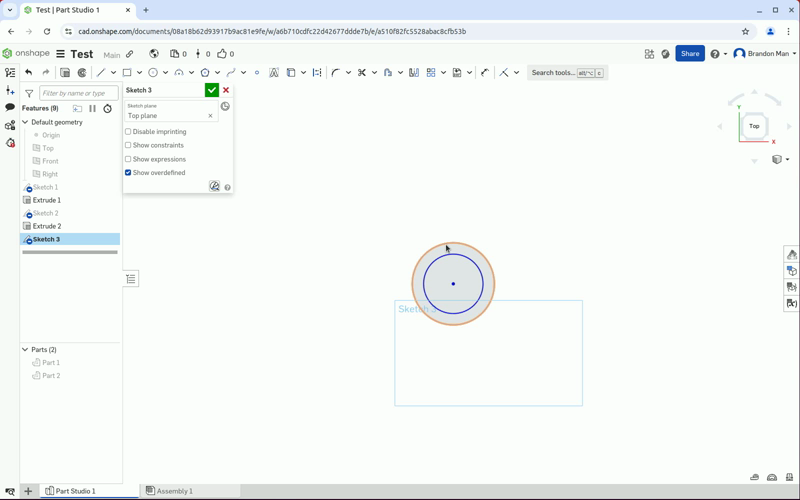
scroll(6)
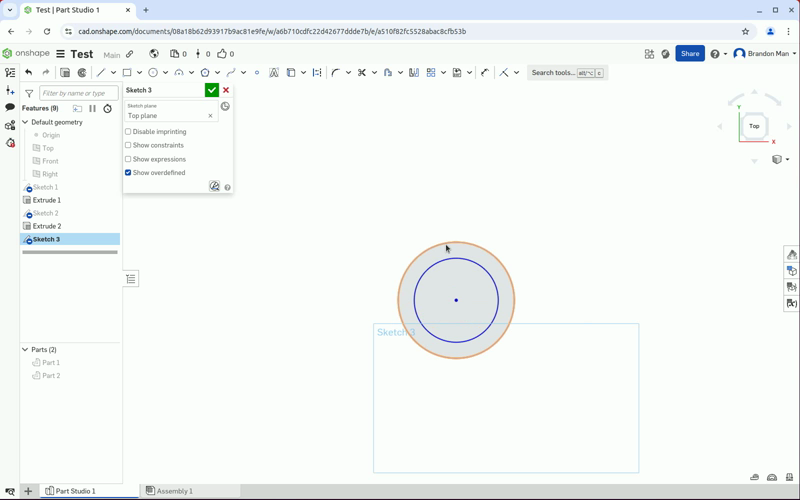
scroll(6)
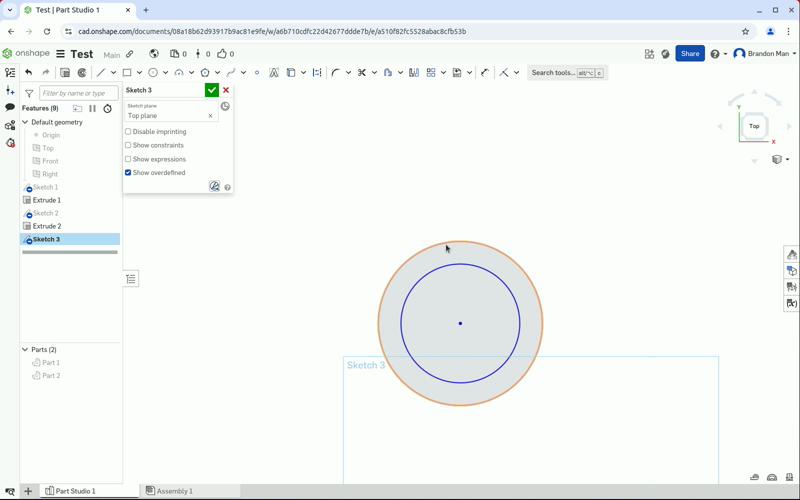
scroll(6)
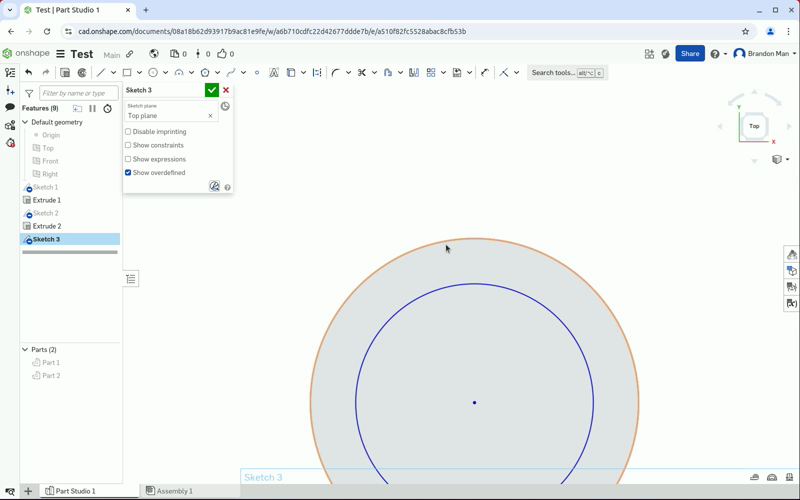
click(446, 244)
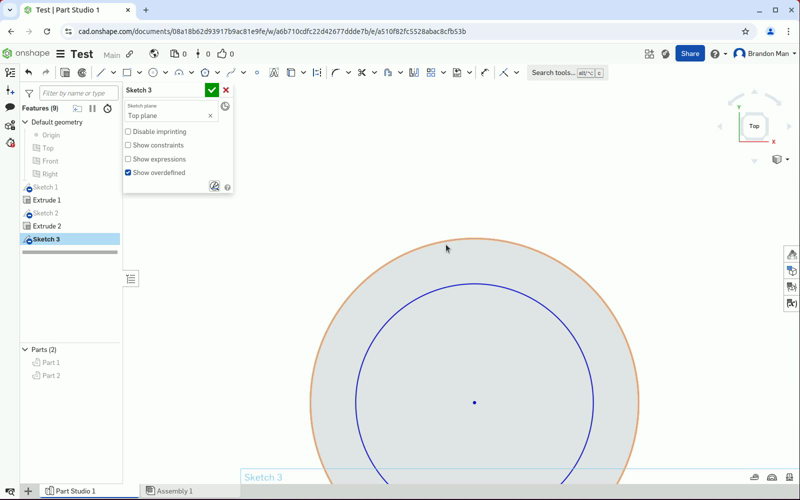
scroll(-6)
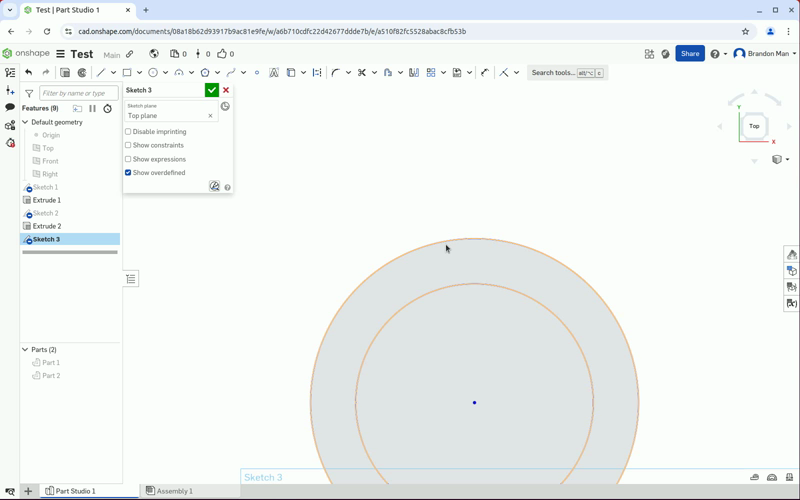
scroll(-6)
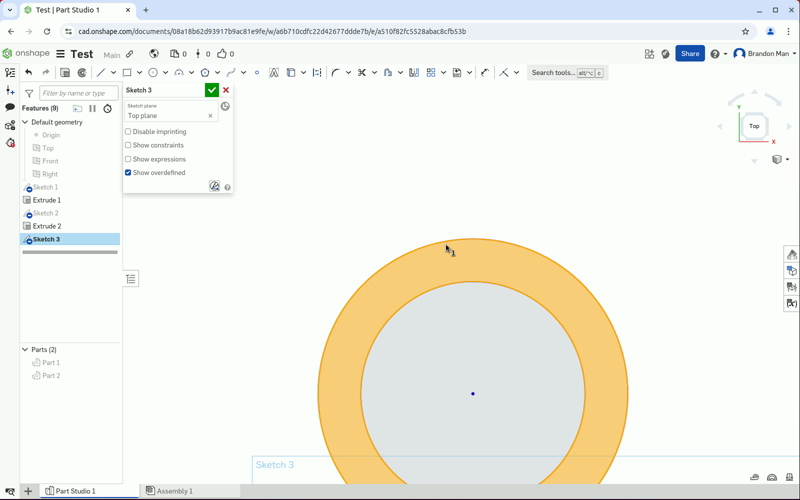
scroll(-6)
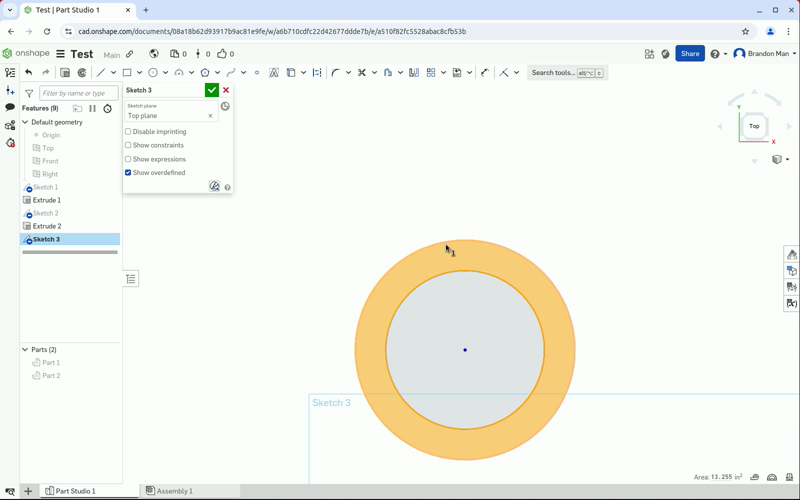
scroll(-6)
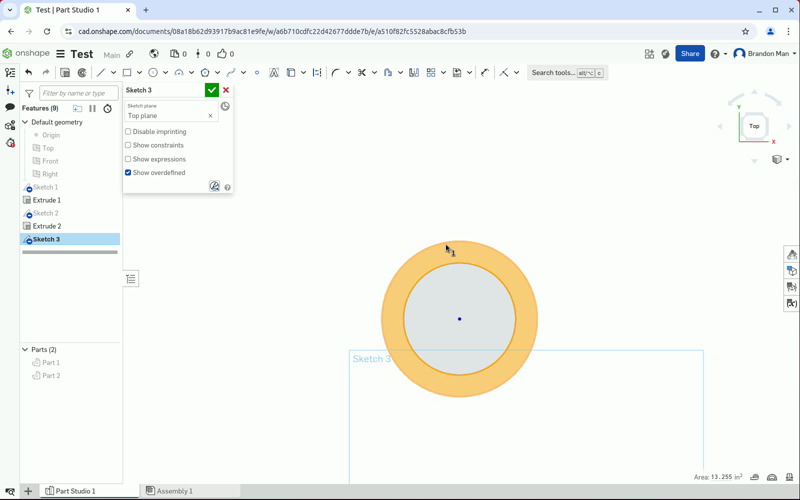
scroll(-6)
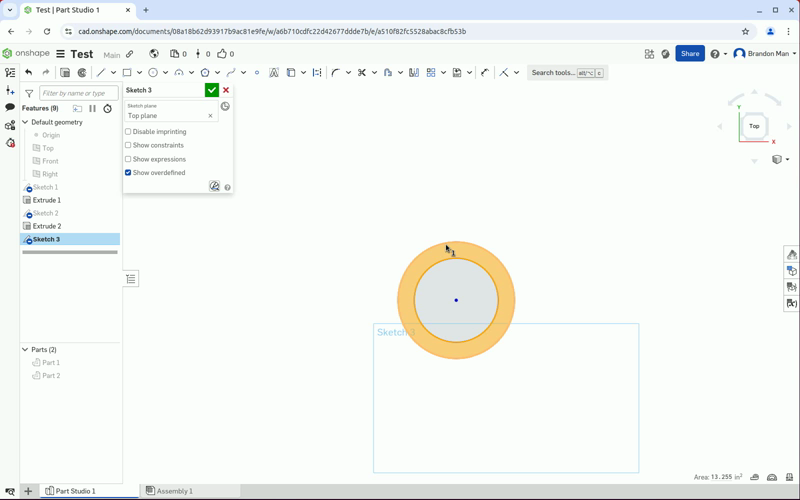
scroll(-6)
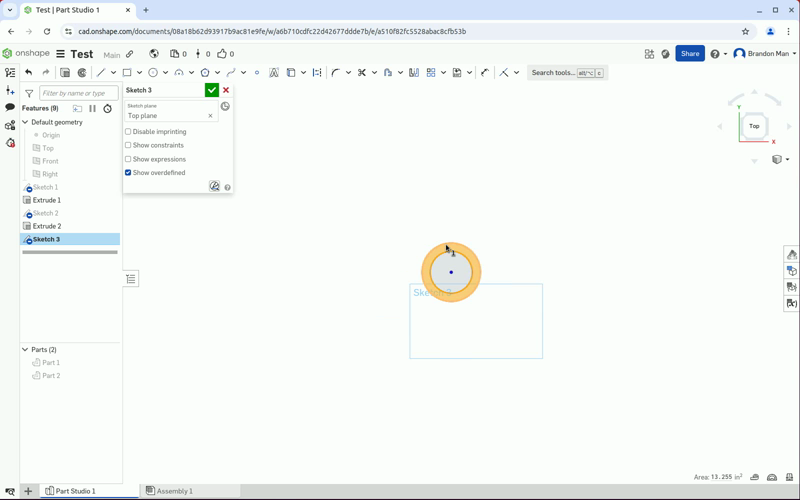
scroll(-6)
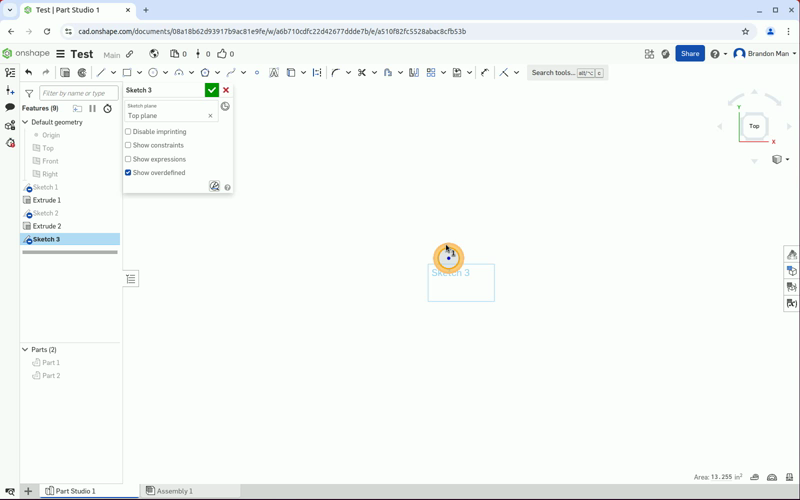
mouse_move(73, 352)
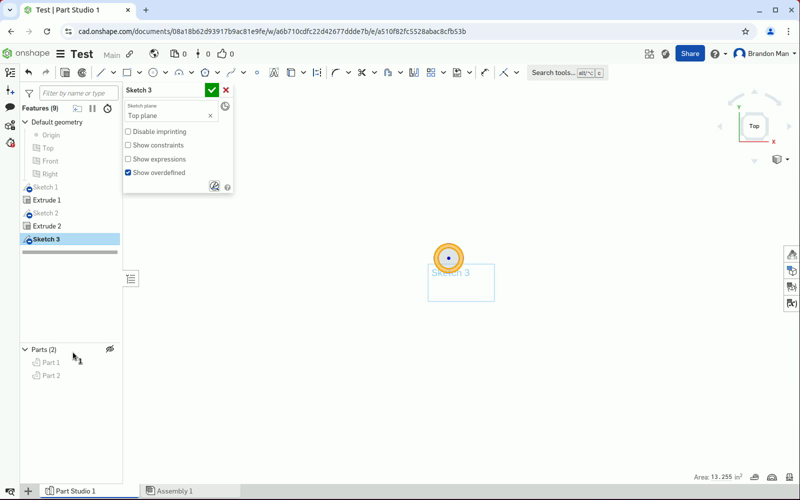
key(shift+y)
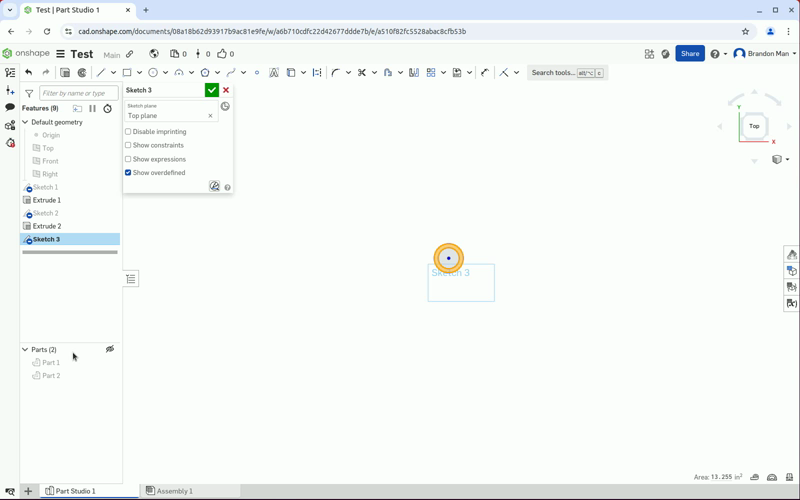
key(shift+e)
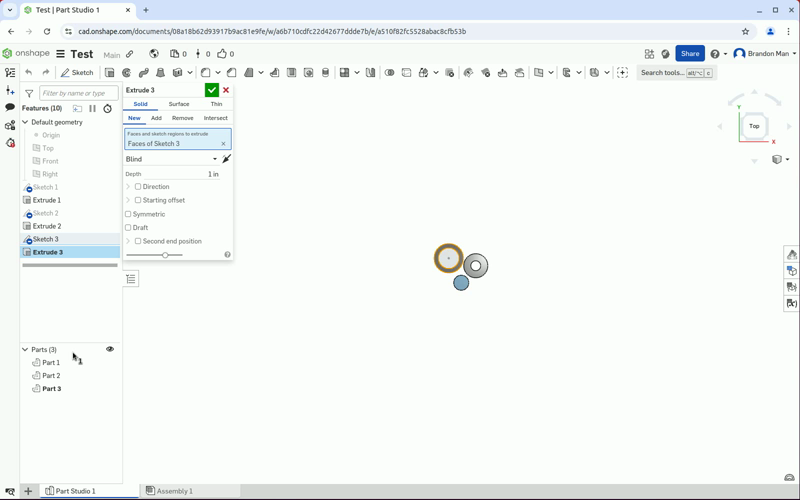
mouse_move(143, 106)
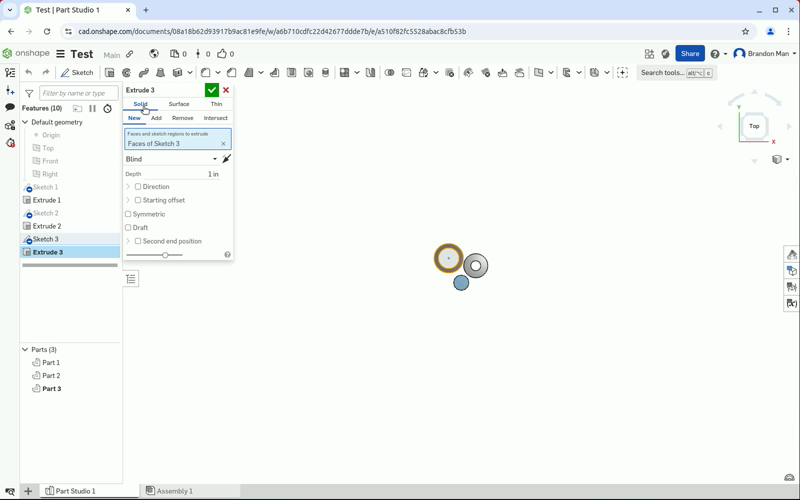
click(143, 106)
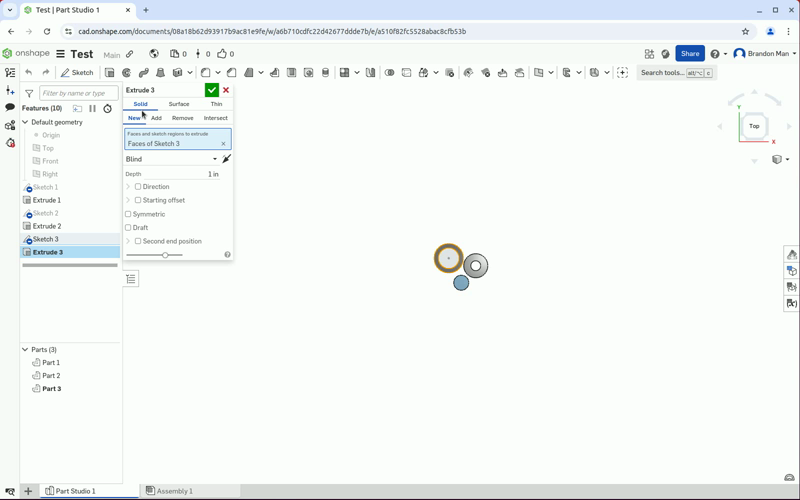
mouse_move(137, 120)
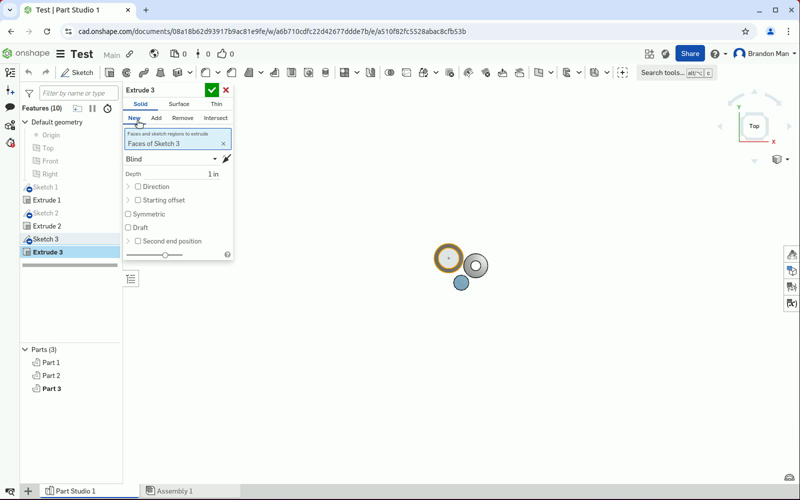
click(137, 120)
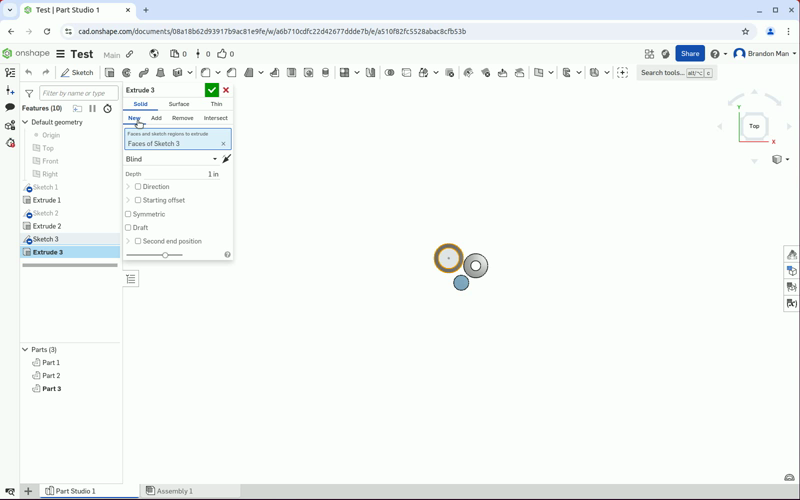
key(tab, 4)
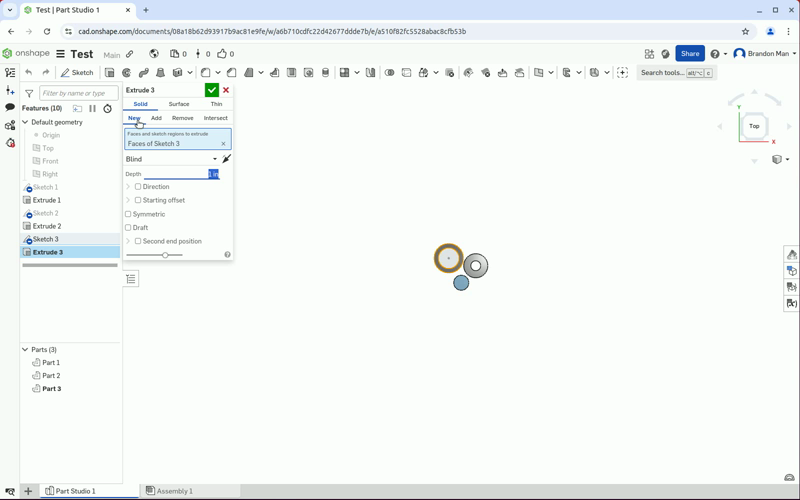
text(-0.241)
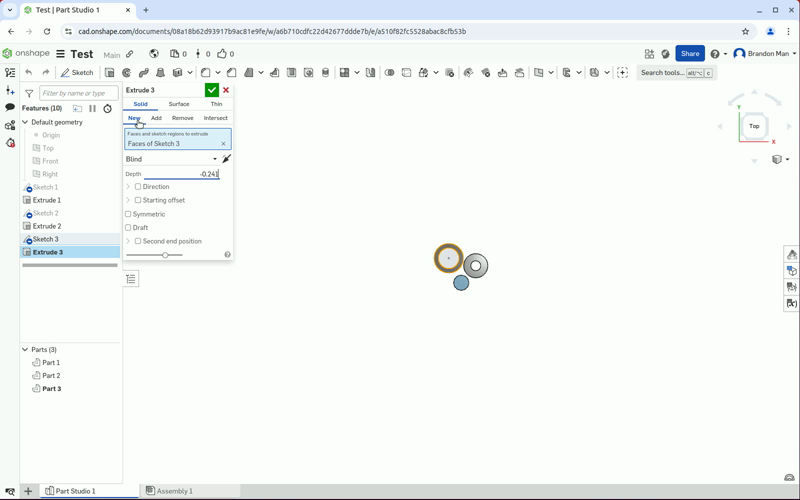
key(enter)
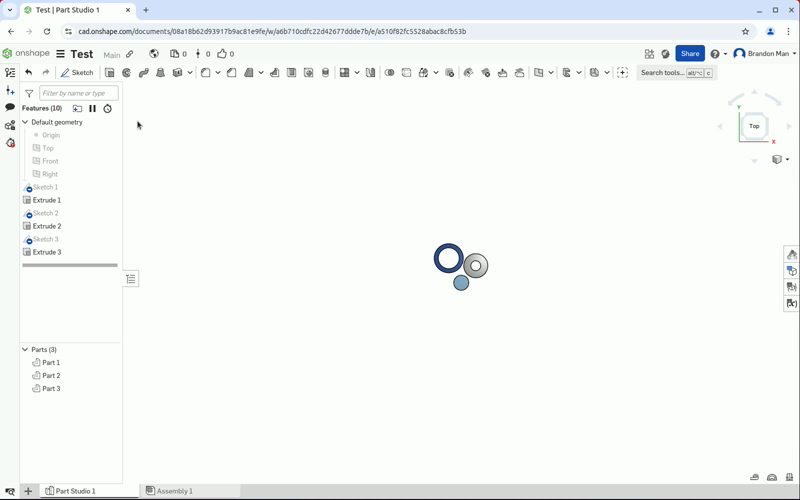
key(shift+h)
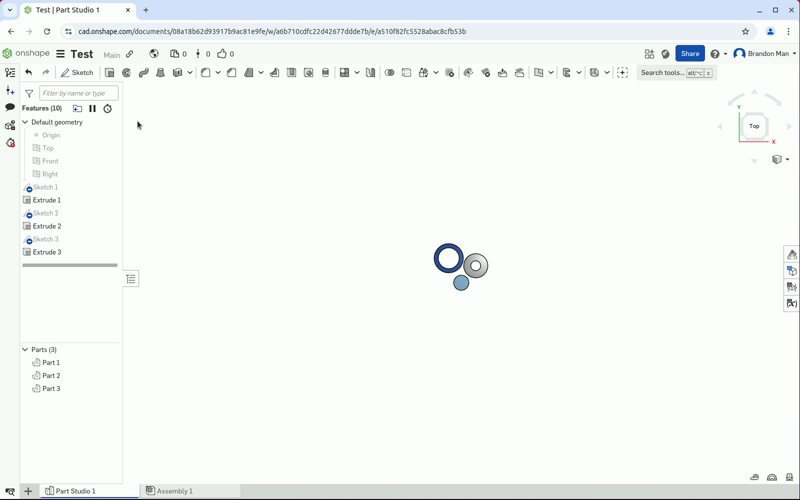
key(shift+h)
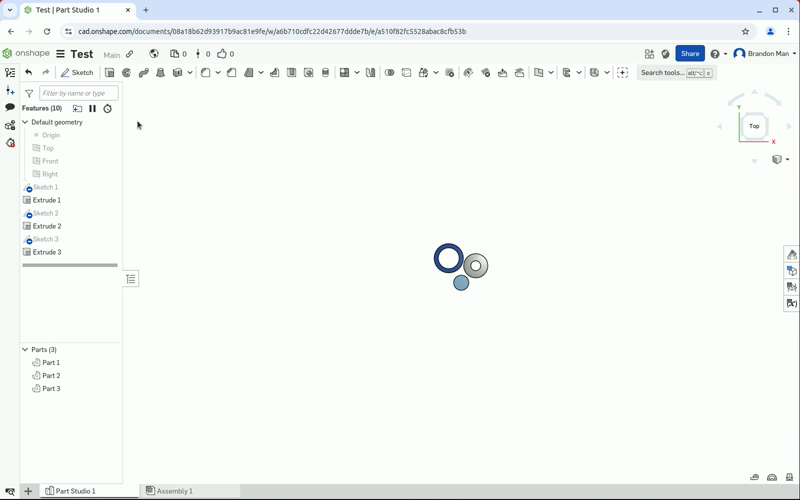
mouse_move(73, 189)
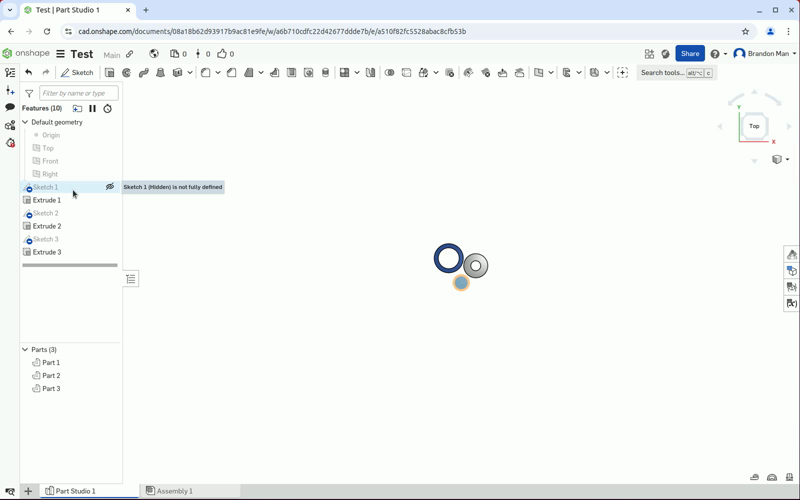
click(73, 189)
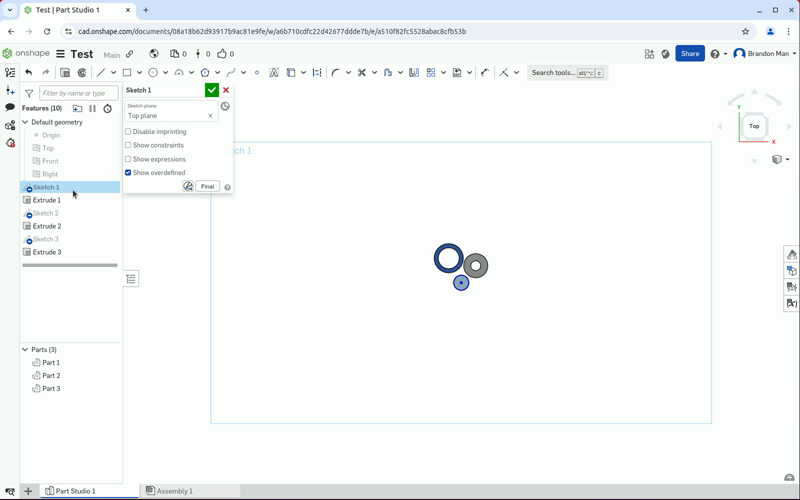
mouse_move(229, 92)
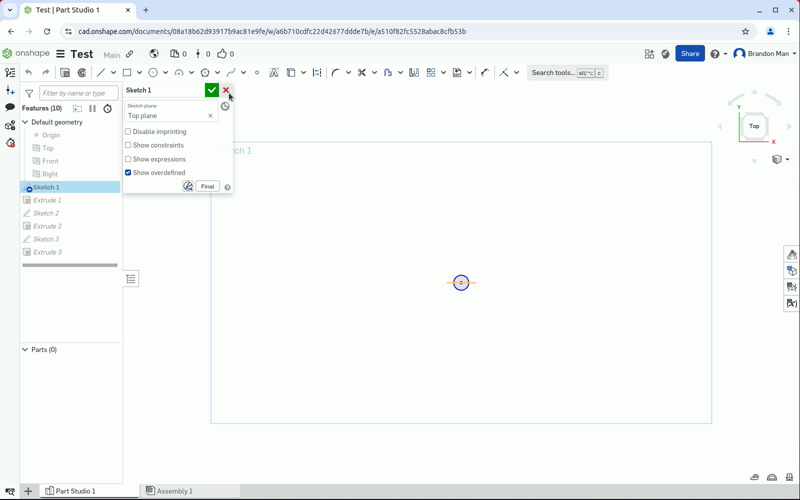
click(229, 92)
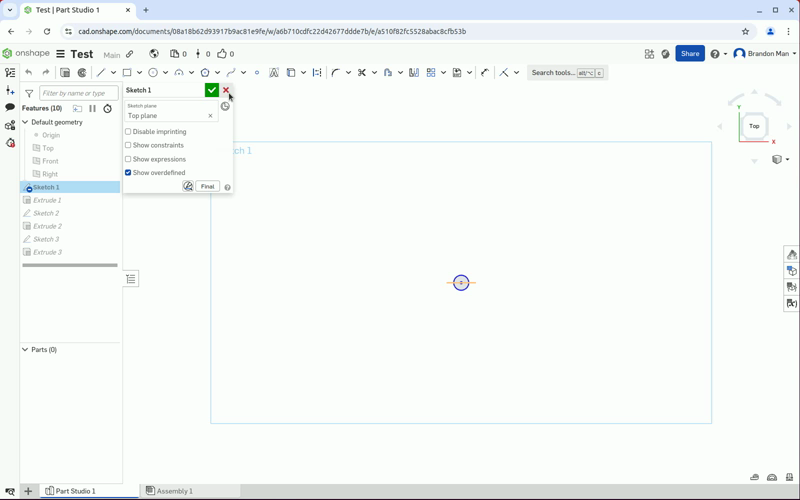
key(shift+s)
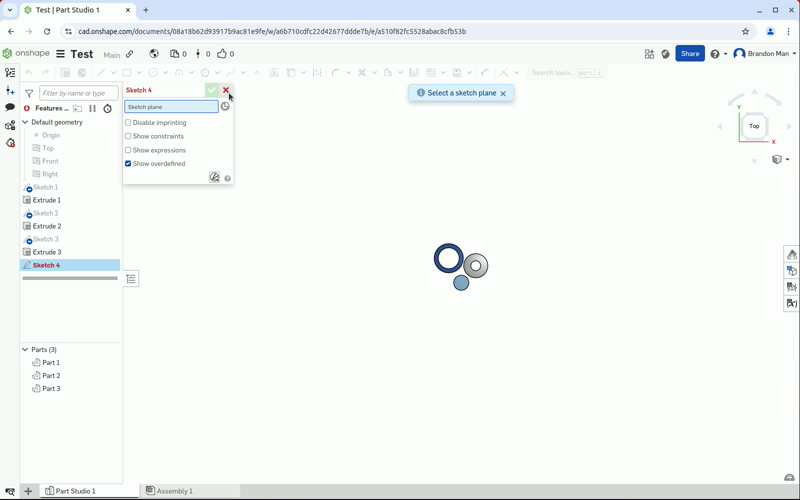
mouse_move(73, 150)
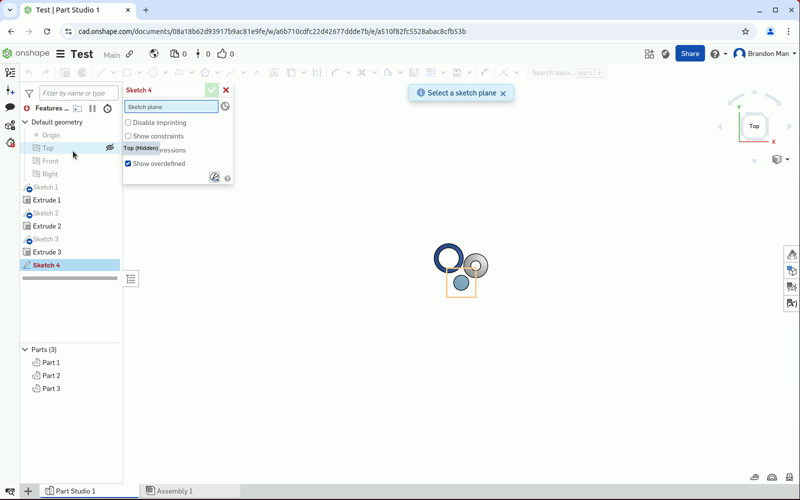
click(73, 150)
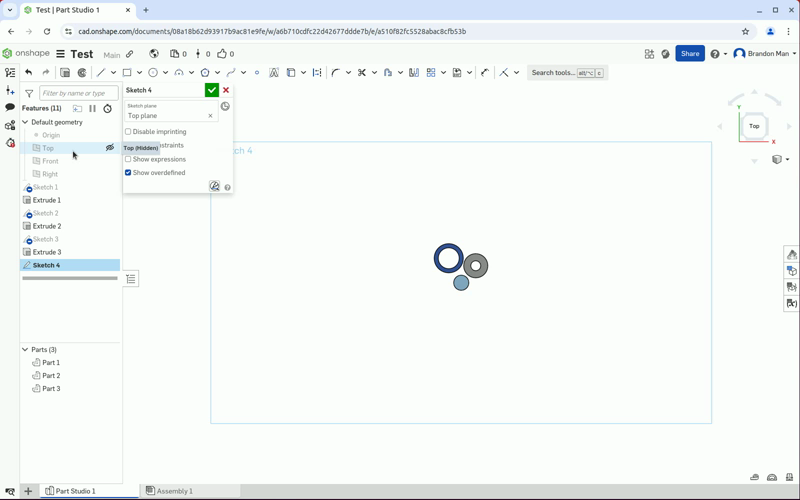
mouse_move(73, 352)
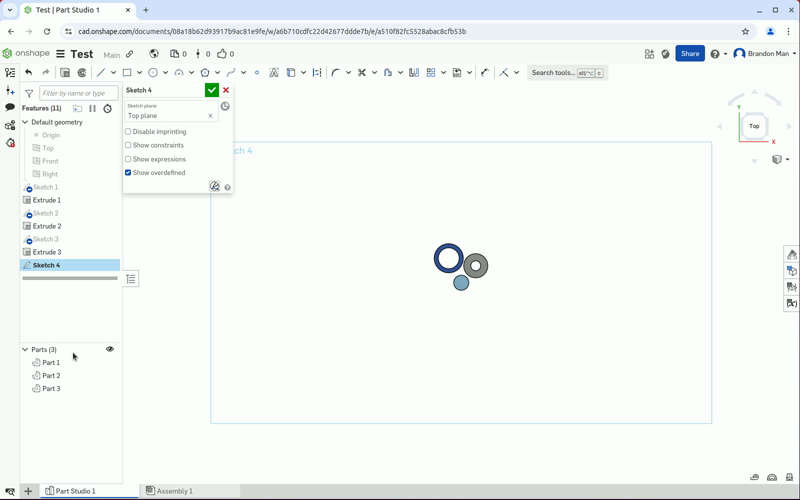
key(y)
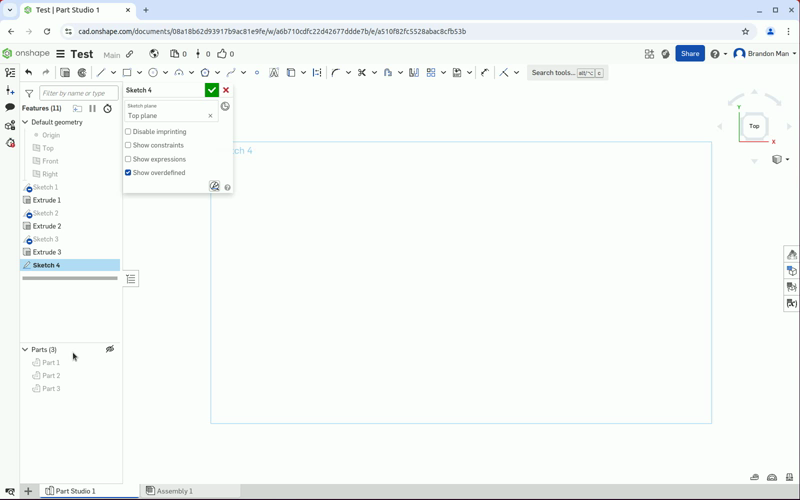
key(c)
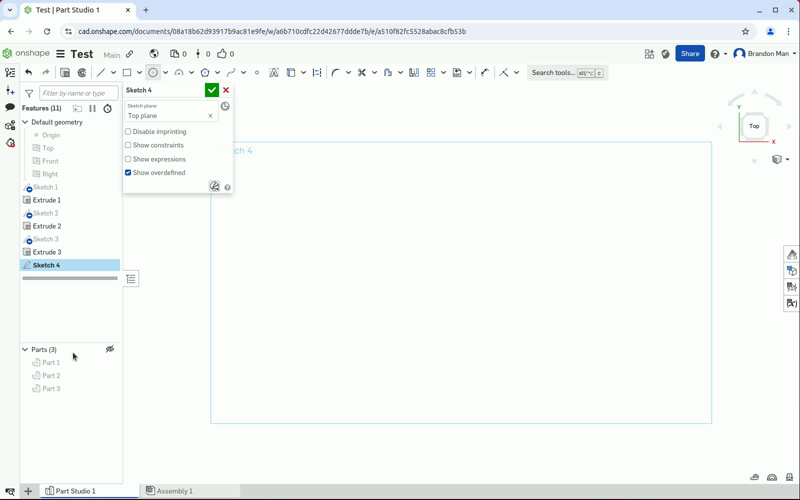
key_down(shift)
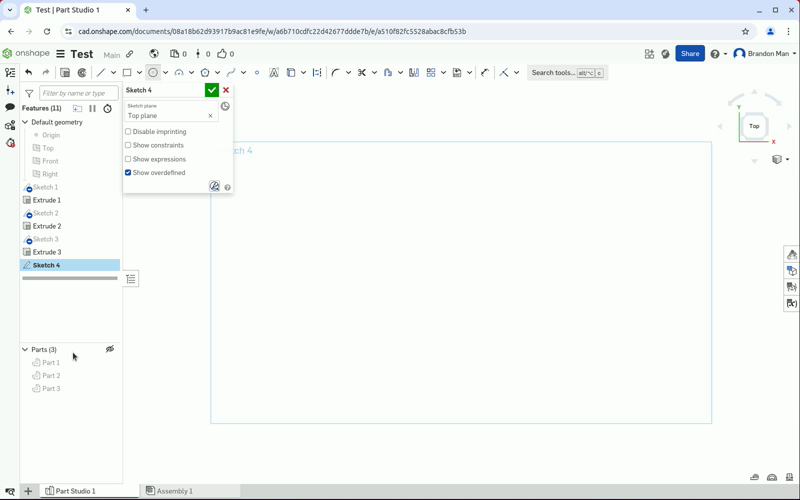
mouse_move(430, 287)
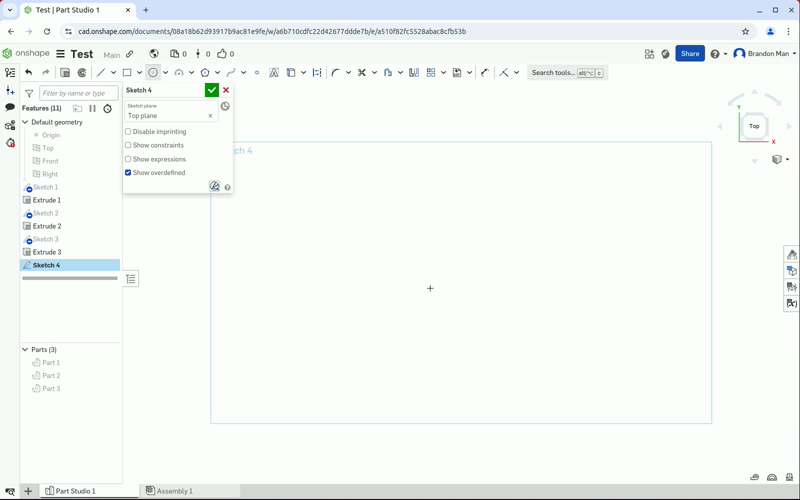
click(430, 287)
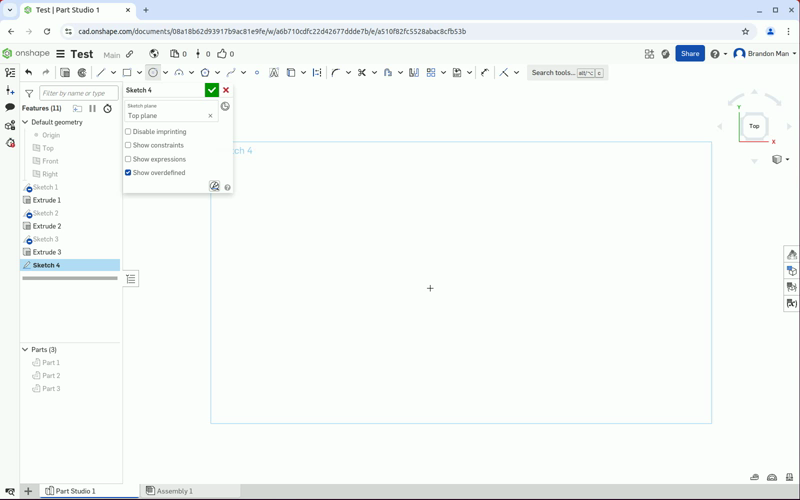
key_up(shift)
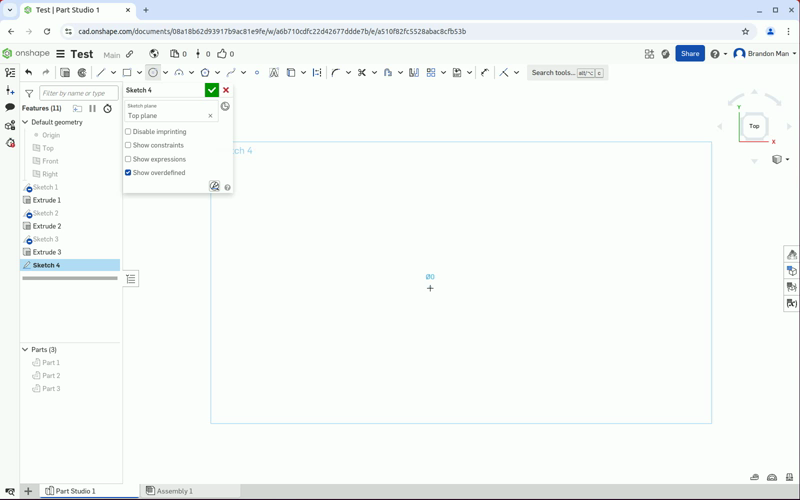
mouse_move(445, 287)
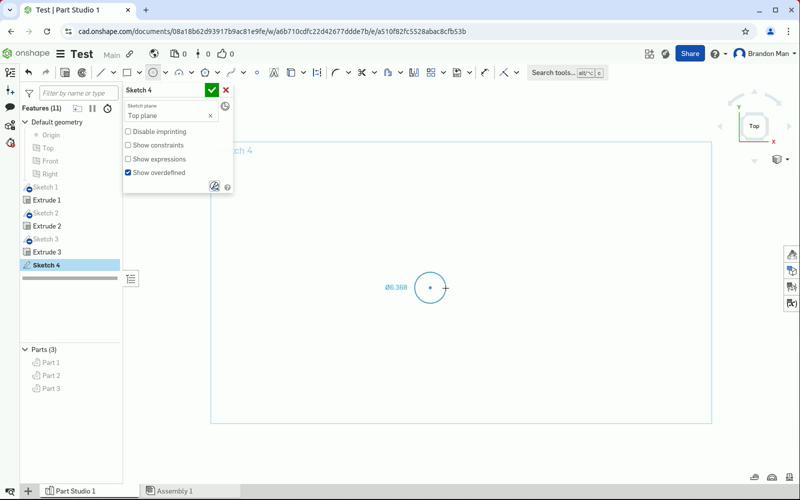
click(445, 287)
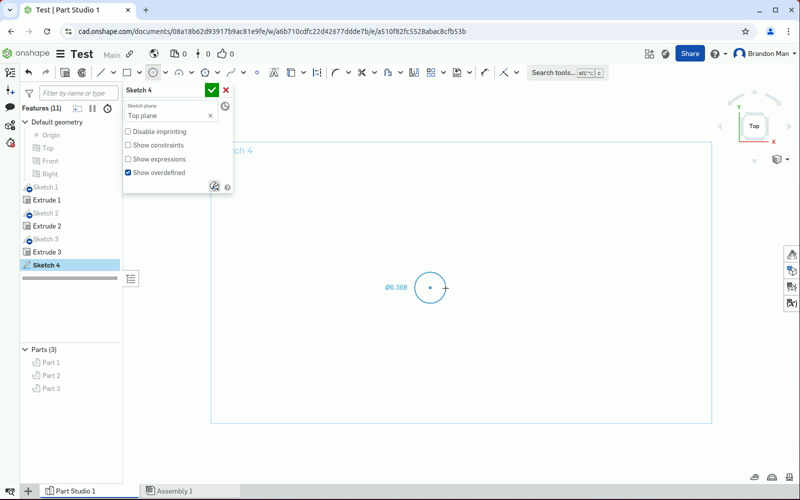
key(esc)
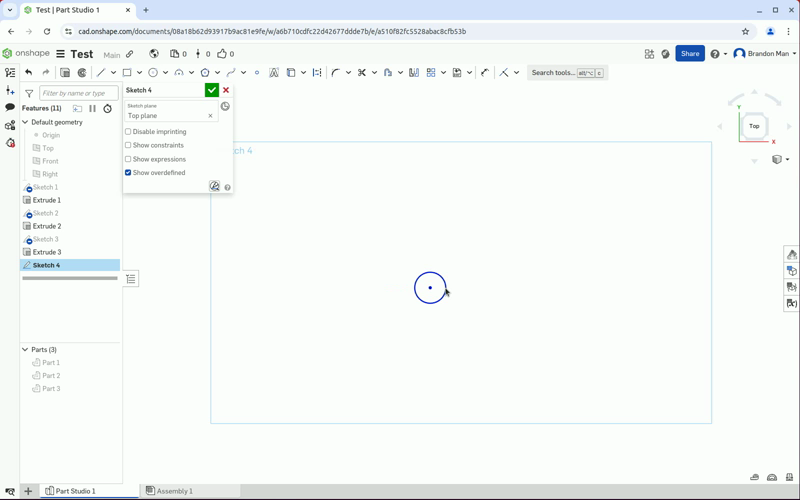
key(c)
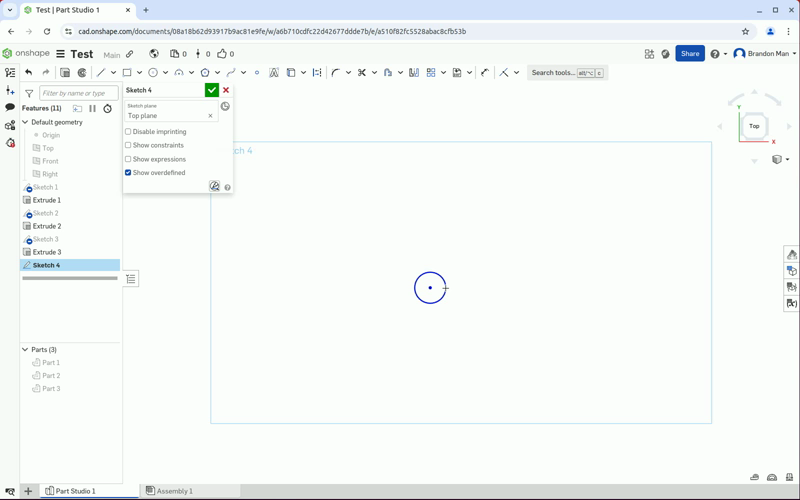
key_down(shift)
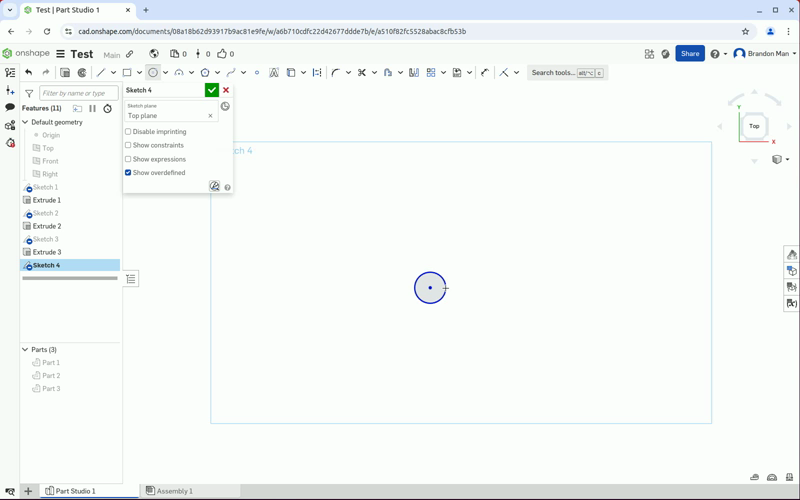
mouse_move(430, 287)
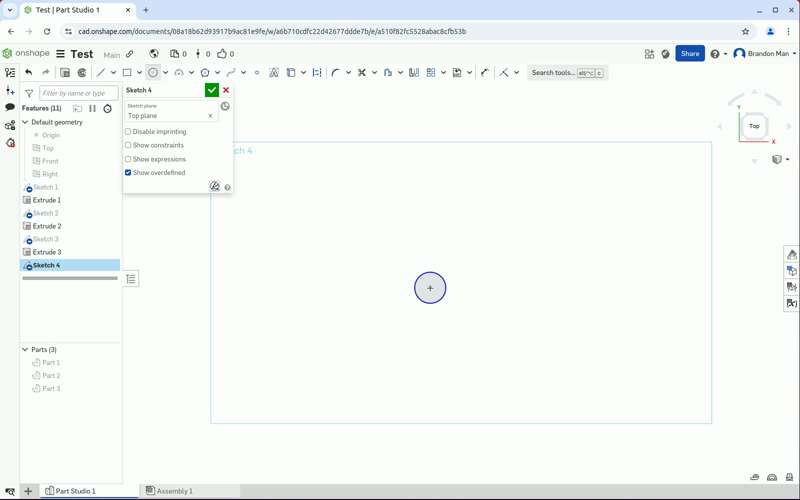
click(430, 287)
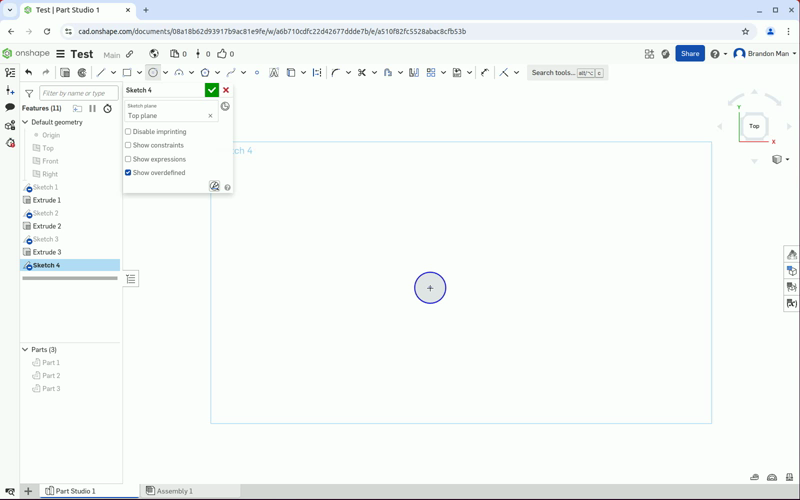
key_up(shift)
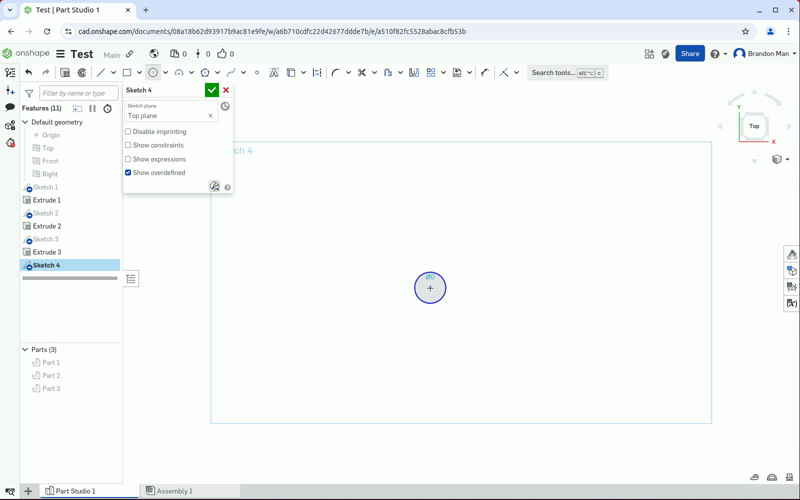
mouse_move(441, 287)
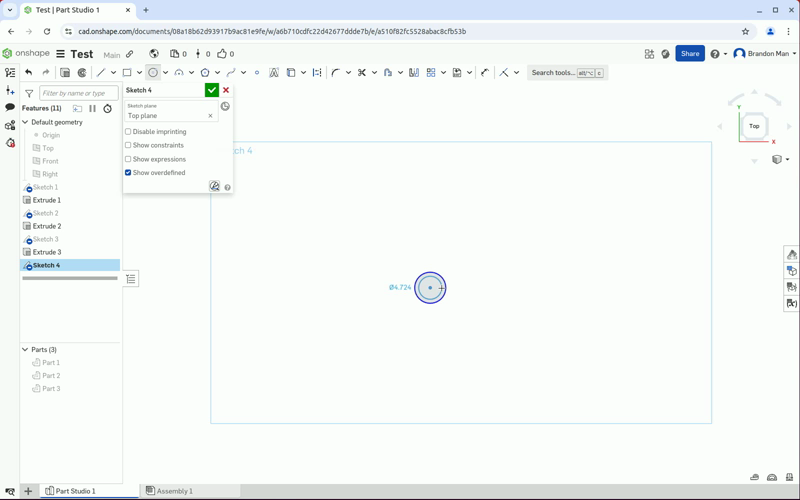
scroll(6)
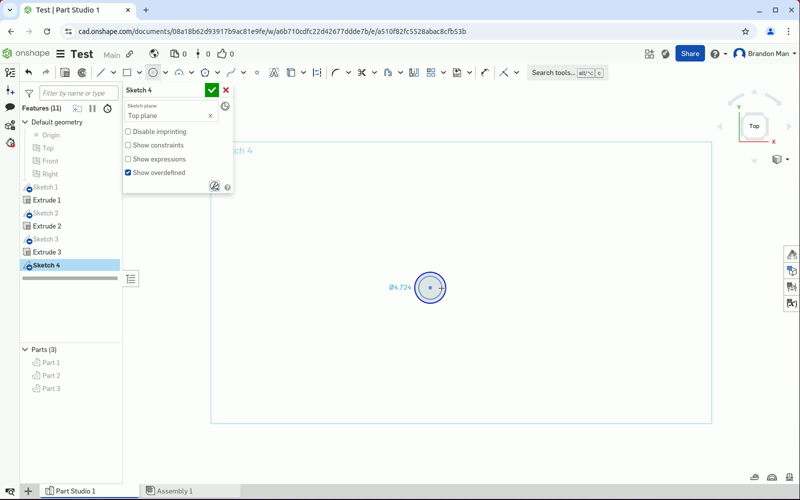
scroll(6)
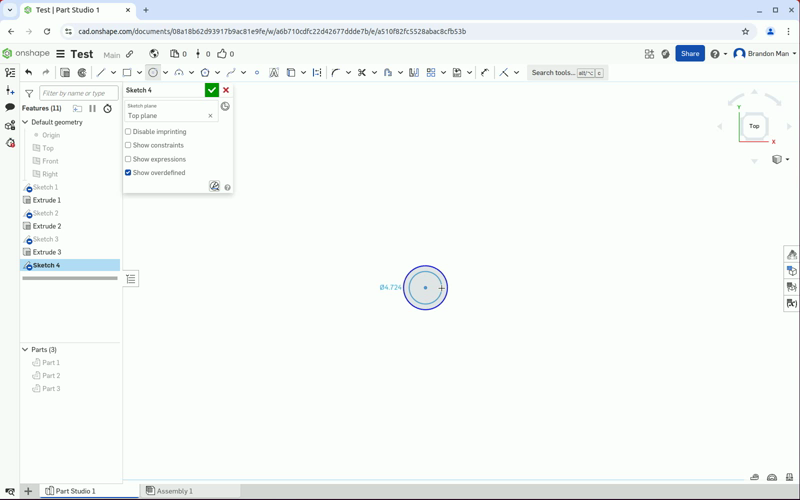
scroll(6)
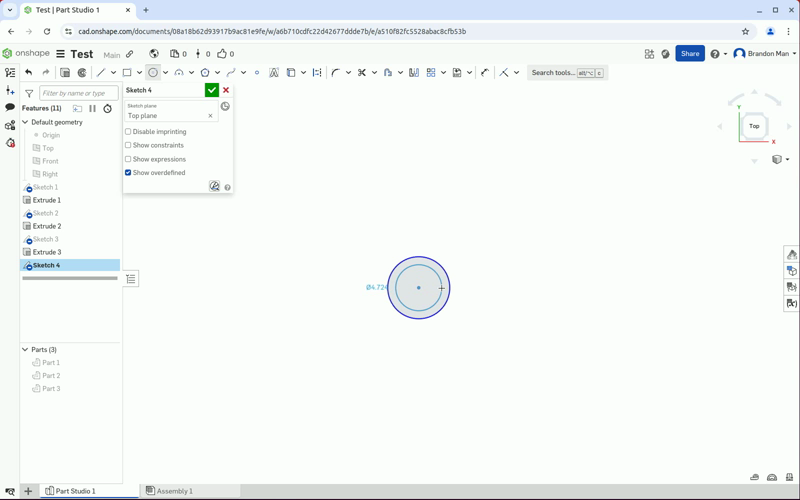
scroll(6)
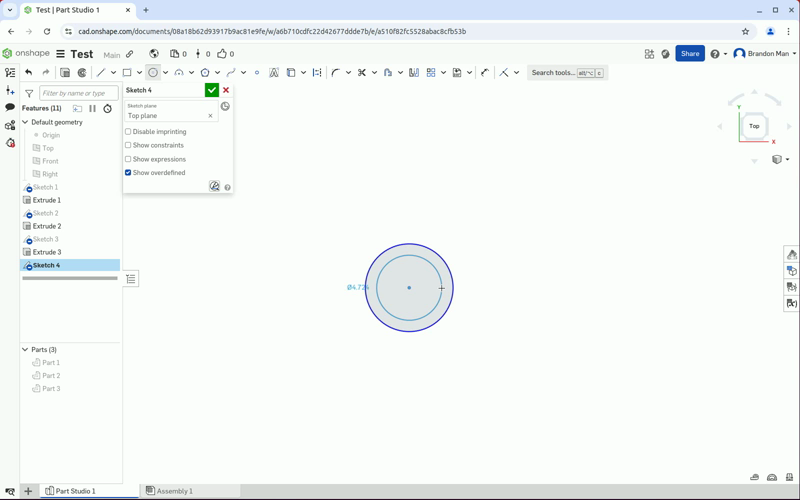
scroll(6)
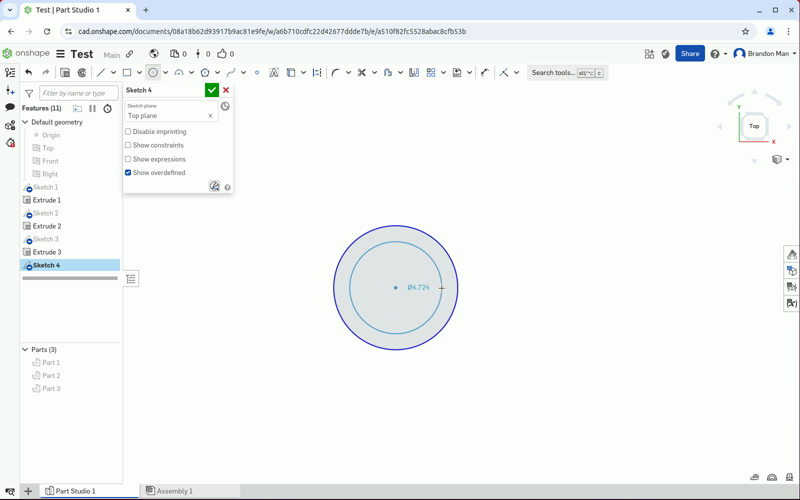
scroll(6)
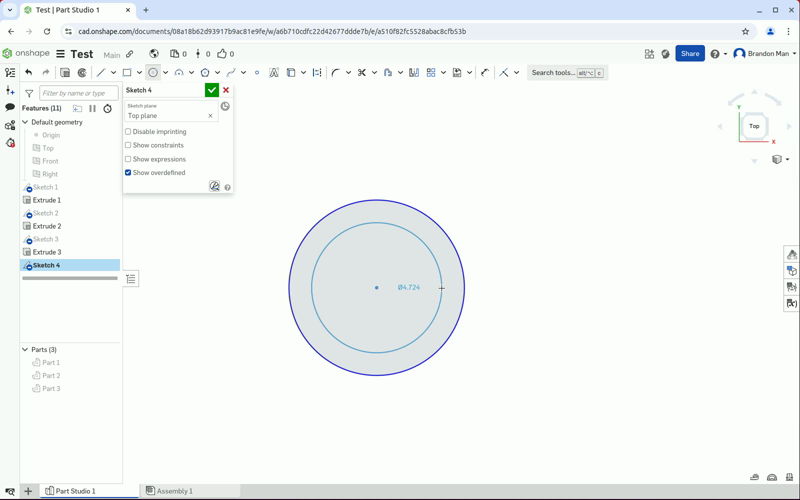
scroll(6)
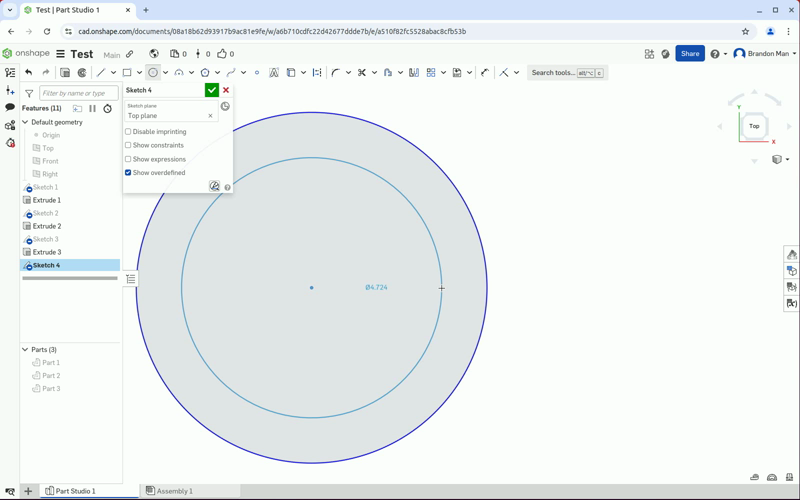
click(441, 287)
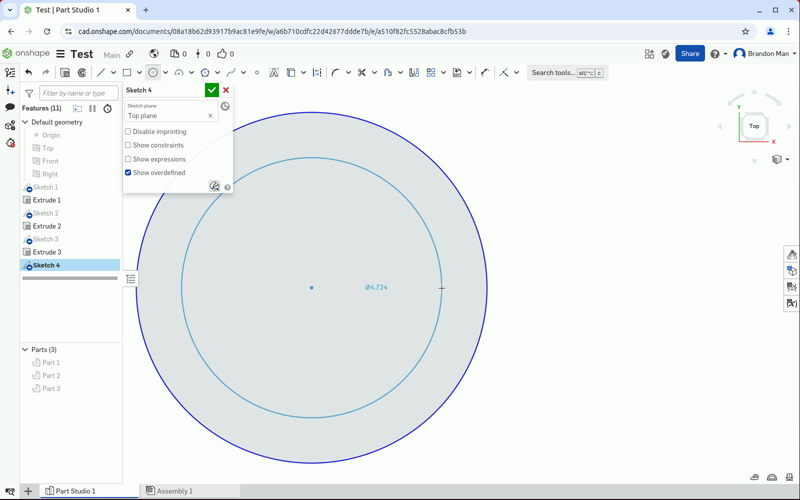
scroll(-6)
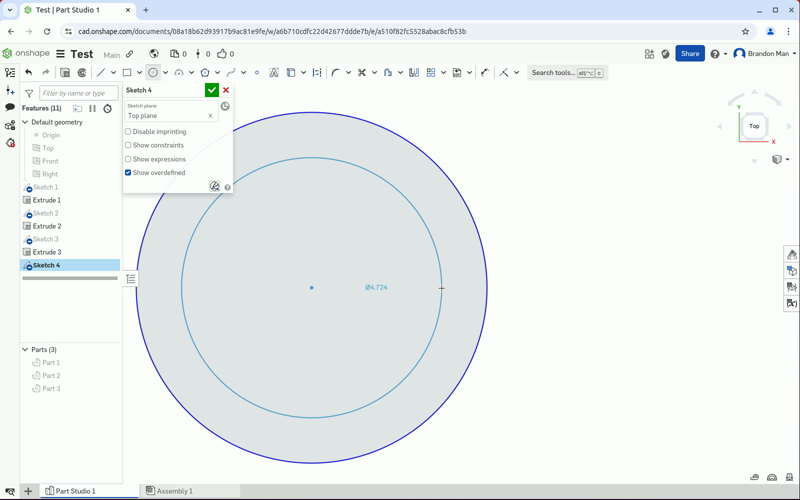
scroll(-6)
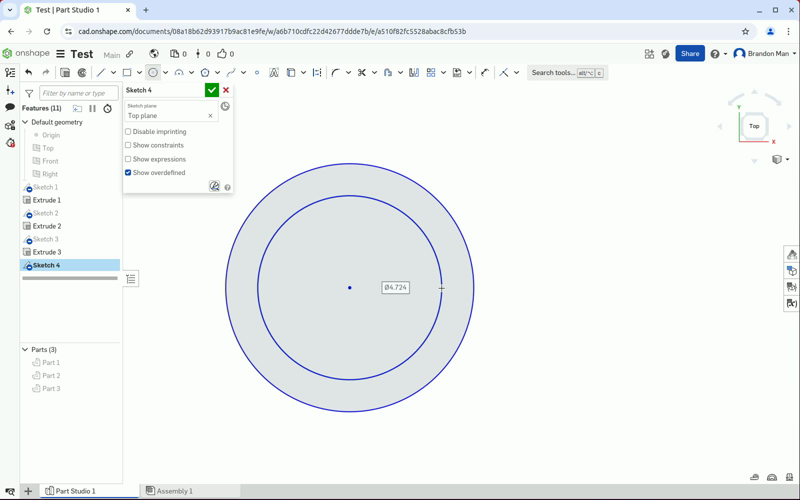
scroll(-6)
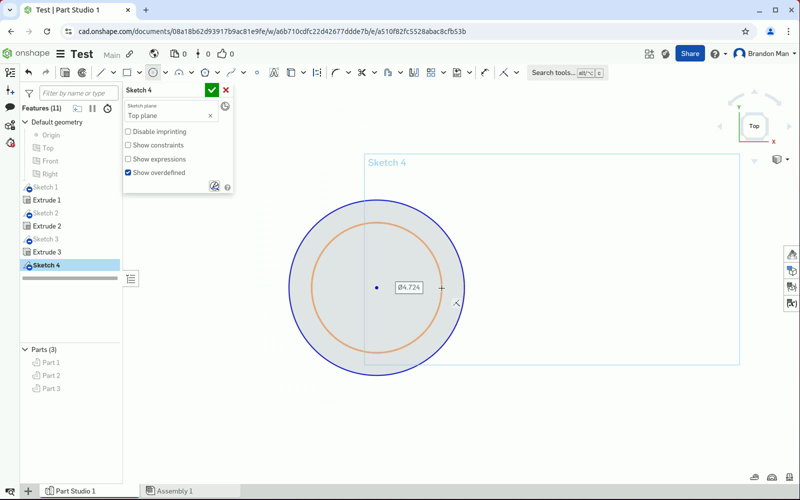
scroll(-6)
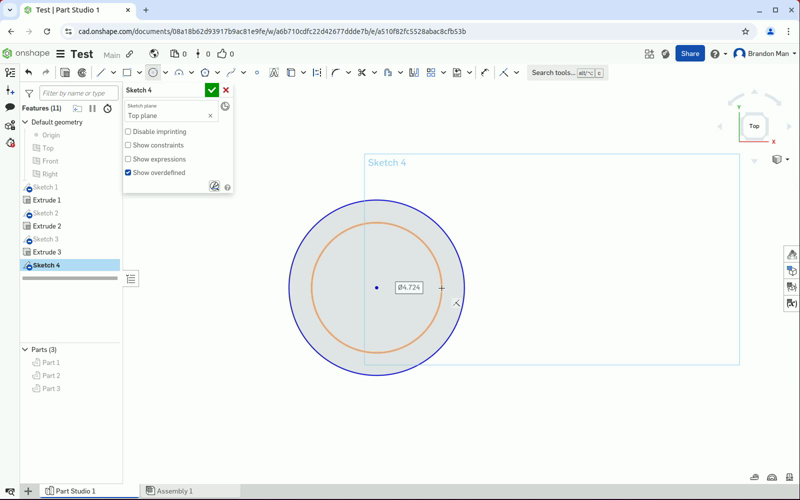
scroll(-6)
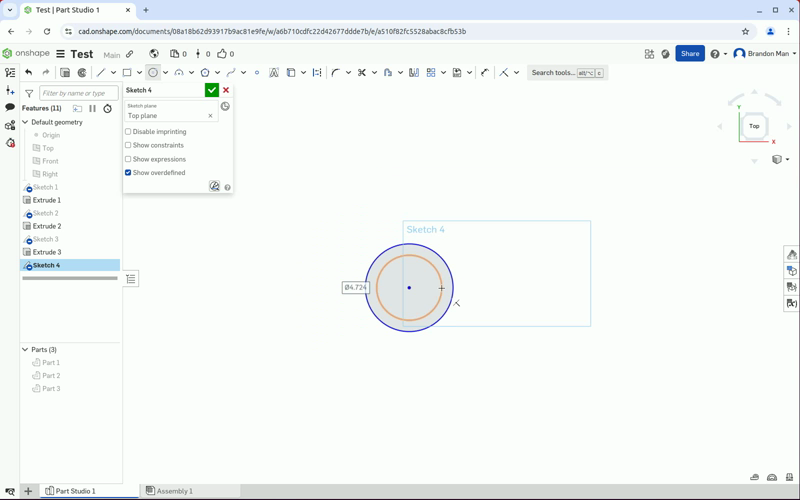
scroll(-6)
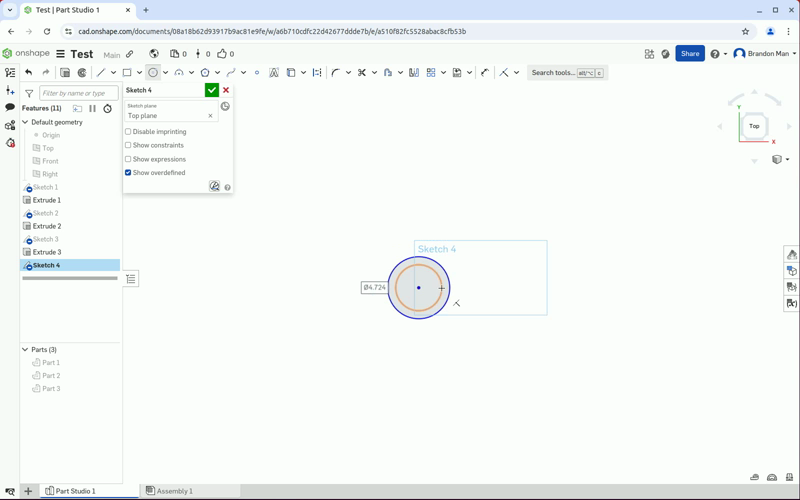
scroll(-6)
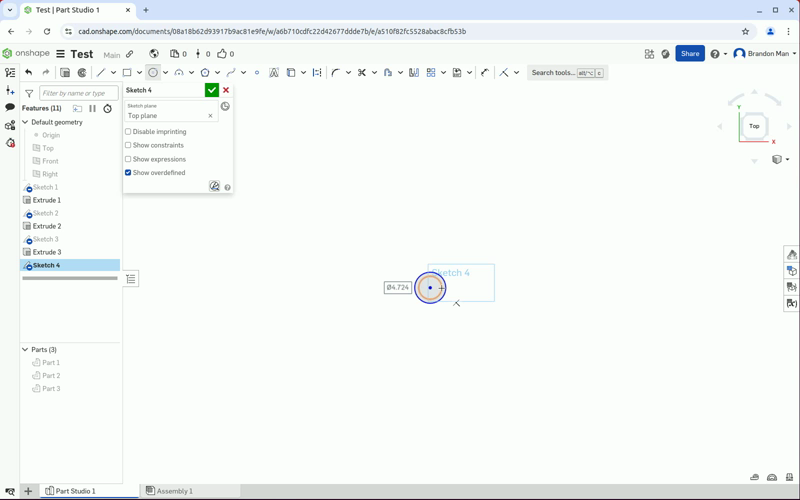
key(esc)
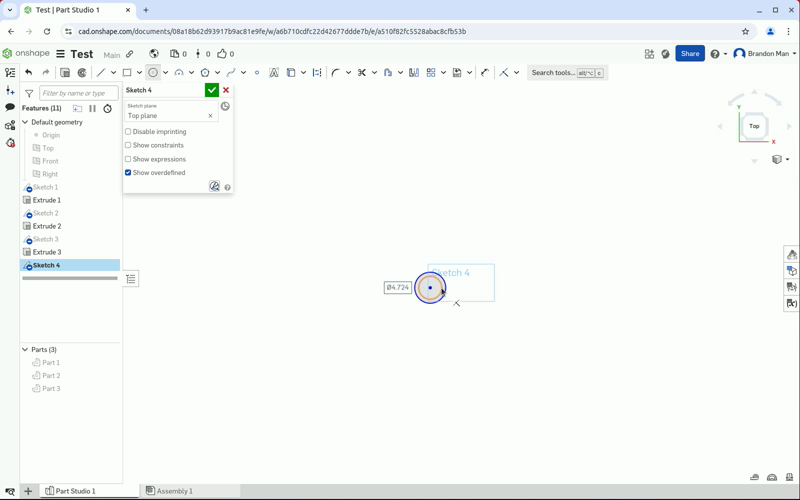
mouse_move(417, 294)
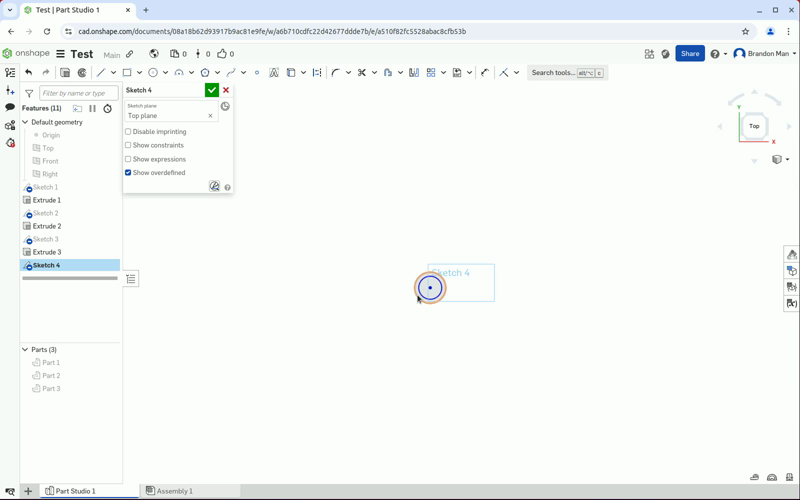
scroll(6)
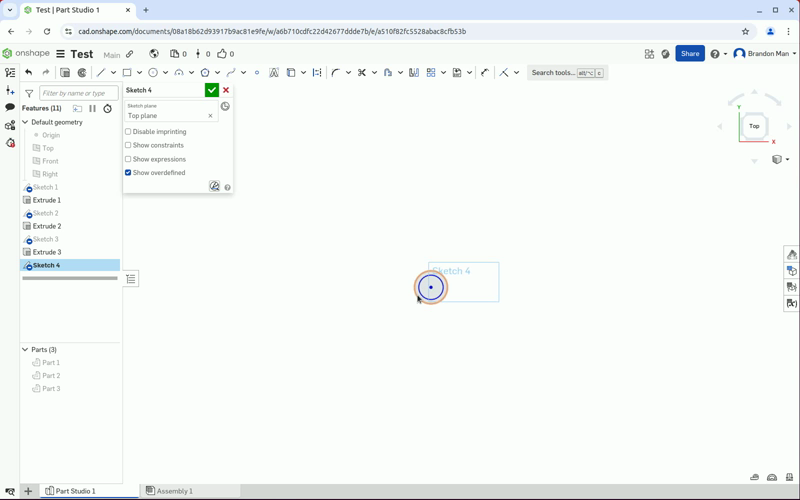
scroll(6)
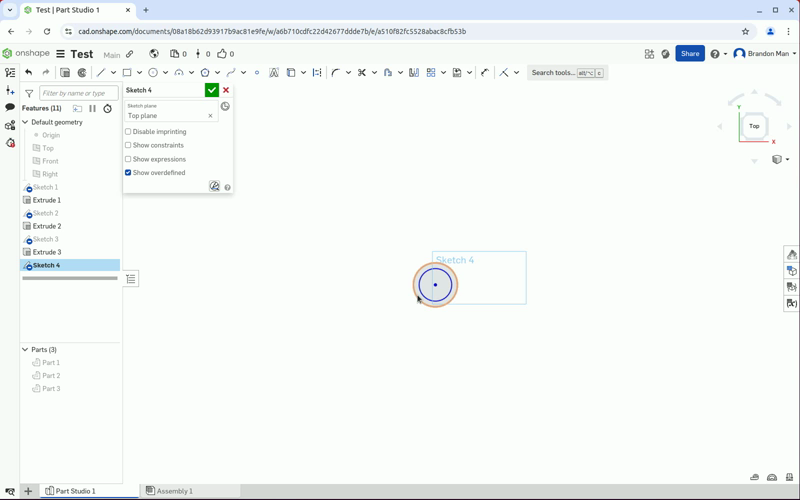
scroll(6)
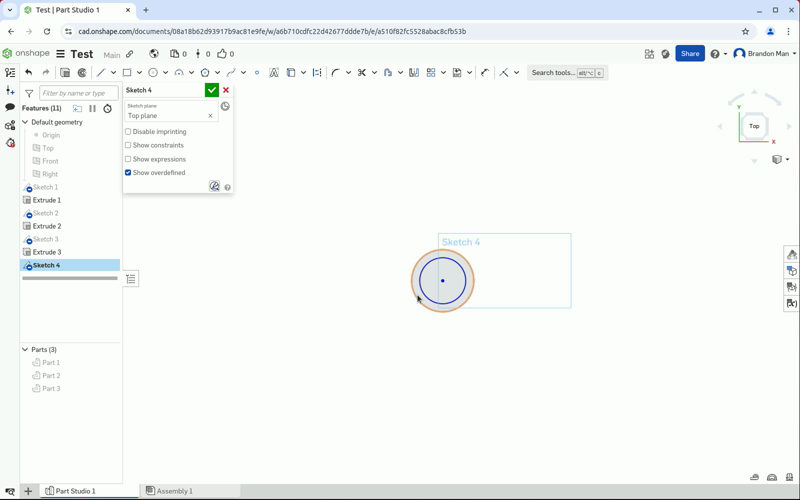
scroll(6)
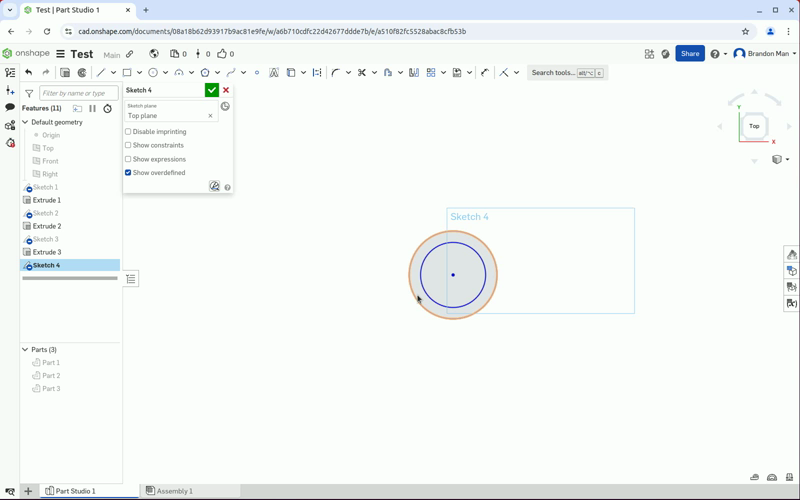
scroll(6)
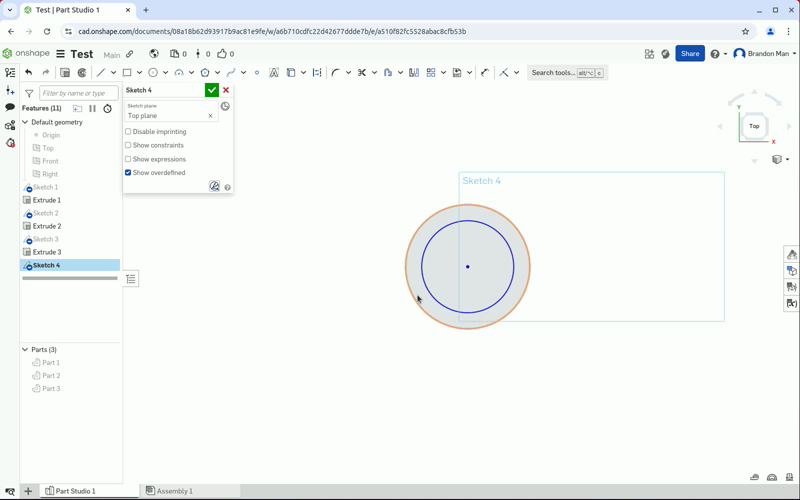
scroll(6)
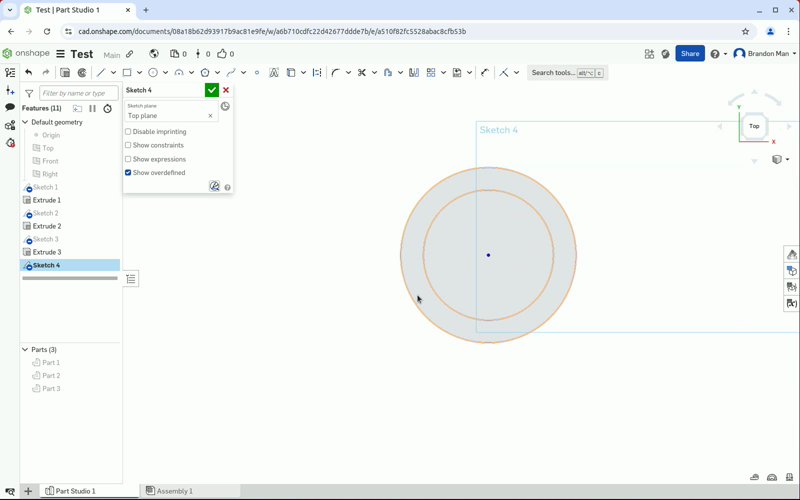
scroll(6)
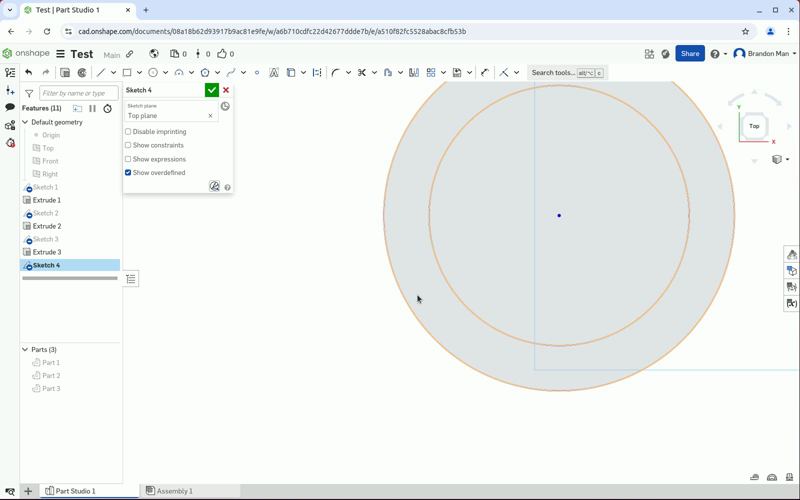
click(417, 294)
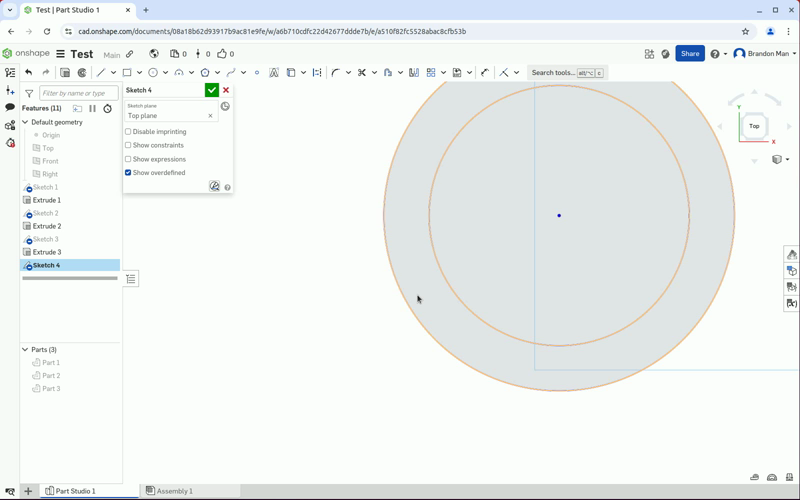
scroll(-6)
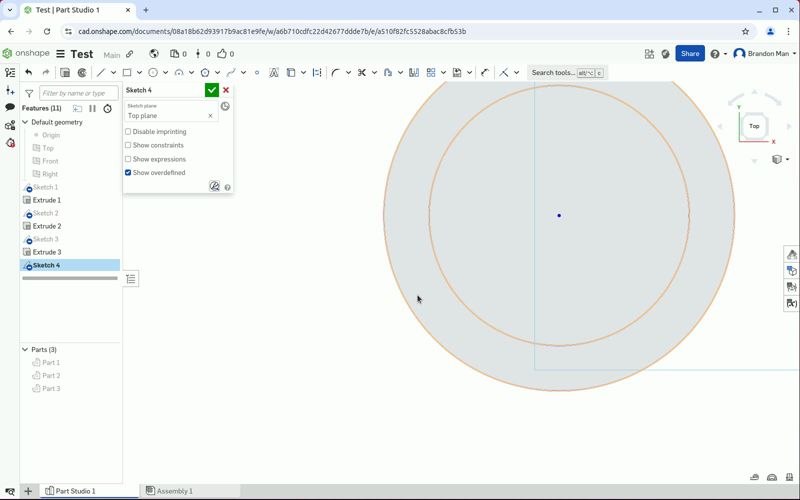
scroll(-6)
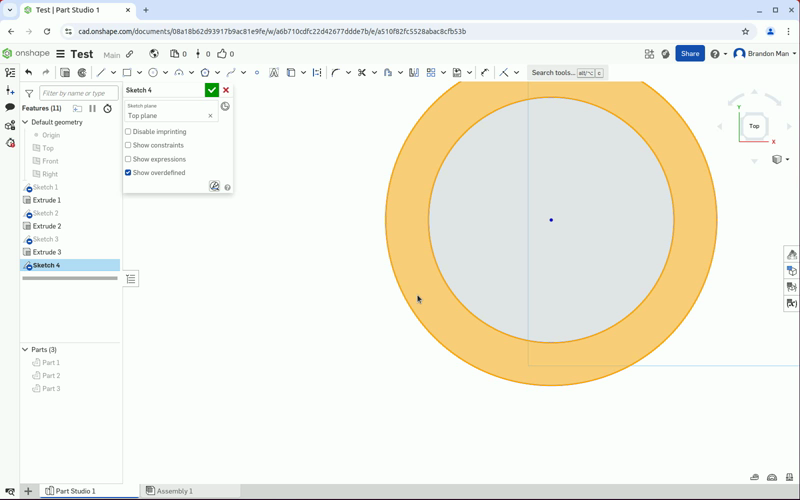
scroll(-6)
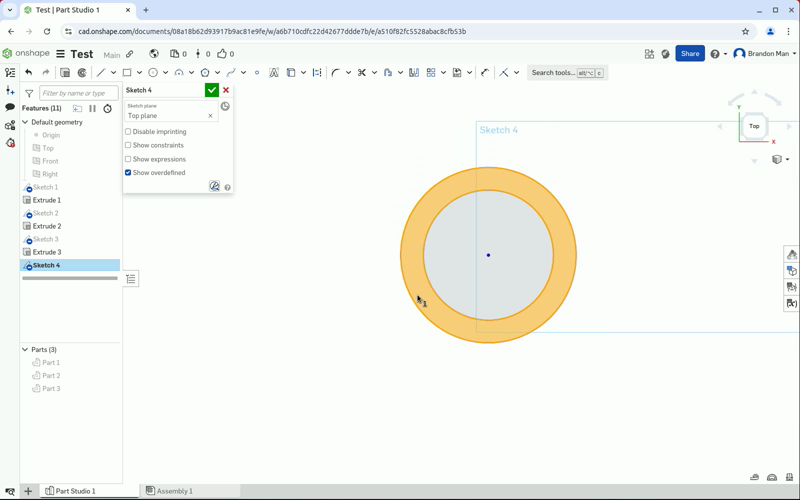
scroll(-6)
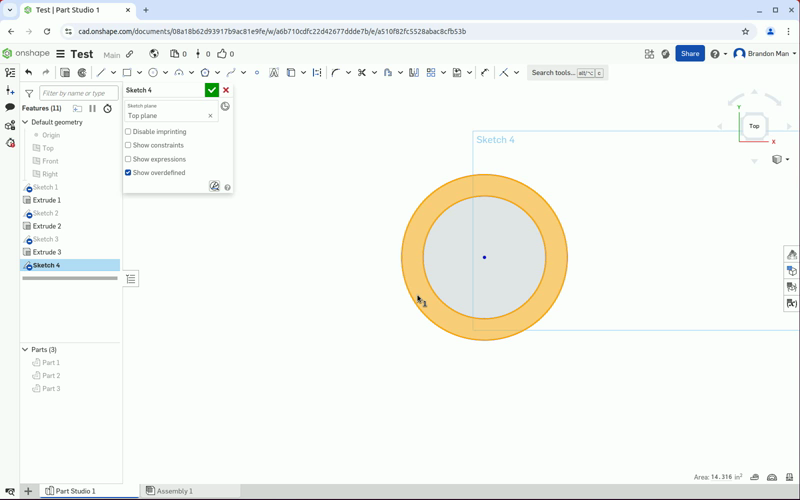
scroll(-6)
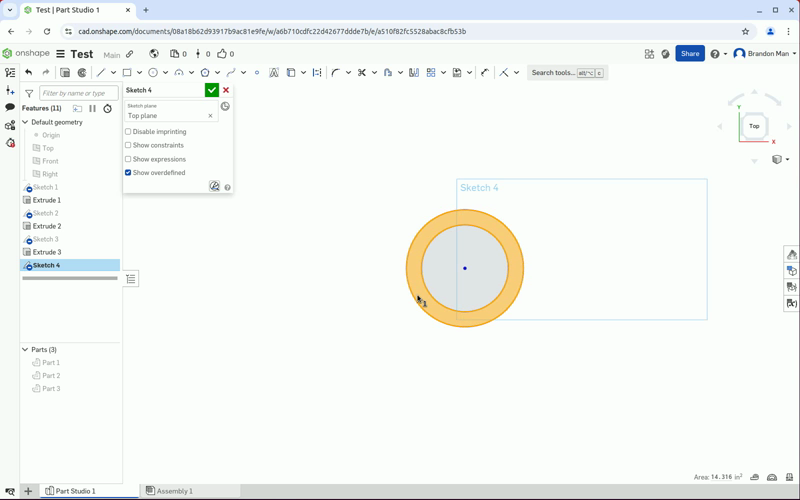
scroll(-6)
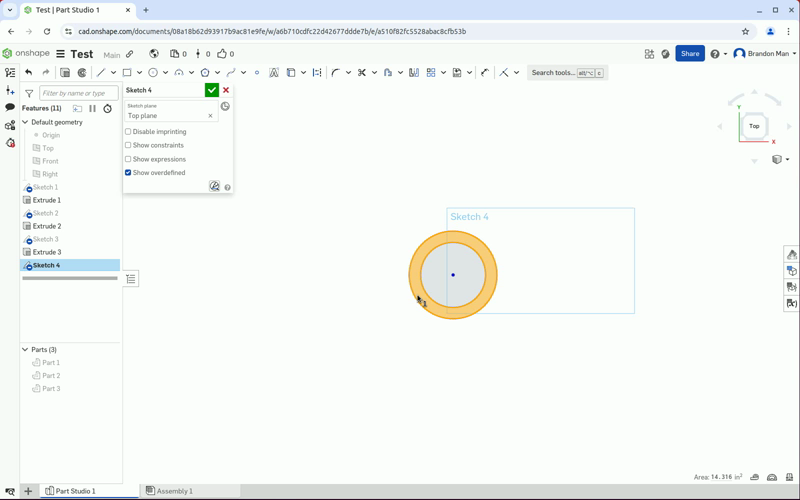
scroll(-6)
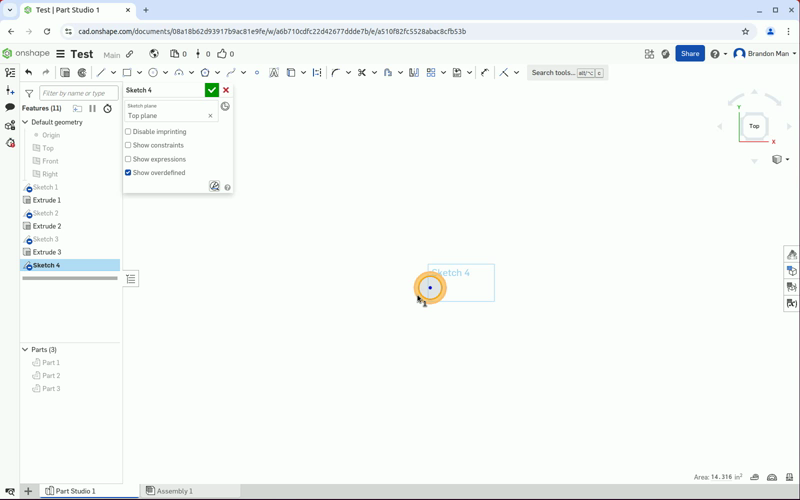
mouse_move(73, 352)
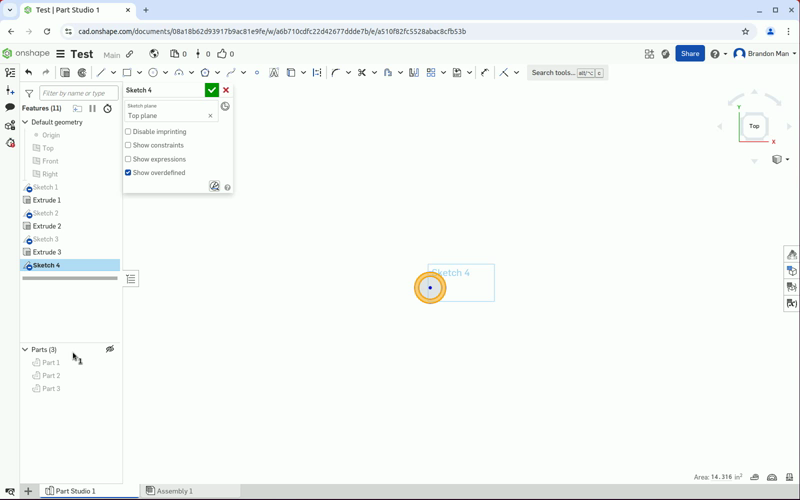
key(shift+y)
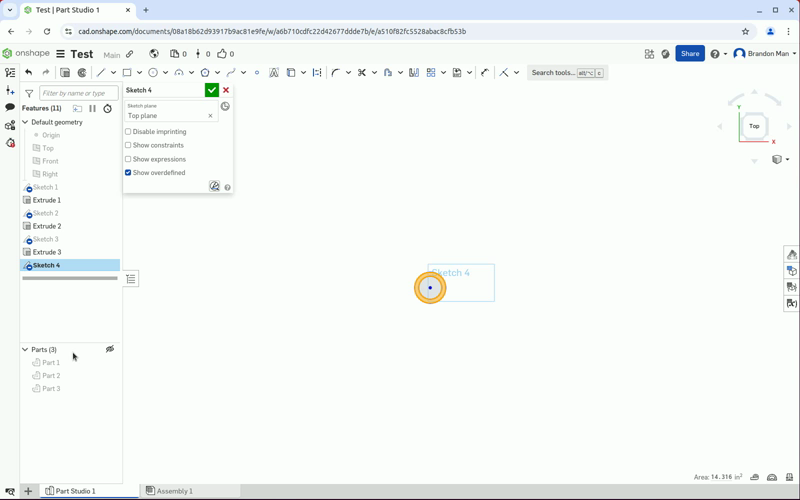
key(shift+e)
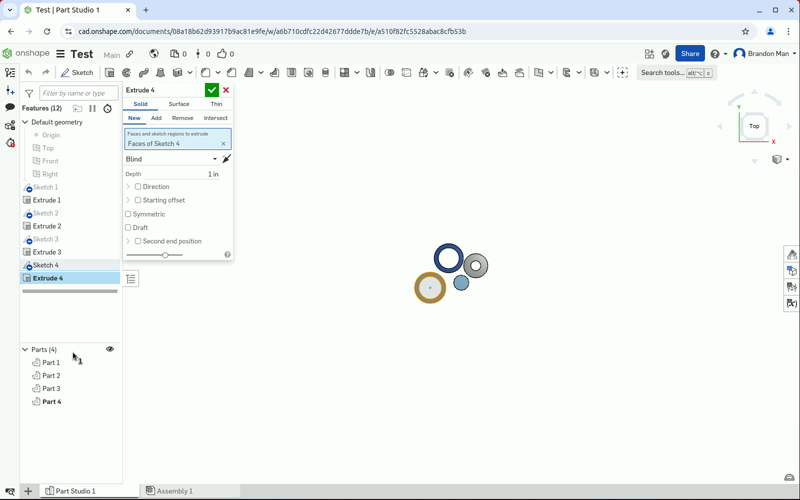
mouse_move(143, 106)
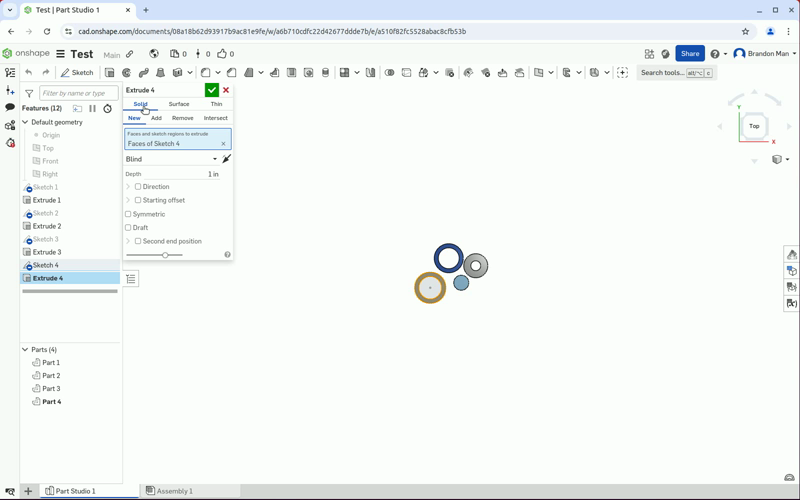
click(143, 106)
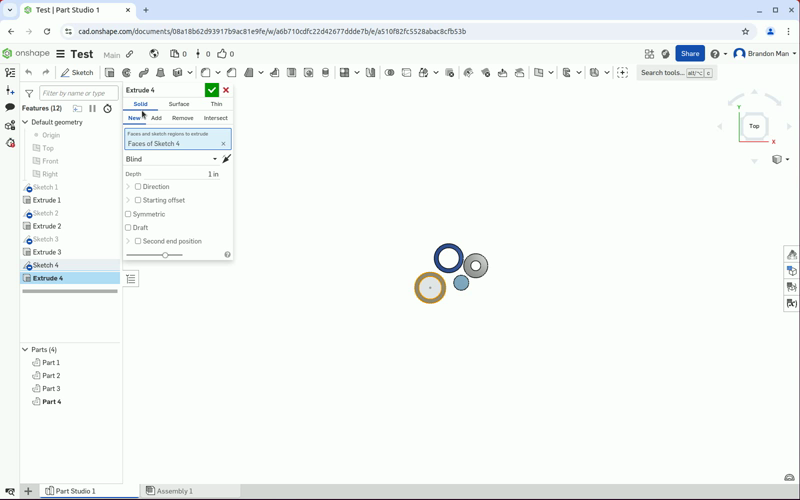
mouse_move(137, 120)
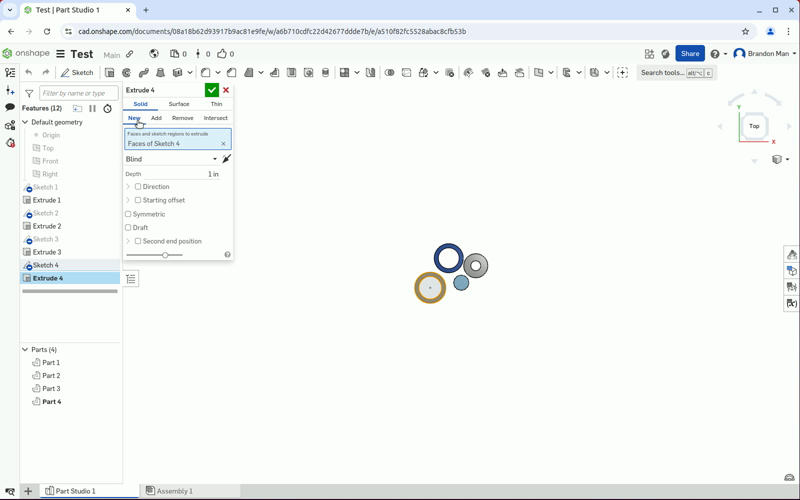
click(137, 120)
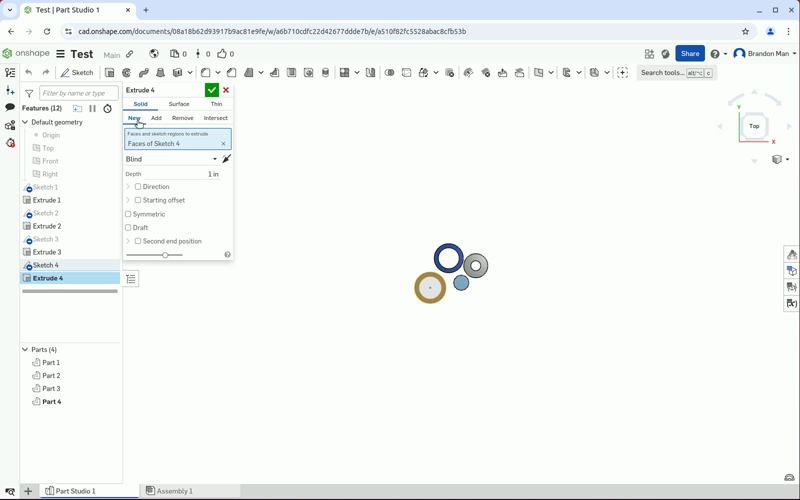
key(tab, 4)
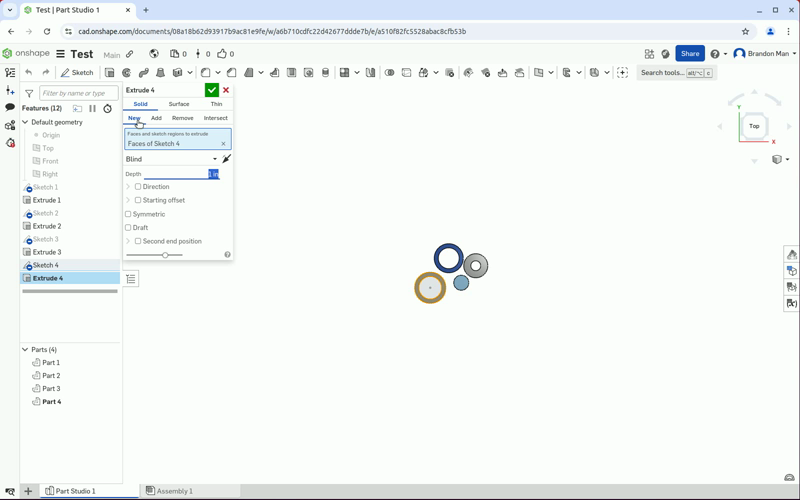
text(-0.241)
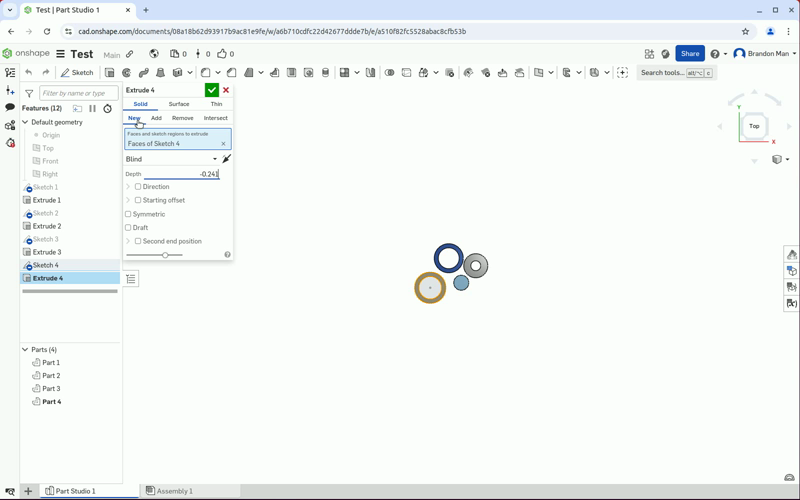
key(enter)
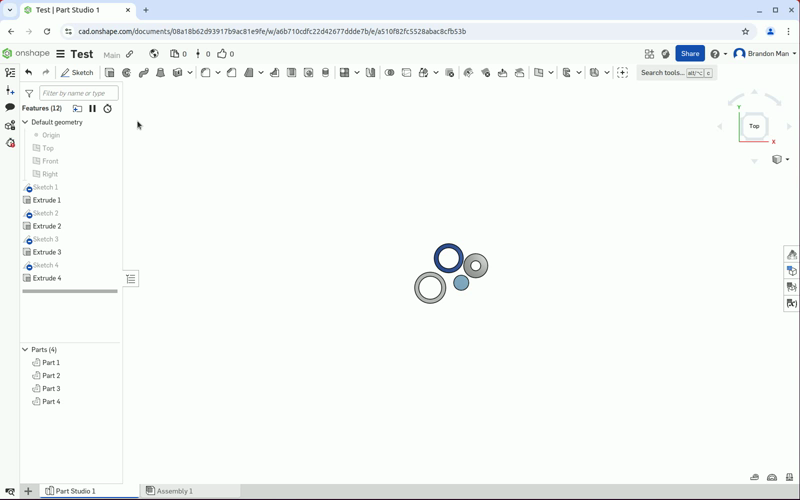
key(shift+h)
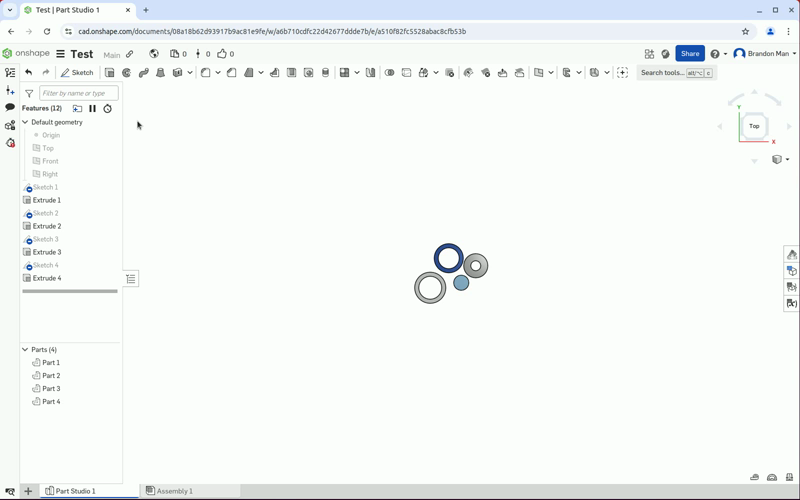
key(shift+h)
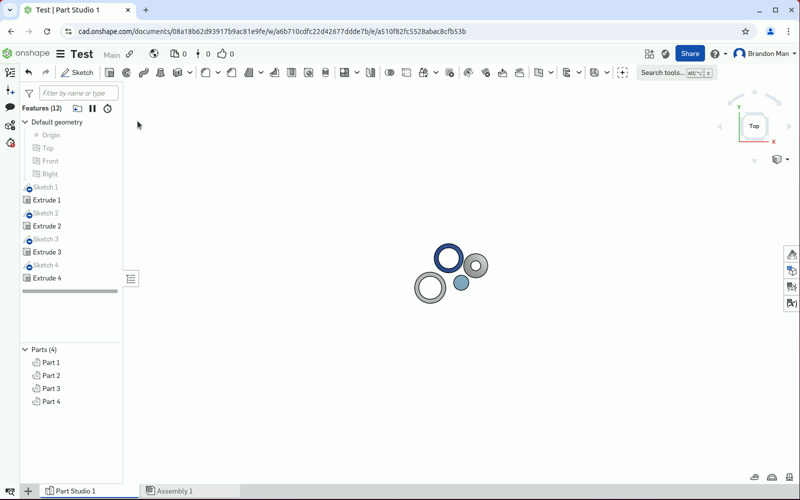
mouse_move(73, 189)
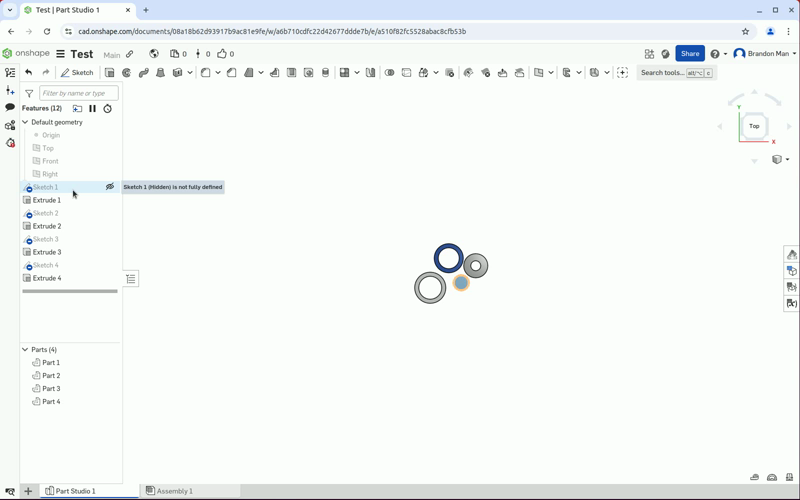
click(73, 189)
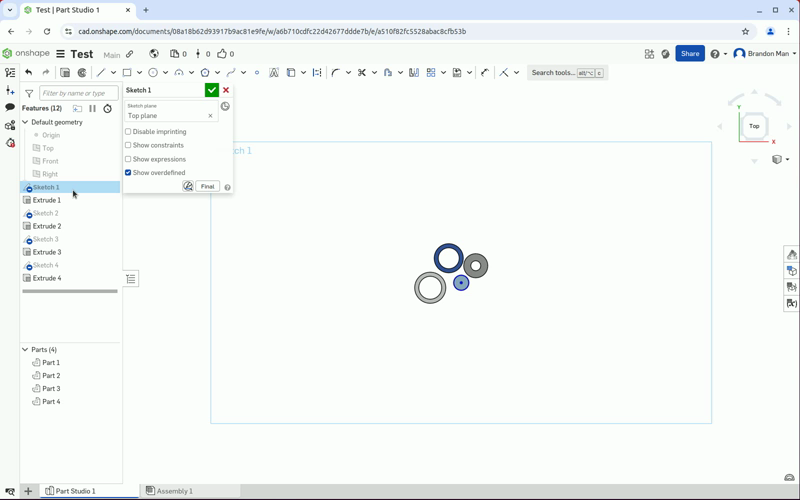
mouse_move(229, 92)
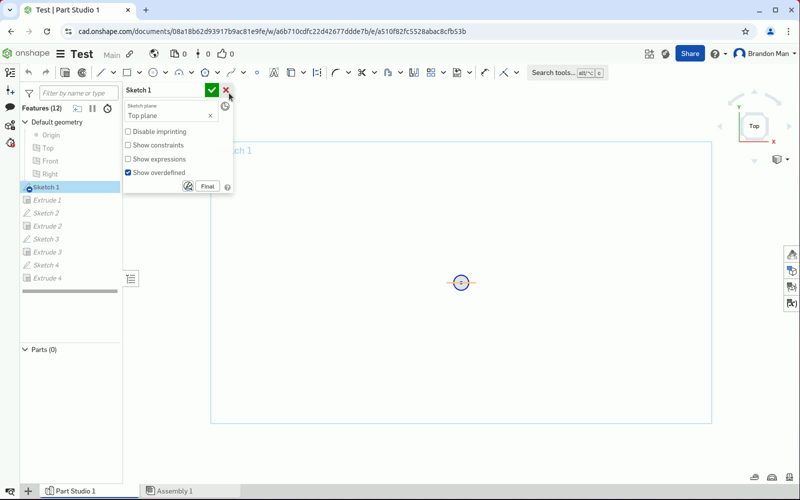
click(229, 92)
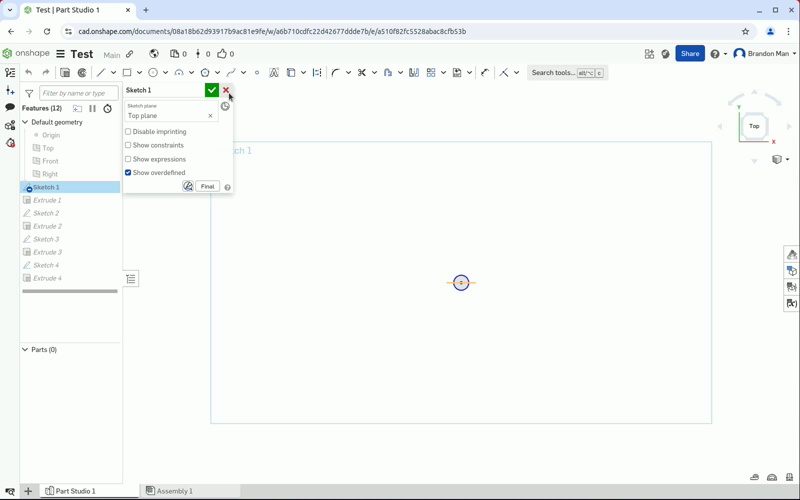
key(shift+s)
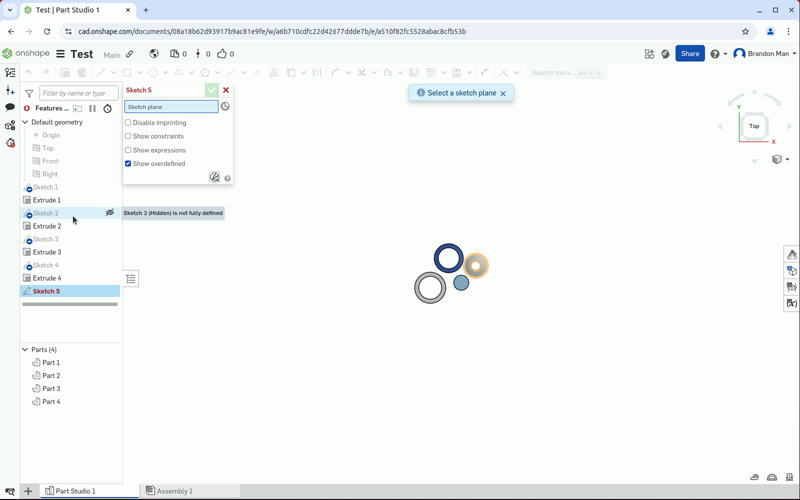
scroll(3)
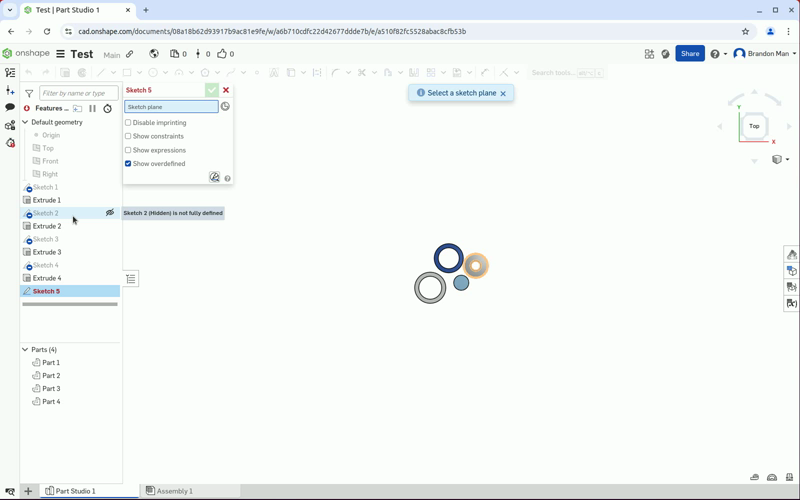
mouse_move(73, 150)
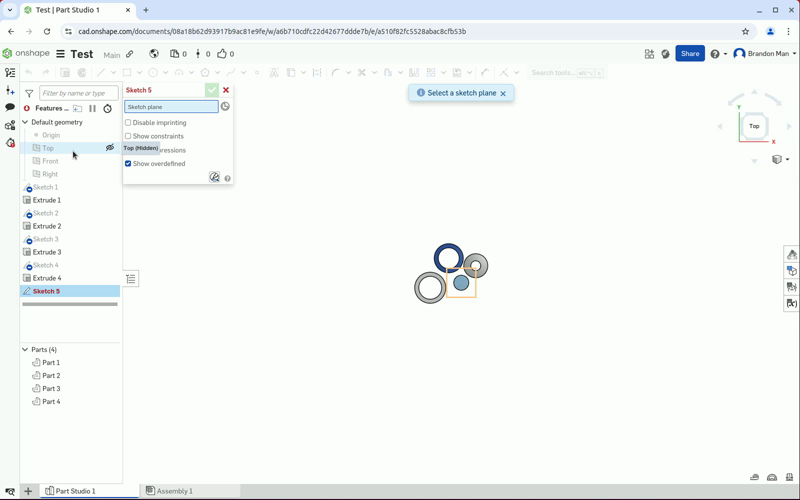
click(73, 150)
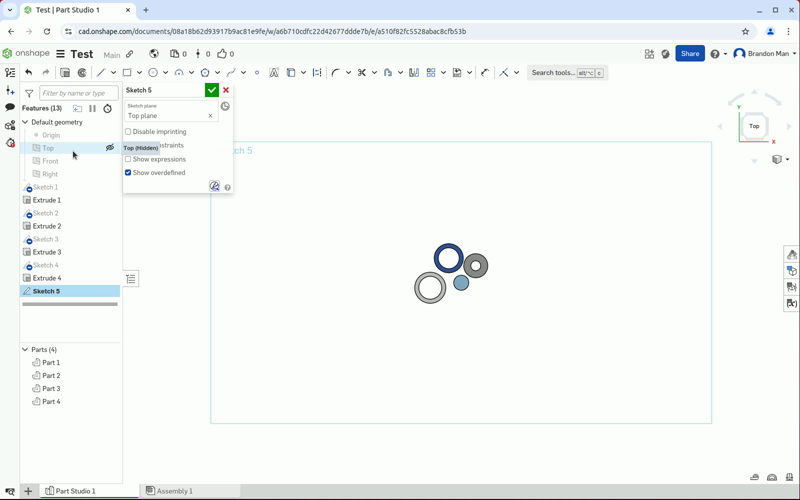
mouse_move(73, 352)
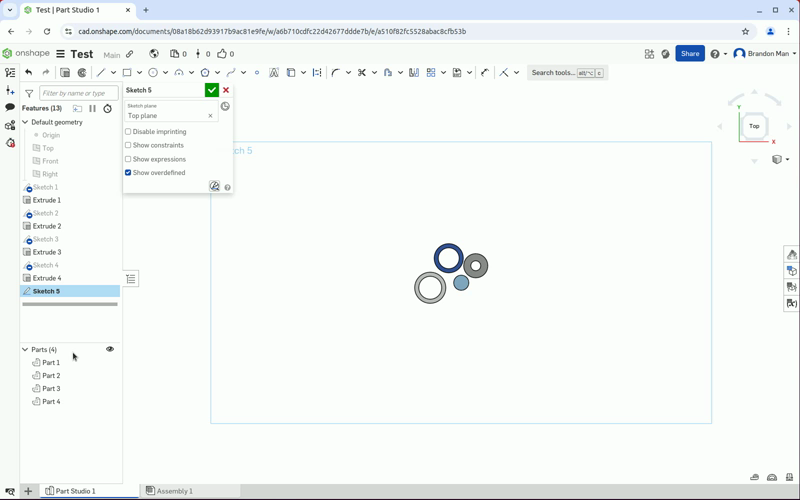
key(y)
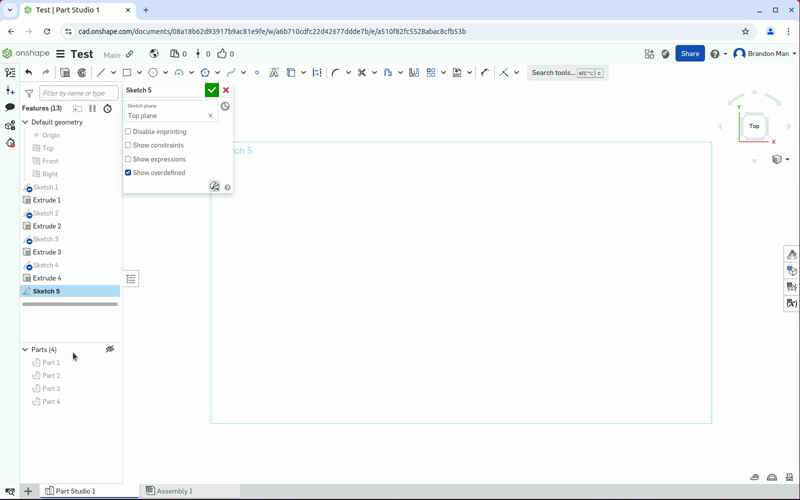
key(l)
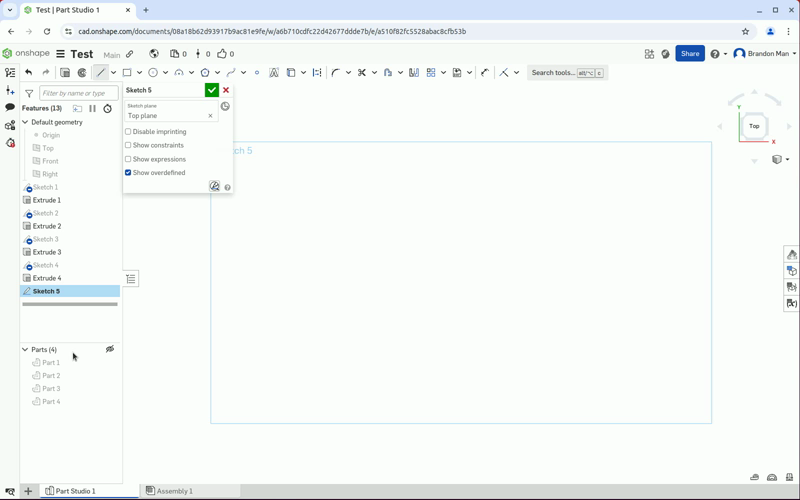
key_down(shift)
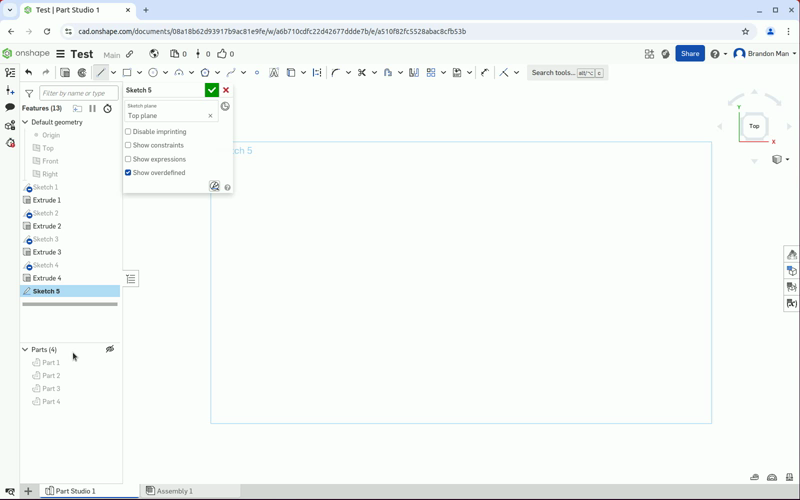
mouse_move(431, 341)
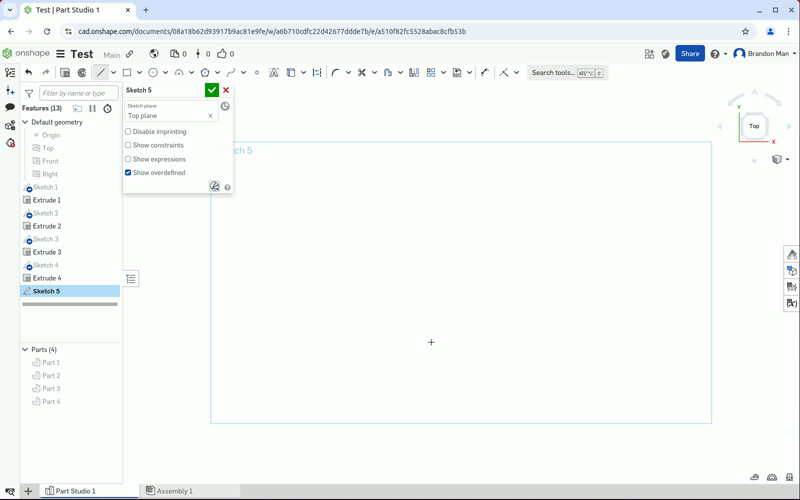
click(431, 341)
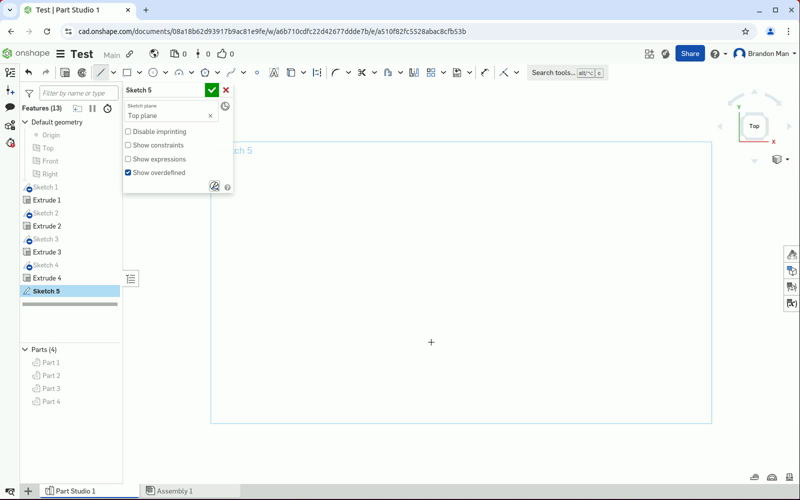
key_up(shift)
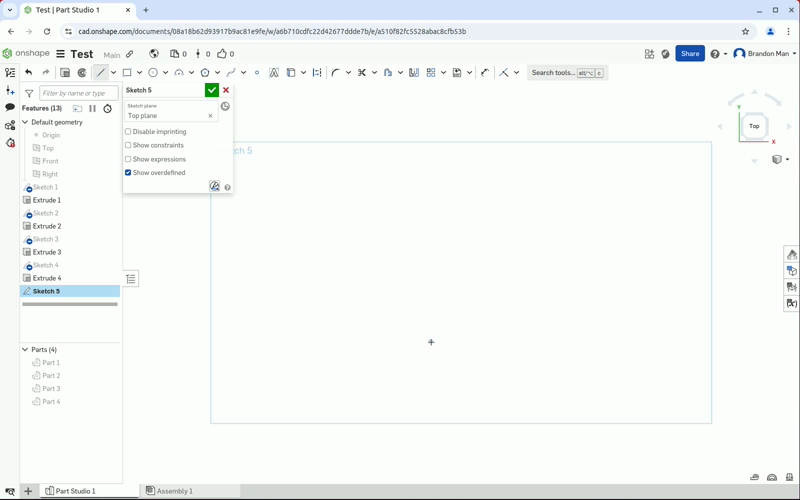
key_down(shift)
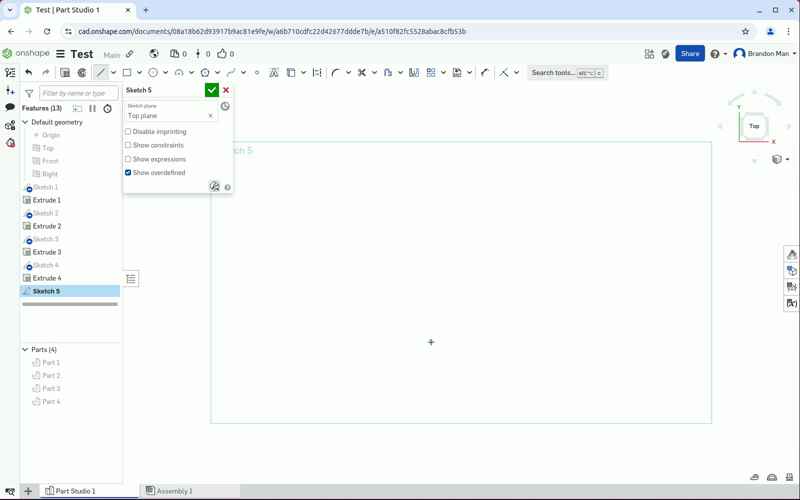
mouse_move(461, 341)
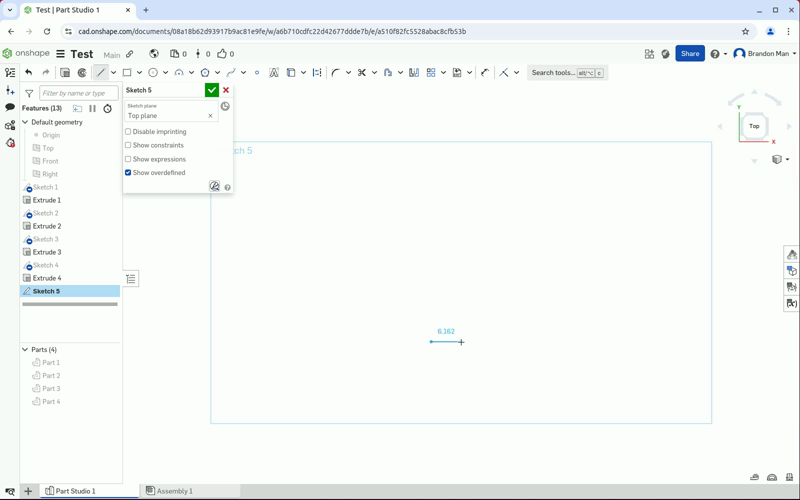
mouse_move(439, 341)
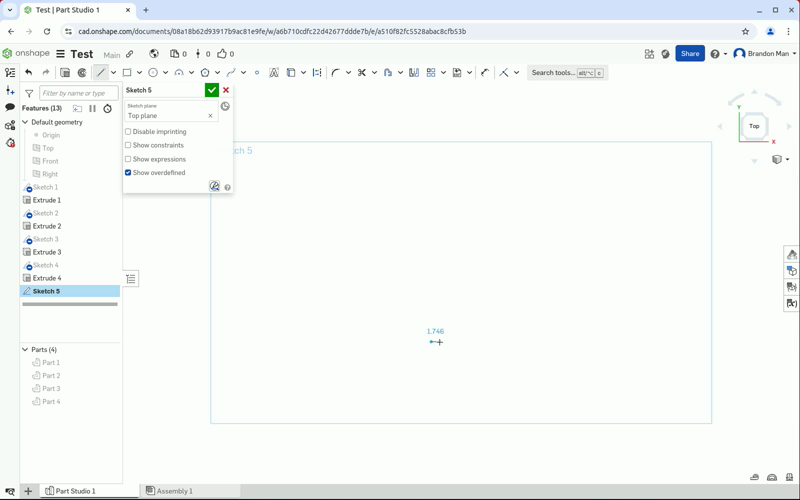
click(439, 341)
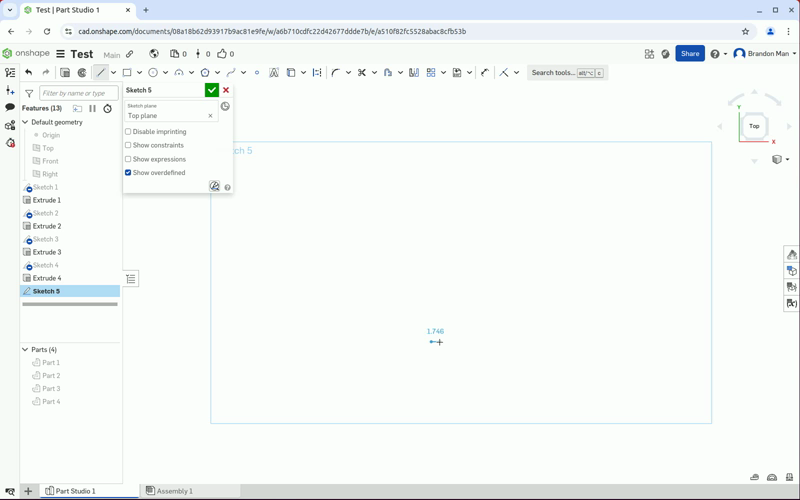
key_up(shift)
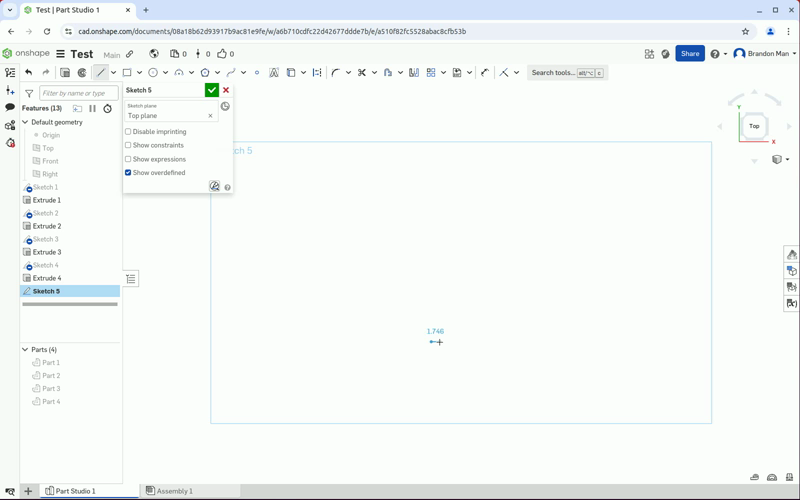
key_down(shift)
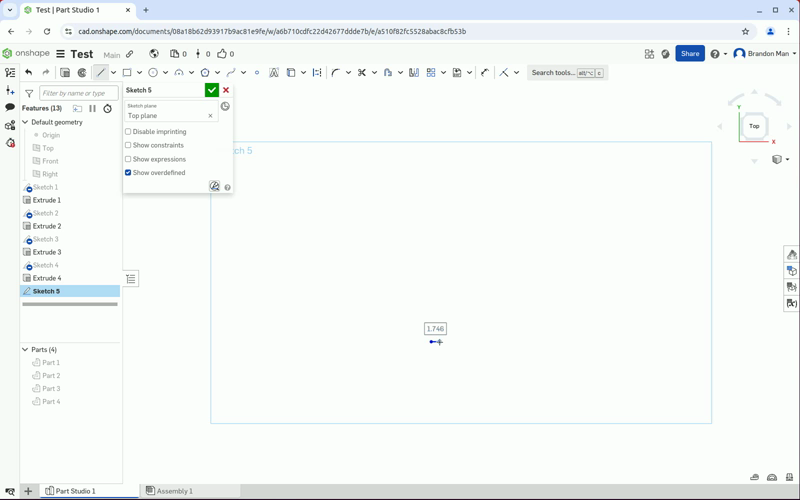
mouse_move(469, 341)
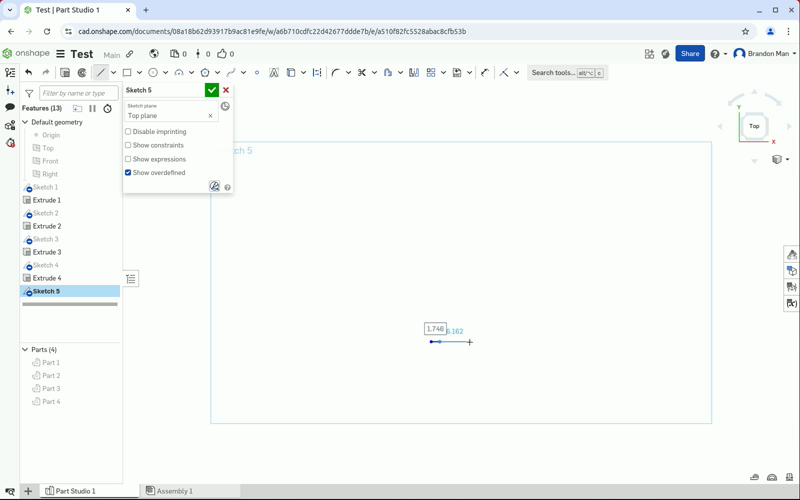
mouse_move(439, 337)
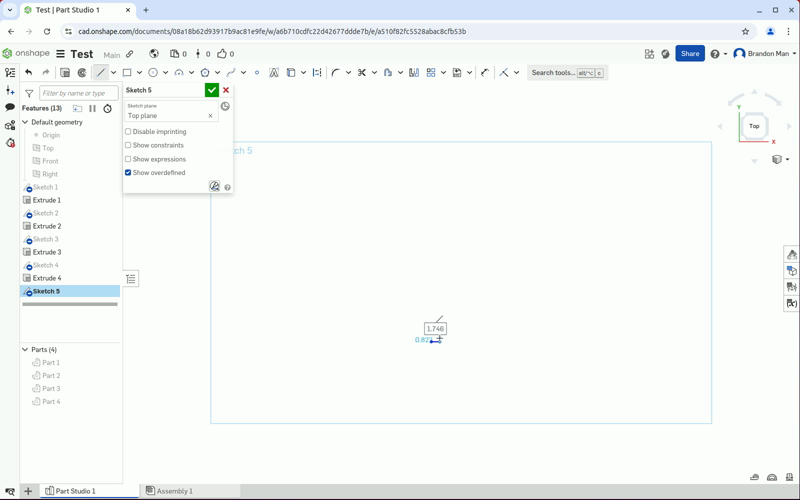
scroll(6)
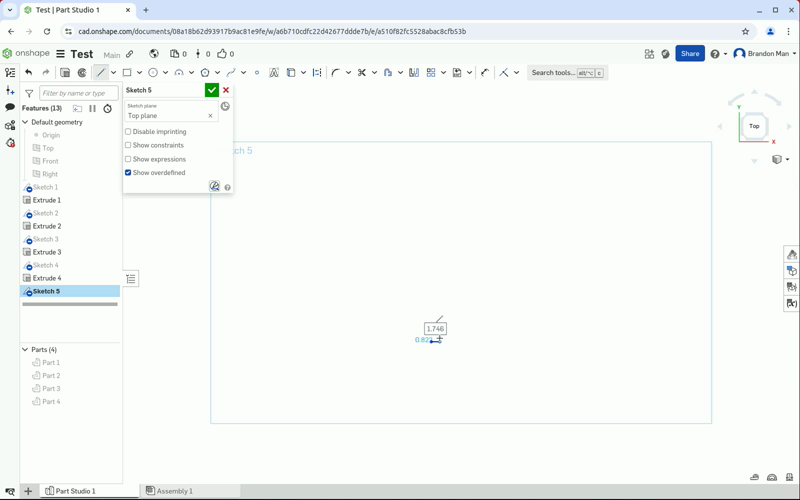
scroll(6)
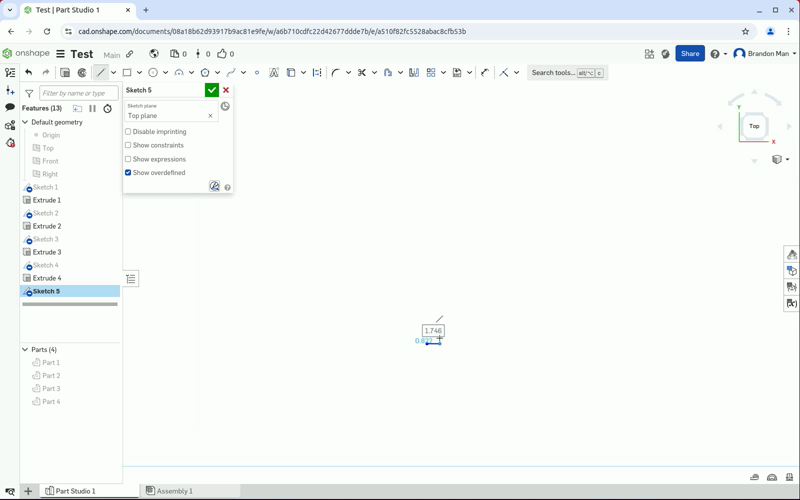
scroll(6)
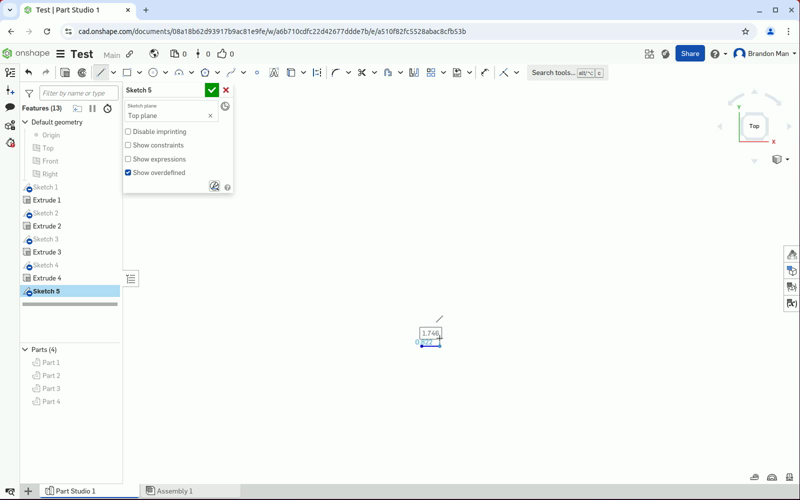
scroll(6)
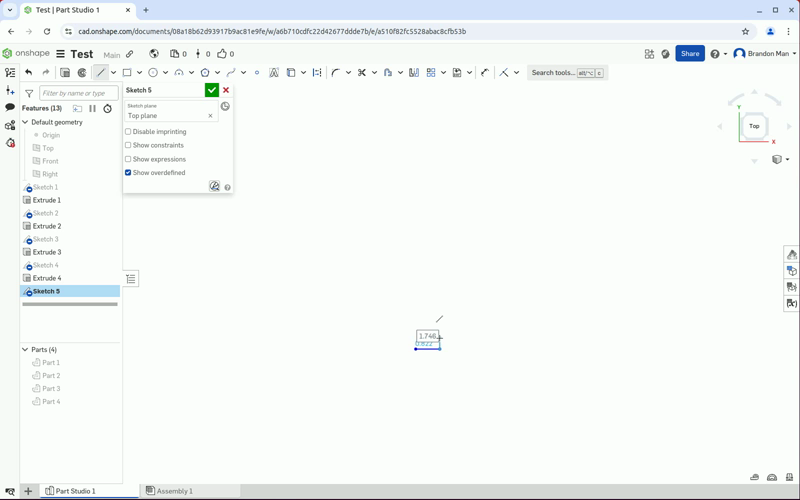
scroll(6)
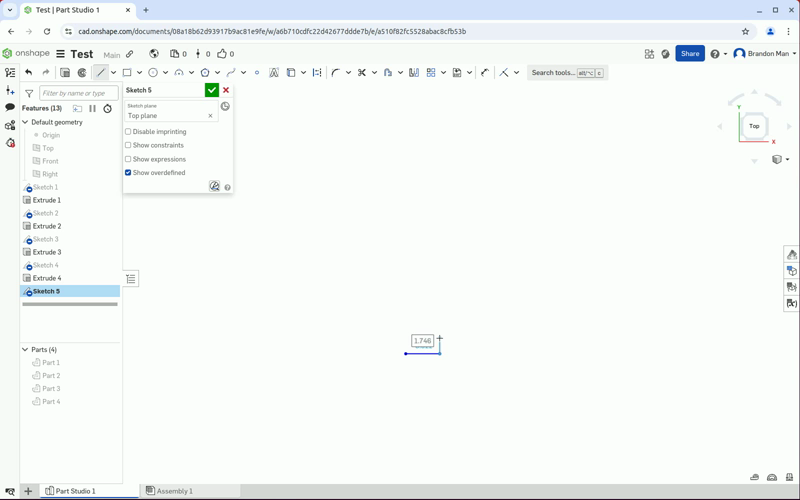
scroll(6)
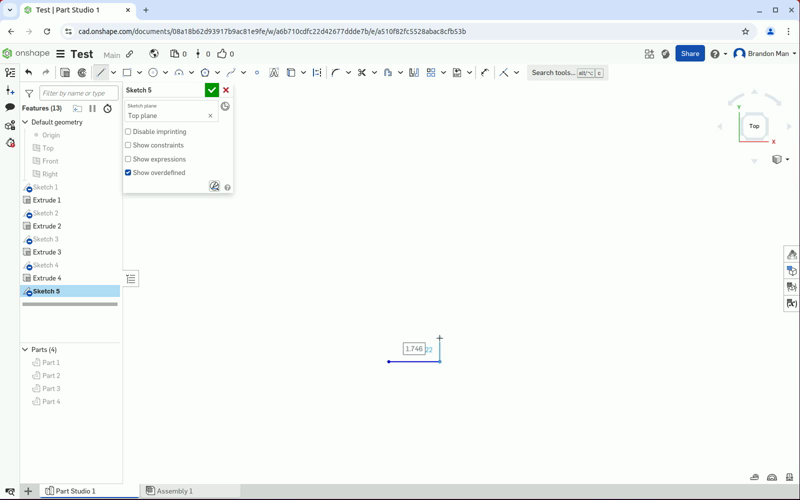
scroll(6)
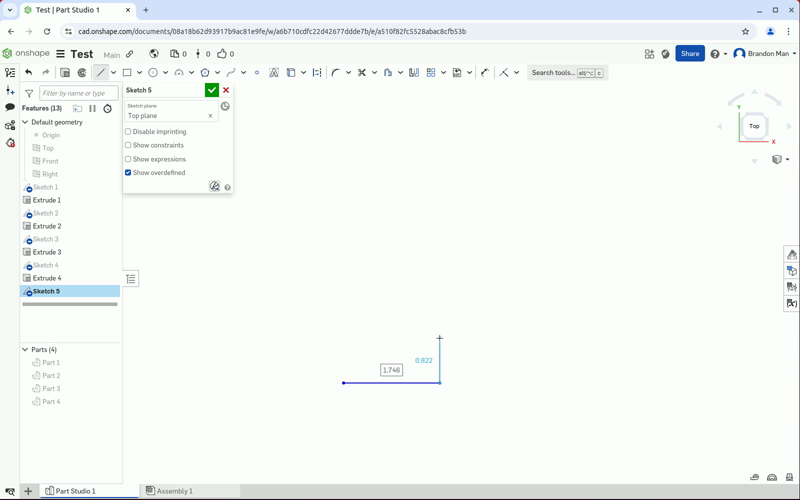
click(439, 337)
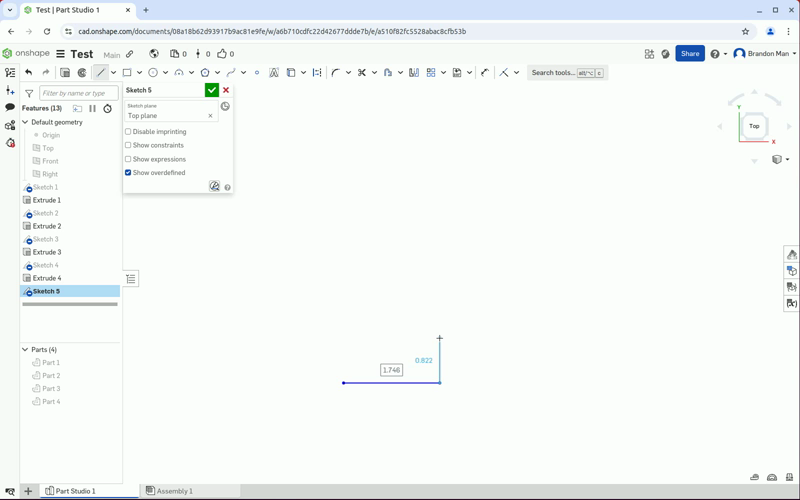
scroll(-6)
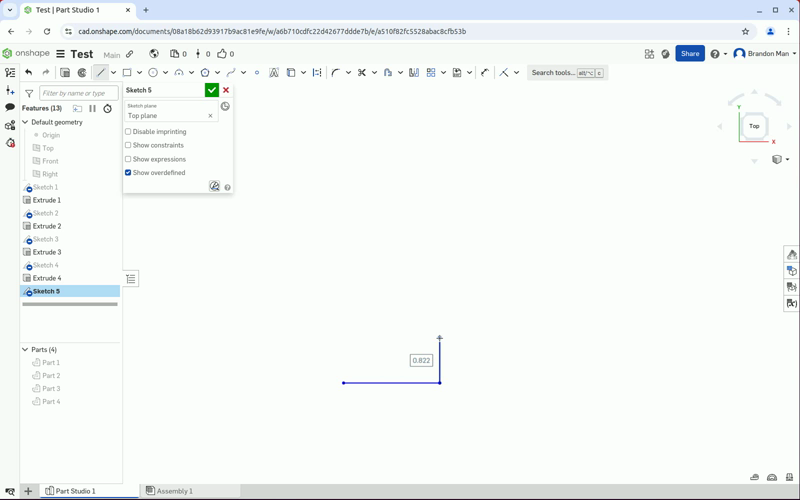
scroll(-6)
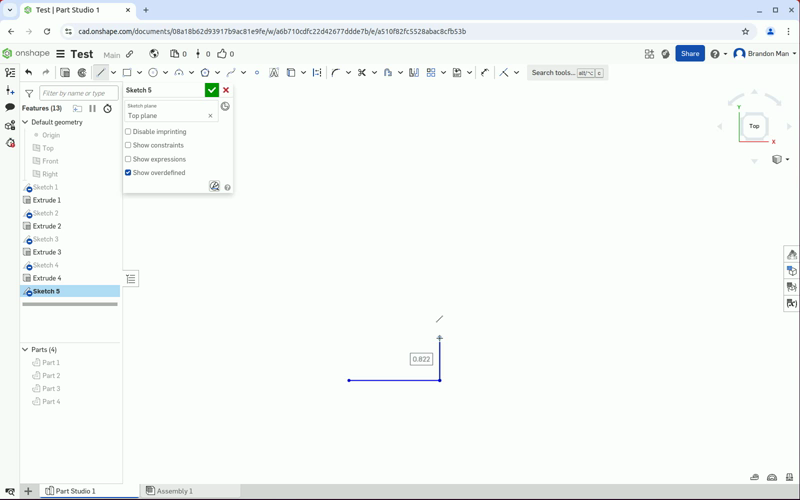
scroll(-6)
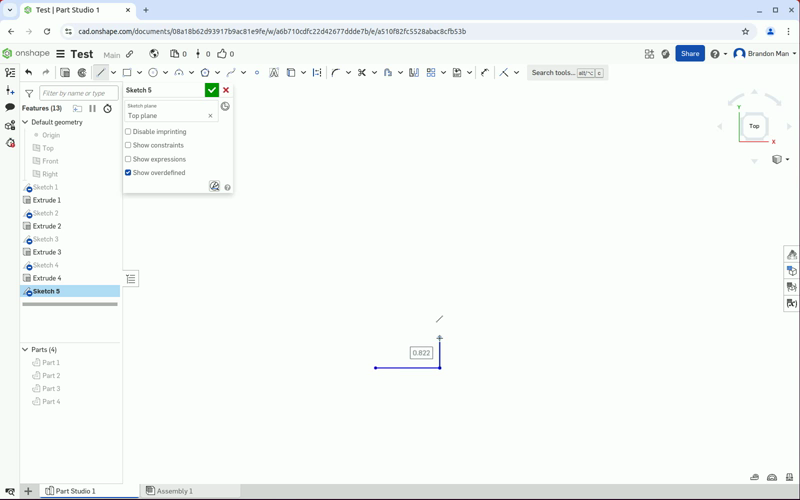
scroll(-6)
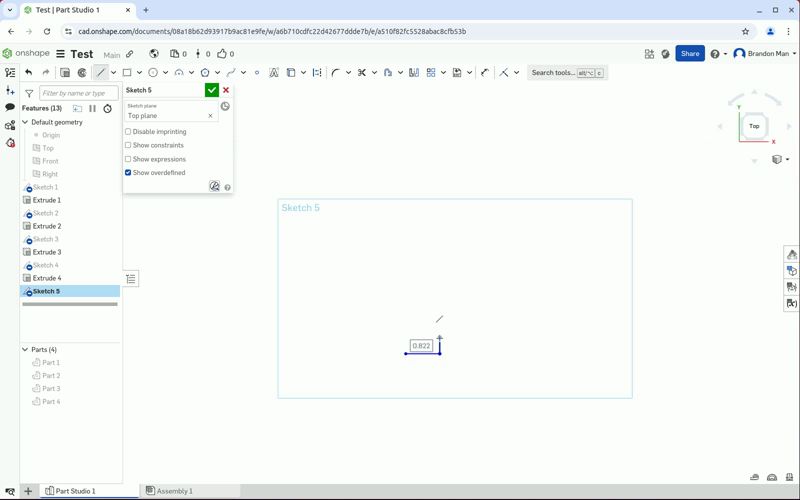
scroll(-6)
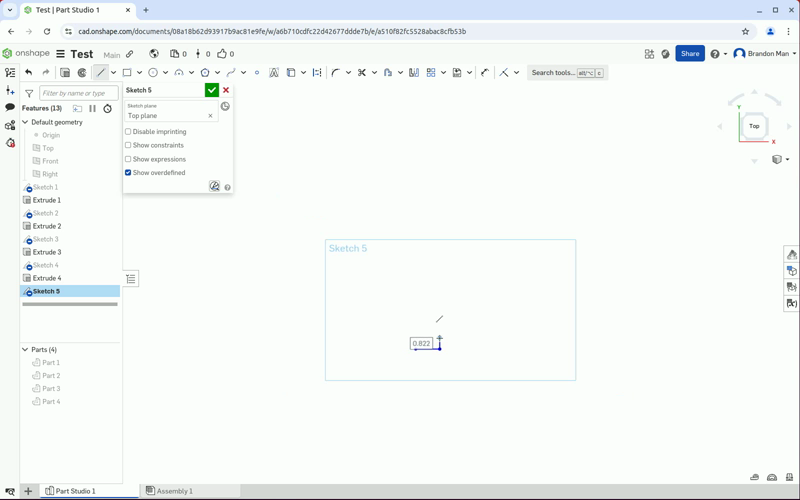
scroll(-6)
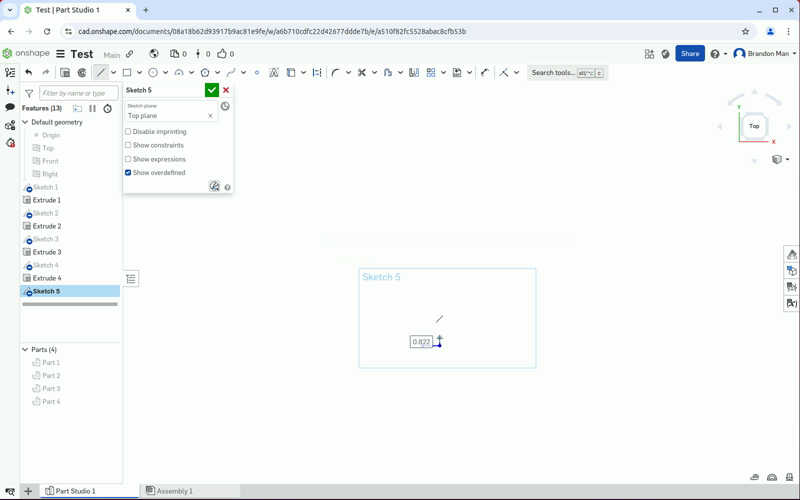
scroll(-6)
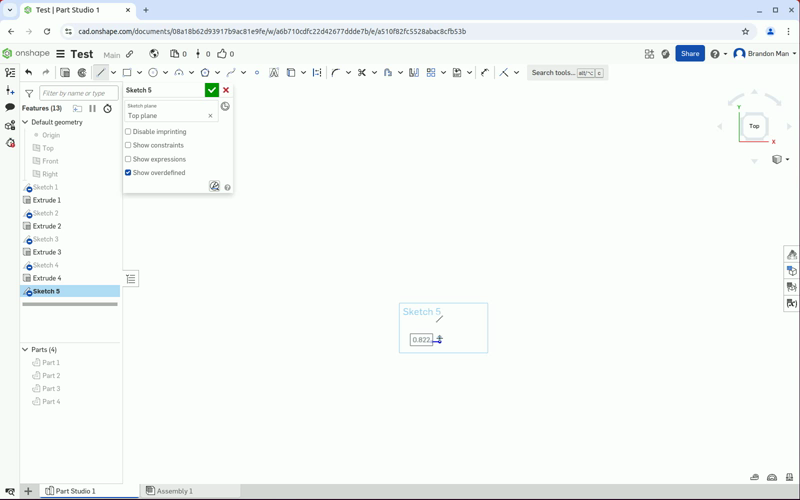
key_up(shift)
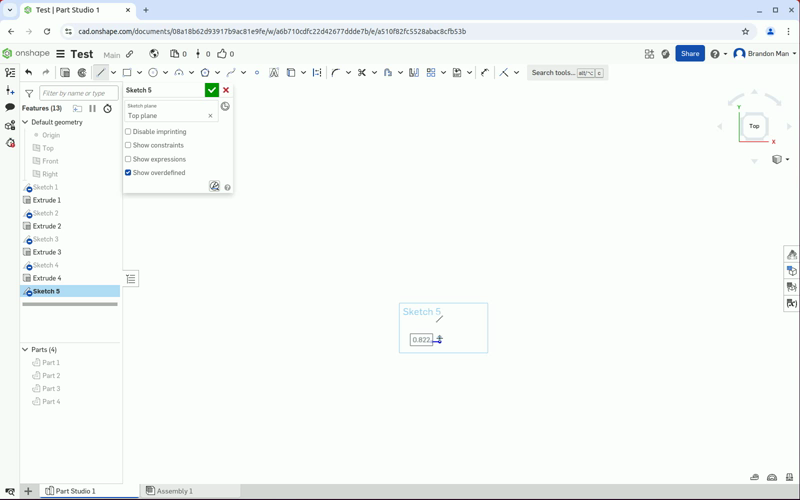
key(esc)
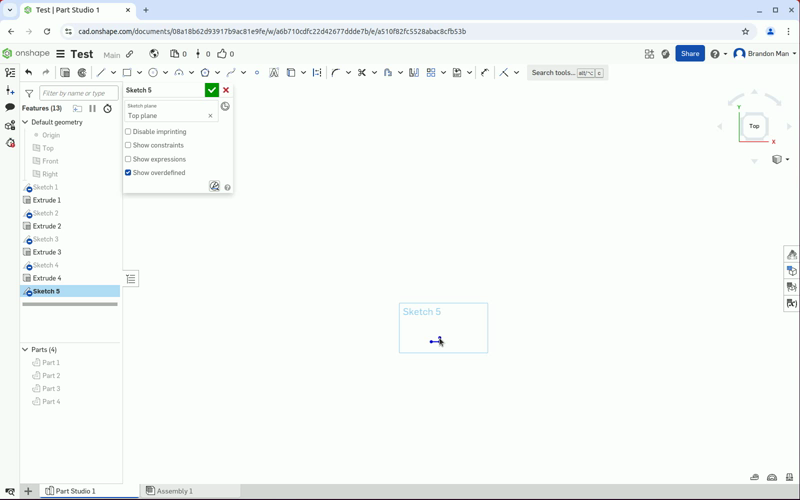
key(a)
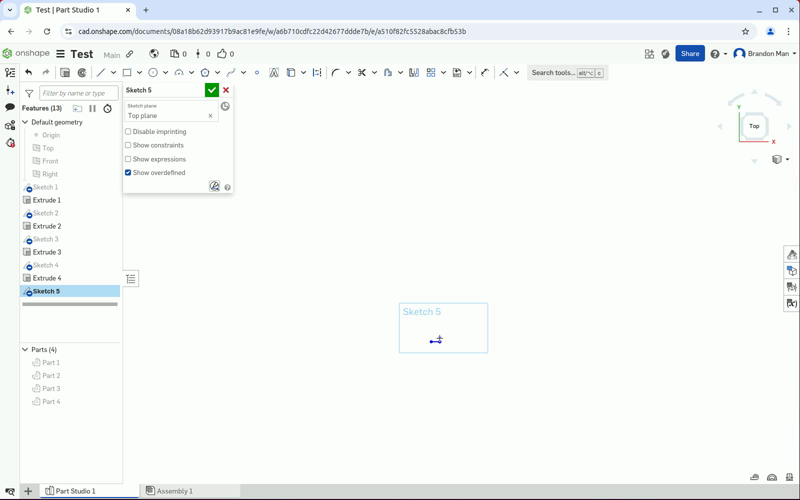
mouse_move(439, 337)
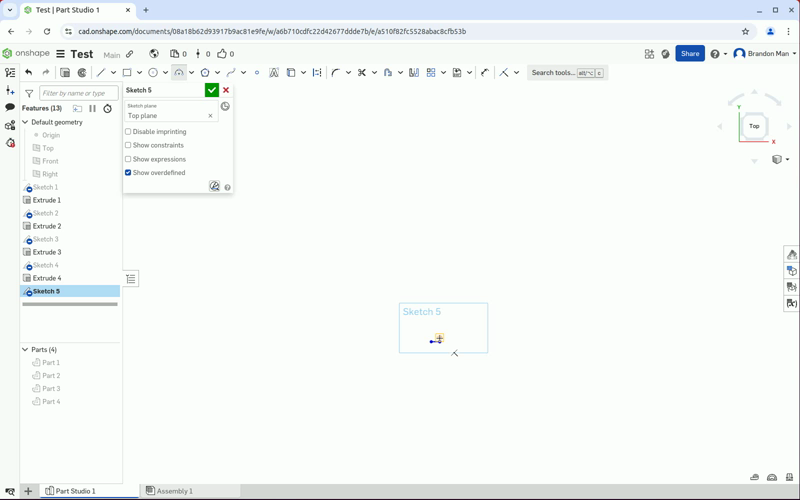
scroll(6)
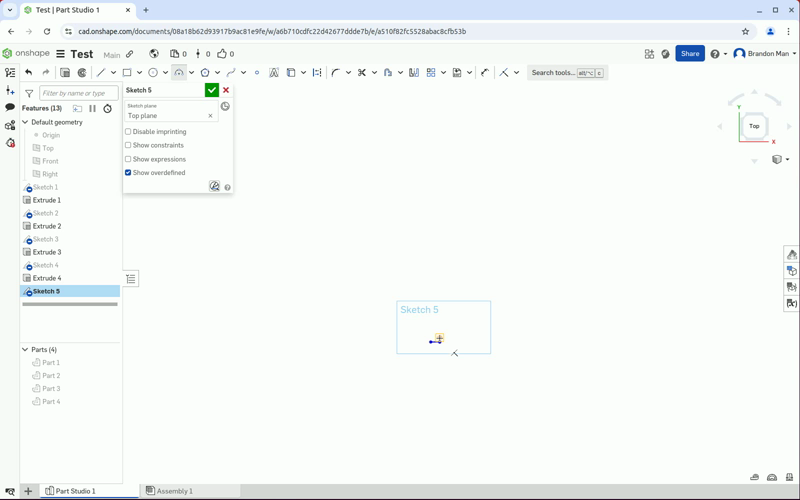
scroll(6)
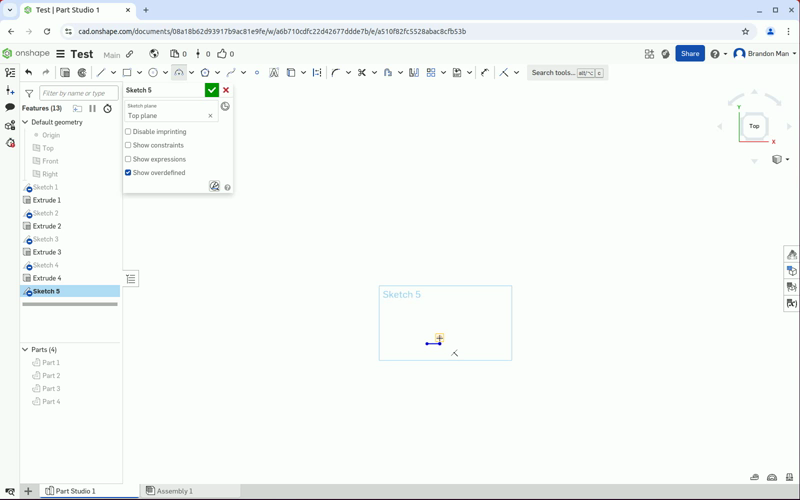
scroll(6)
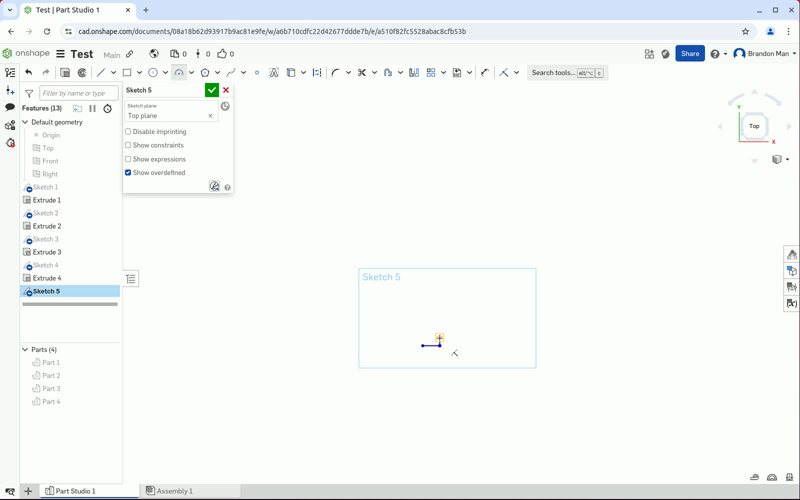
scroll(6)
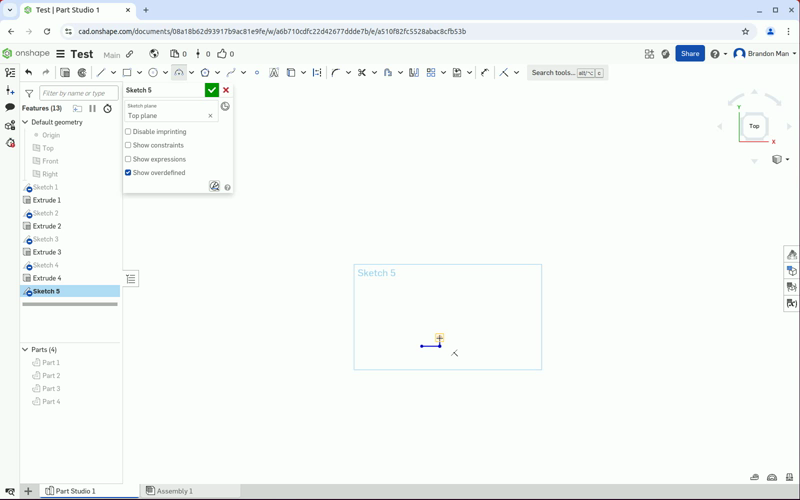
scroll(6)
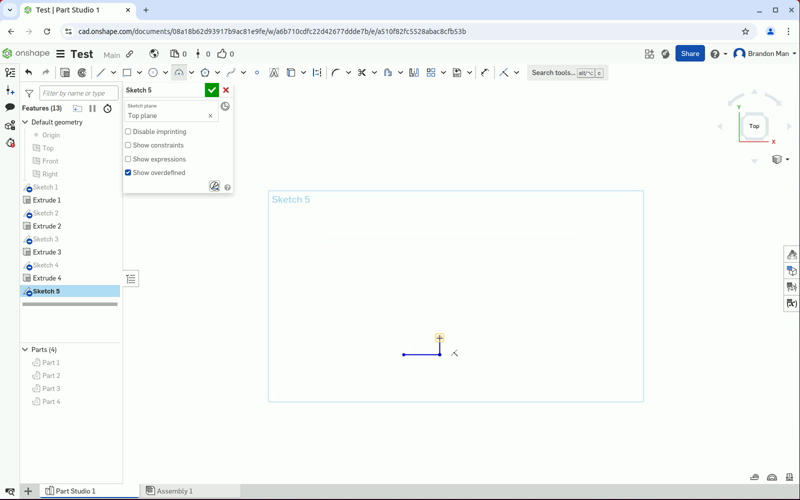
scroll(6)
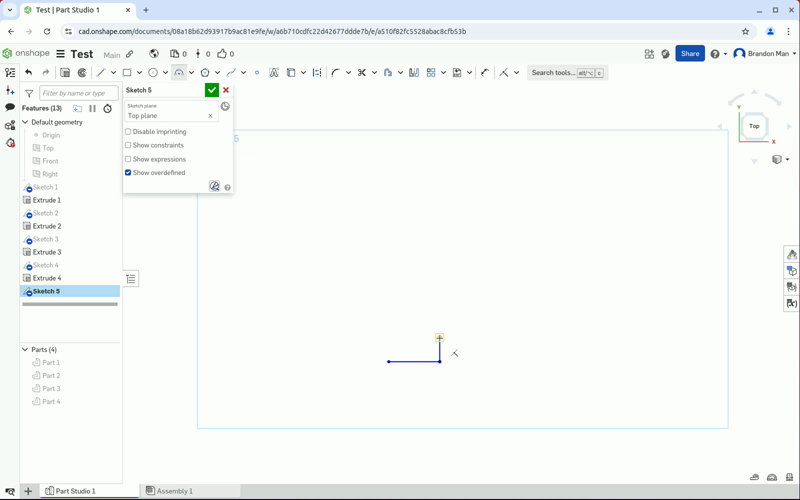
scroll(6)
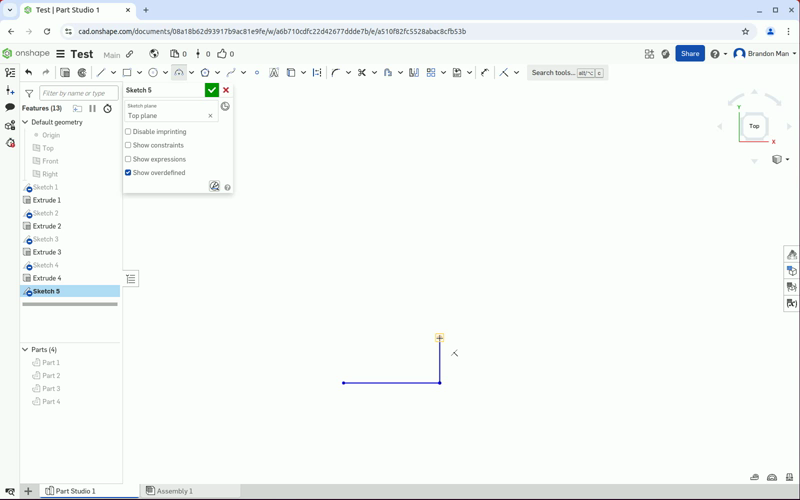
click(439, 337)
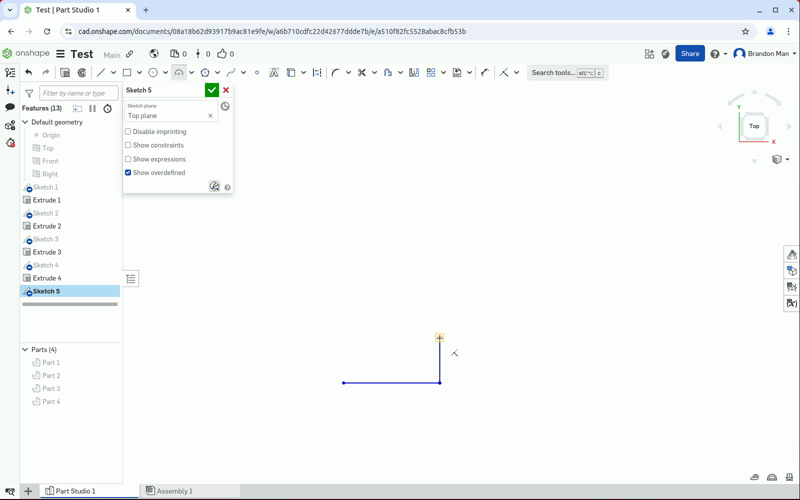
scroll(-6)
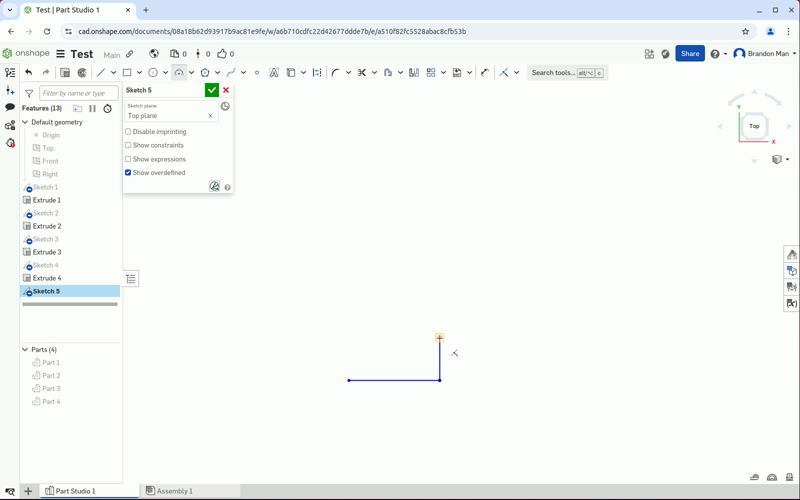
scroll(-6)
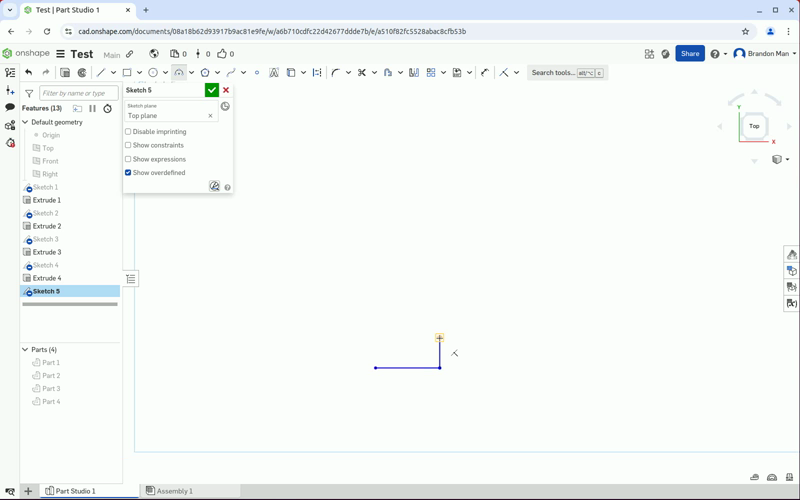
scroll(-6)
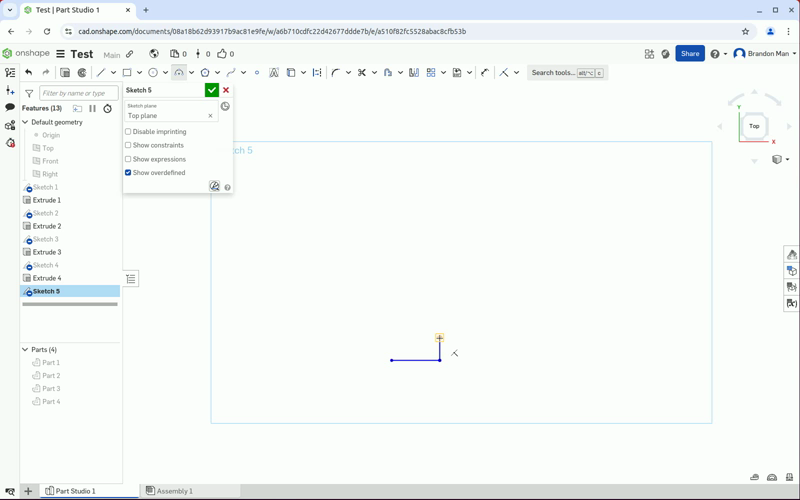
scroll(-6)
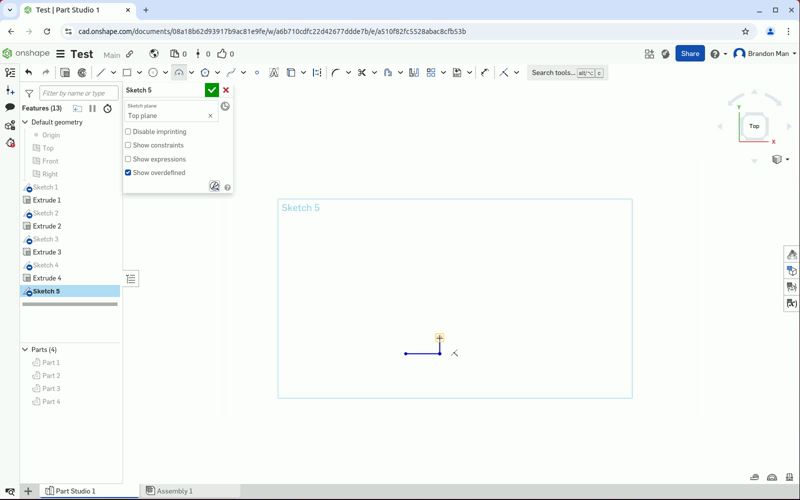
scroll(-6)
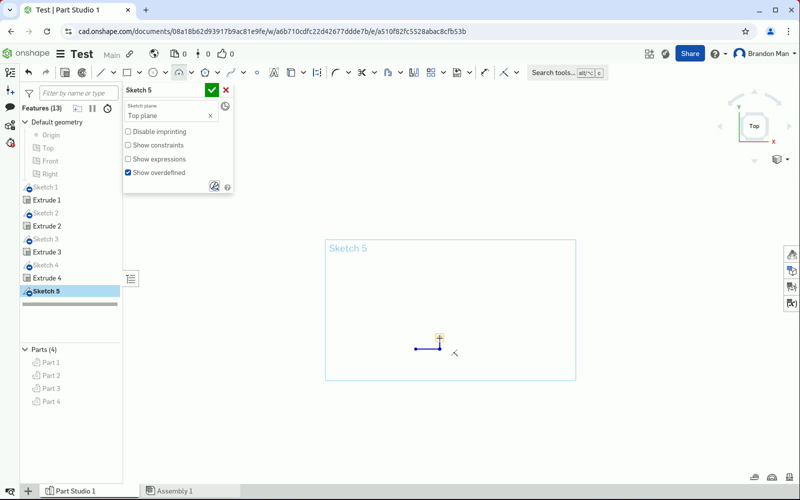
scroll(-6)
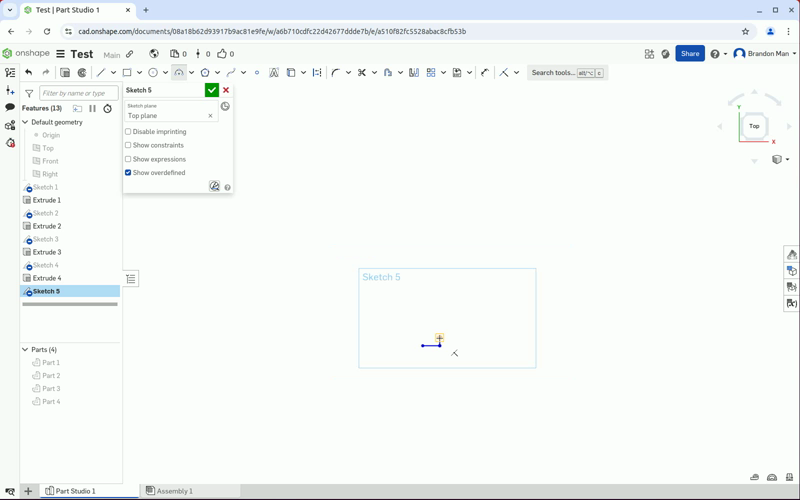
scroll(-6)
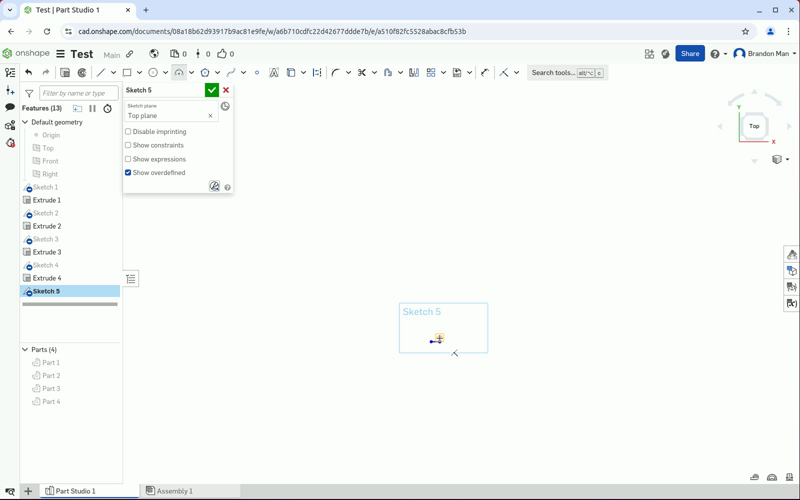
key_down(shift)
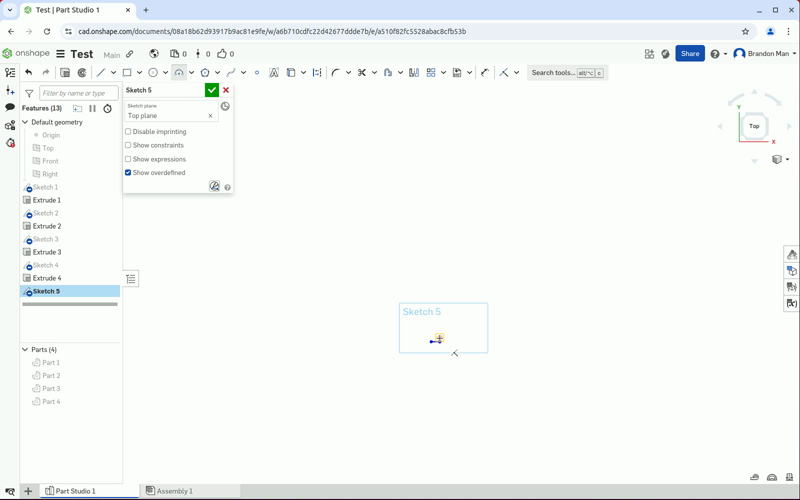
mouse_move(431, 338)
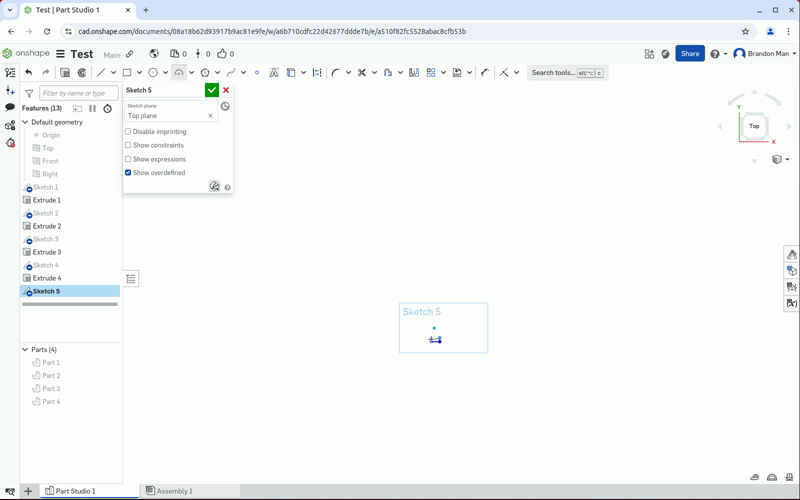
scroll(6)
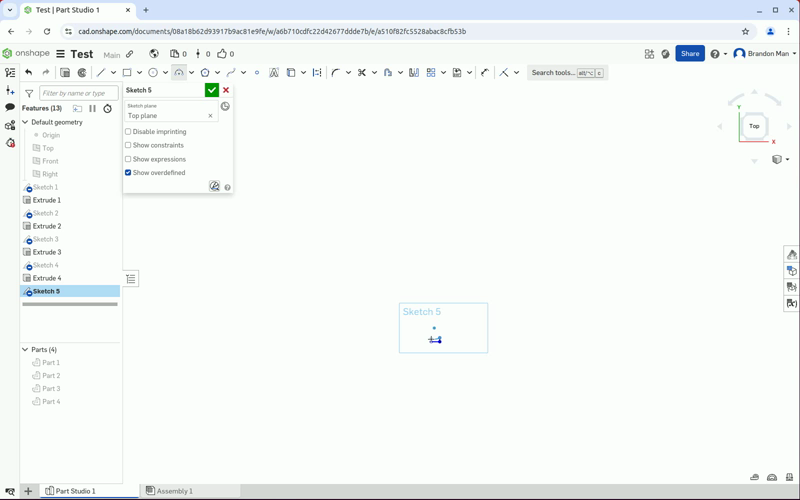
scroll(6)
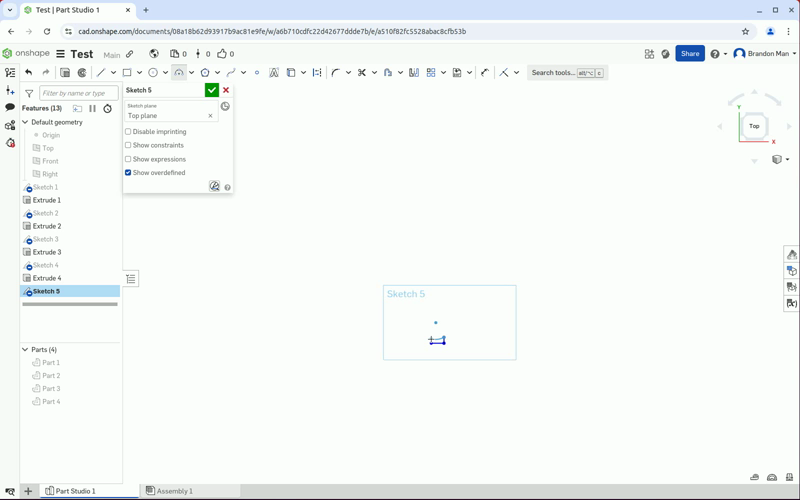
scroll(6)
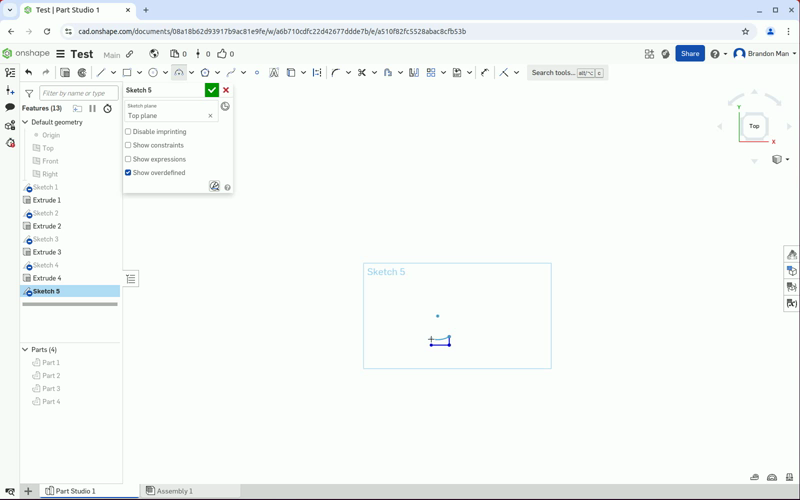
scroll(6)
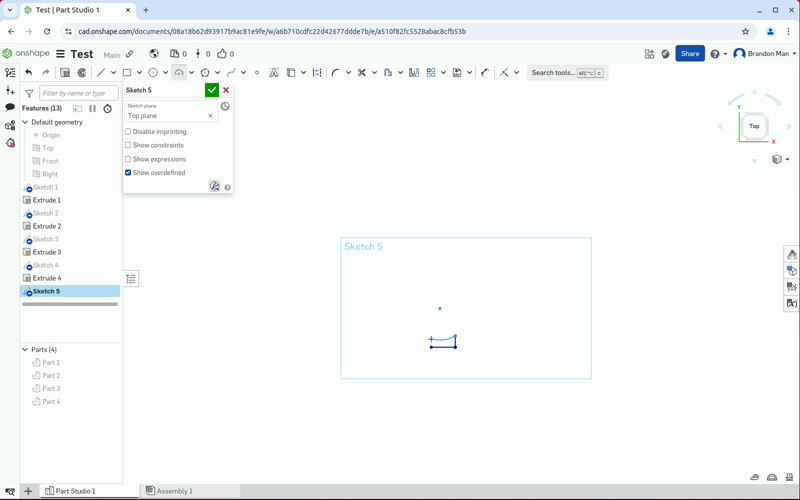
scroll(6)
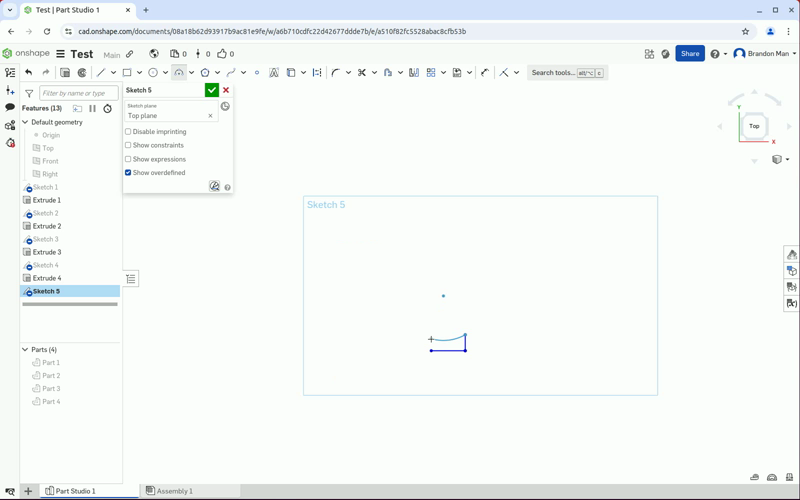
scroll(6)
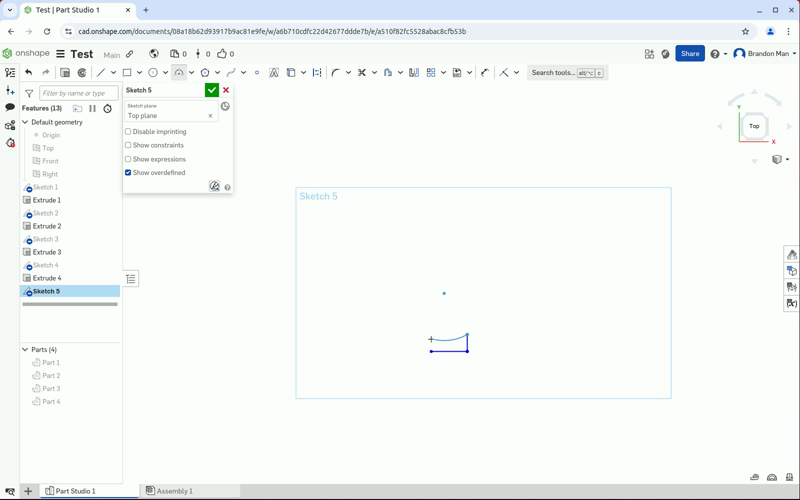
scroll(6)
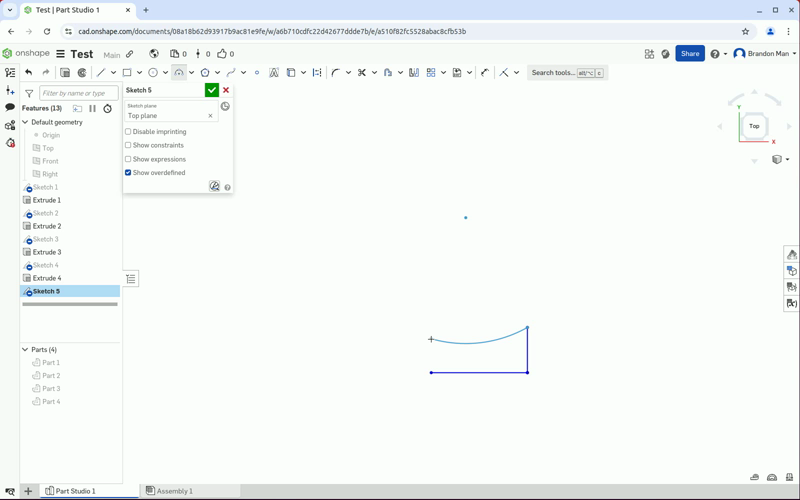
click(431, 338)
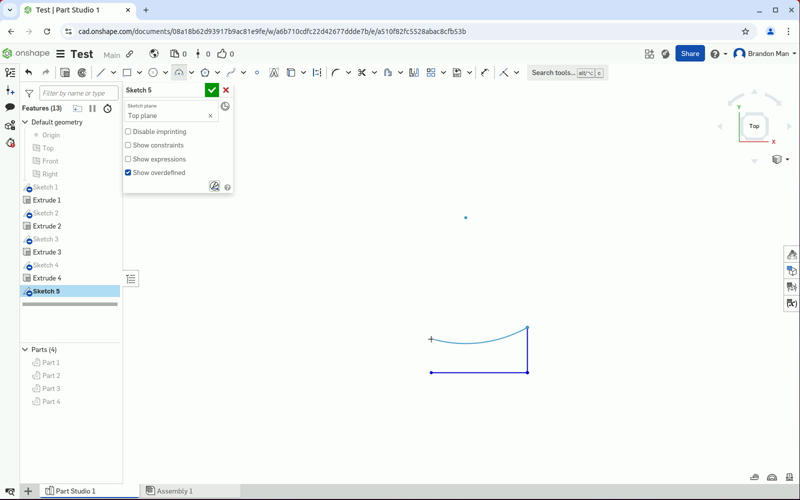
scroll(-6)
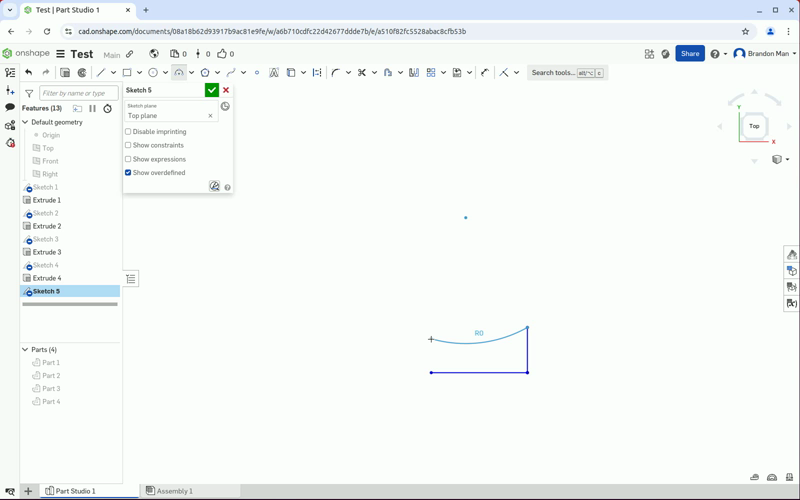
scroll(-6)
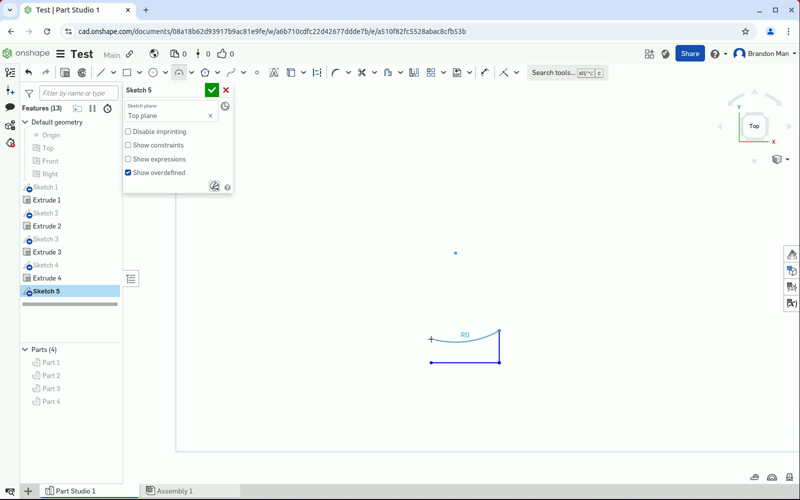
scroll(-6)
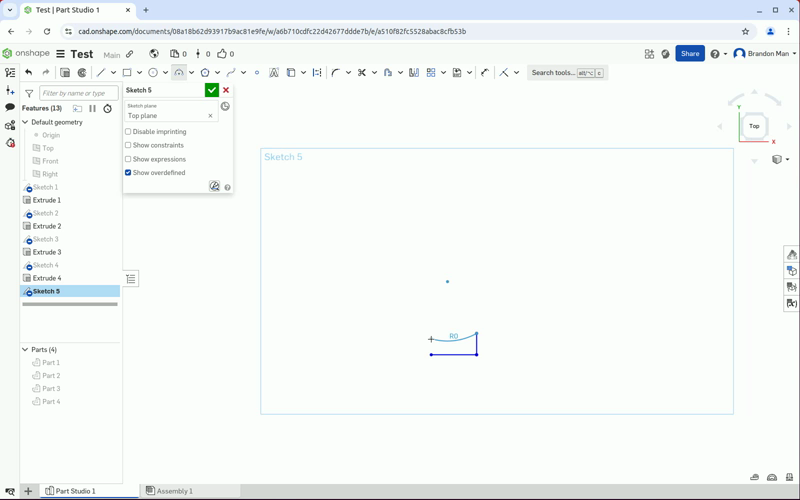
scroll(-6)
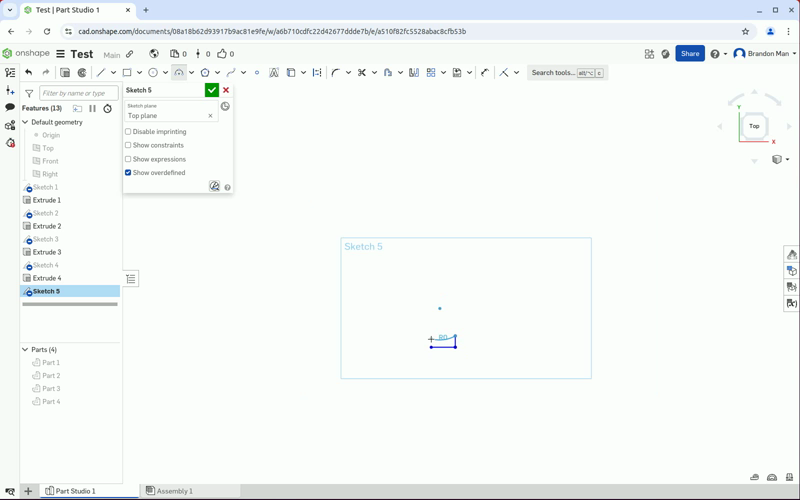
scroll(-6)
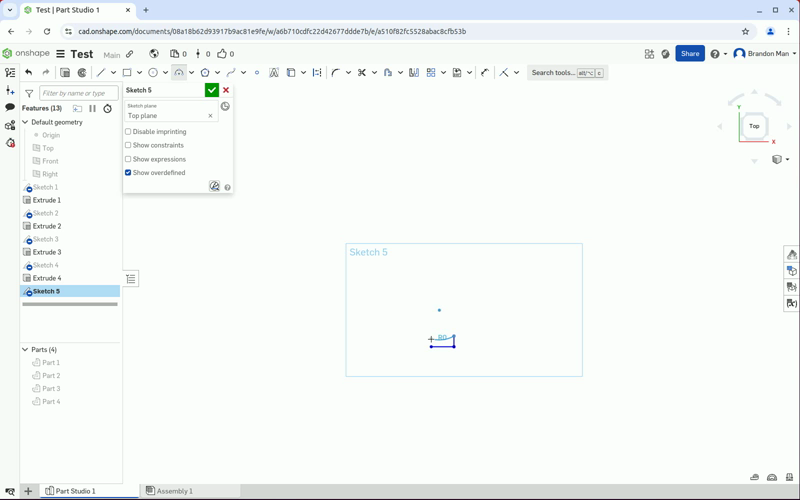
scroll(-6)
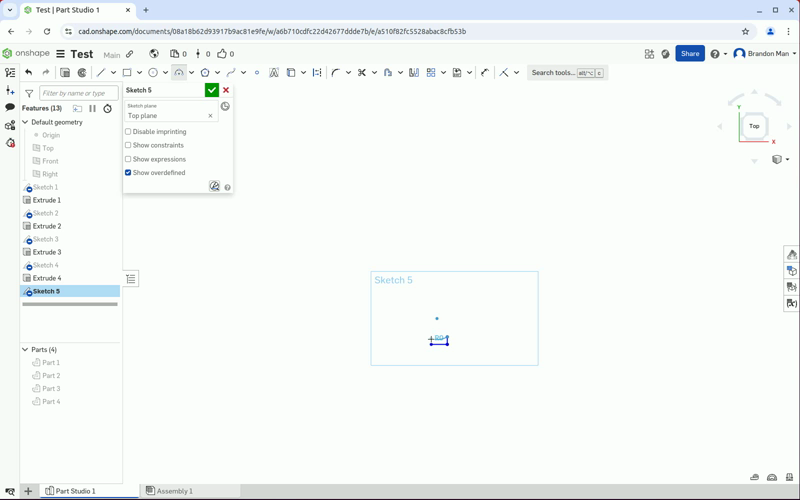
scroll(-6)
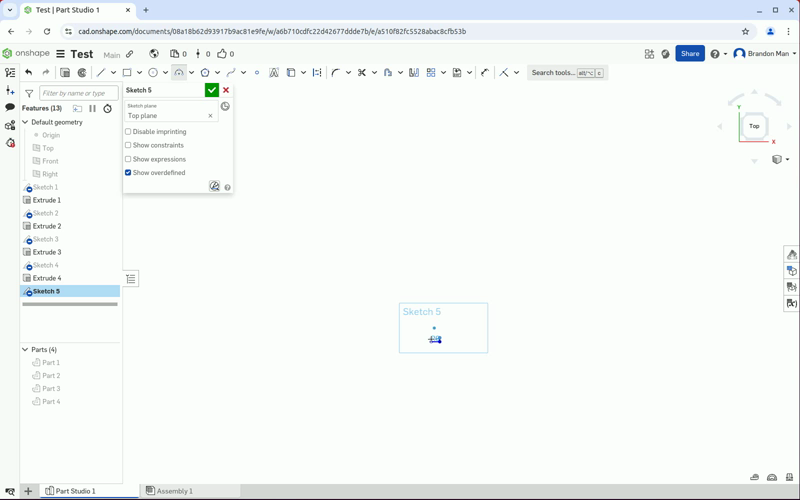
mouse_move(435, 339)
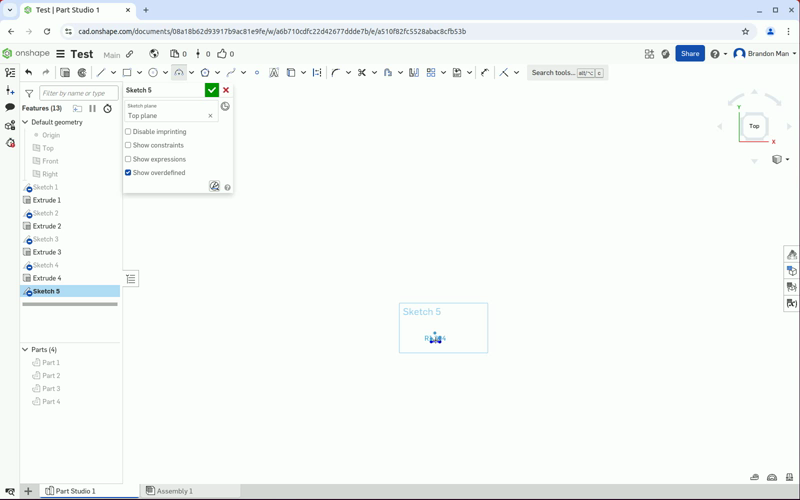
click(435, 339)
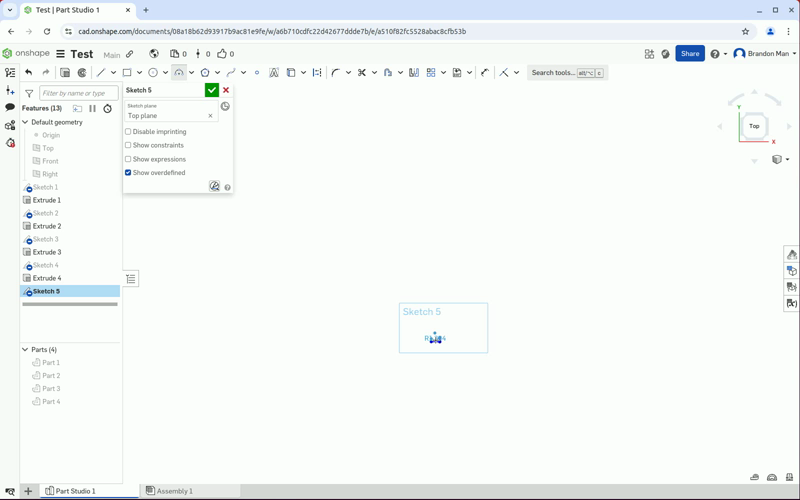
key_up(shift)
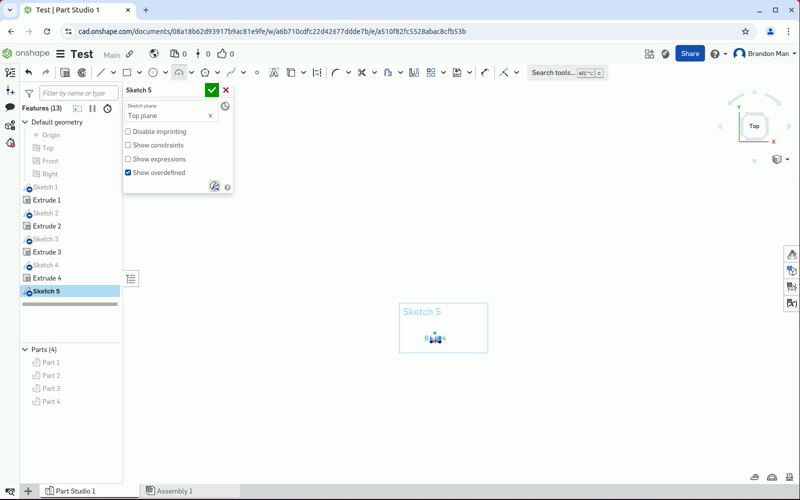
key(esc)
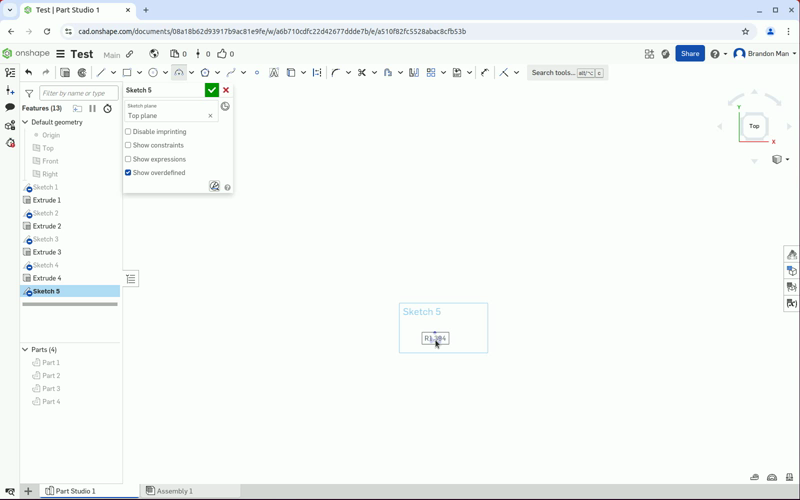
key(l)
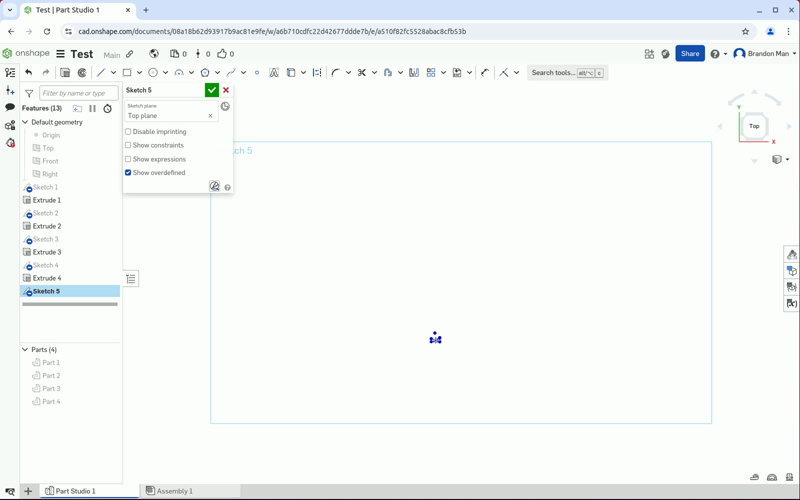
mouse_move(431, 338)
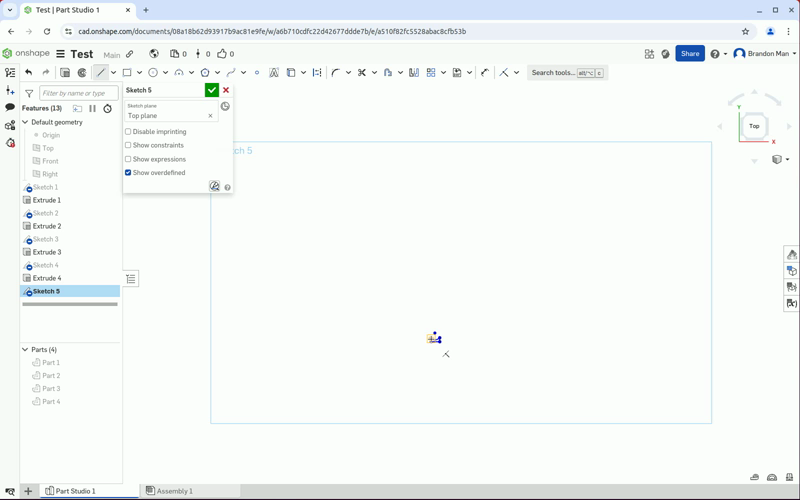
scroll(6)
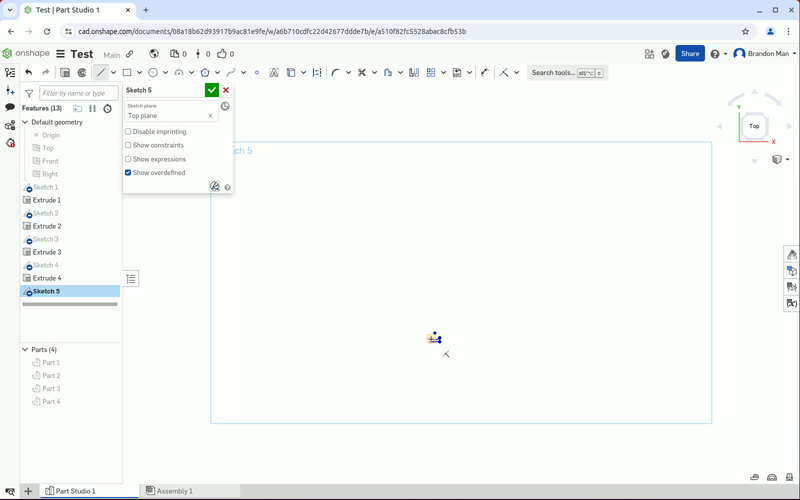
scroll(6)
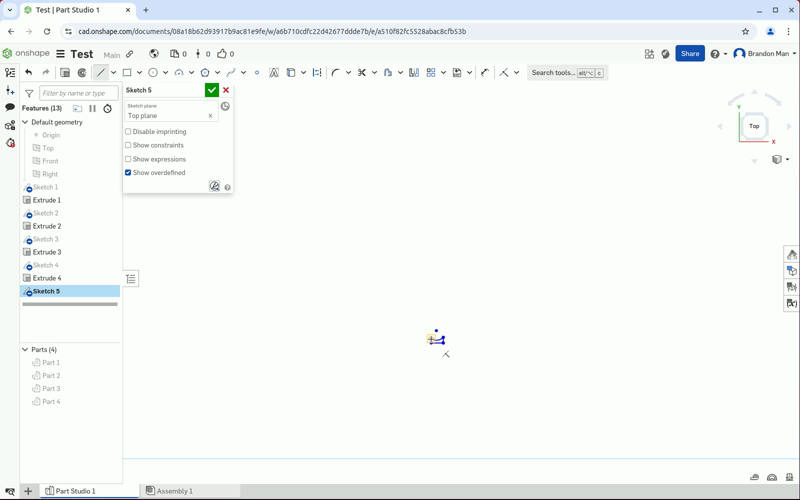
scroll(6)
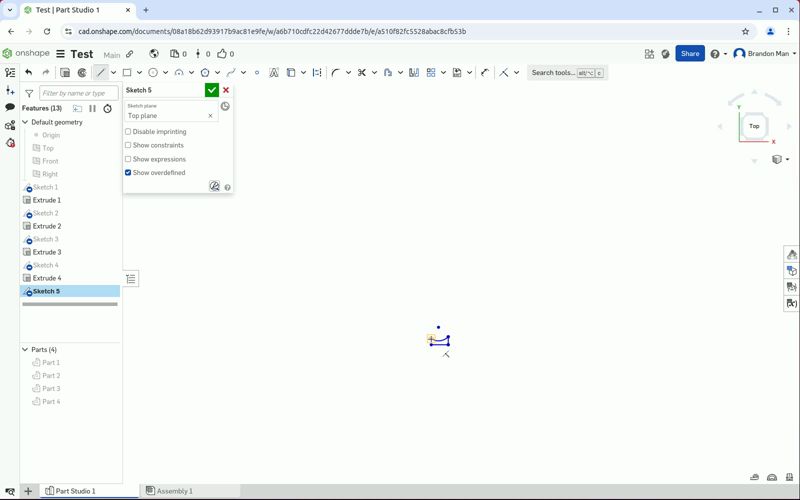
scroll(6)
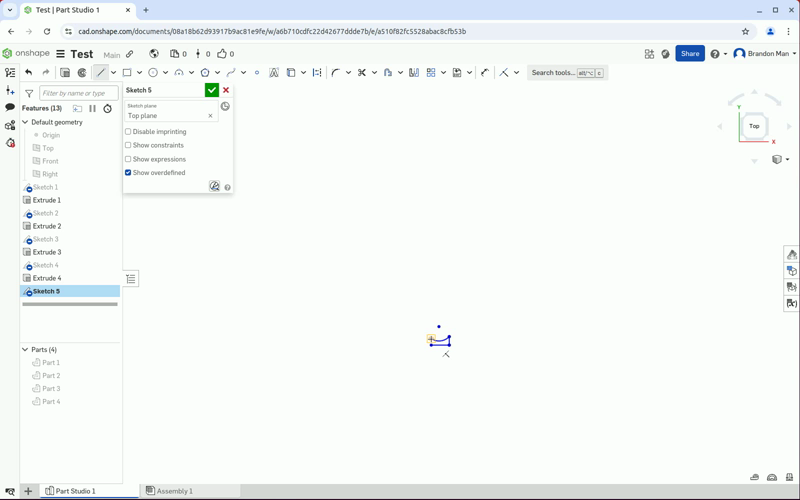
scroll(6)
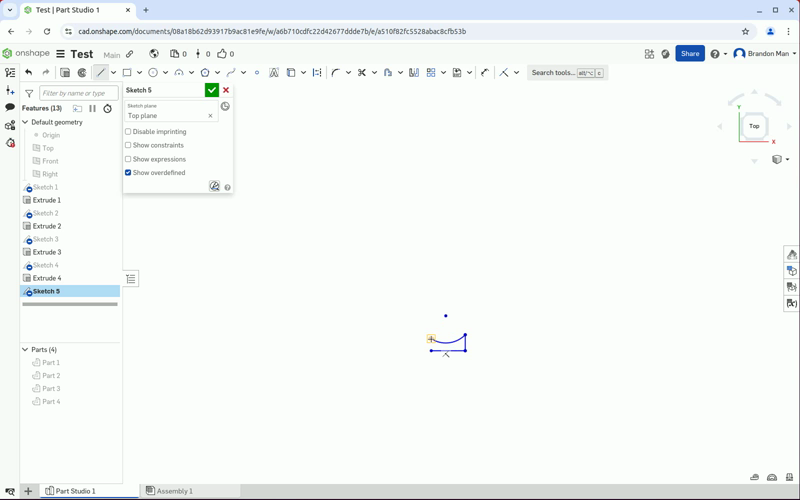
scroll(6)
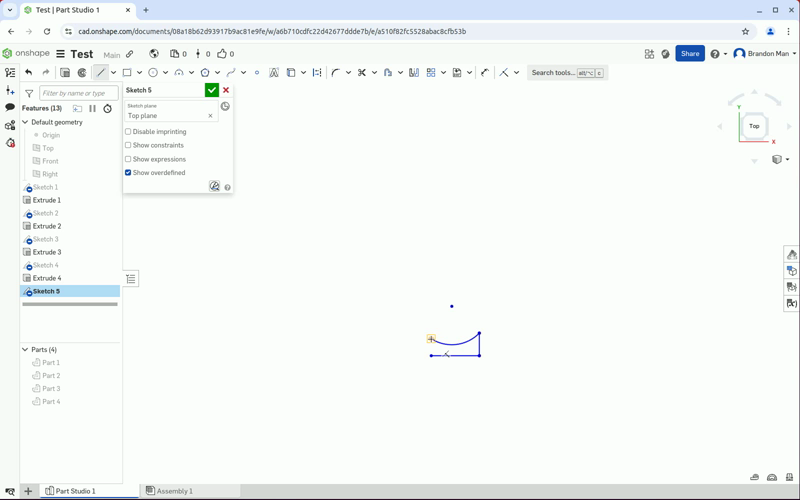
scroll(6)
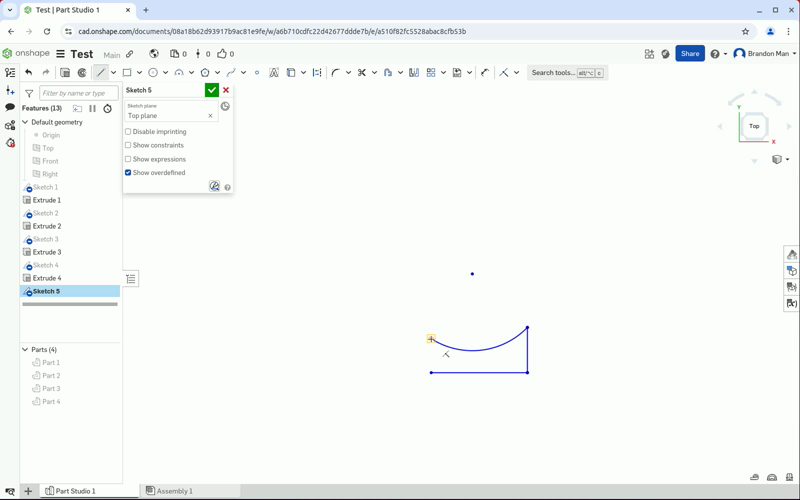
click(431, 338)
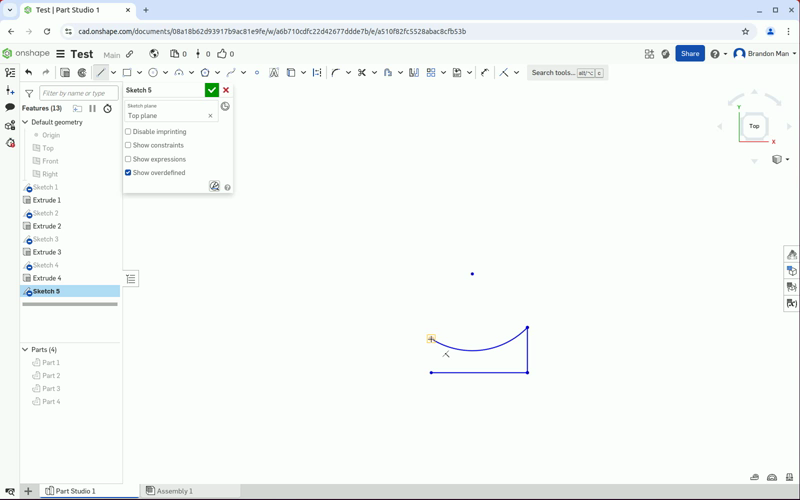
scroll(-6)
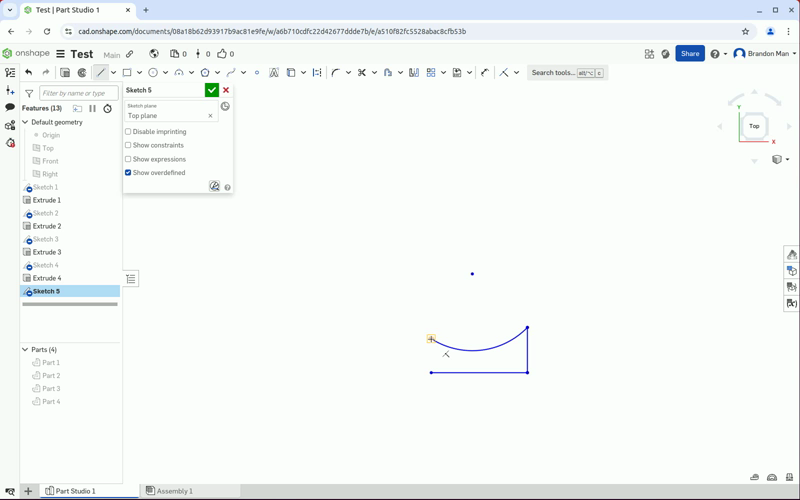
scroll(-6)
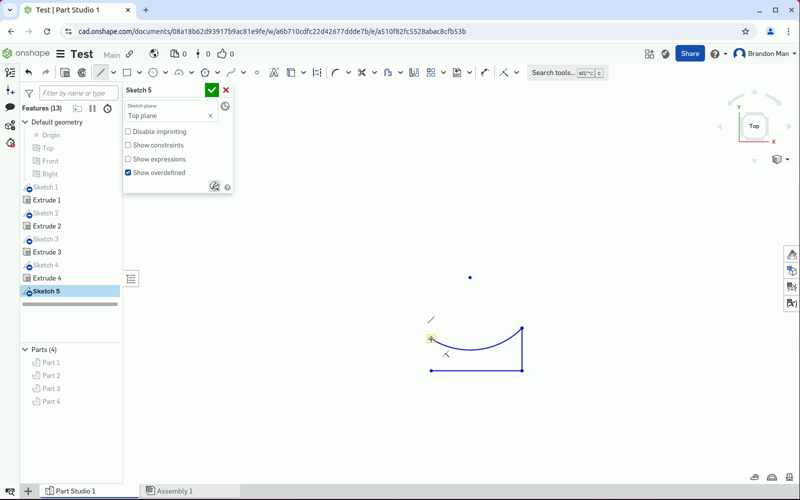
scroll(-6)
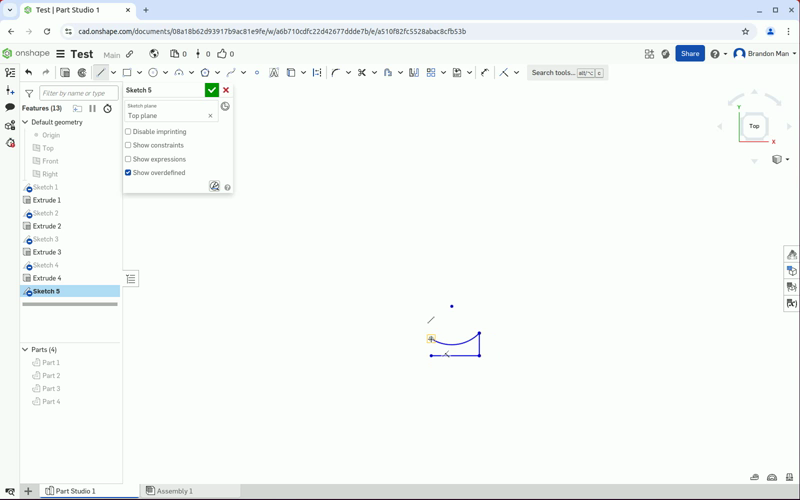
scroll(-6)
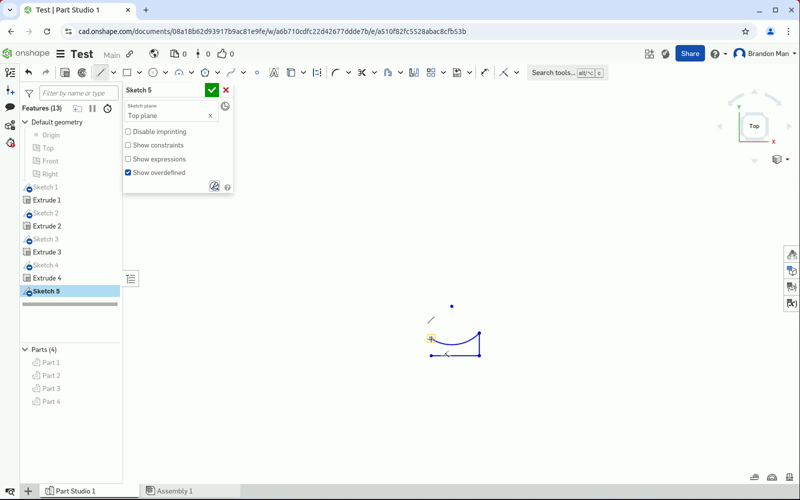
scroll(-6)
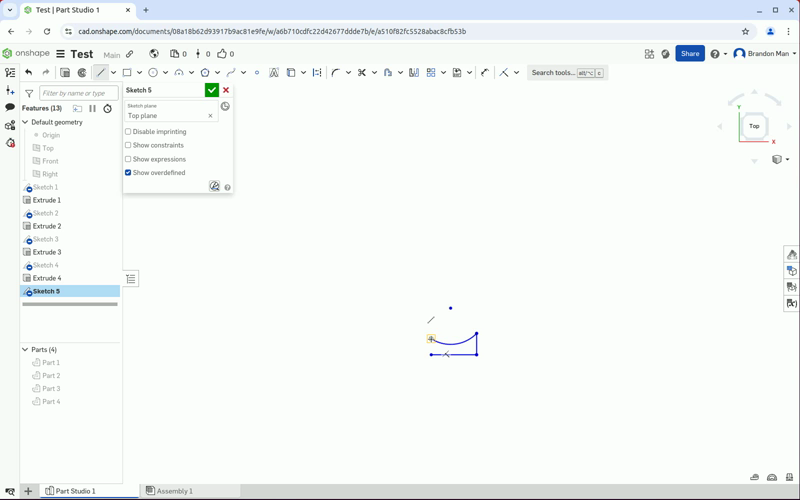
scroll(-6)
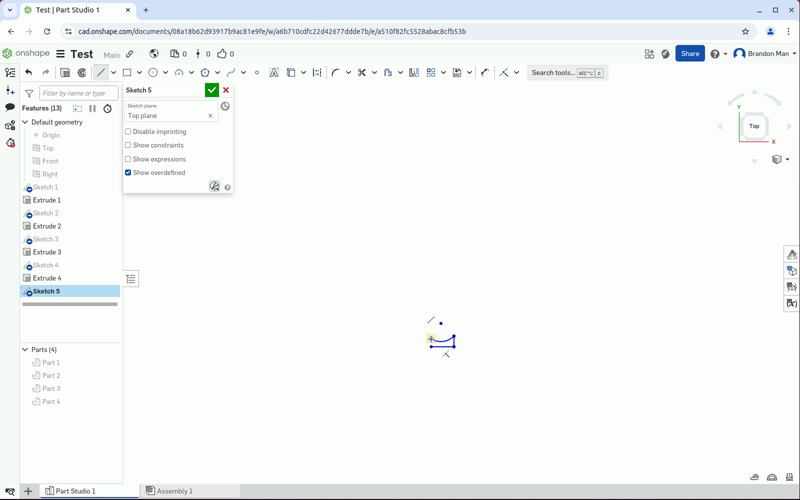
scroll(-6)
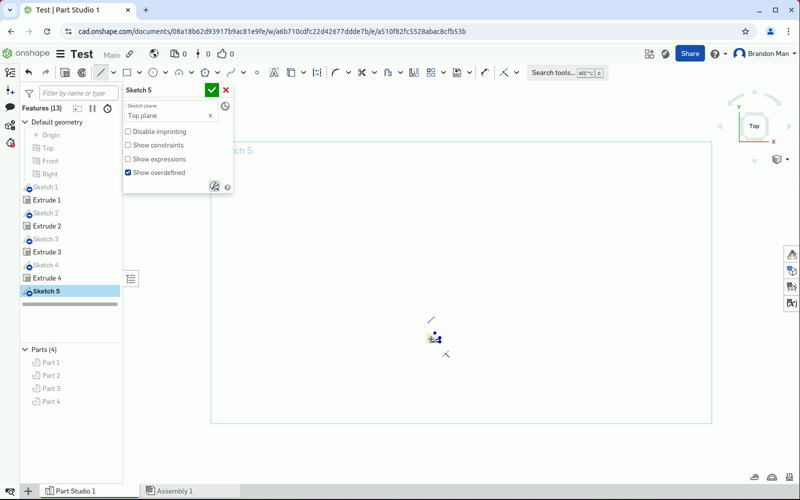
mouse_move(461, 338)
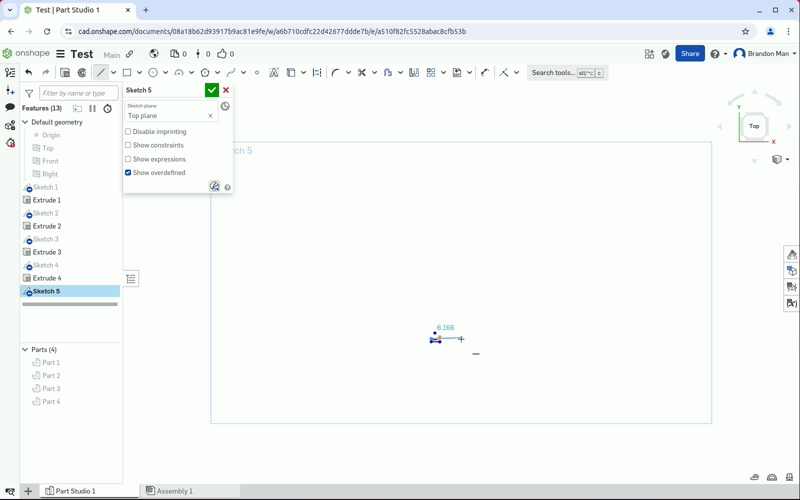
key_down(shift)
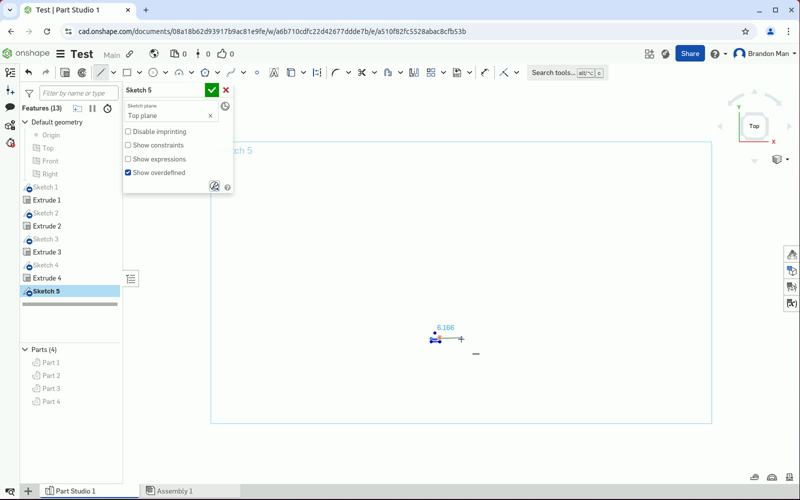
mouse_move(431, 341)
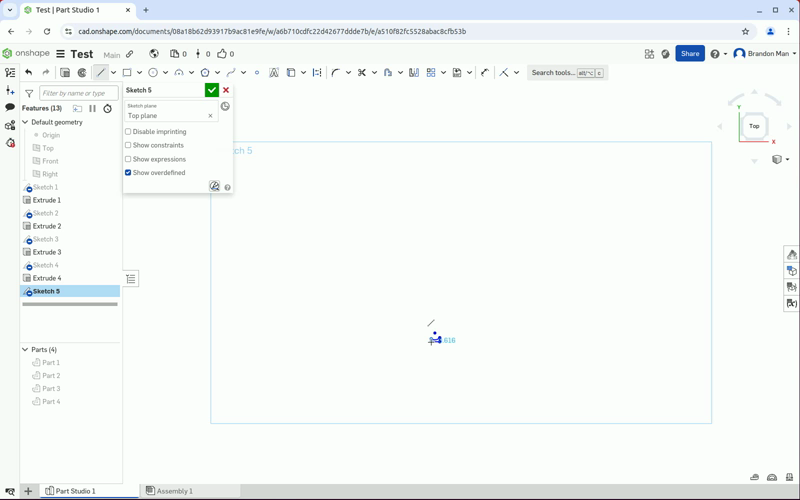
scroll(6)
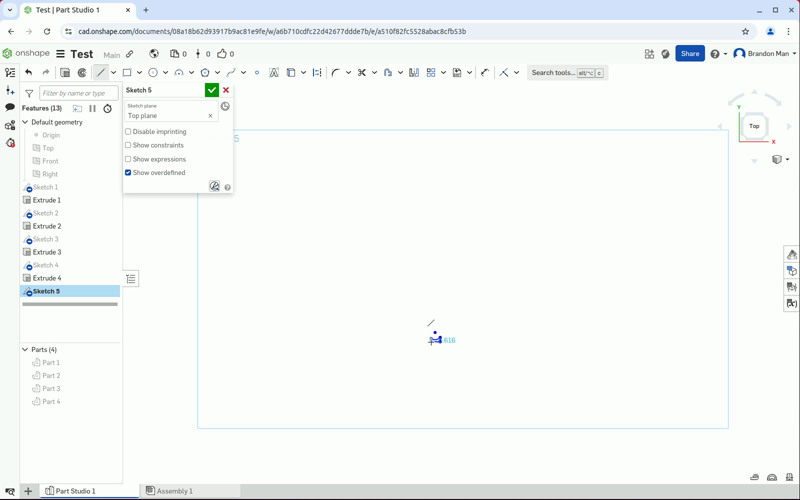
scroll(6)
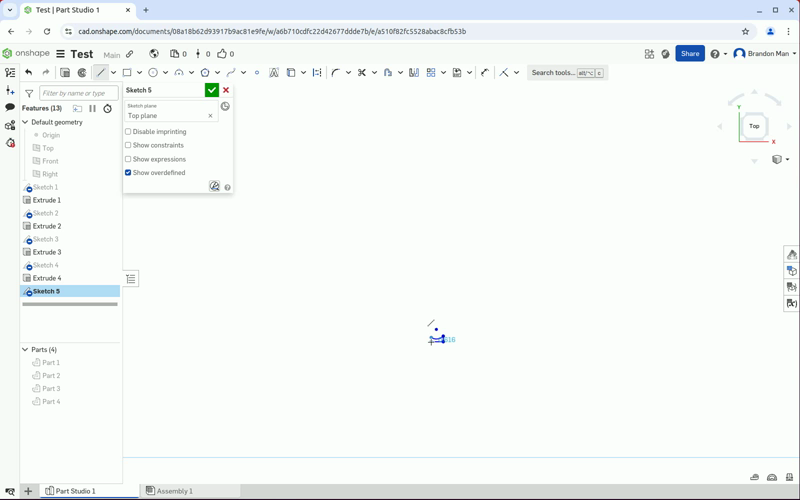
scroll(6)
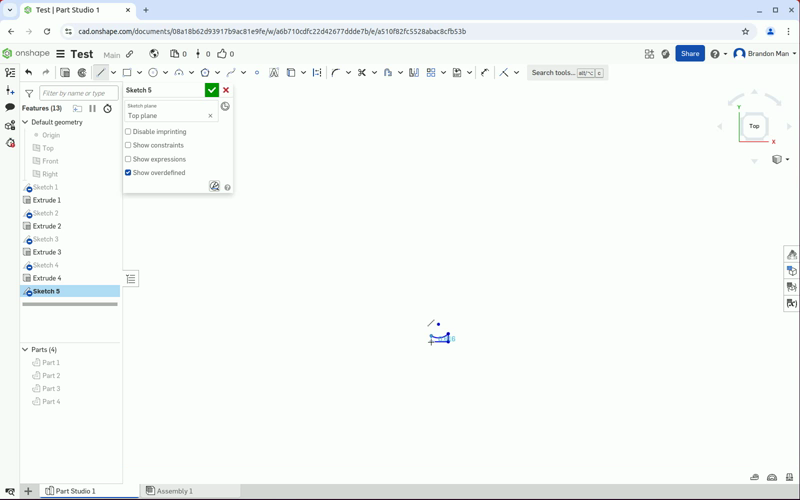
scroll(6)
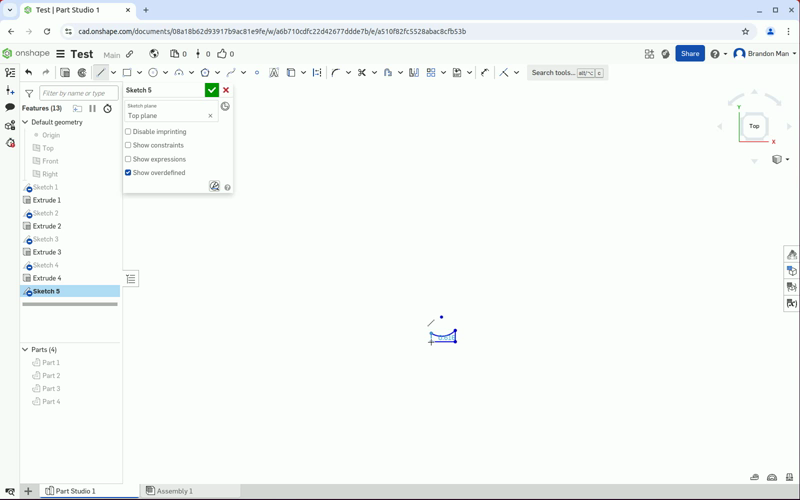
scroll(6)
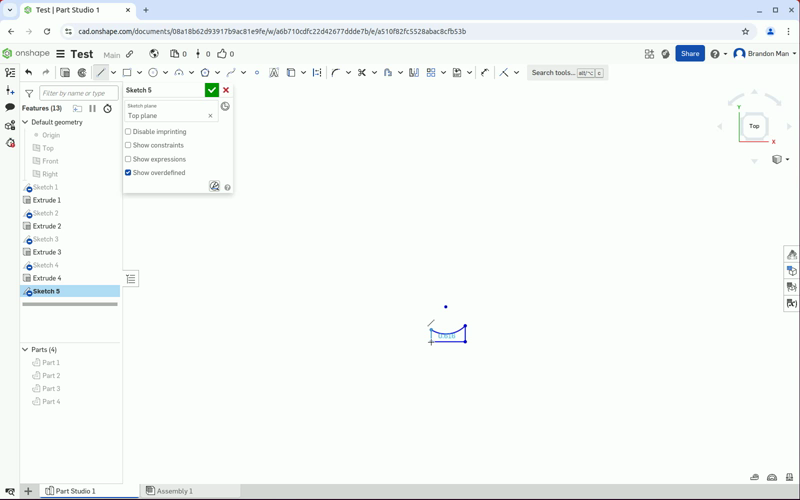
scroll(6)
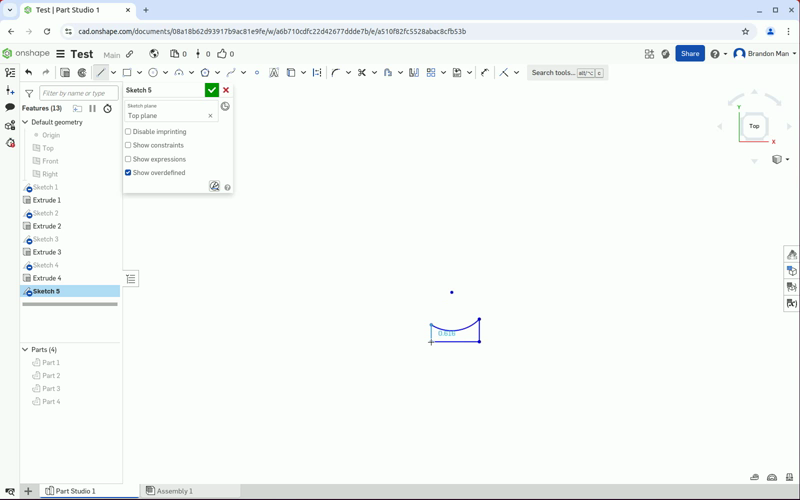
scroll(6)
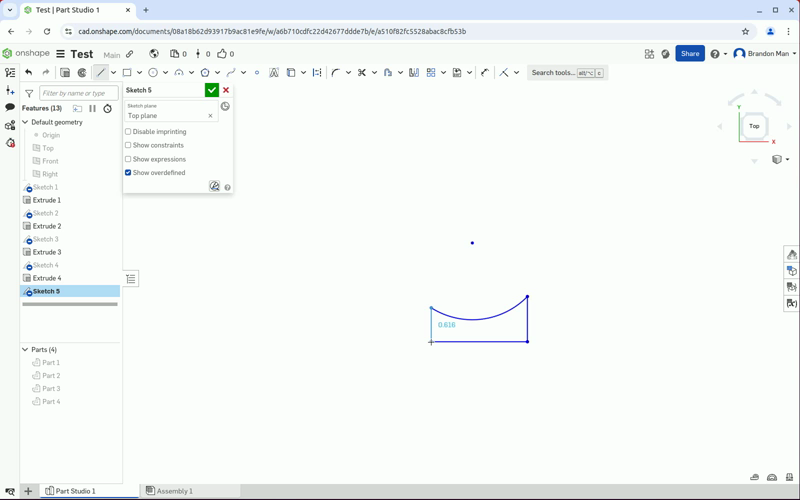
key_up(shift)
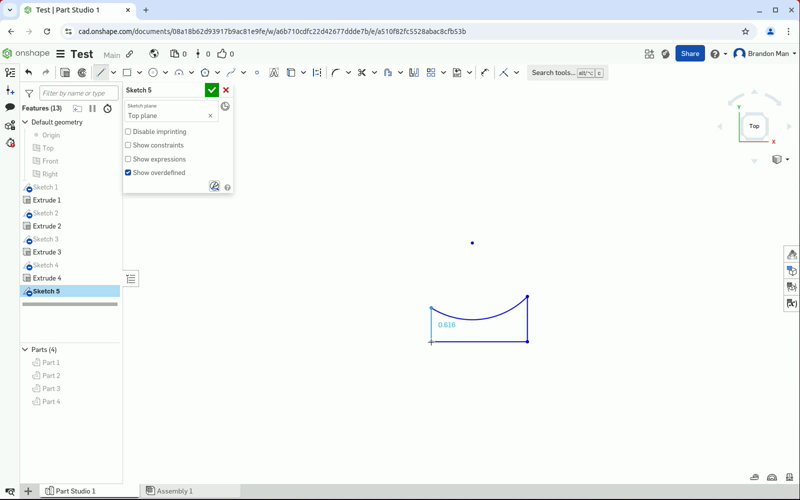
click(431, 341)
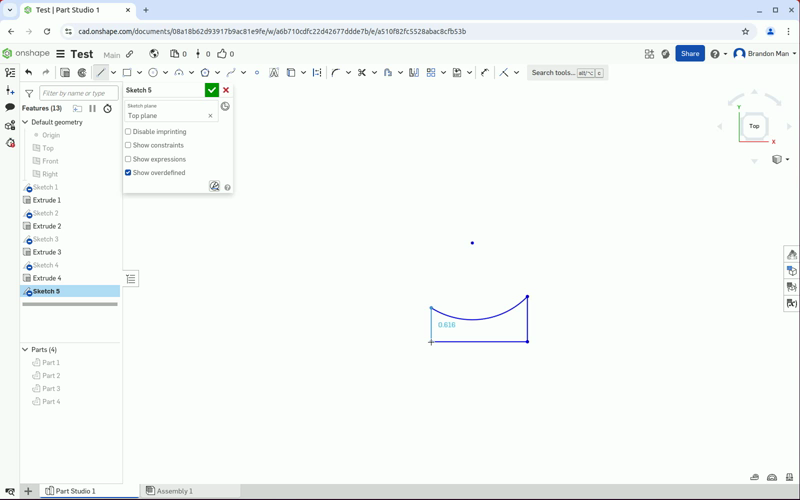
scroll(-6)
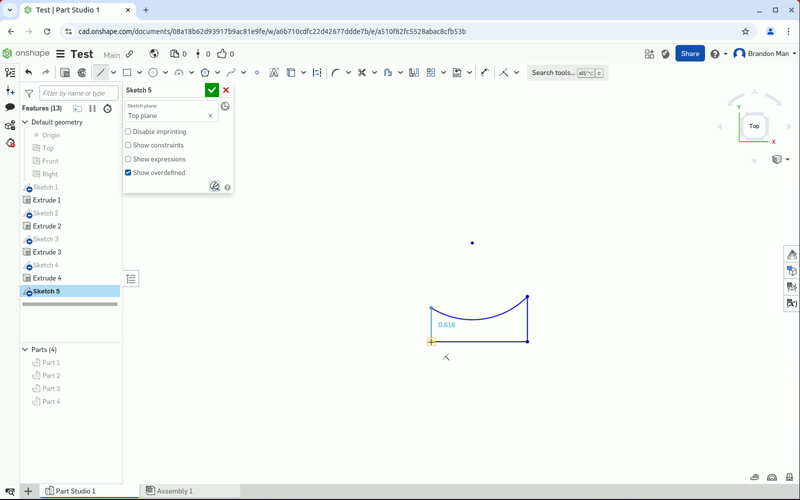
scroll(-6)
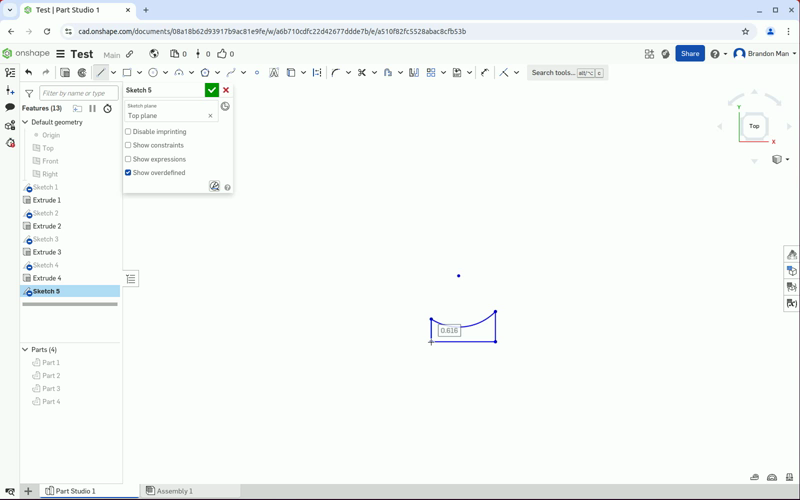
scroll(-6)
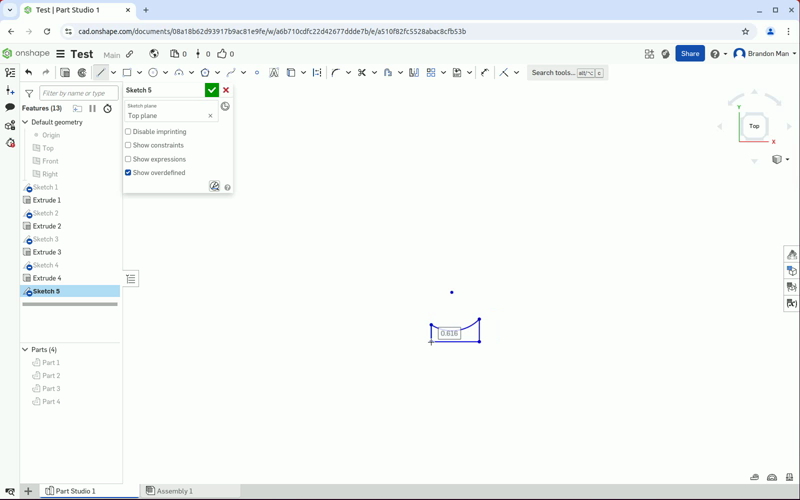
scroll(-6)
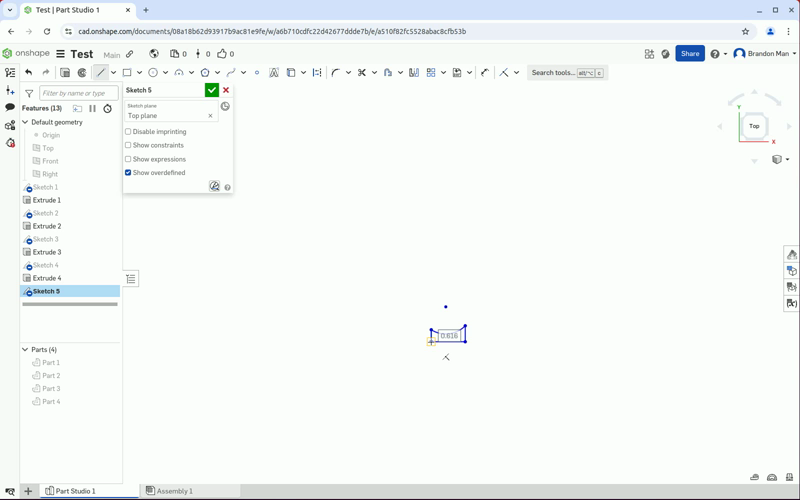
scroll(-6)
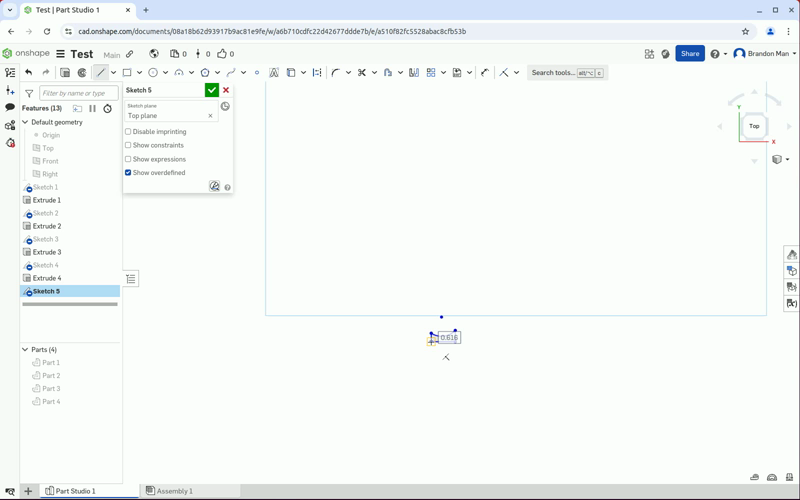
scroll(-6)
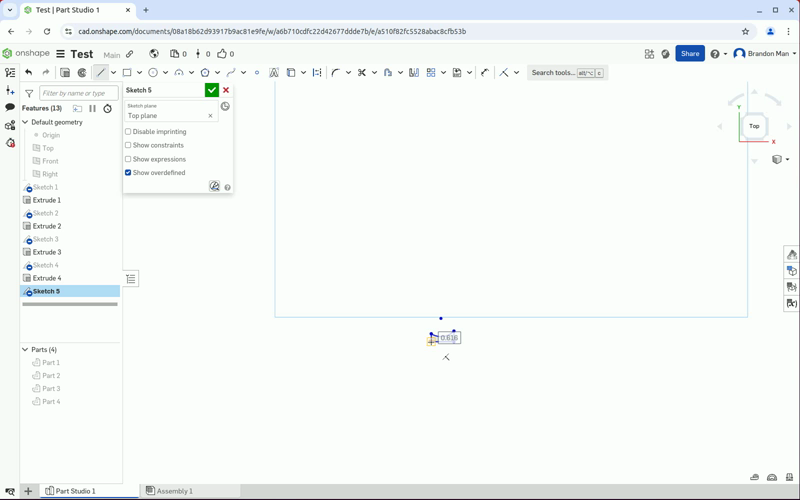
scroll(-6)
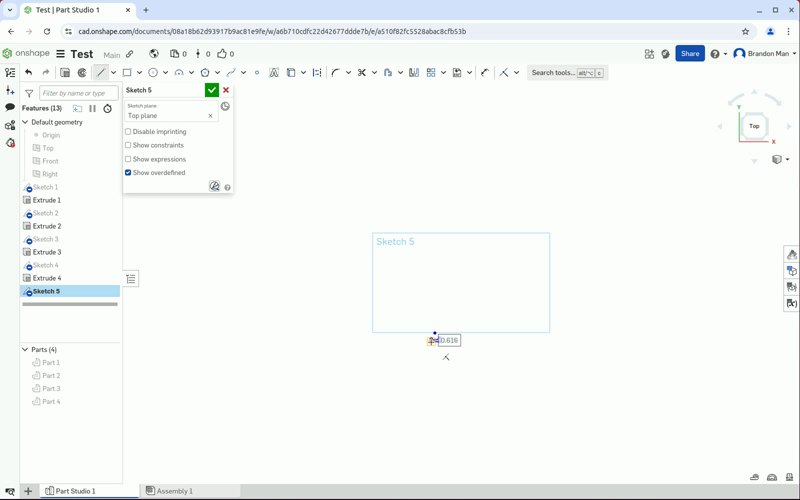
key(esc)
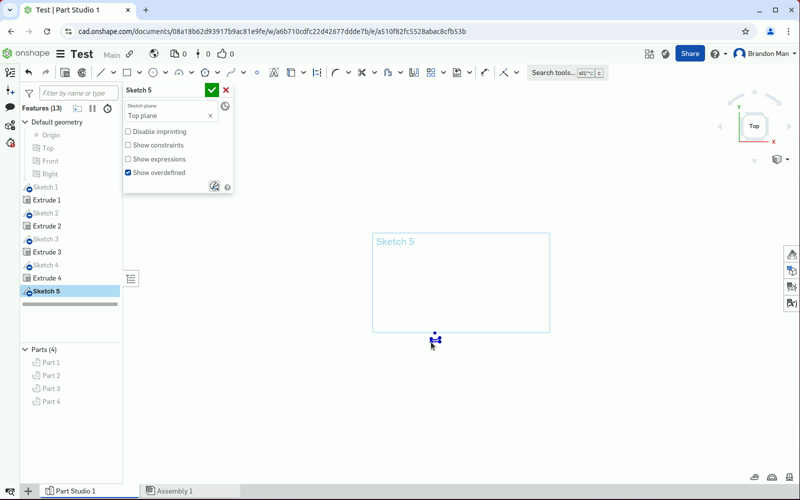
mouse_move(433, 341)
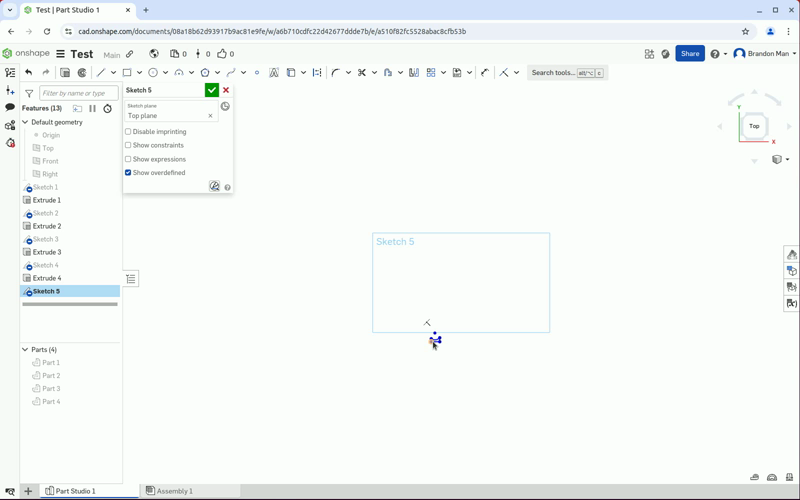
scroll(6)
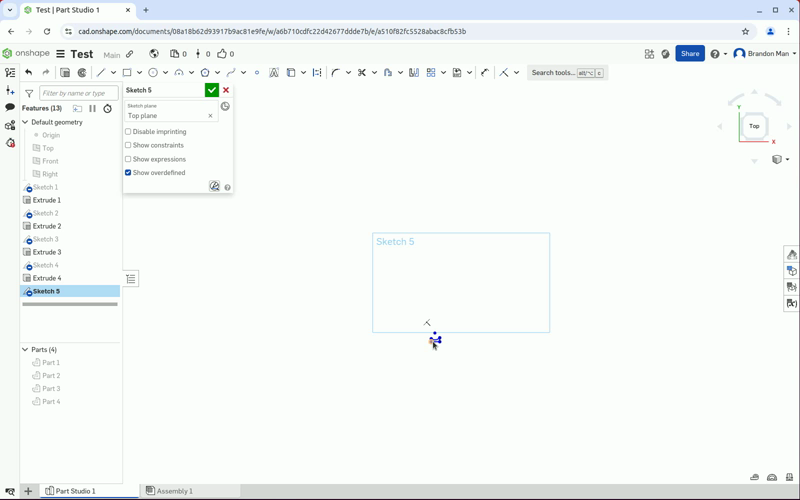
scroll(6)
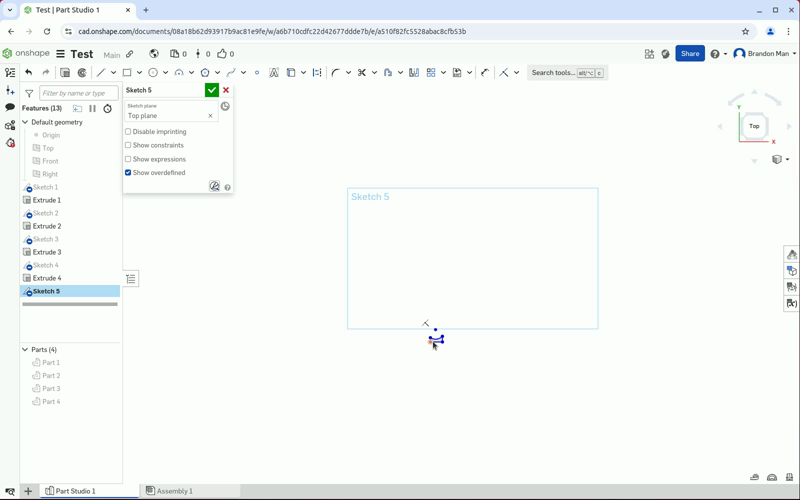
scroll(6)
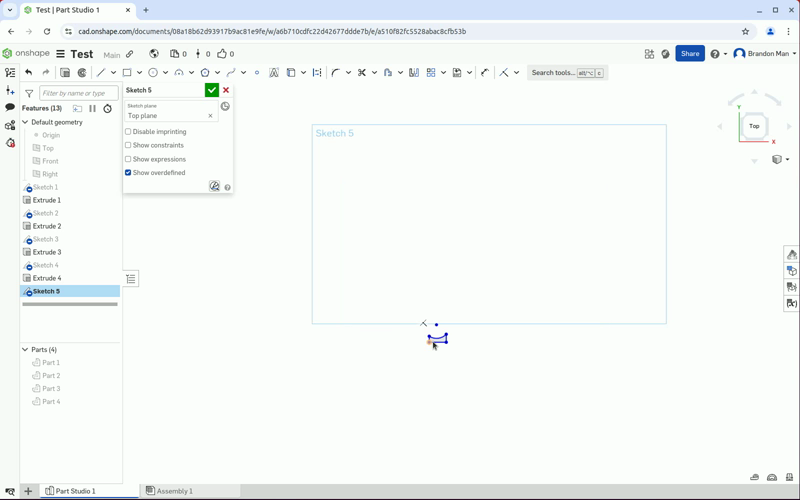
scroll(6)
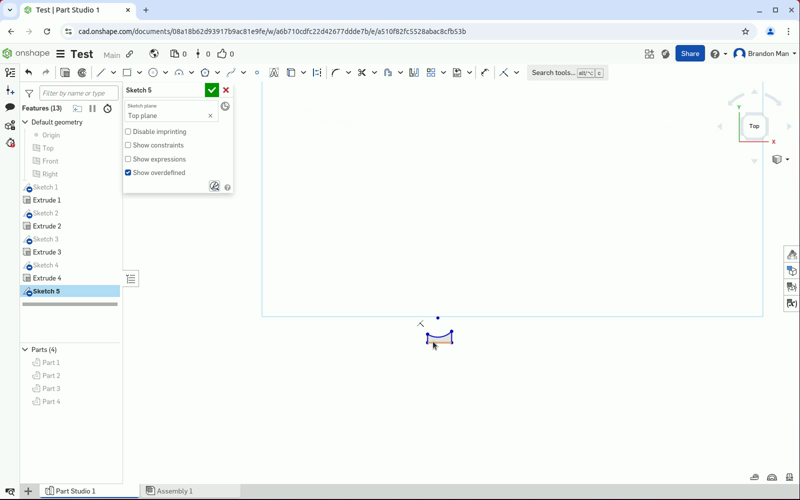
scroll(6)
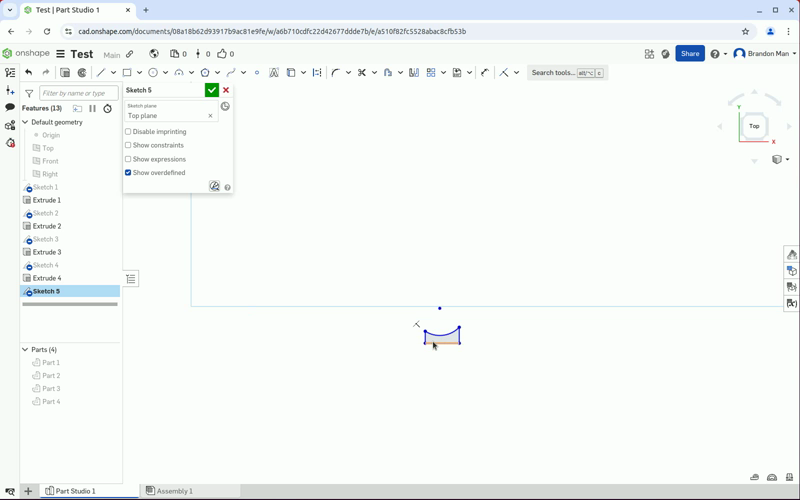
scroll(6)
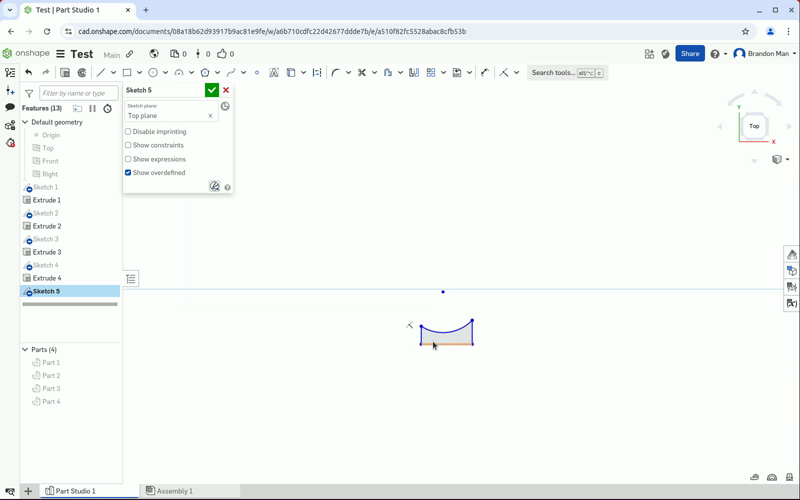
scroll(6)
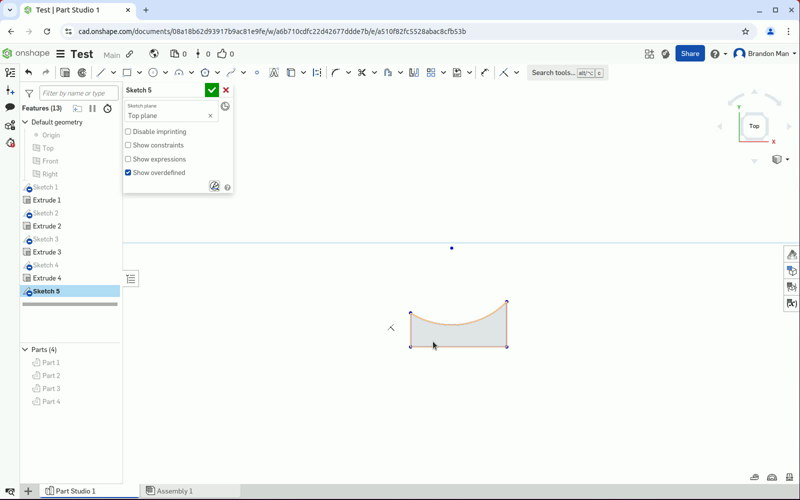
click(433, 341)
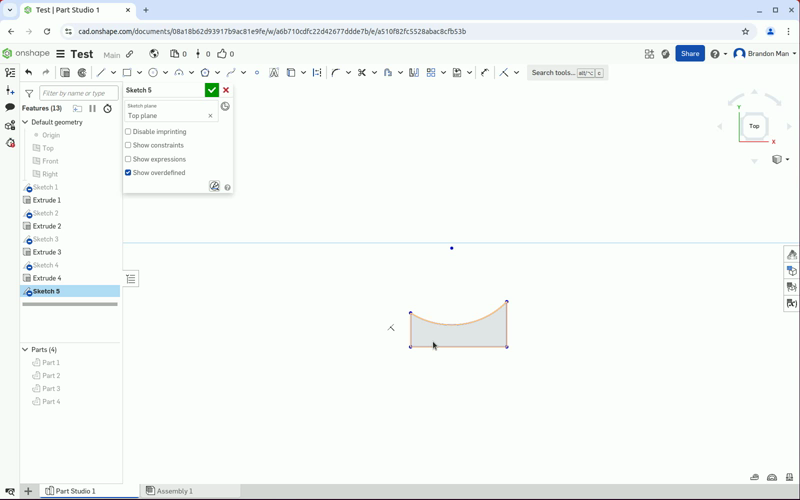
scroll(-6)
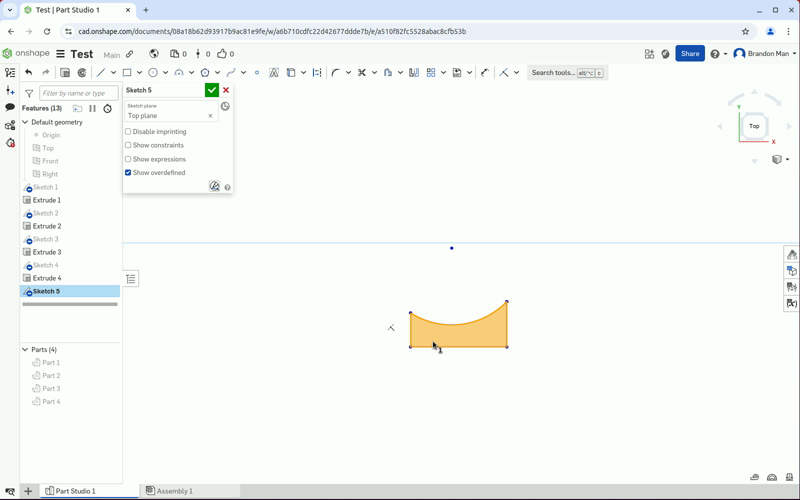
scroll(-6)
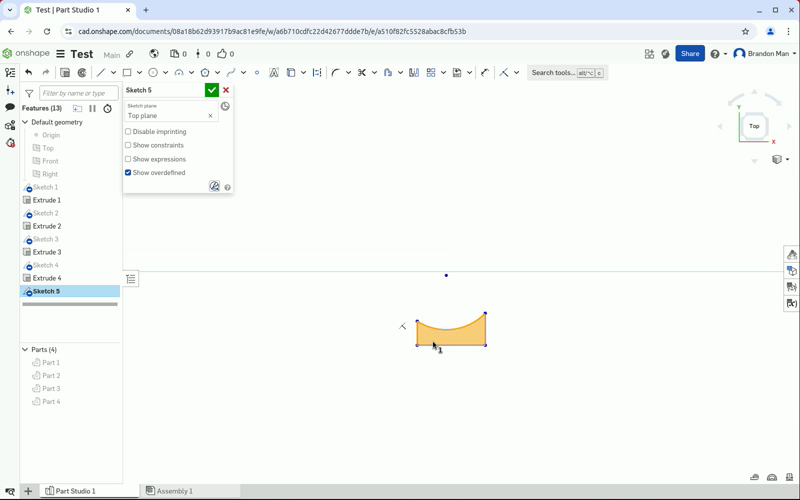
scroll(-6)
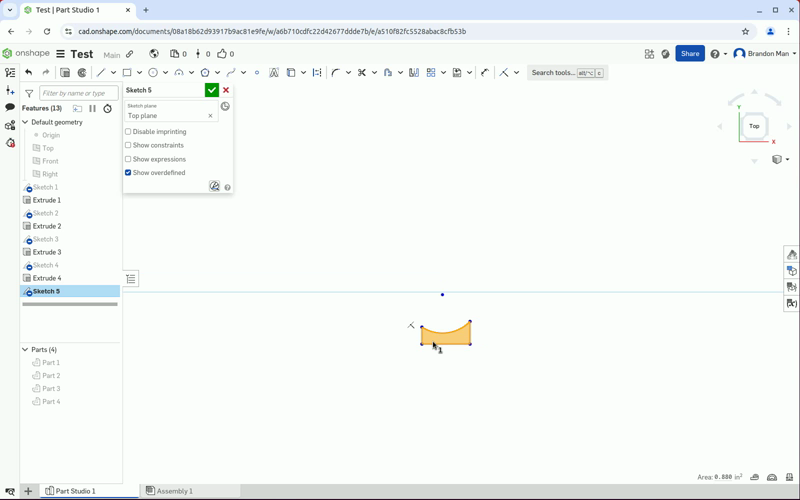
scroll(-6)
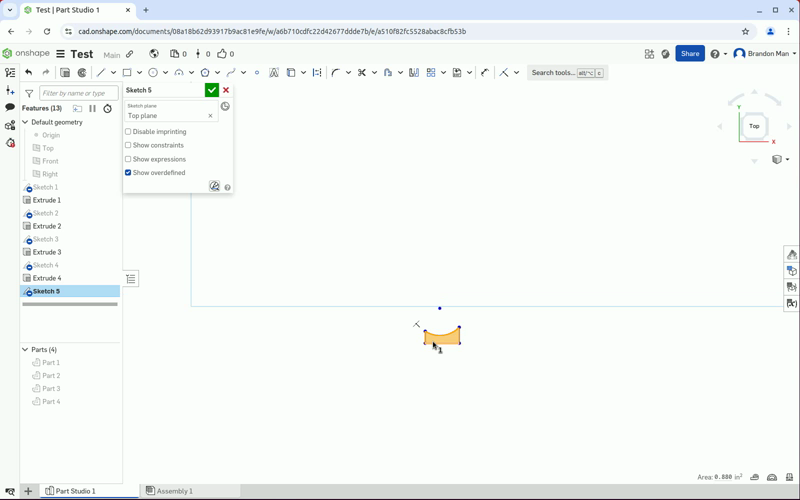
scroll(-6)
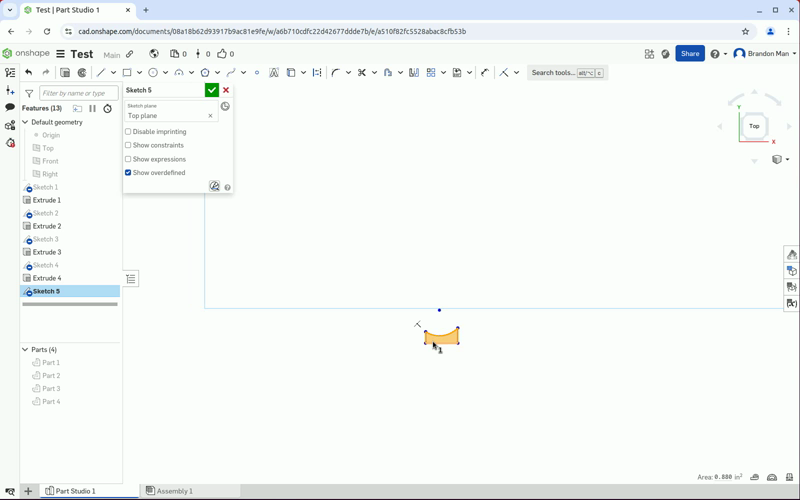
scroll(-6)
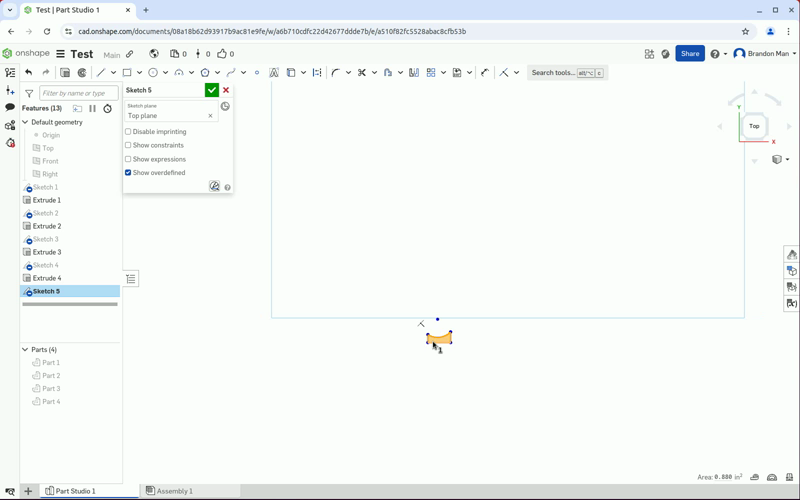
scroll(-6)
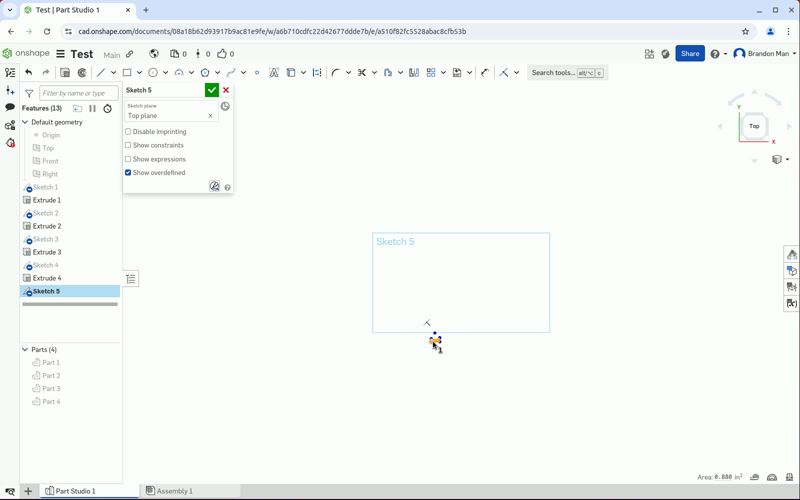
mouse_move(73, 352)
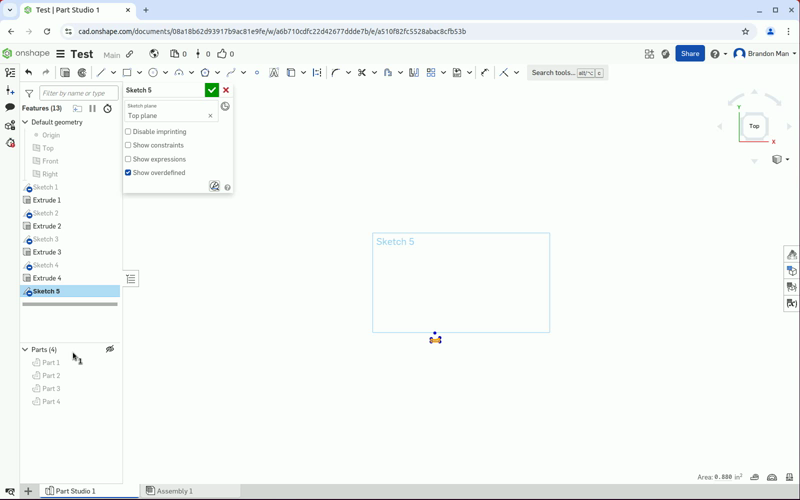
key(shift+y)
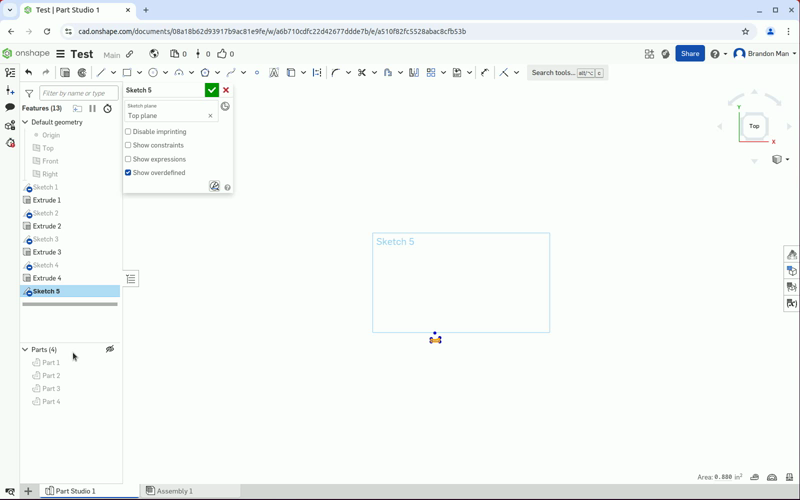
key(shift+e)
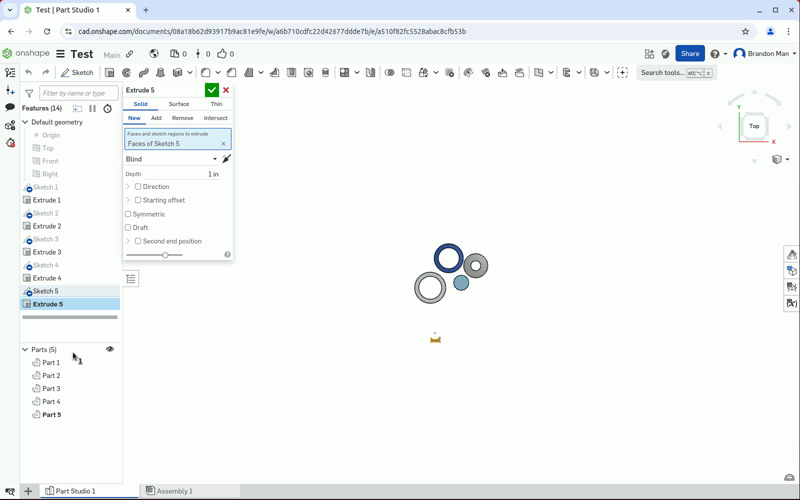
mouse_move(143, 106)
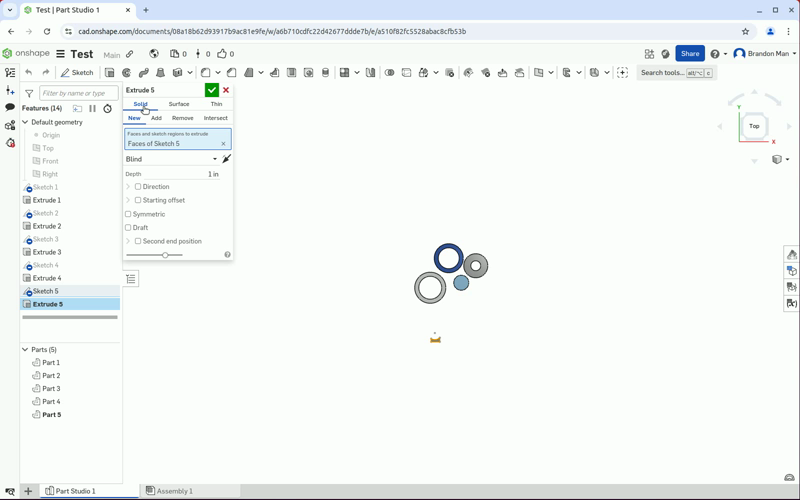
click(143, 106)
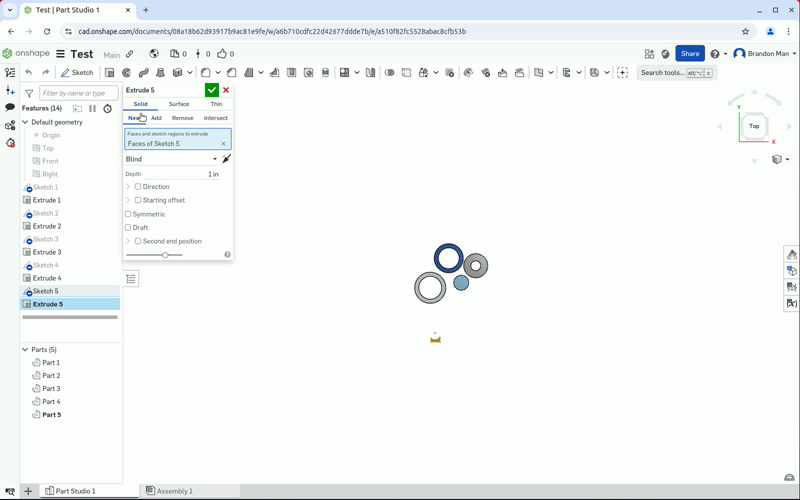
mouse_move(137, 120)
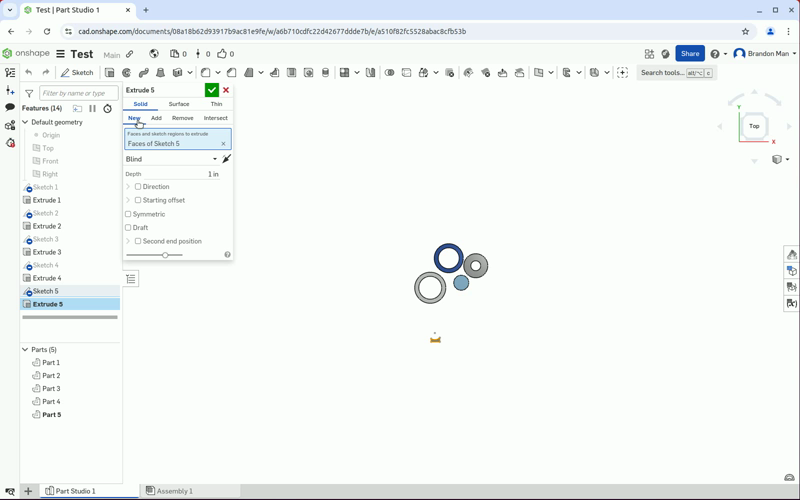
click(137, 120)
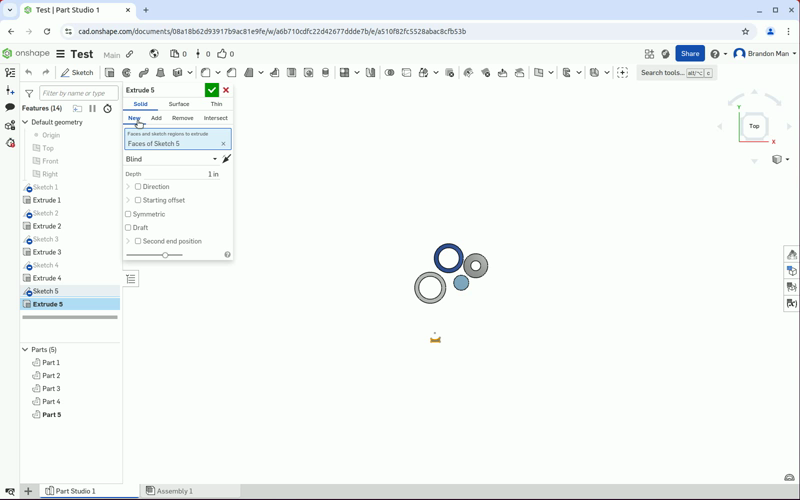
key(tab, 4)
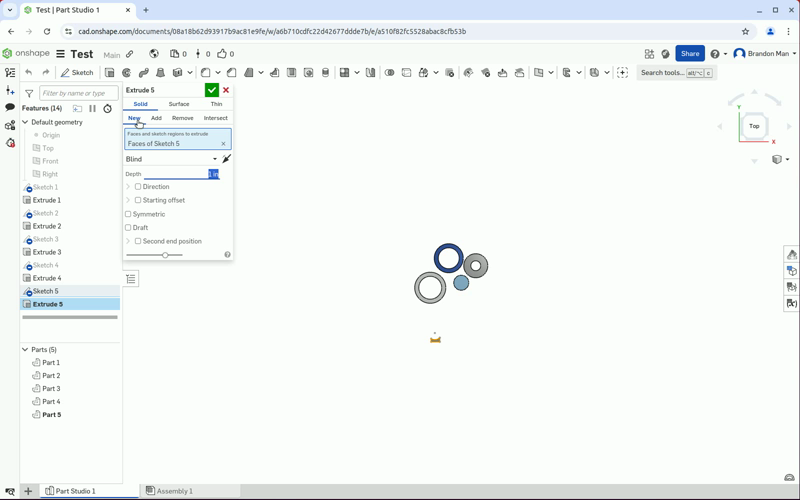
text(-0.241)
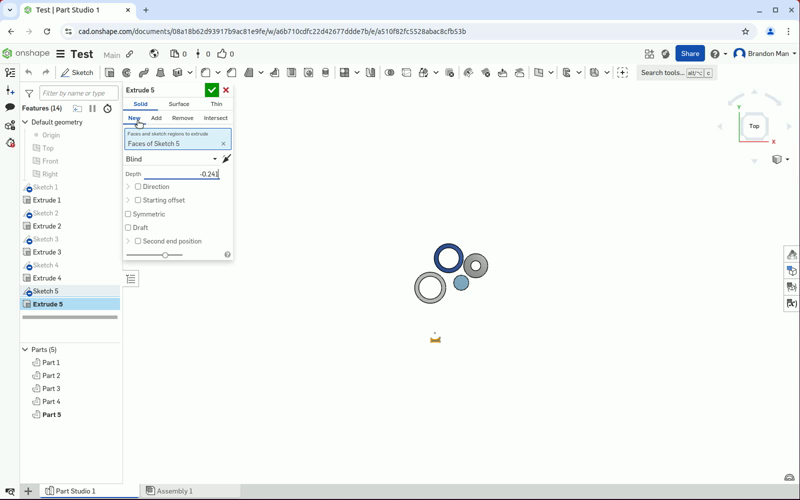
key(enter)
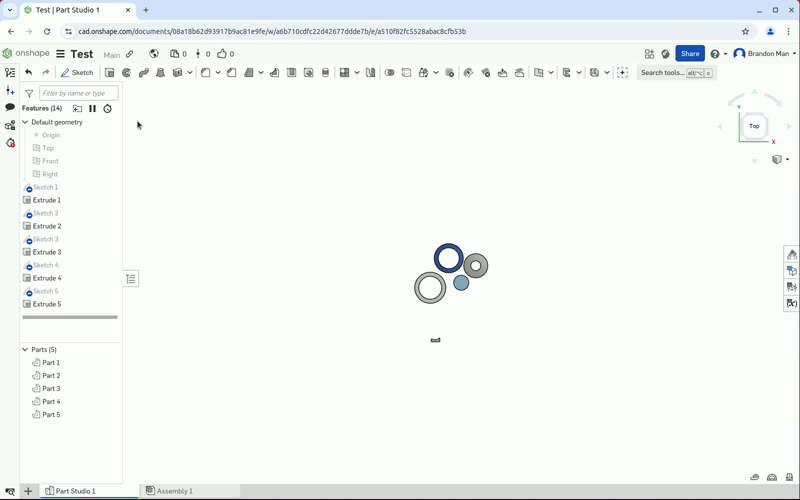
key(shift+h)
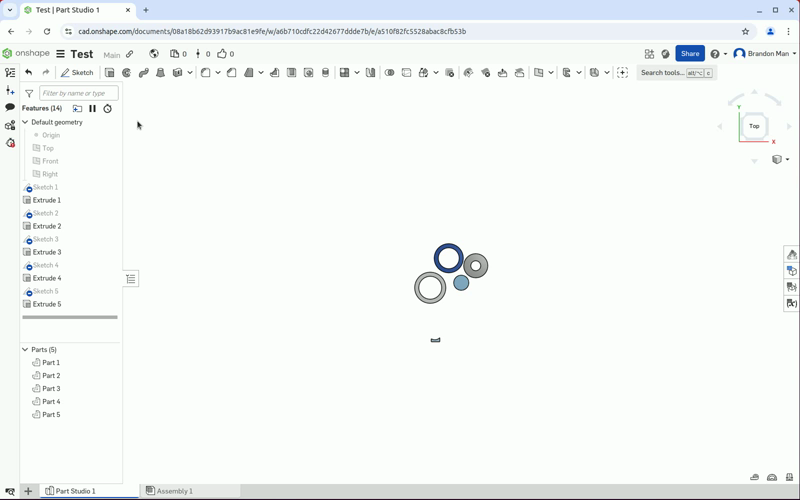
key(shift+h)
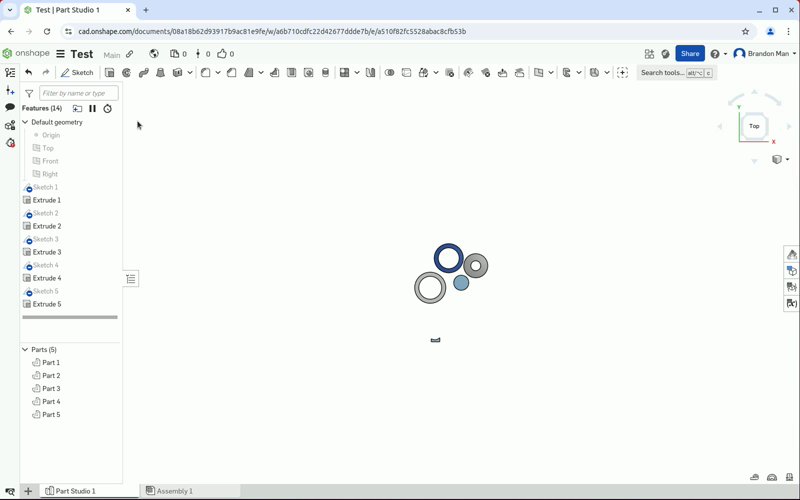
mouse_move(73, 189)
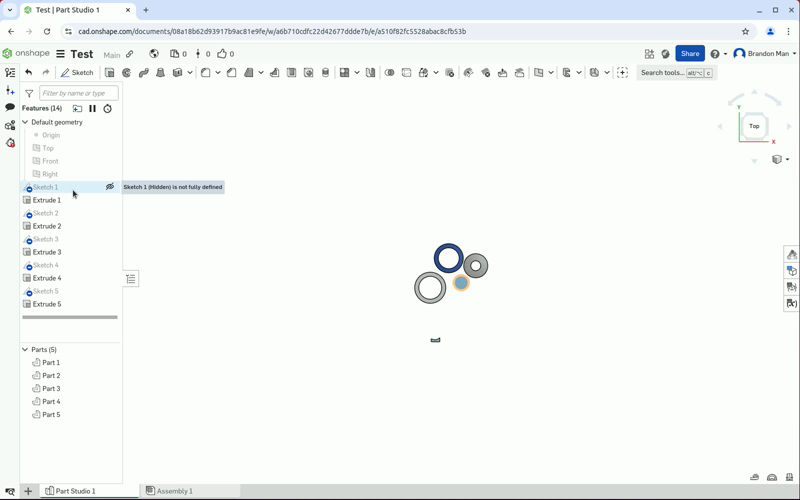
click(73, 189)
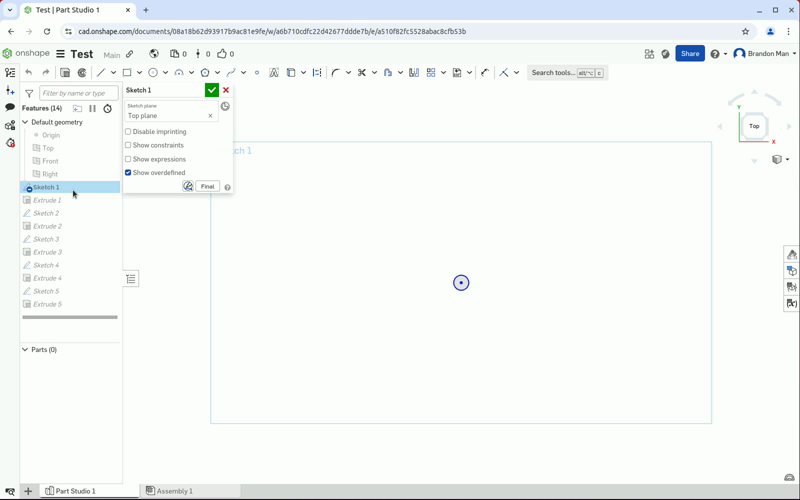
mouse_move(229, 92)
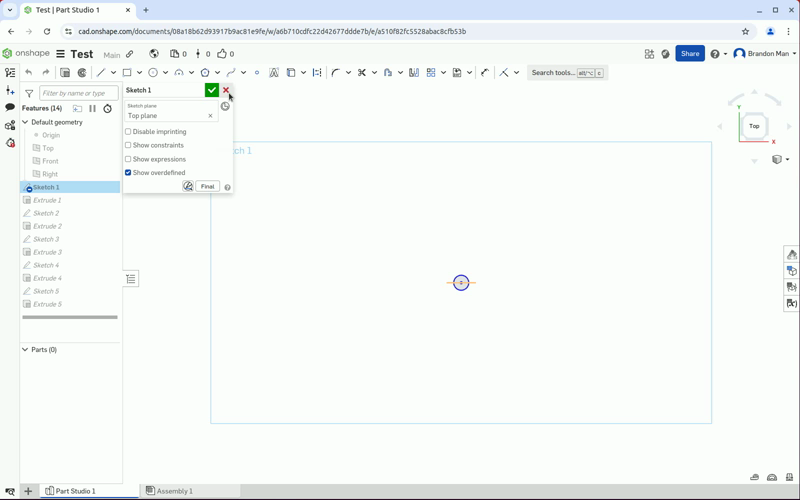
click(229, 92)
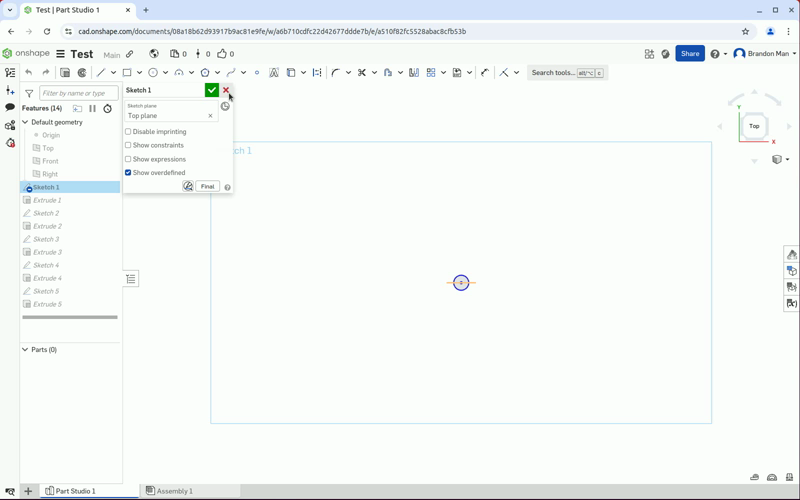
key(shift+s)
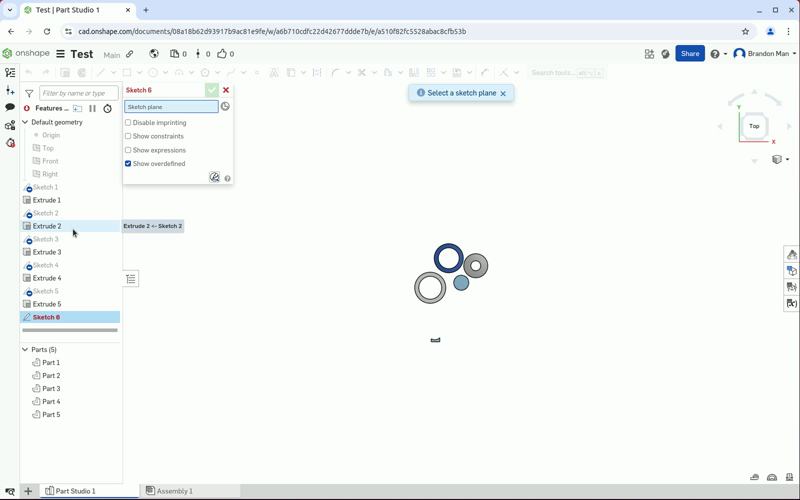
scroll(3)
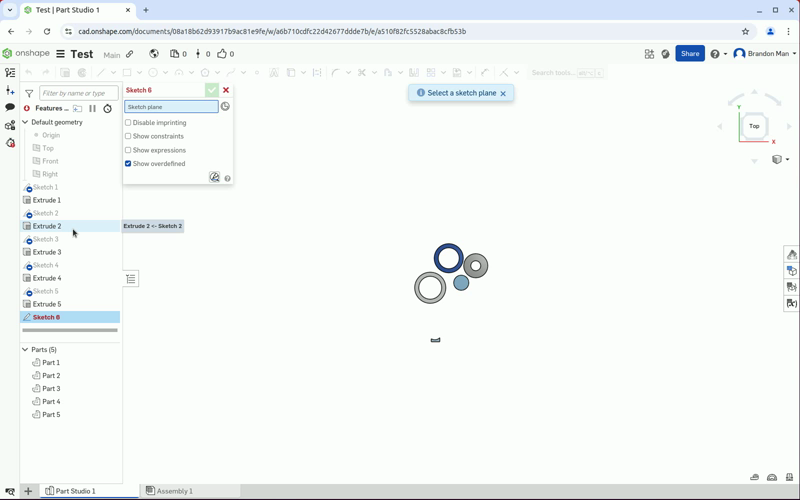
mouse_move(73, 150)
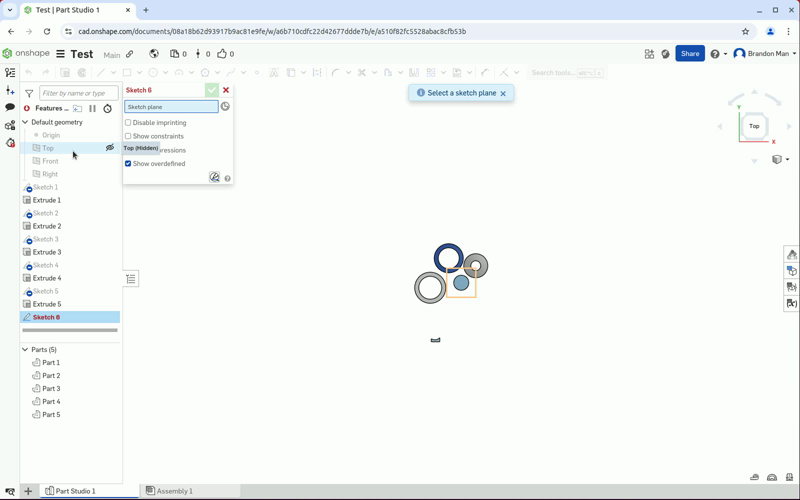
click(73, 150)
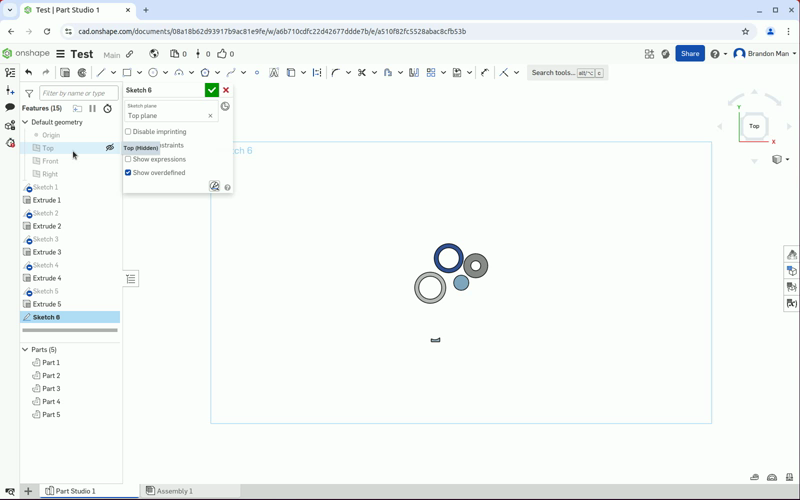
mouse_move(73, 352)
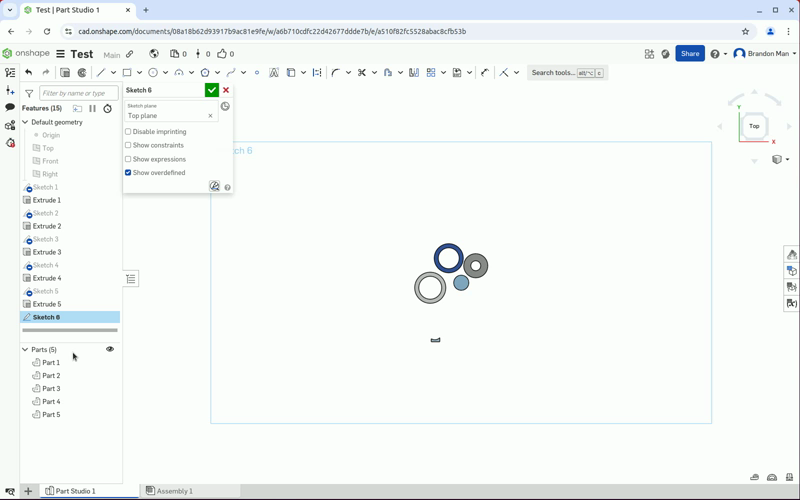
key(y)
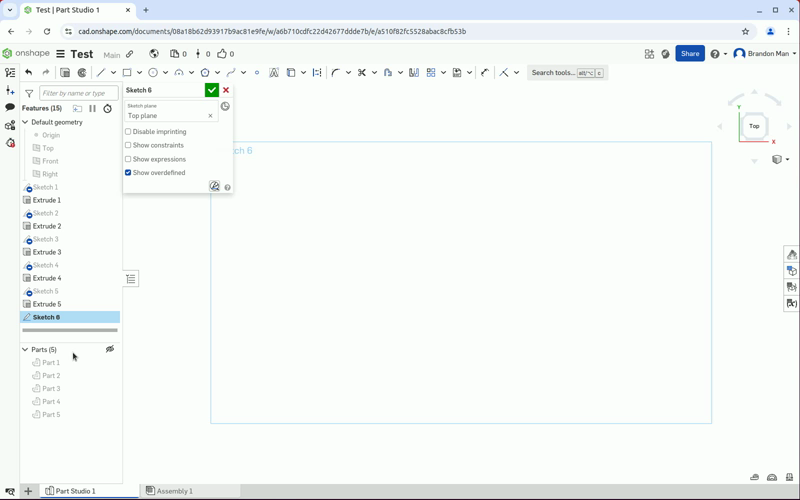
key(a)
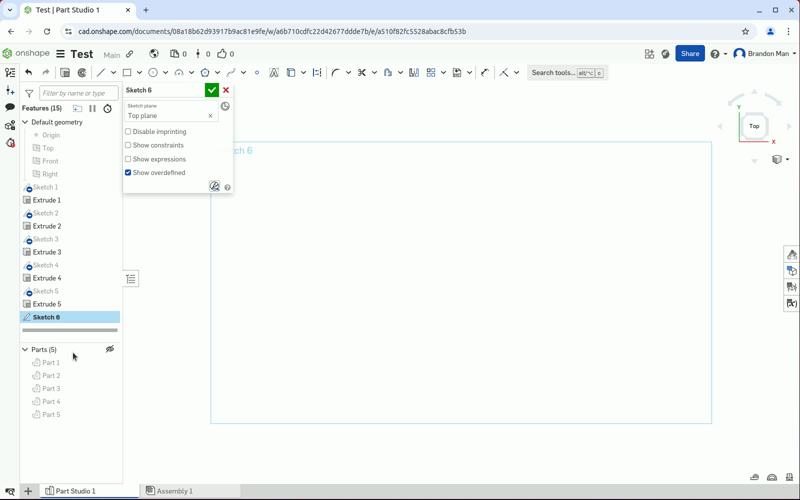
key_down(shift)
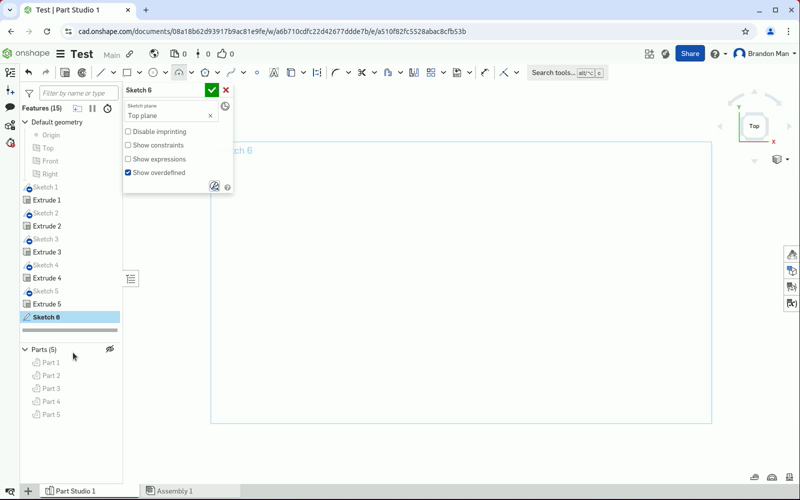
mouse_move(422, 372)
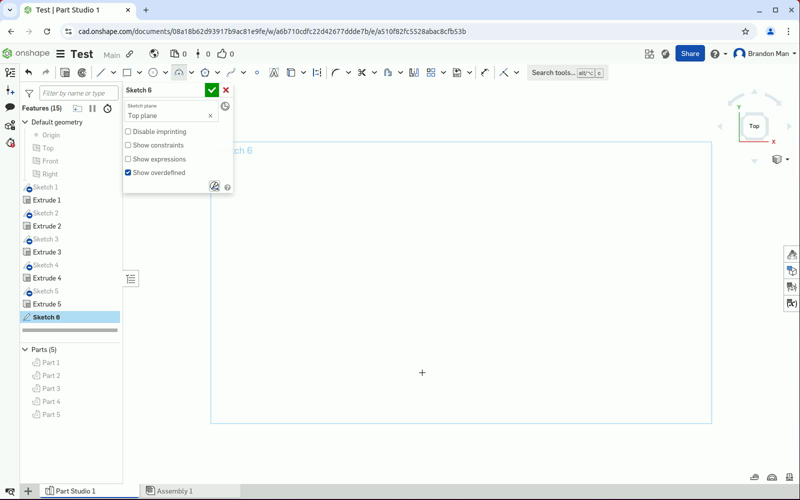
click(422, 372)
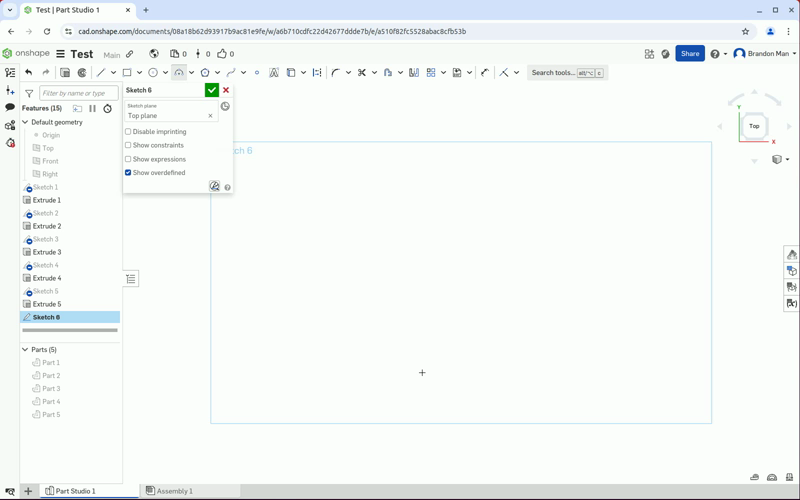
key_up(shift)
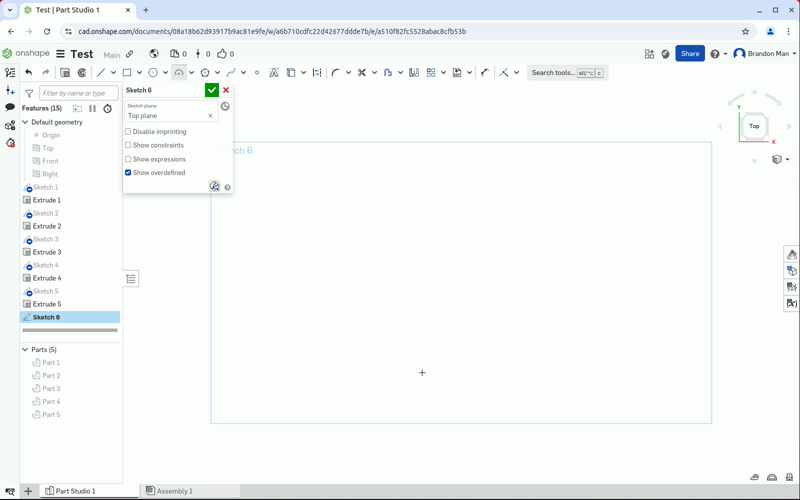
key_down(shift)
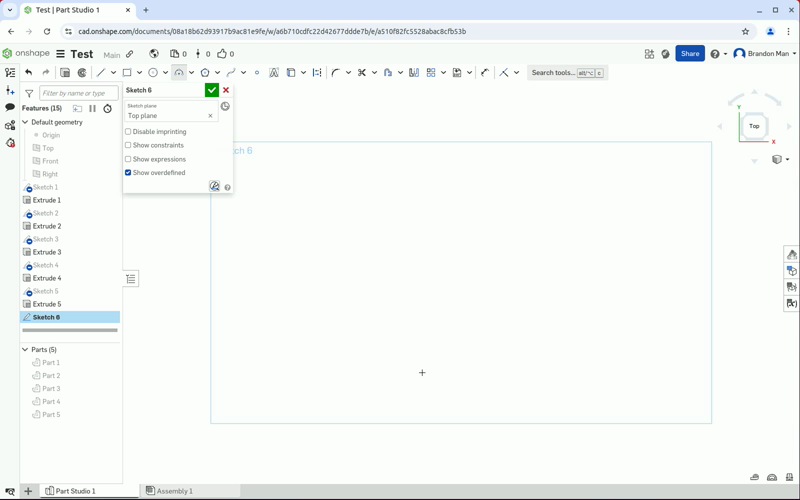
mouse_move(429, 392)
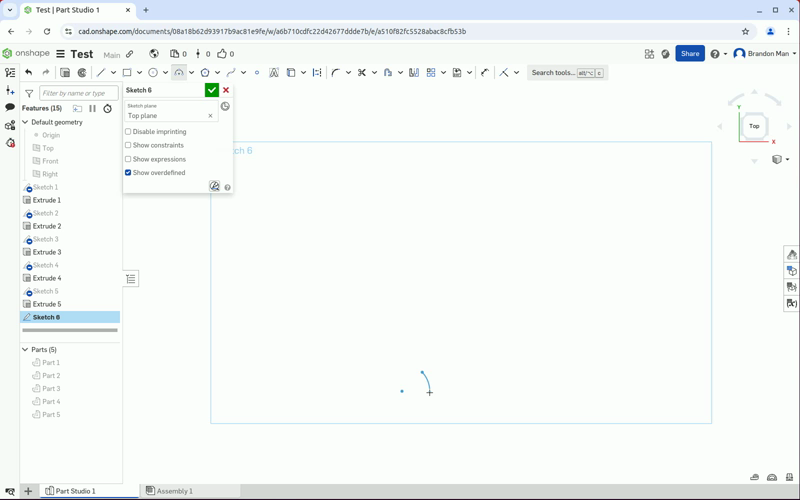
click(429, 392)
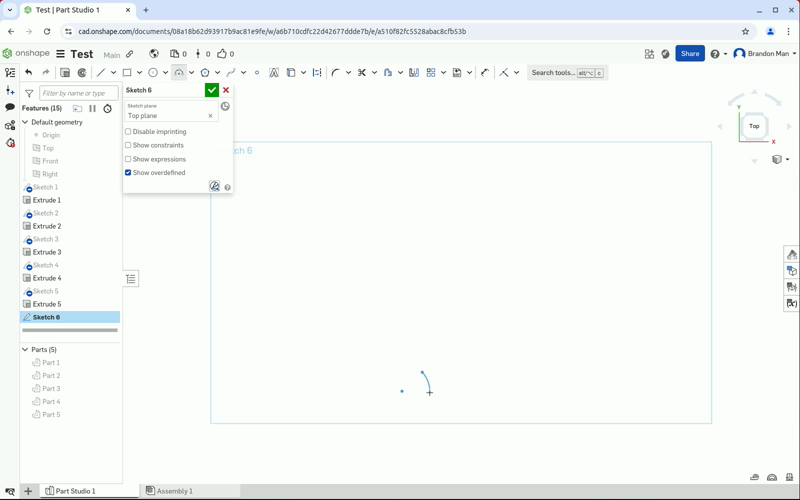
mouse_move(434, 378)
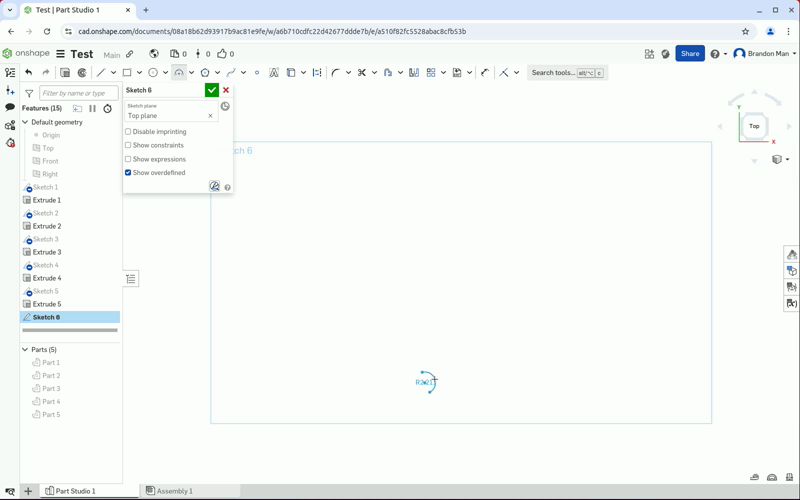
click(434, 378)
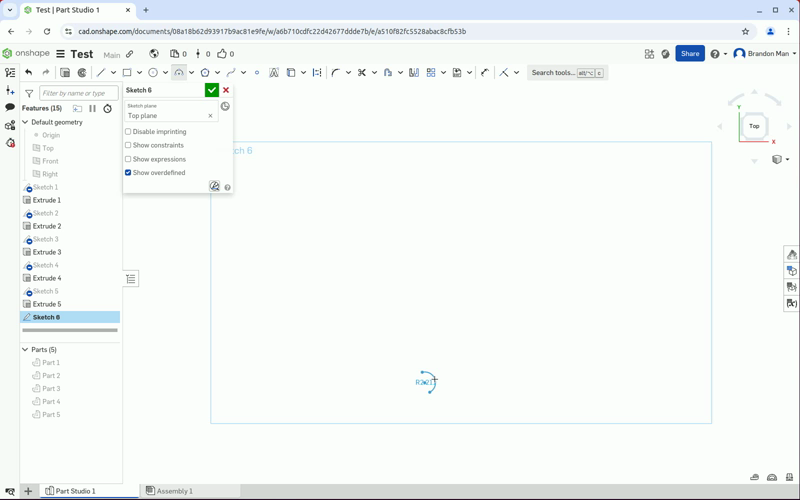
key_up(shift)
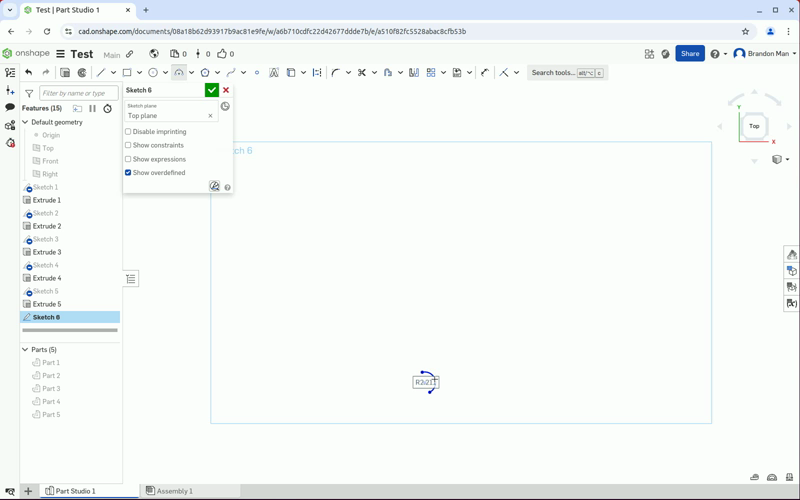
key(esc)
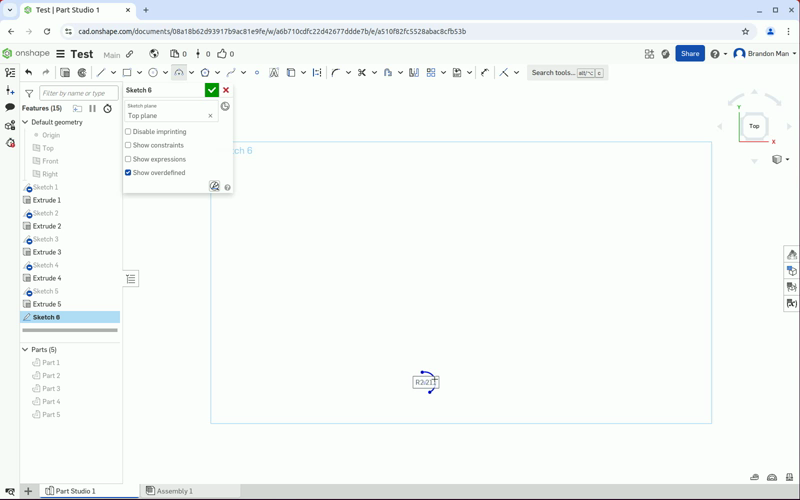
key(l)
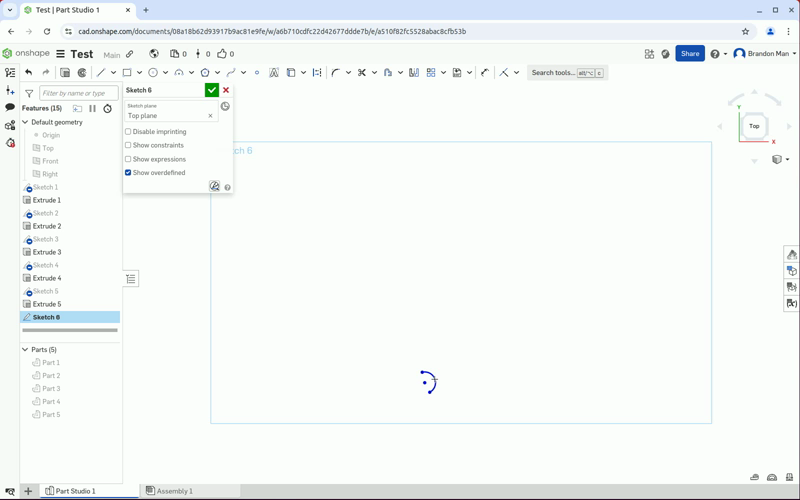
mouse_move(429, 392)
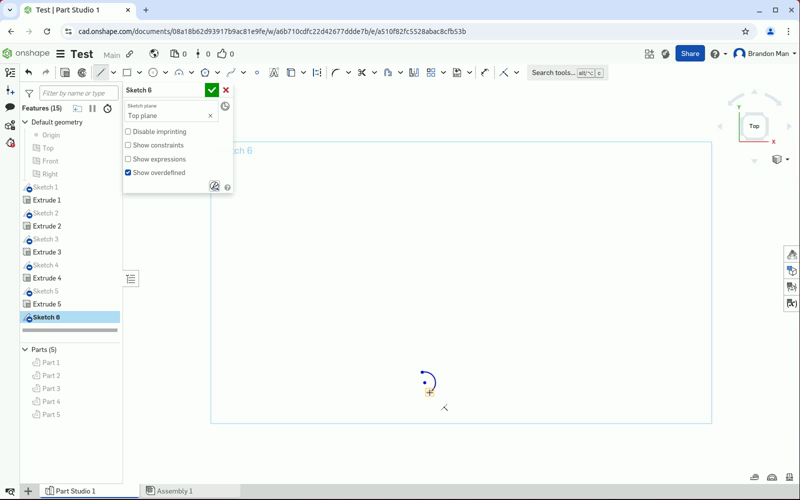
click(429, 392)
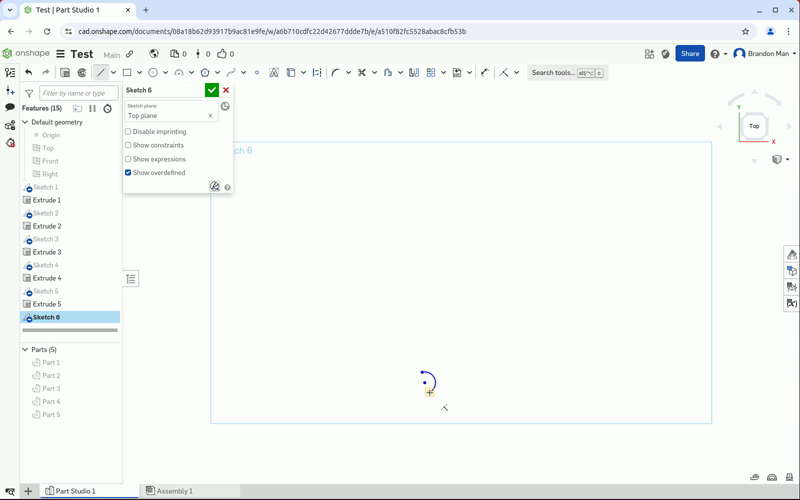
key_down(shift)
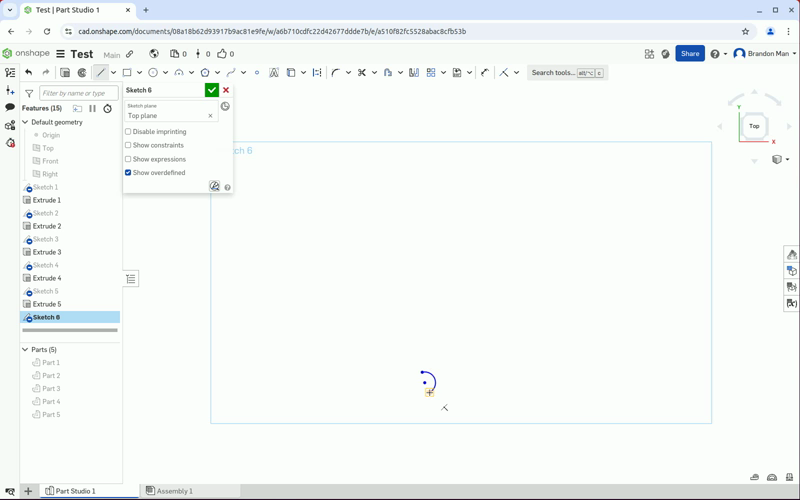
mouse_move(459, 392)
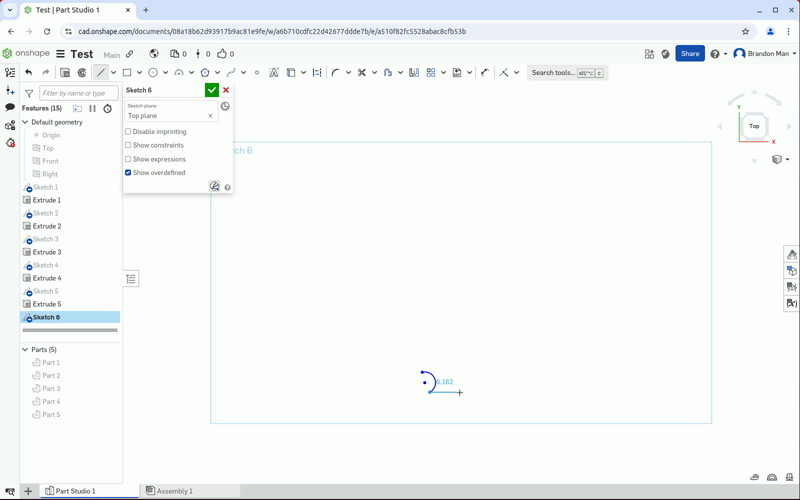
mouse_move(429, 396)
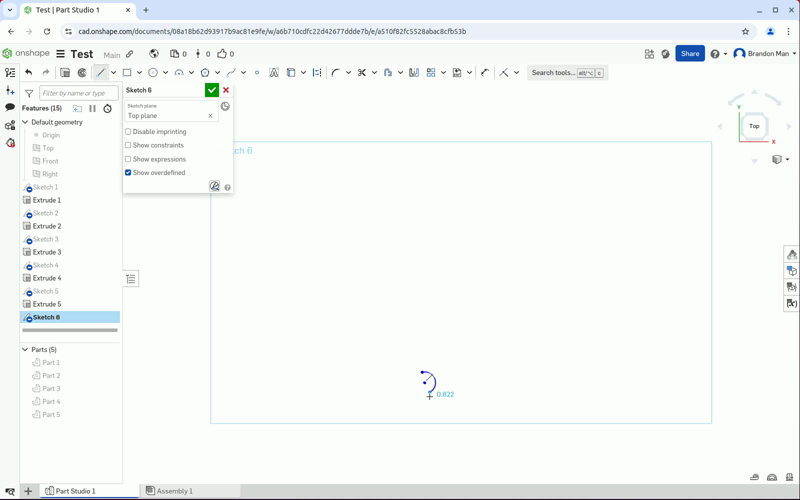
scroll(6)
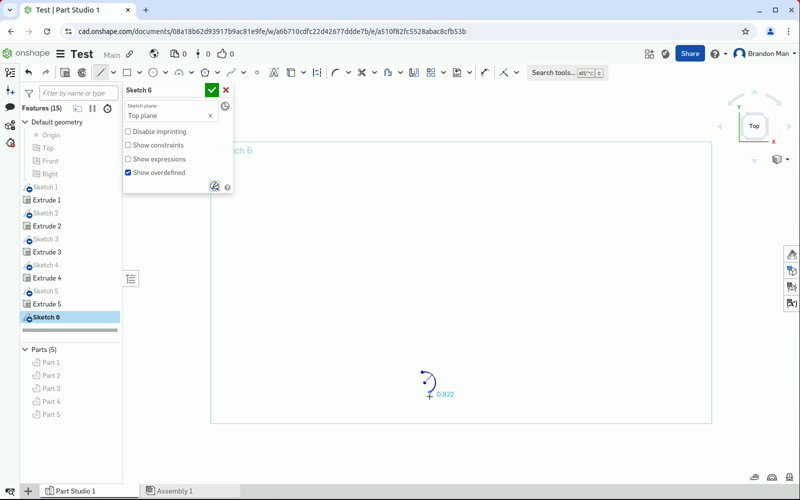
scroll(6)
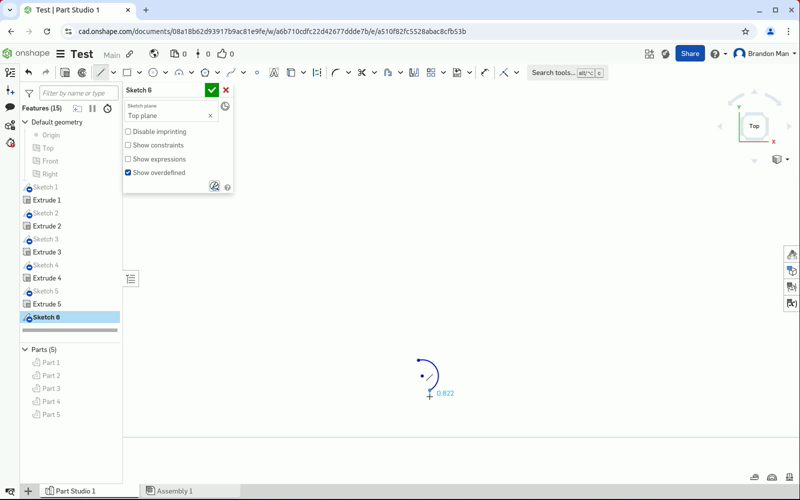
scroll(6)
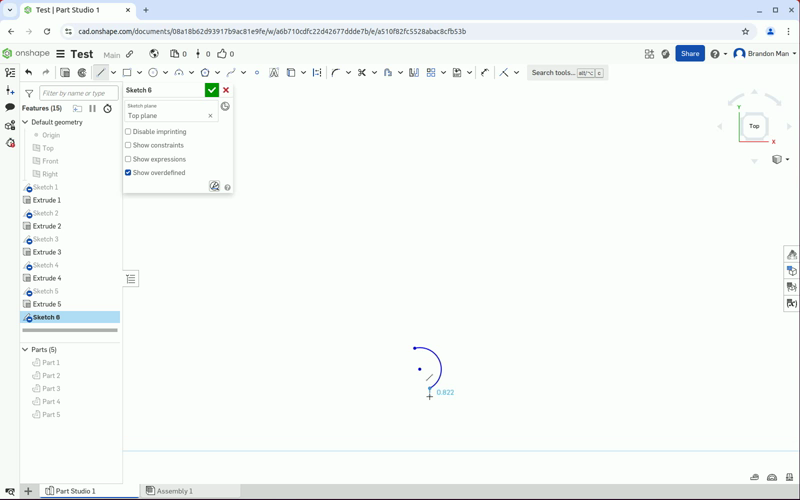
scroll(6)
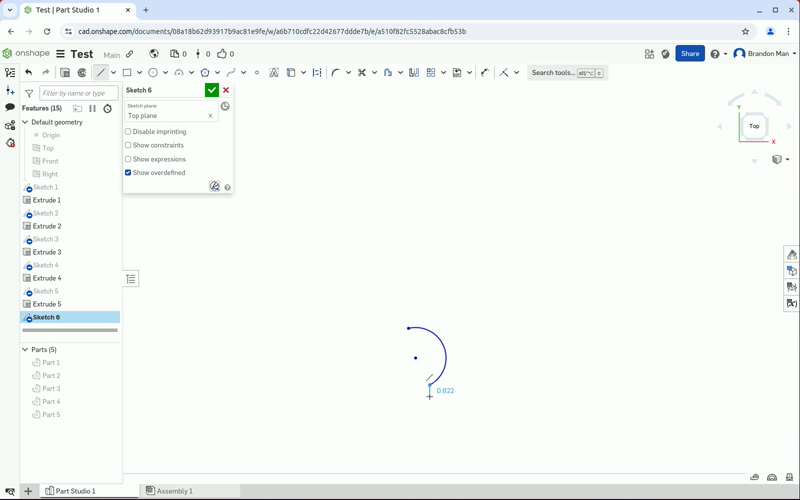
scroll(6)
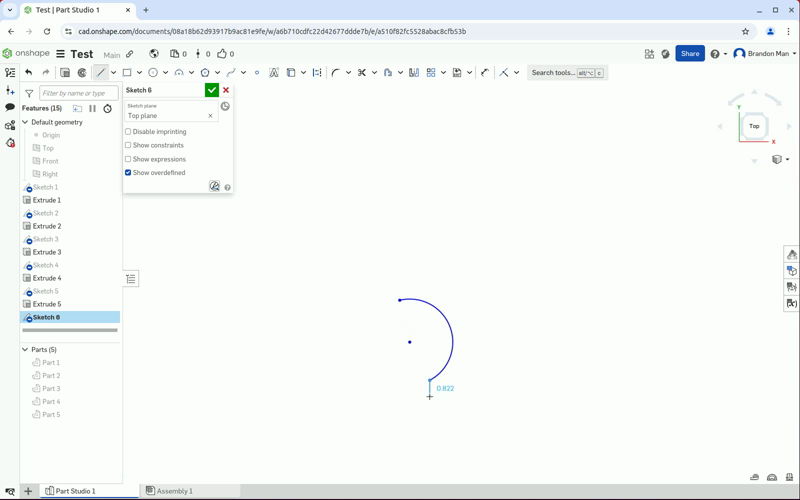
scroll(6)
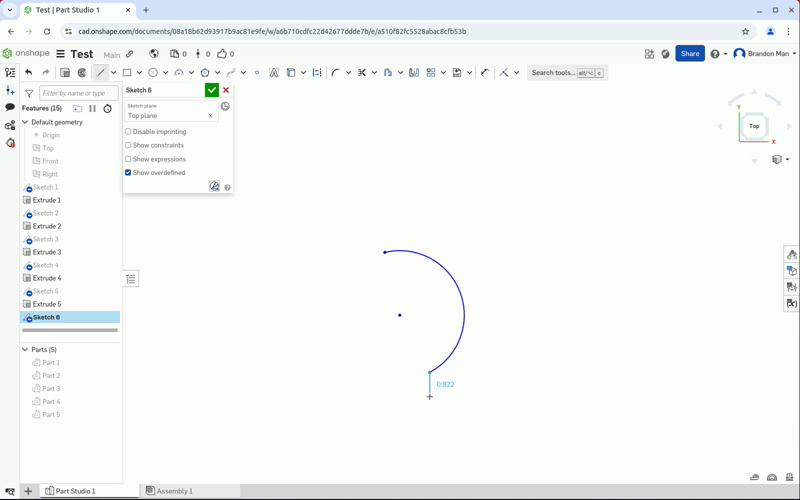
scroll(6)
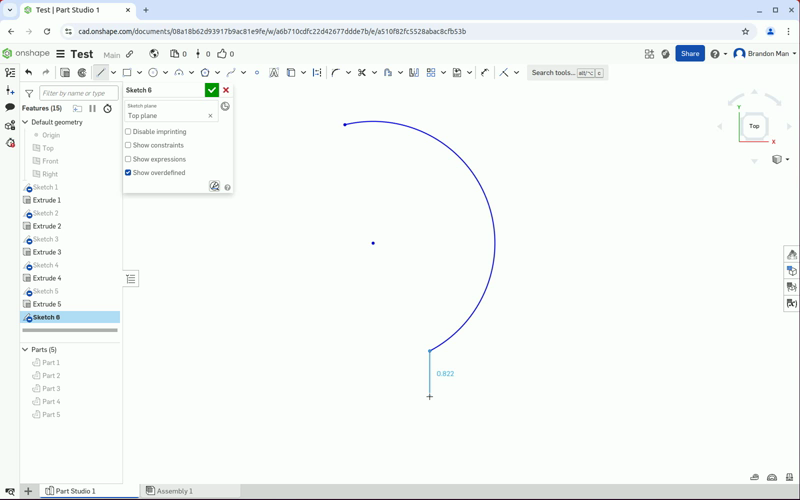
click(429, 396)
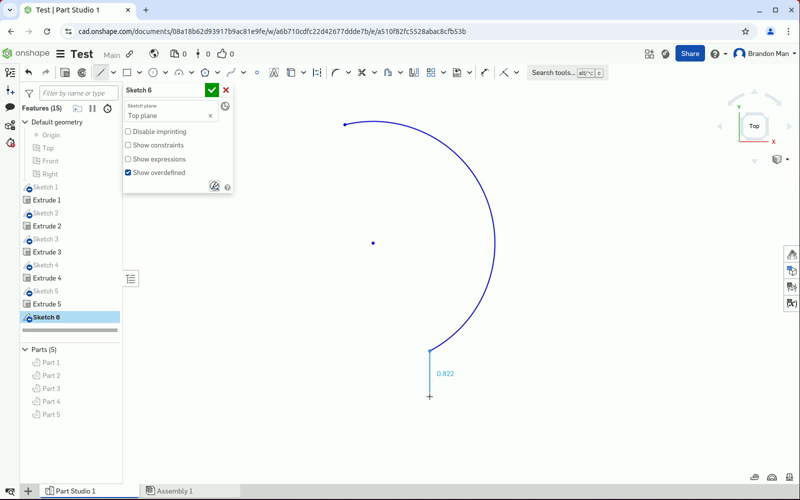
scroll(-6)
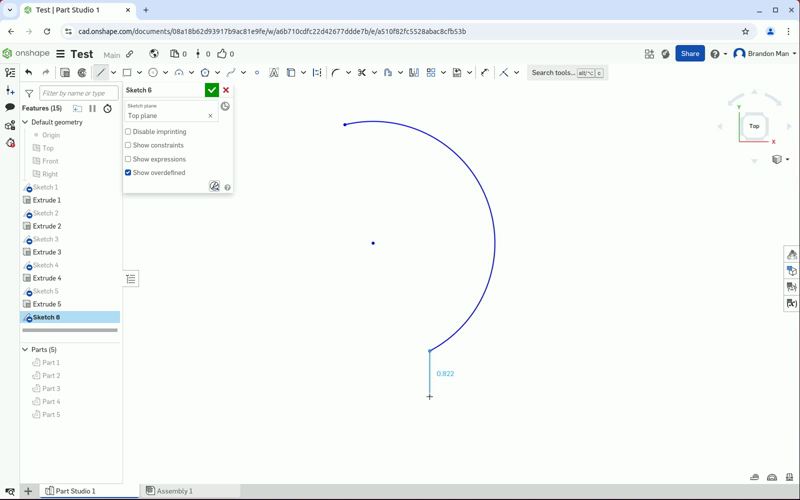
scroll(-6)
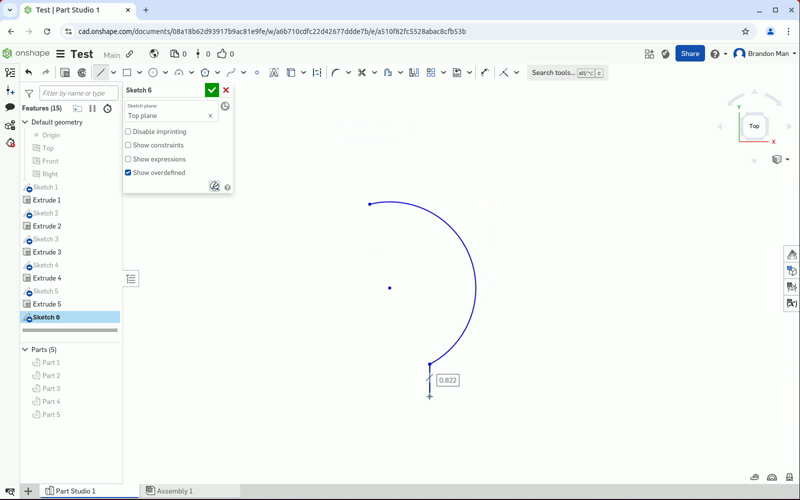
scroll(-6)
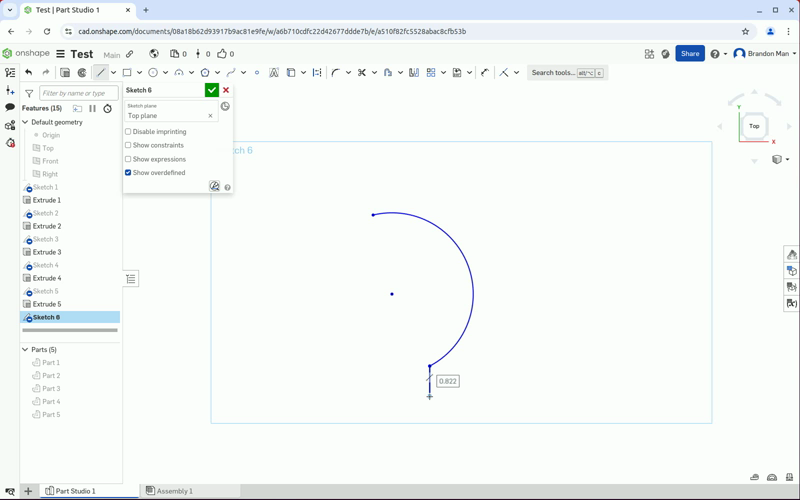
scroll(-6)
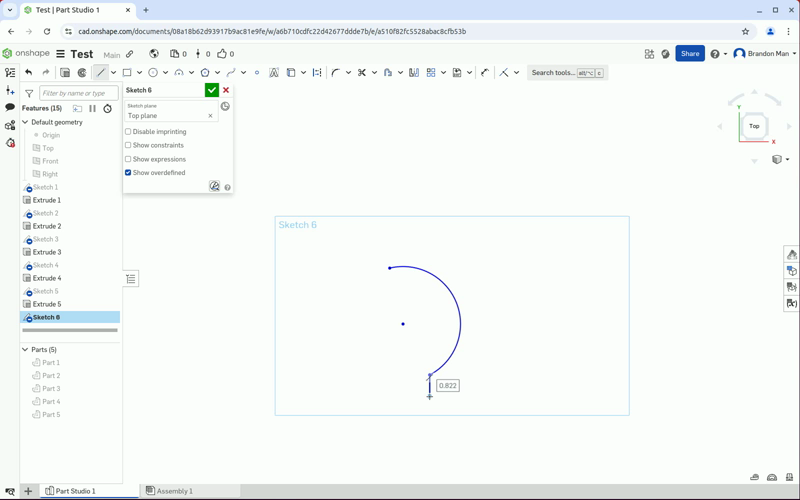
scroll(-6)
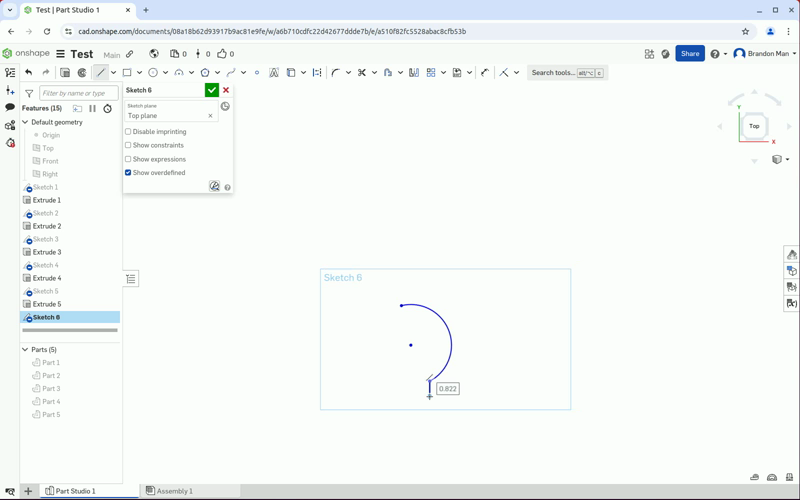
scroll(-6)
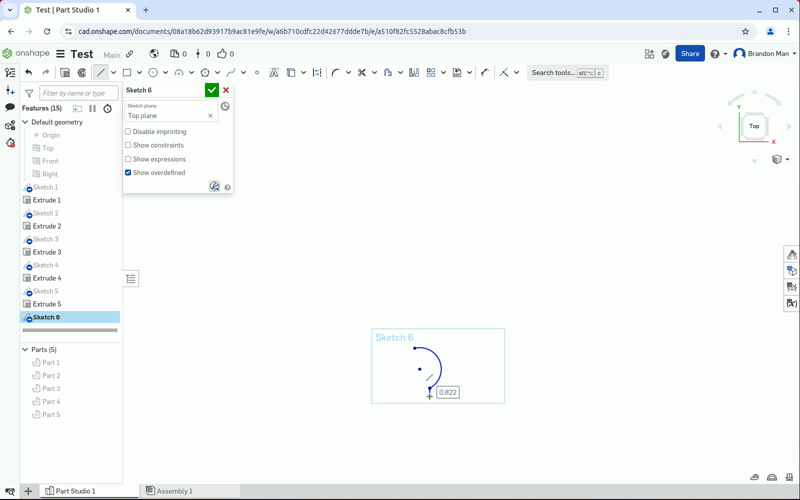
scroll(-6)
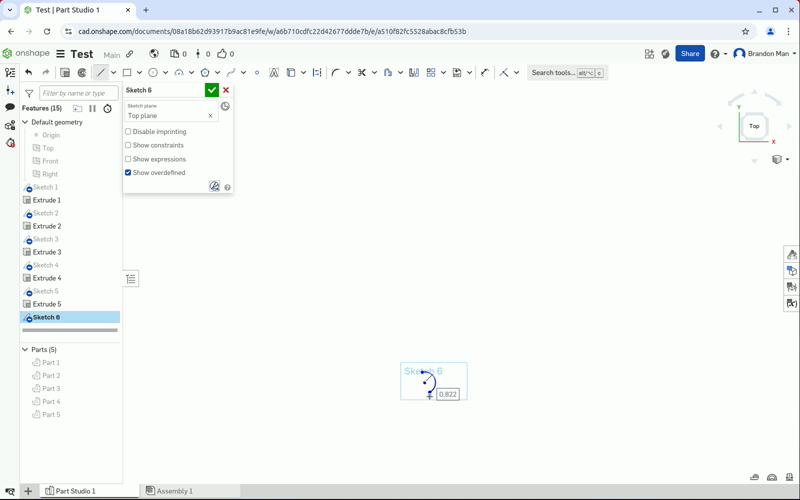
key_up(shift)
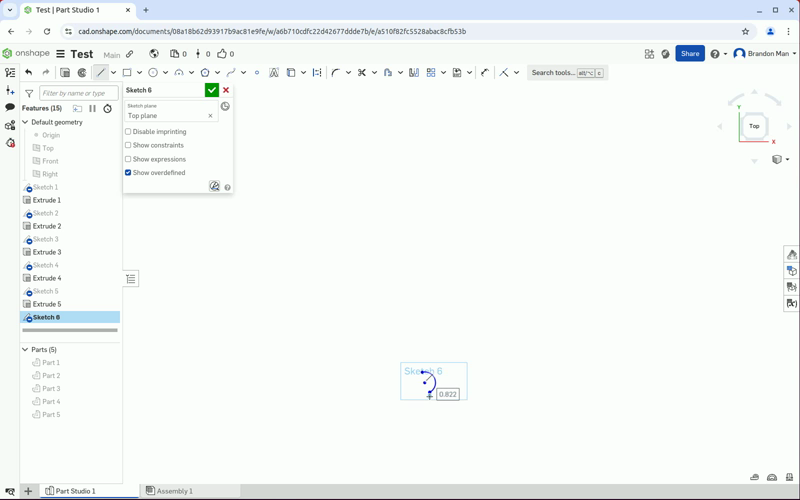
key_down(shift)
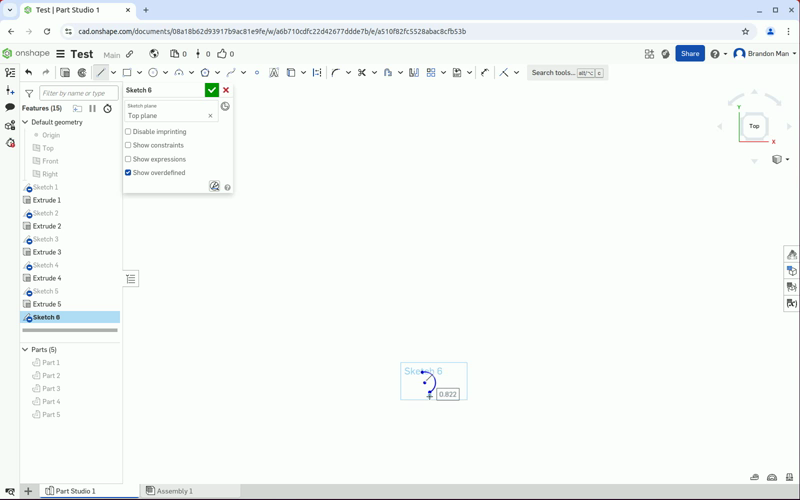
mouse_move(459, 396)
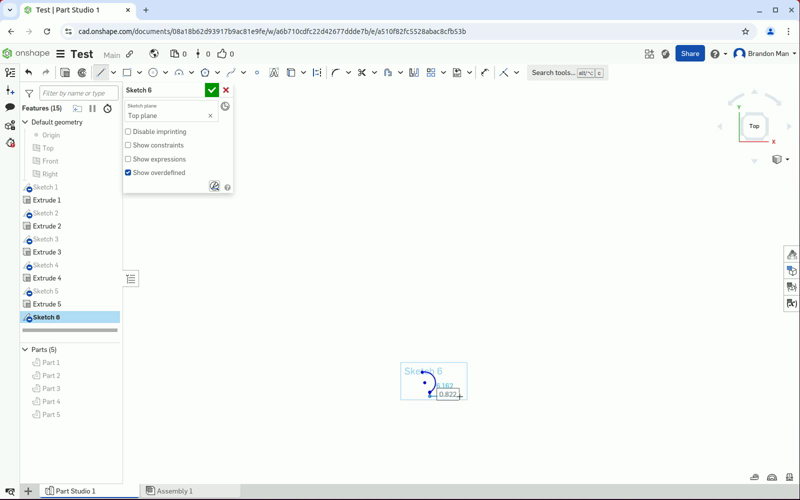
mouse_move(432, 396)
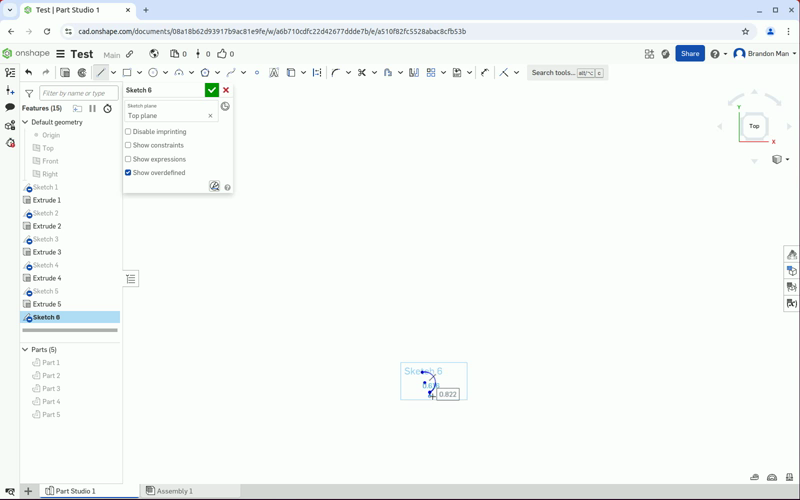
scroll(6)
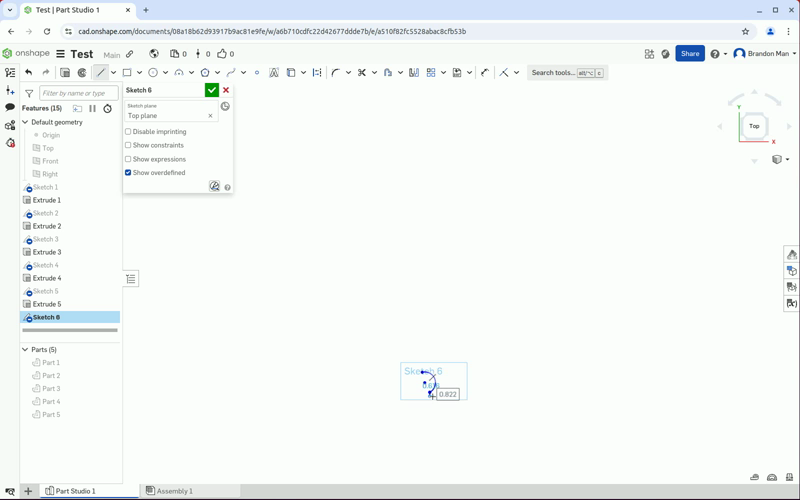
scroll(6)
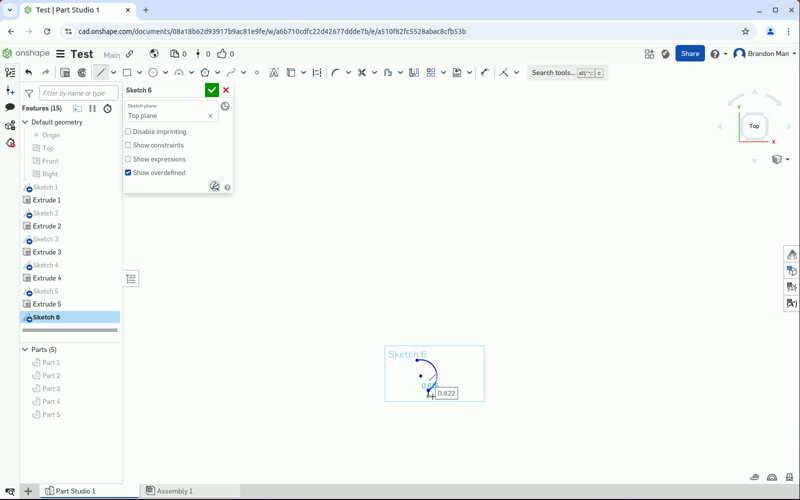
scroll(6)
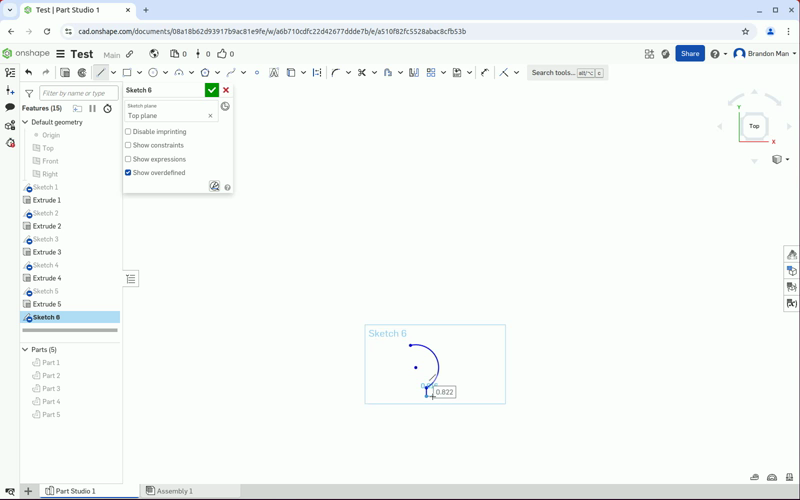
scroll(6)
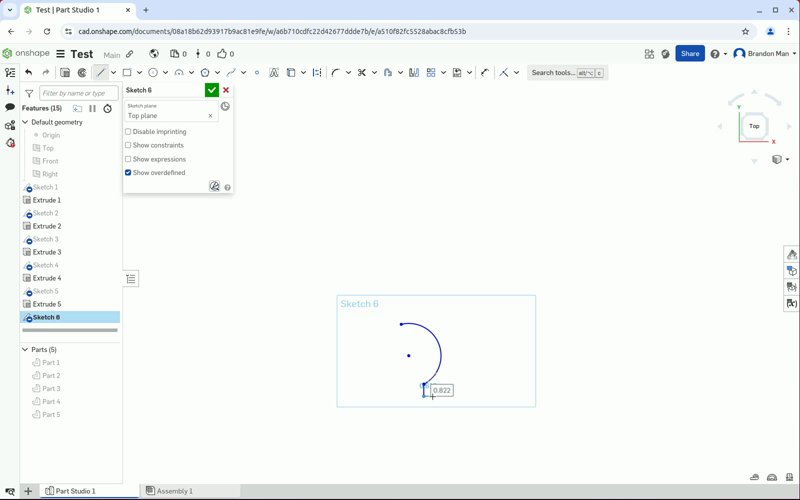
scroll(6)
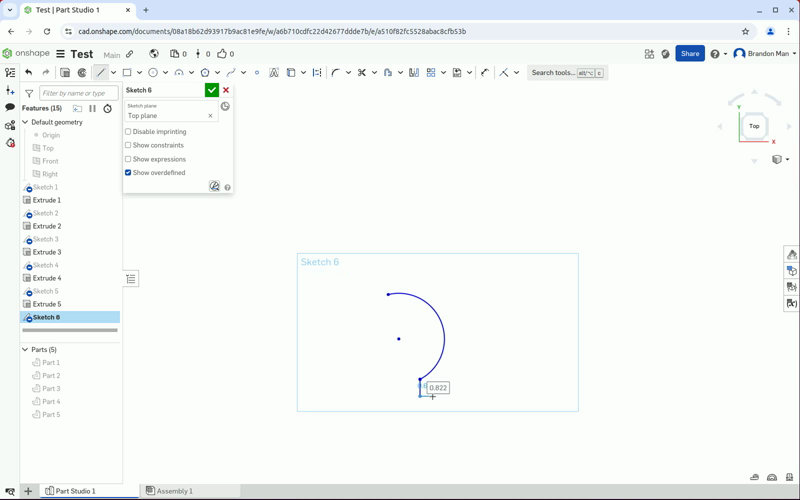
scroll(6)
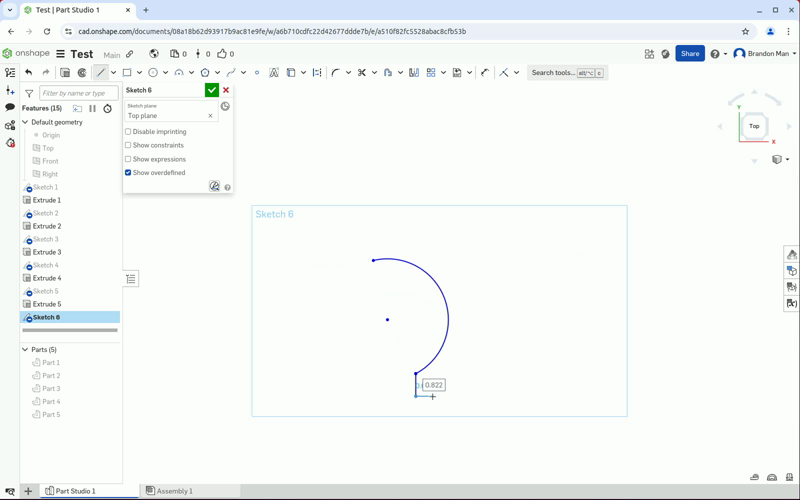
scroll(6)
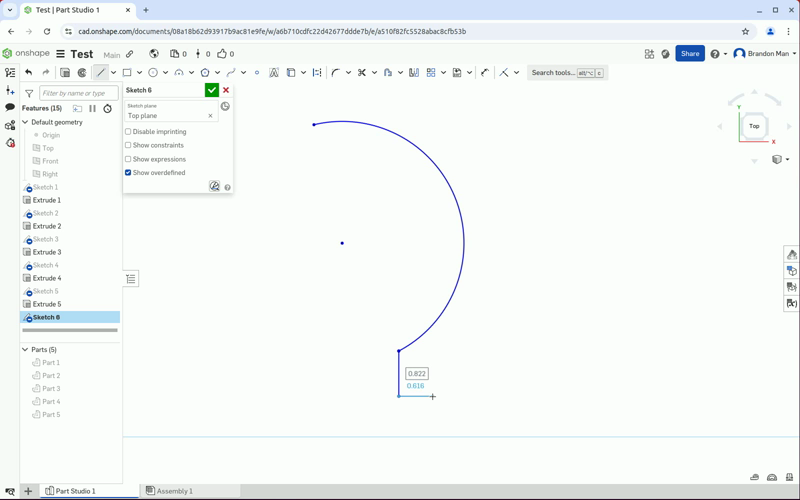
click(432, 396)
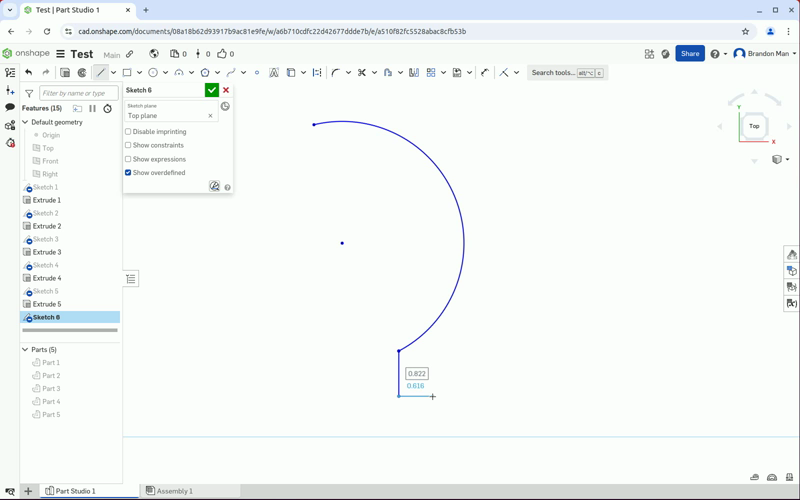
scroll(-6)
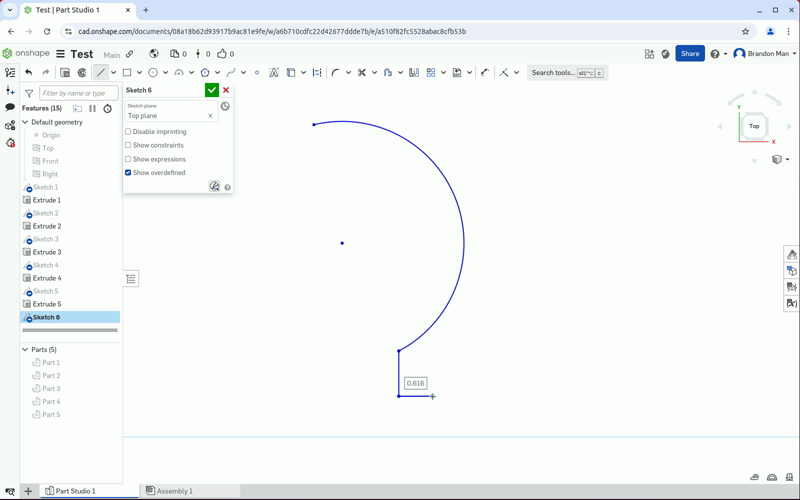
scroll(-6)
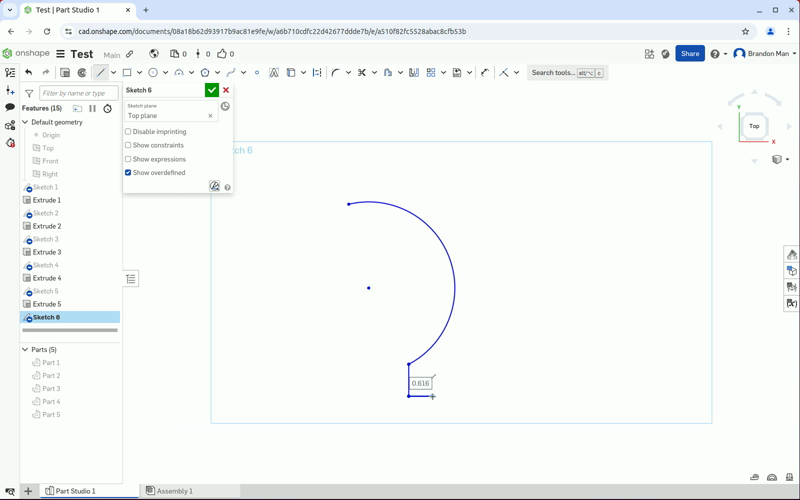
scroll(-6)
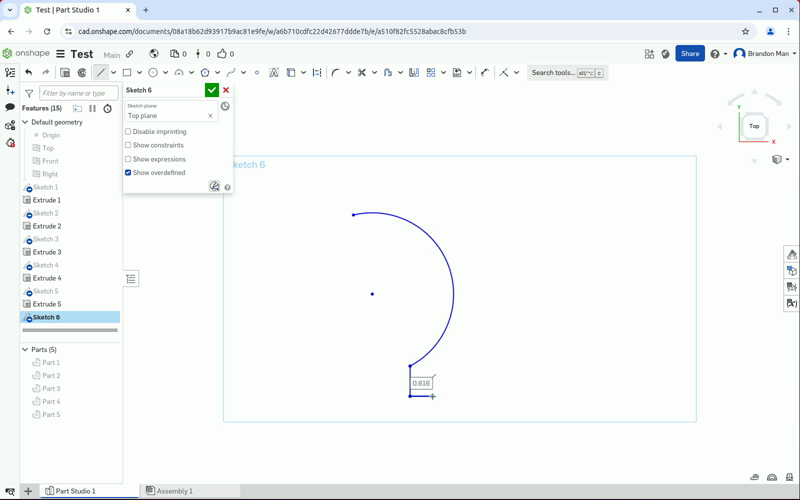
scroll(-6)
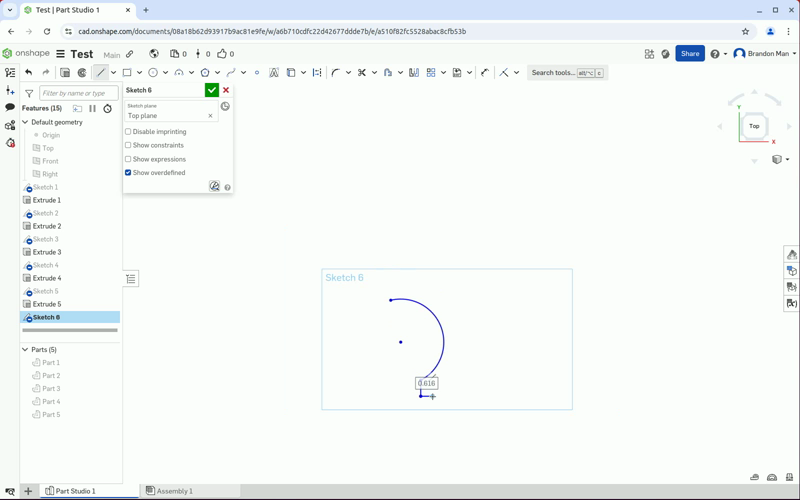
scroll(-6)
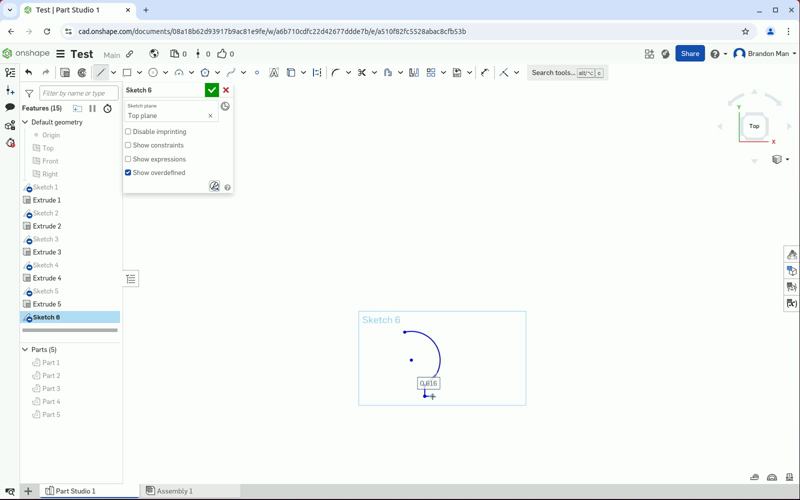
scroll(-6)
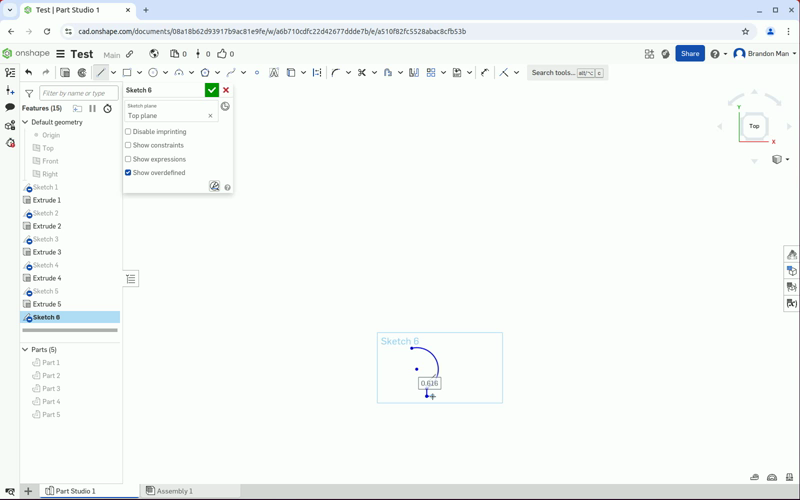
scroll(-6)
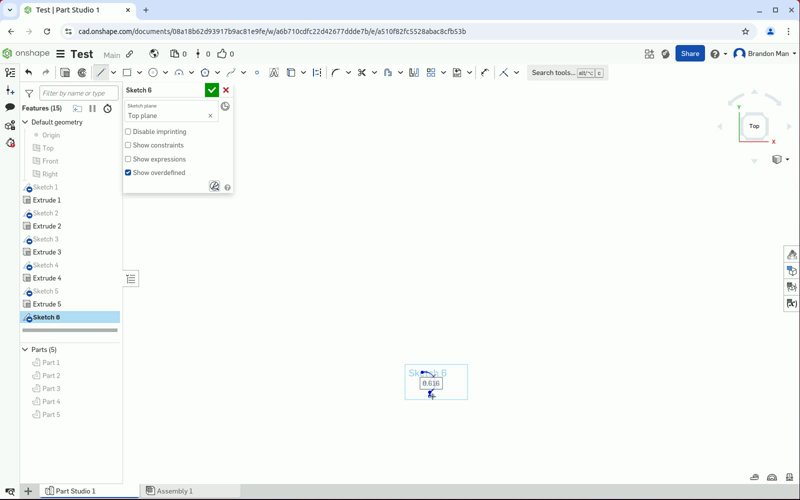
key_up(shift)
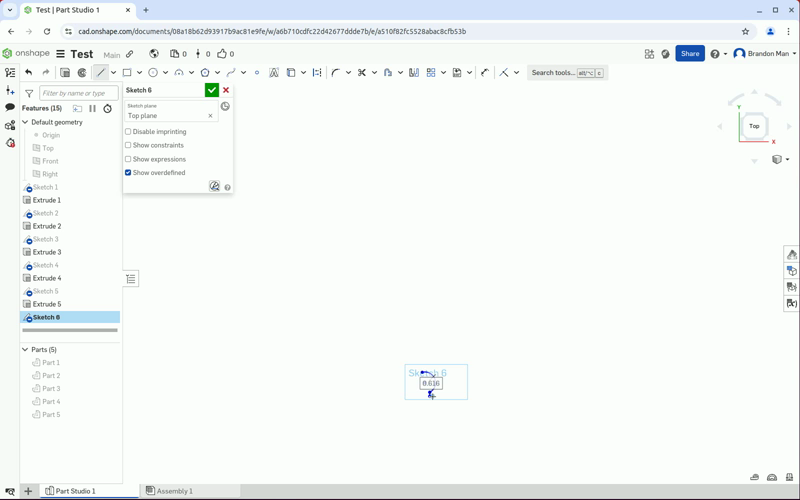
key_down(shift)
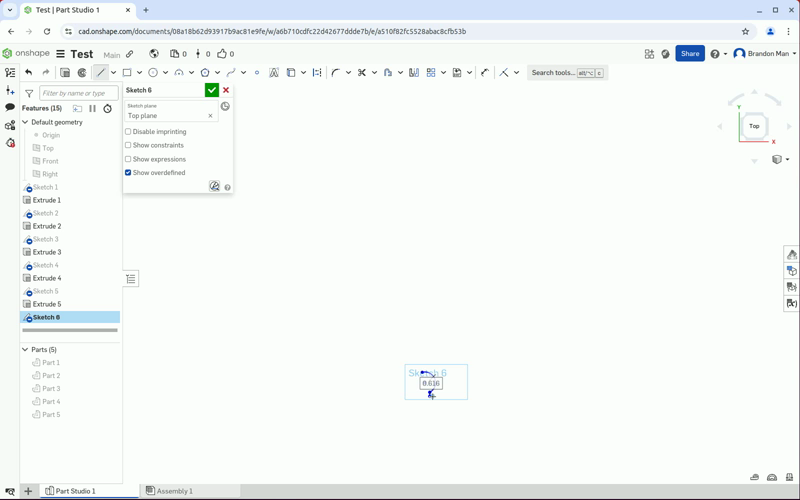
mouse_move(462, 396)
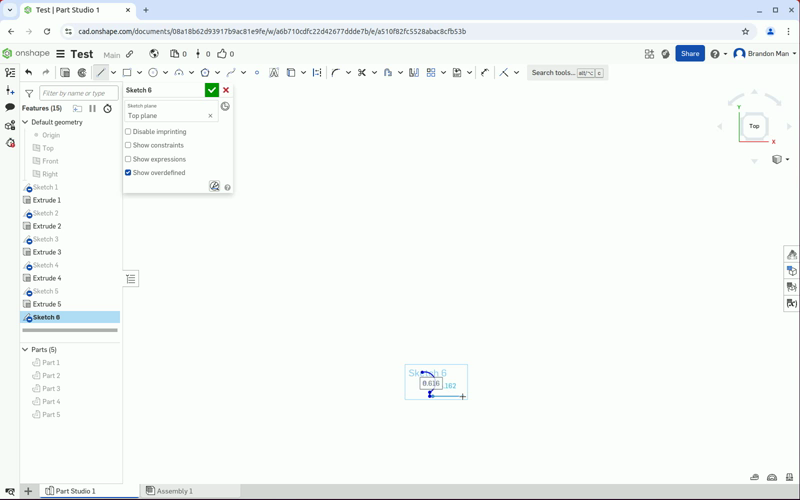
mouse_move(434, 396)
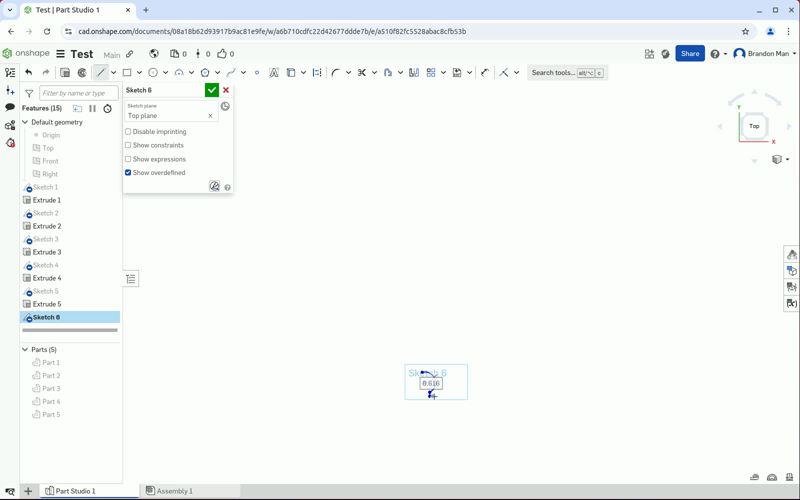
scroll(6)
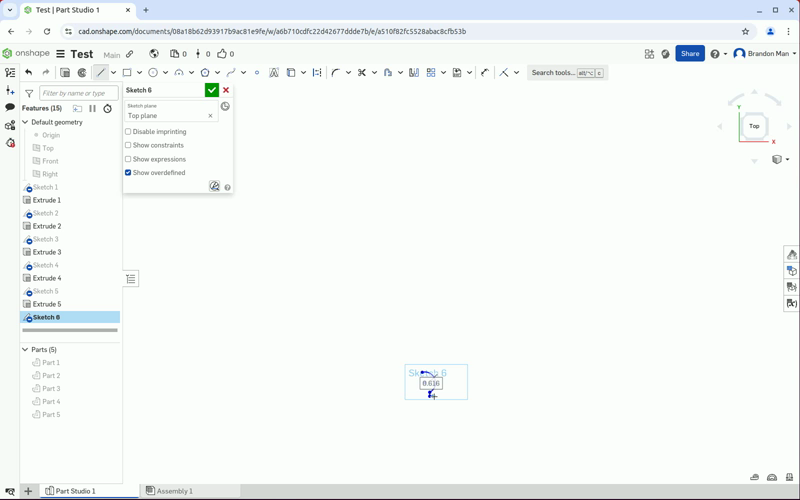
scroll(6)
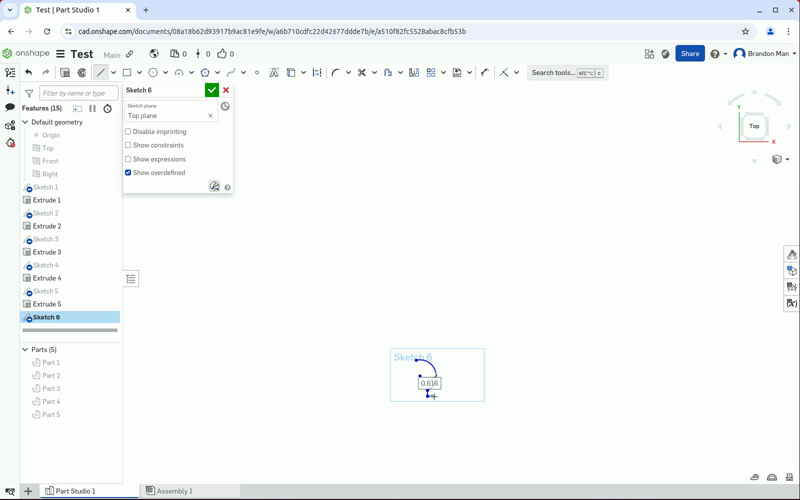
scroll(6)
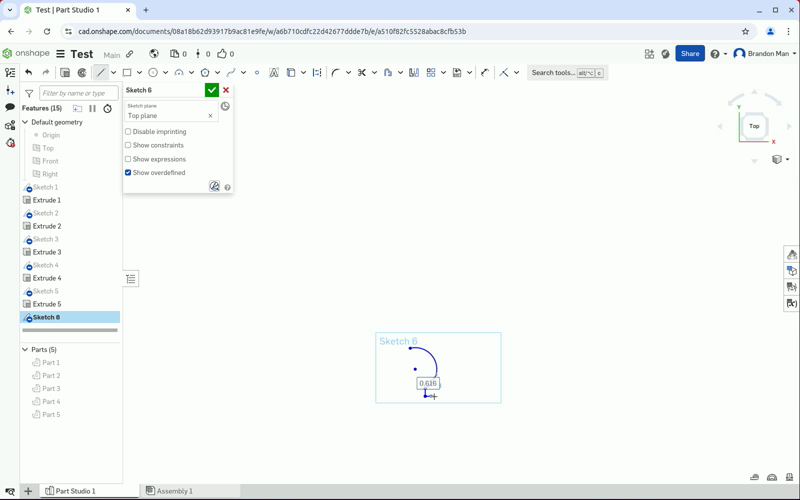
scroll(6)
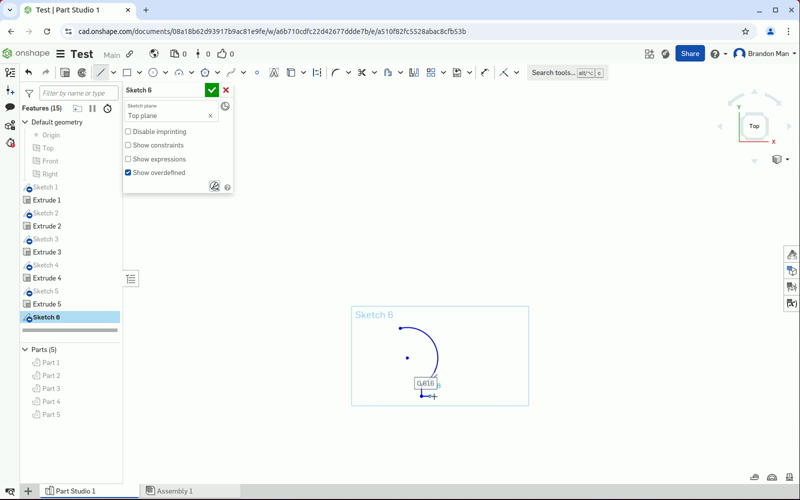
scroll(6)
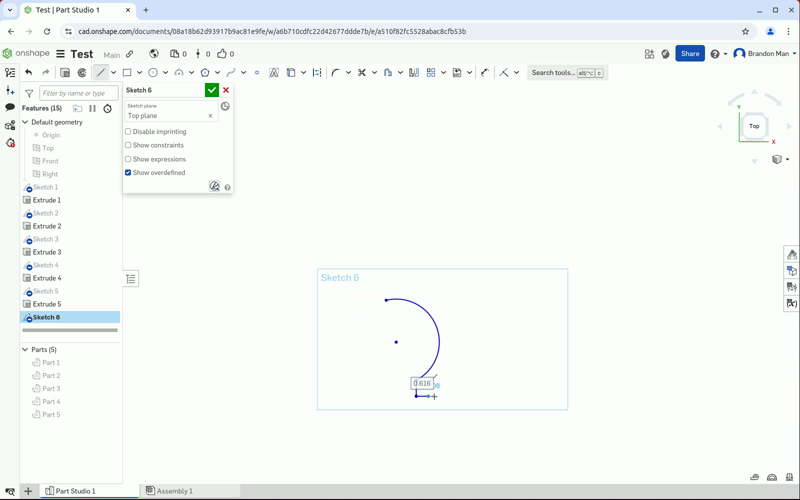
scroll(6)
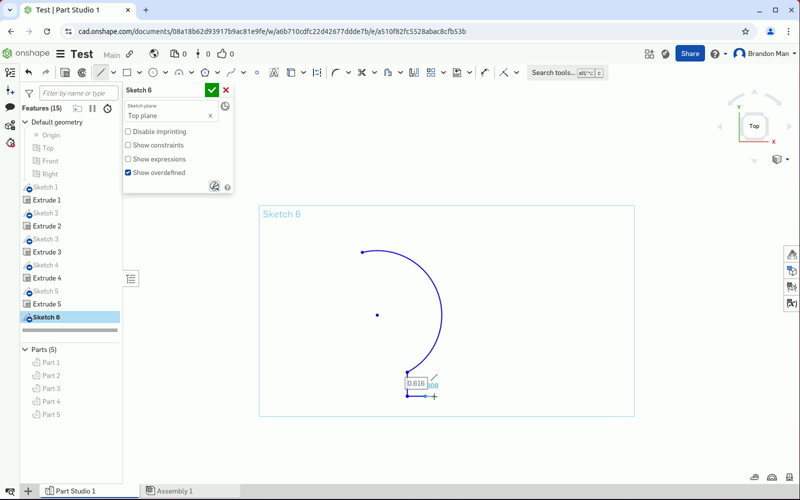
scroll(6)
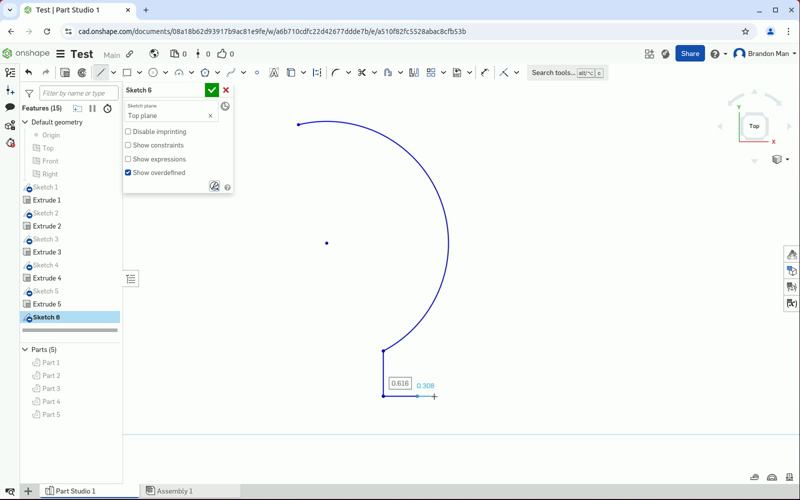
click(434, 396)
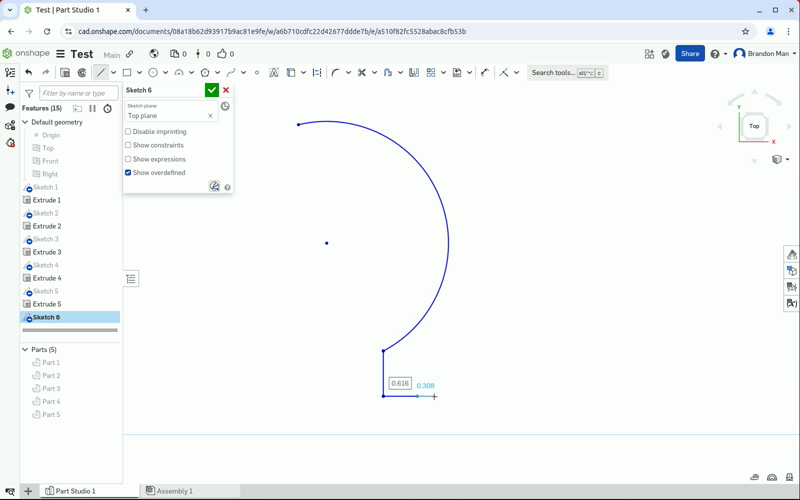
scroll(-6)
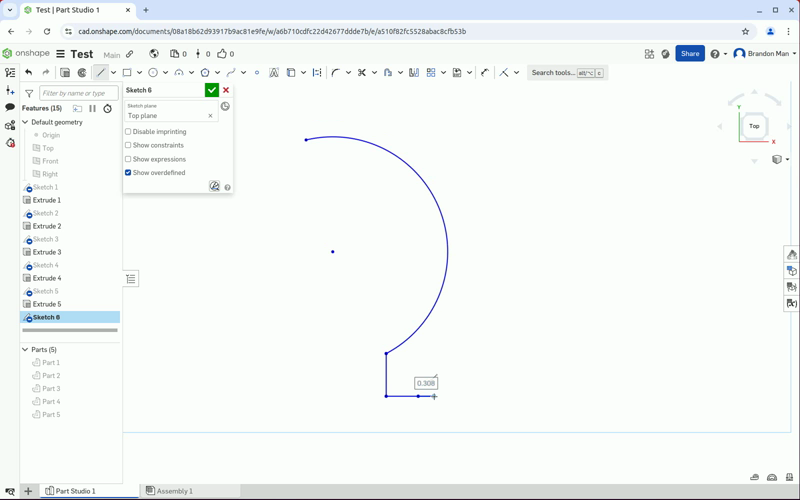
scroll(-6)
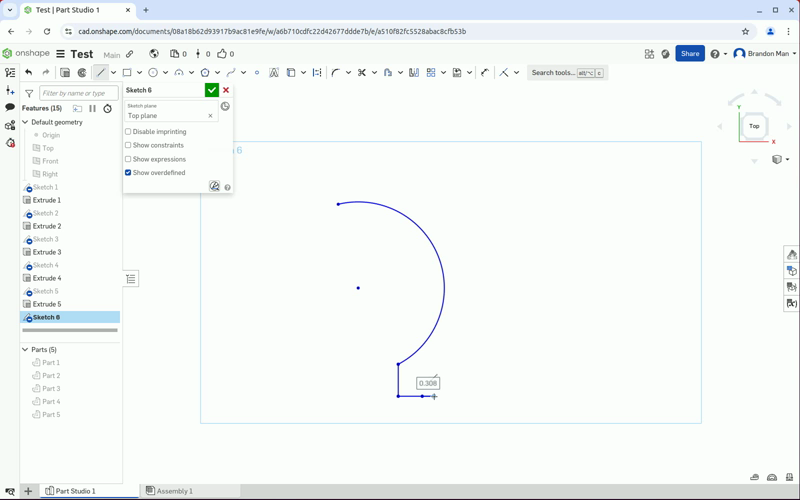
scroll(-6)
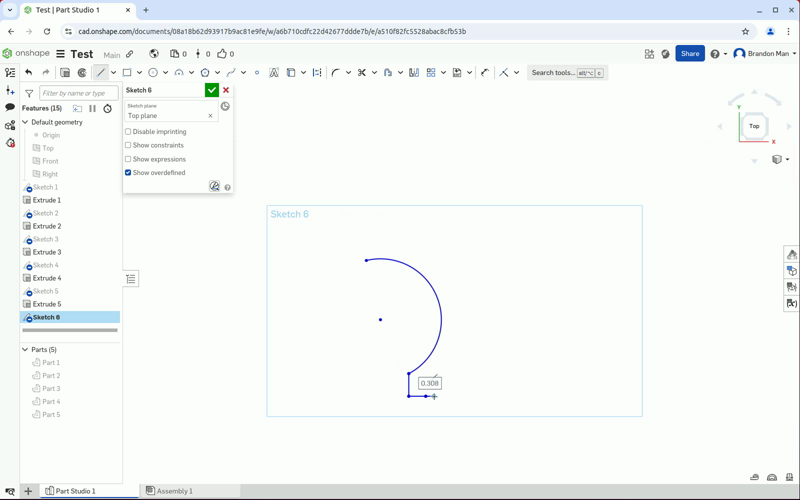
scroll(-6)
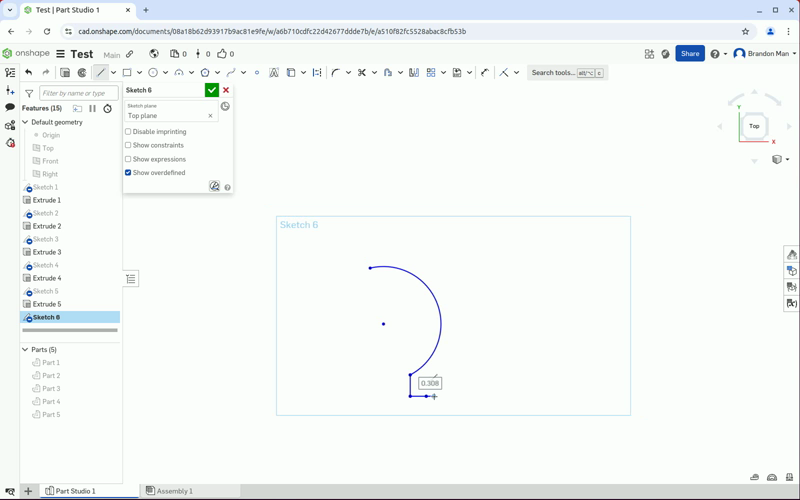
scroll(-6)
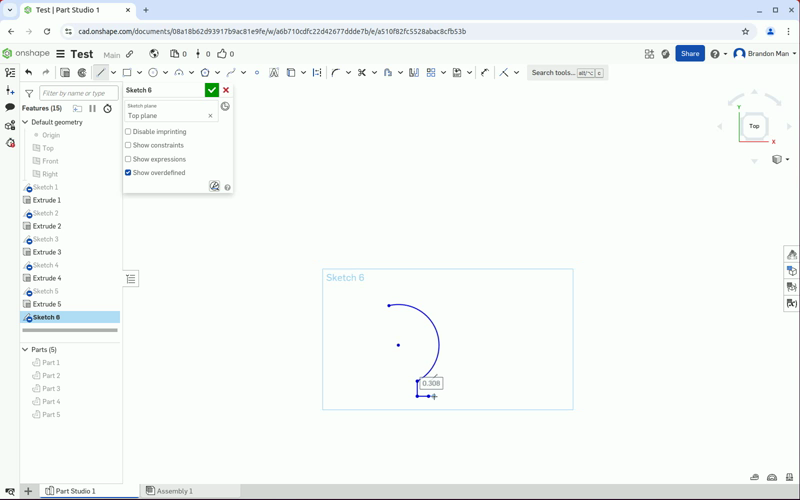
scroll(-6)
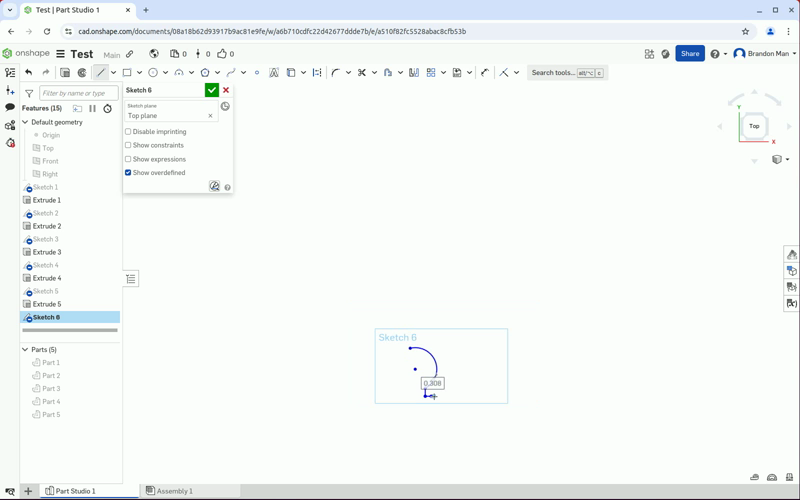
scroll(-6)
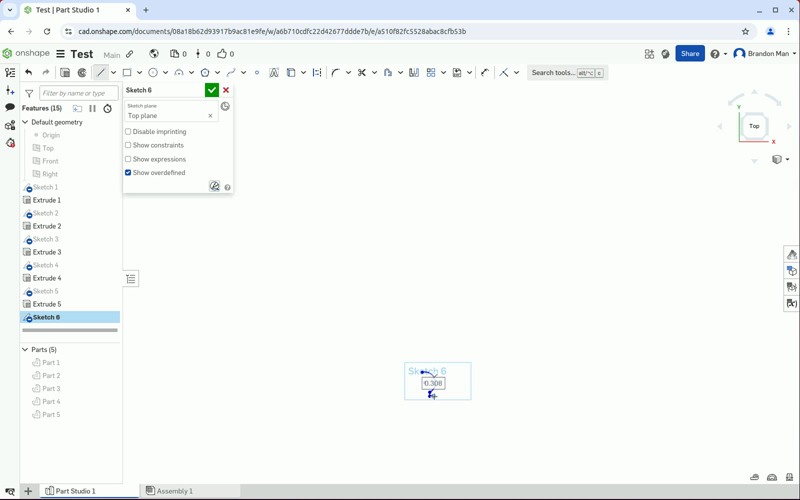
key_up(shift)
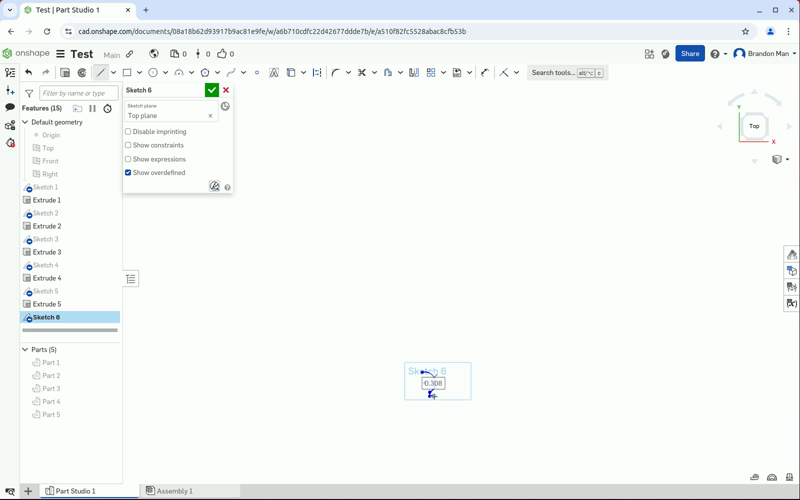
key(esc)
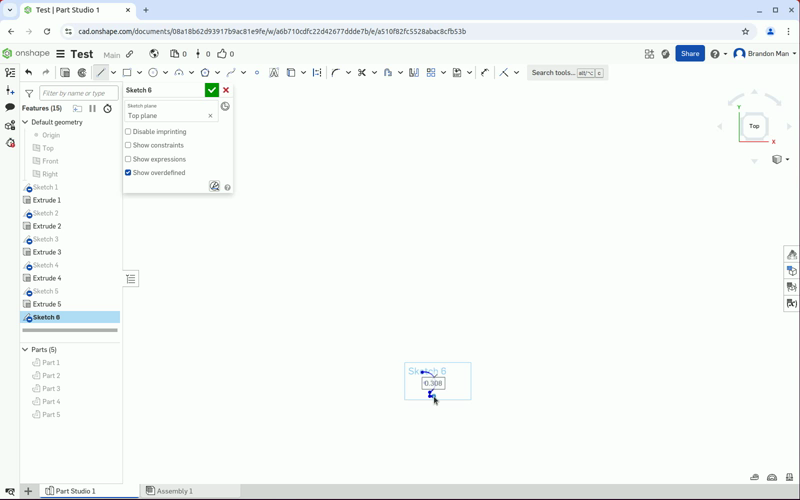
key(a)
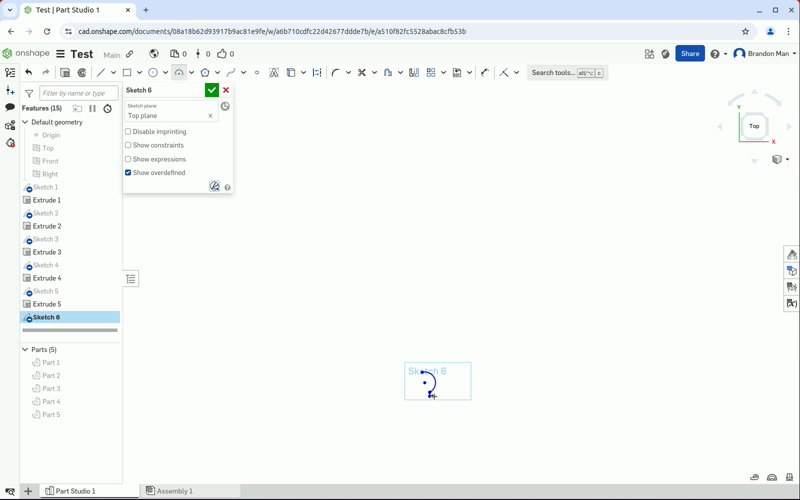
mouse_move(434, 396)
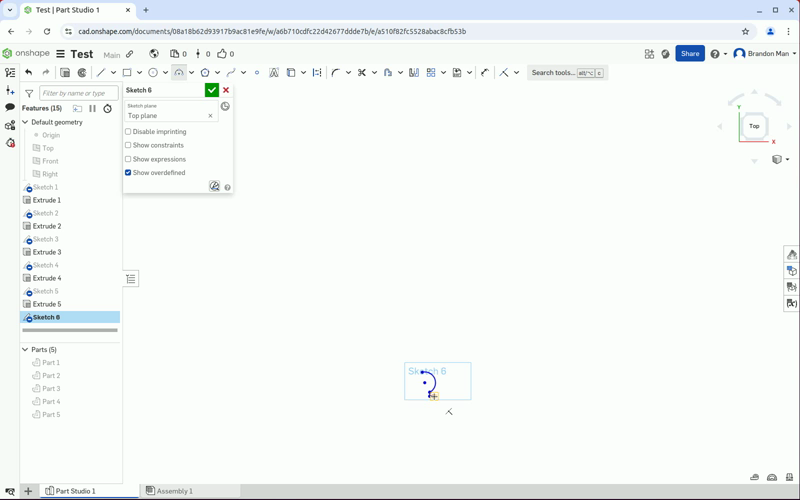
scroll(6)
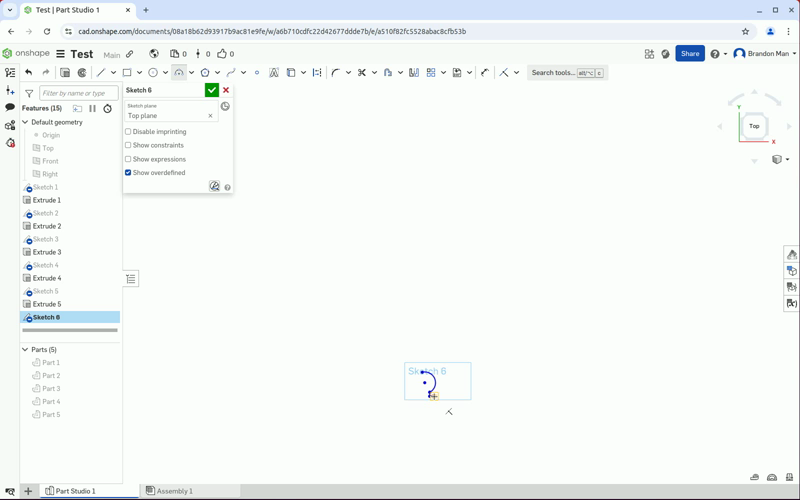
scroll(6)
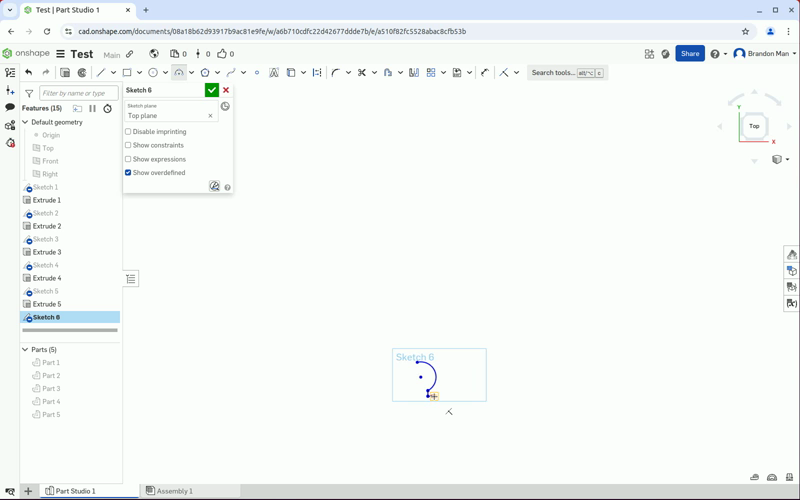
scroll(6)
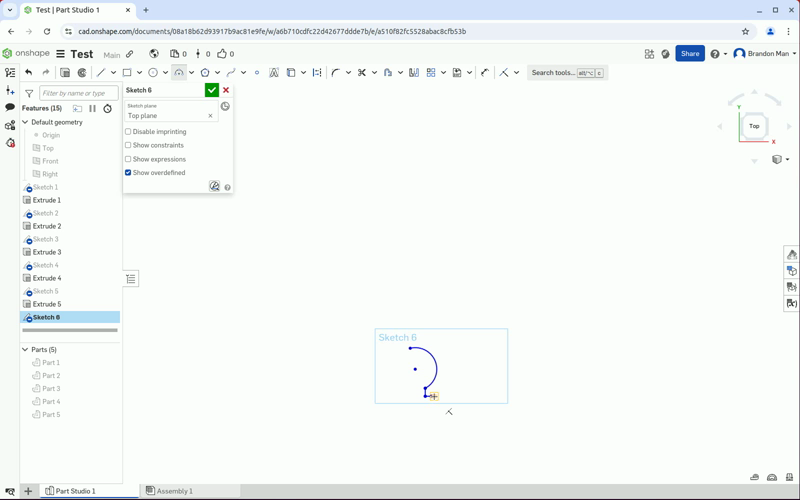
scroll(6)
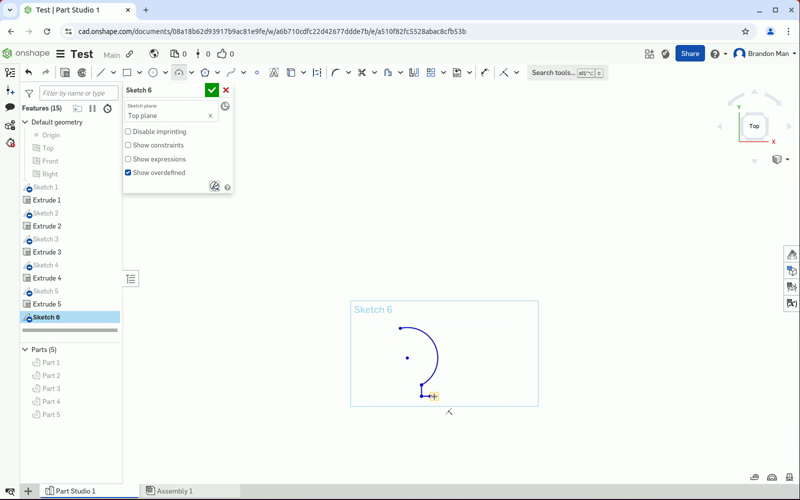
scroll(6)
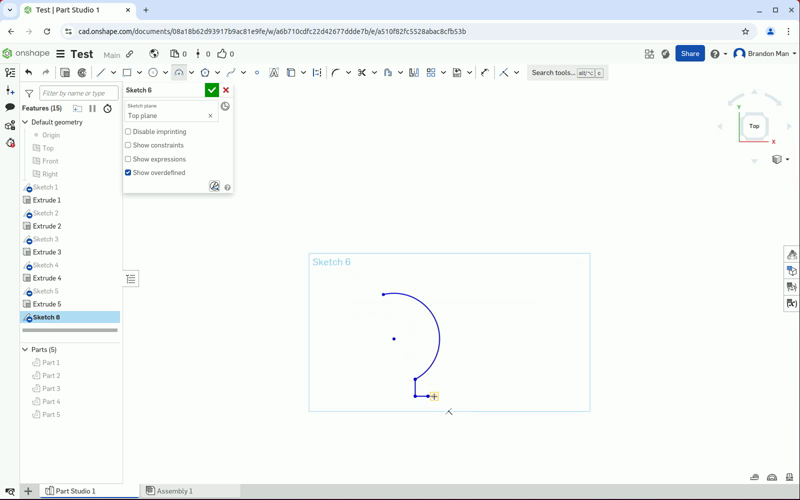
scroll(6)
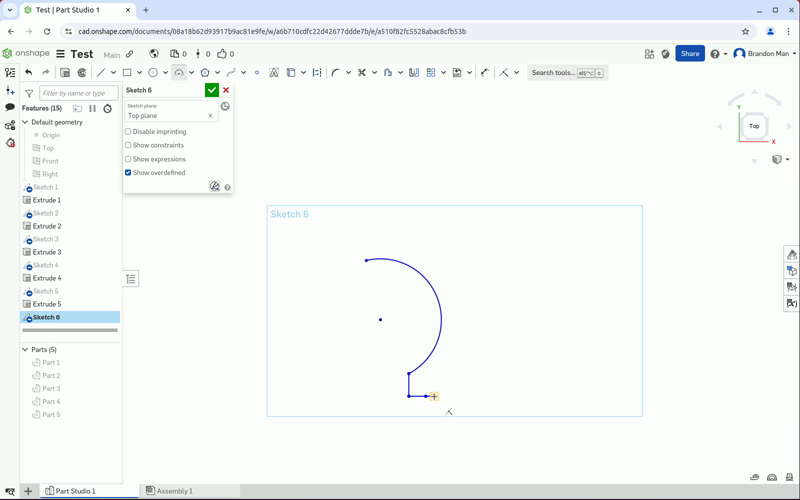
scroll(6)
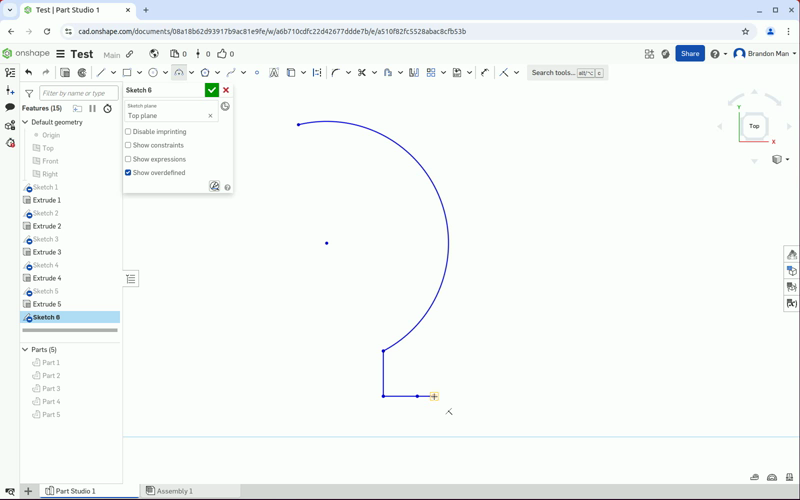
click(434, 396)
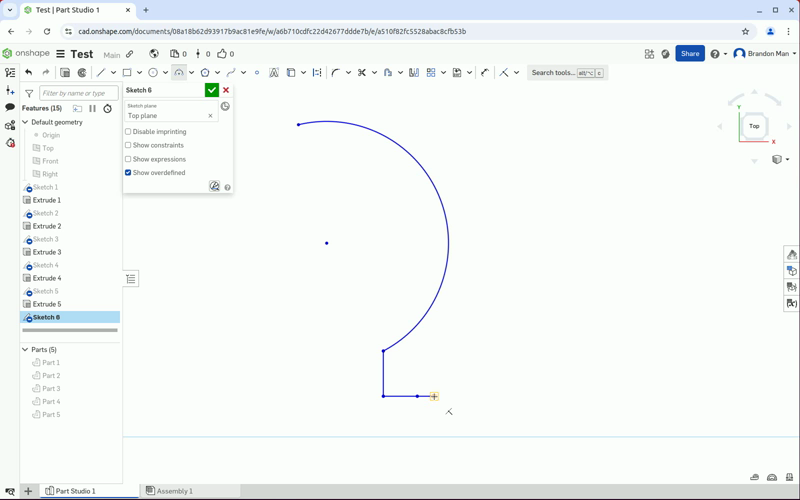
scroll(-6)
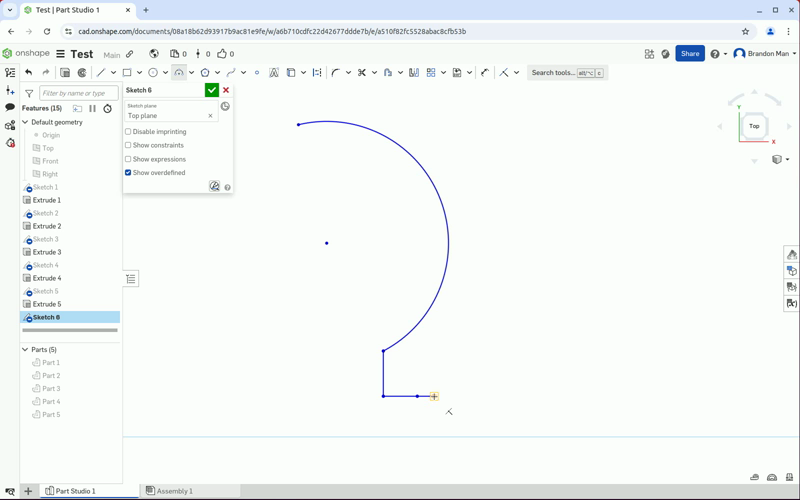
scroll(-6)
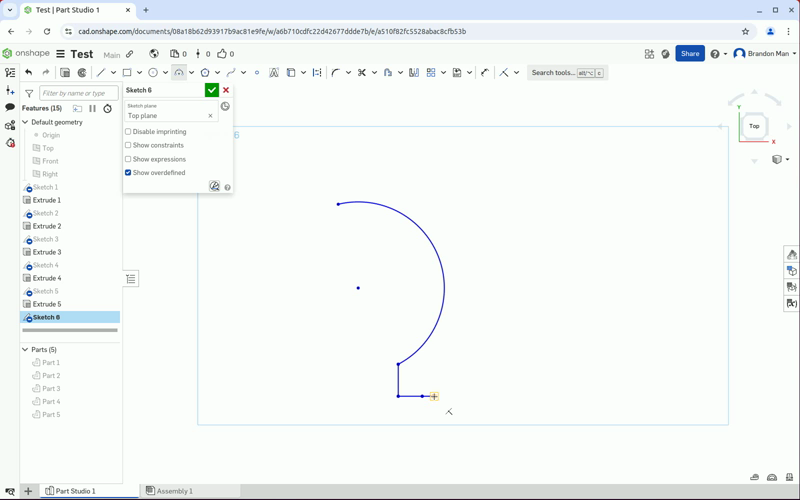
scroll(-6)
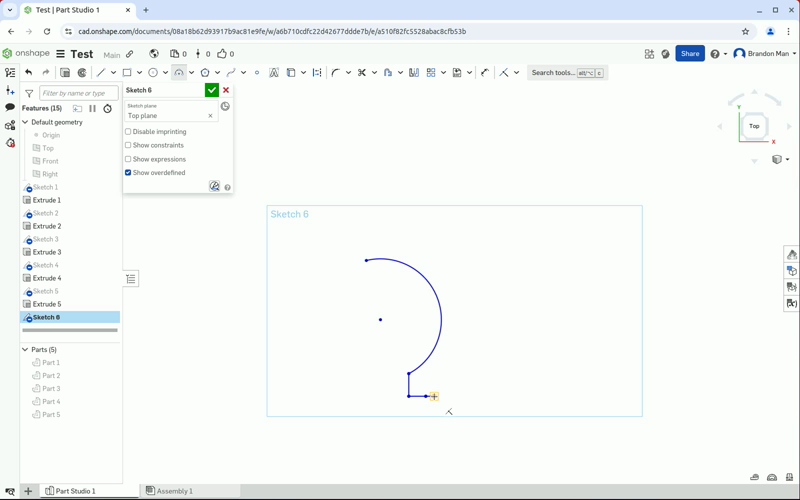
scroll(-6)
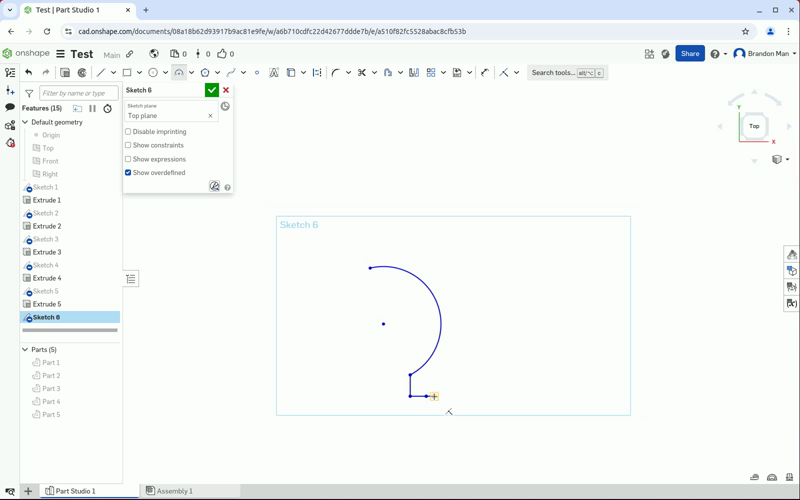
scroll(-6)
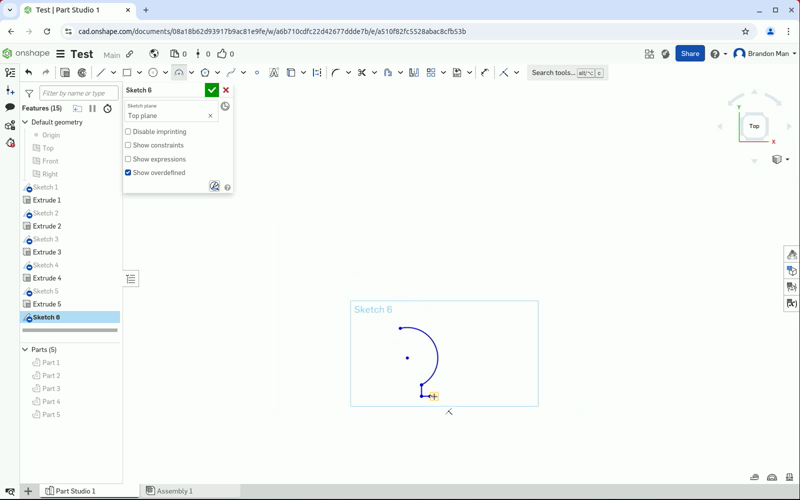
scroll(-6)
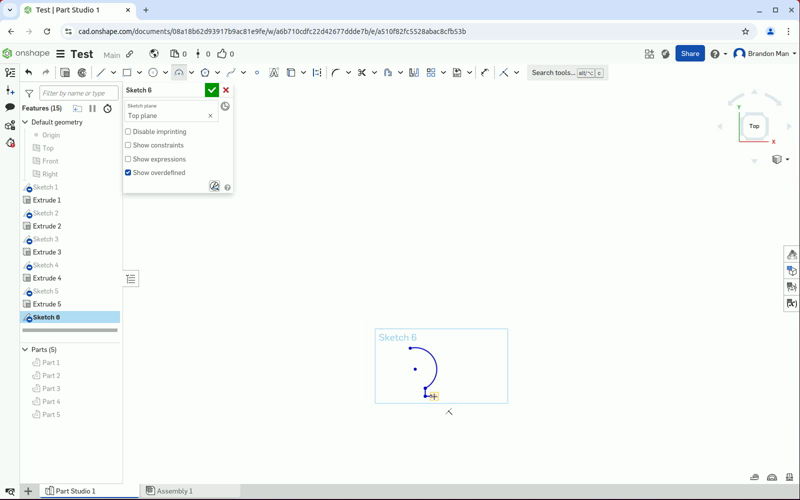
scroll(-6)
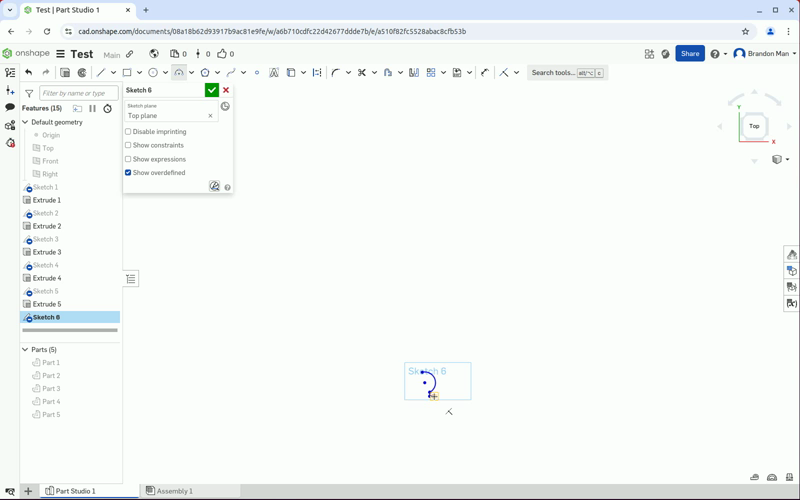
key_down(shift)
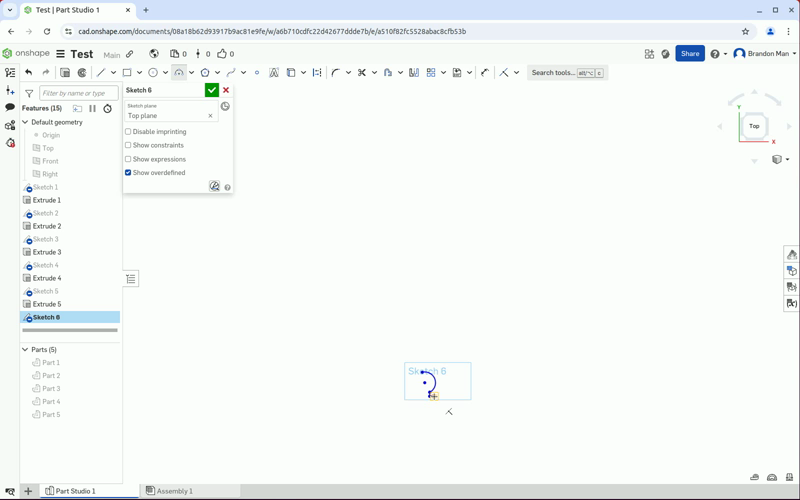
mouse_move(434, 369)
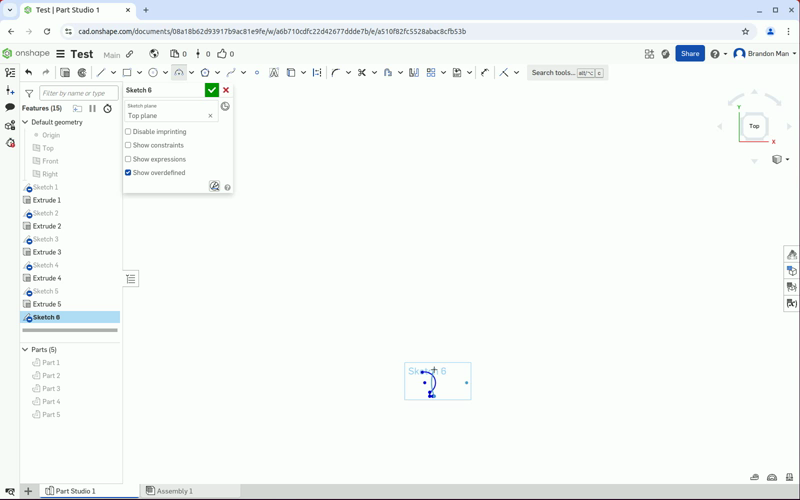
click(434, 369)
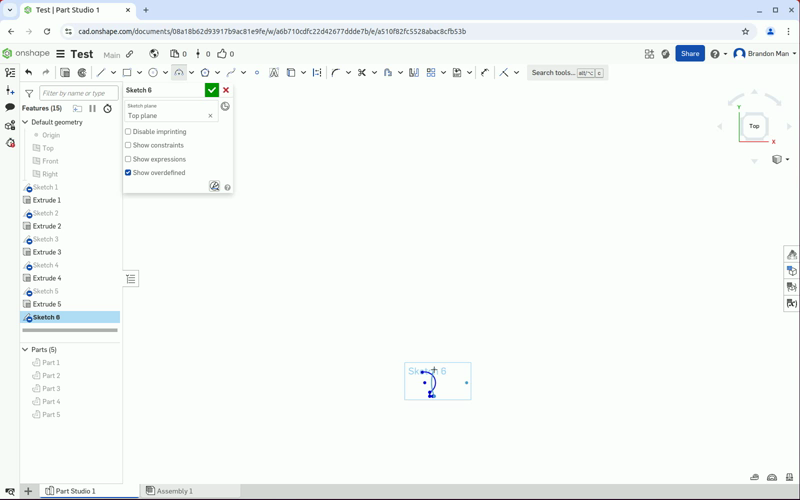
mouse_move(440, 382)
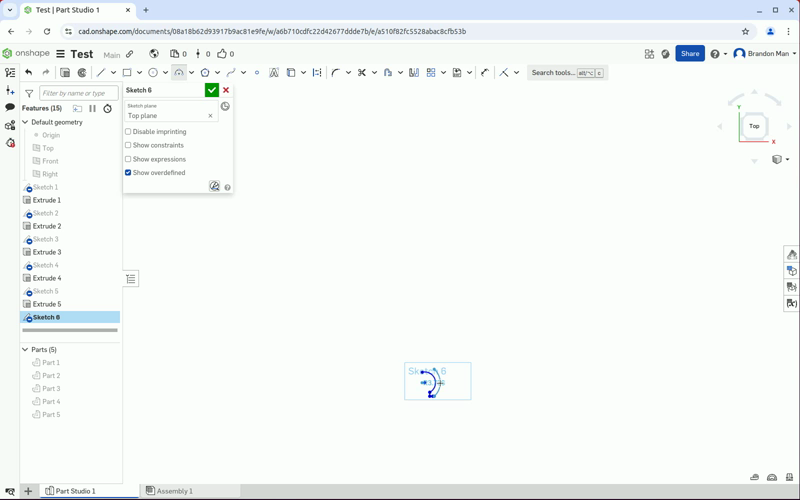
click(440, 382)
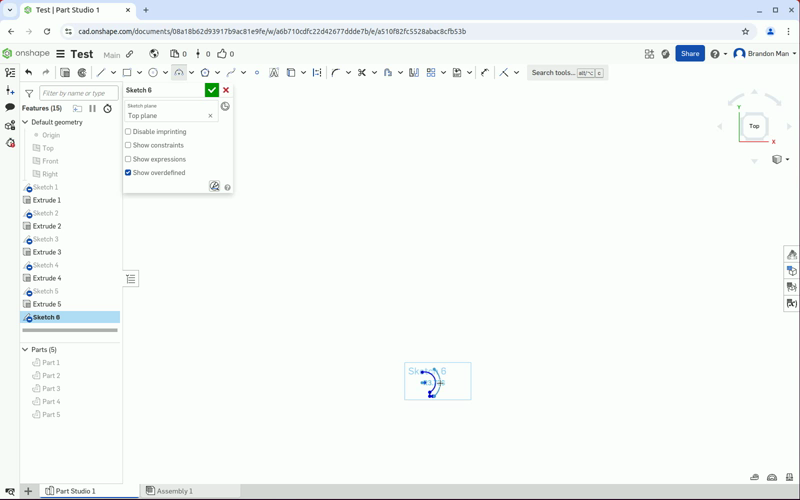
key_up(shift)
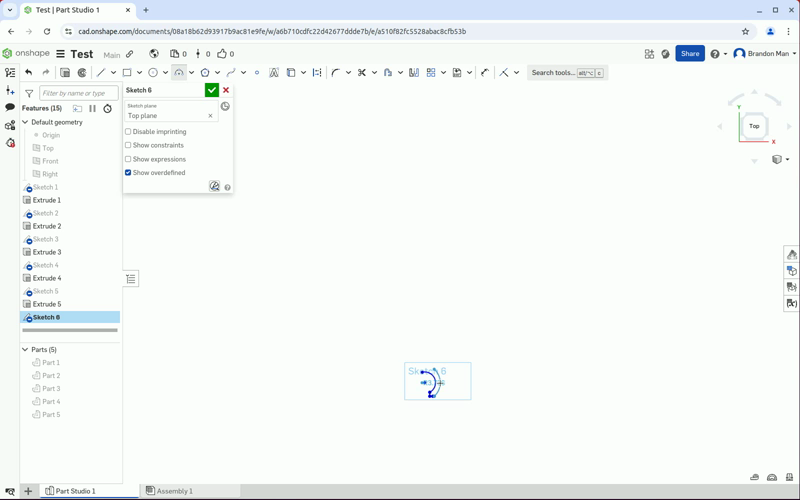
key(esc)
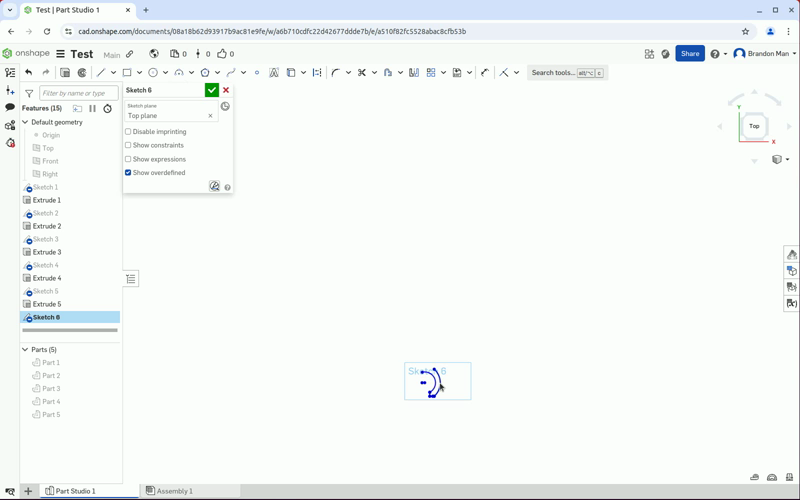
key(l)
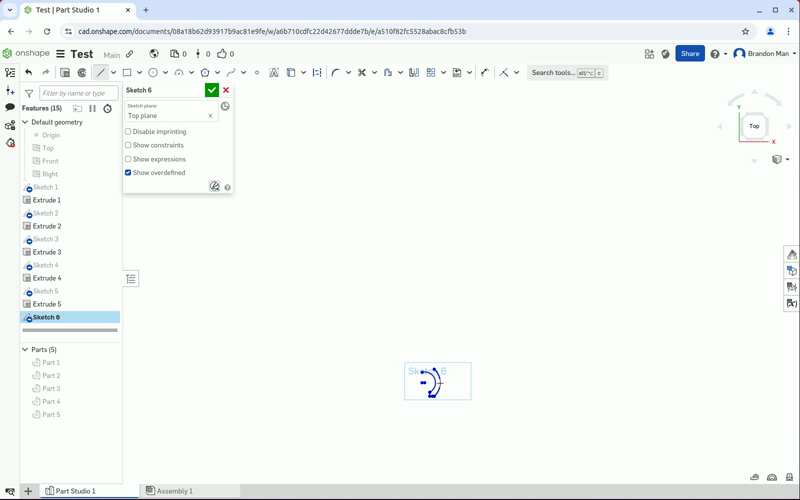
mouse_move(434, 369)
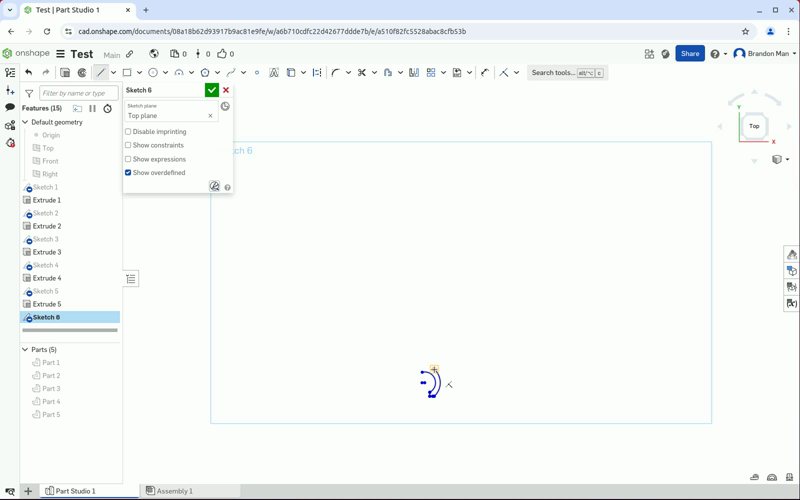
click(434, 369)
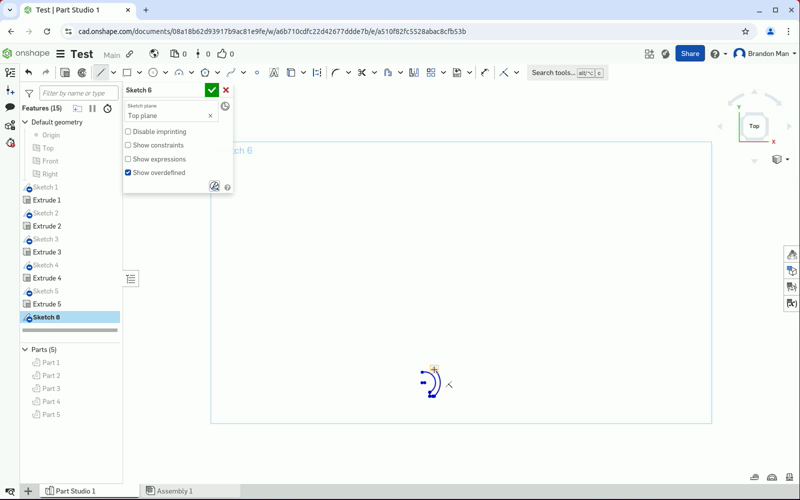
key_down(shift)
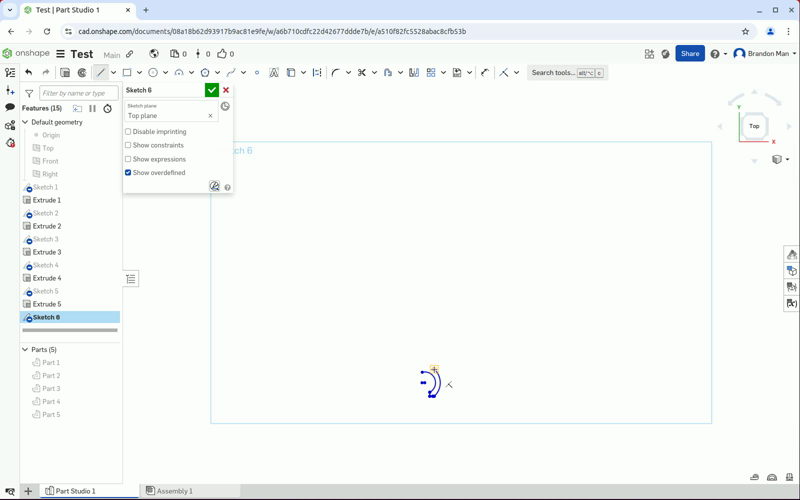
mouse_move(464, 369)
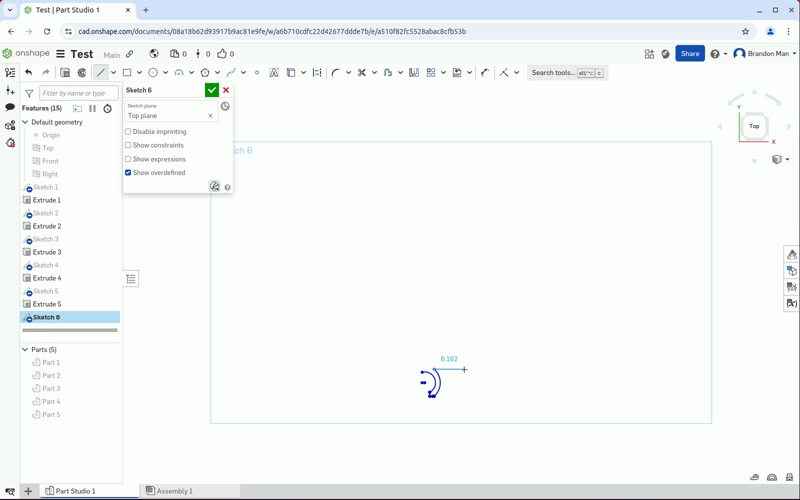
mouse_move(422, 369)
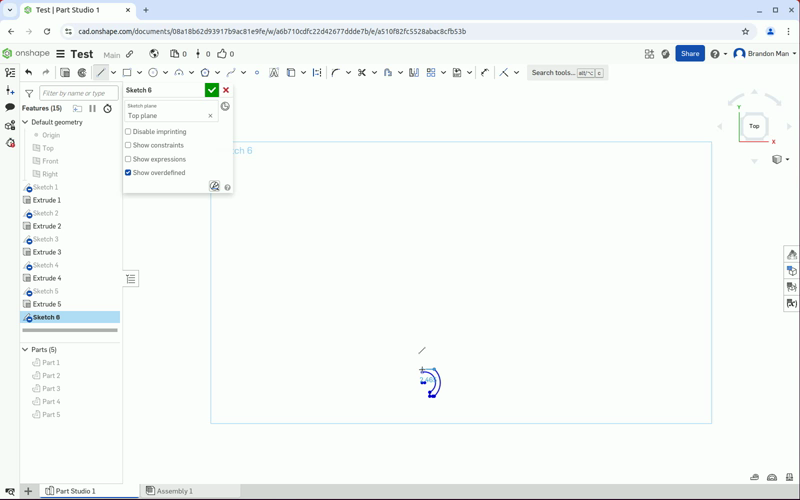
scroll(6)
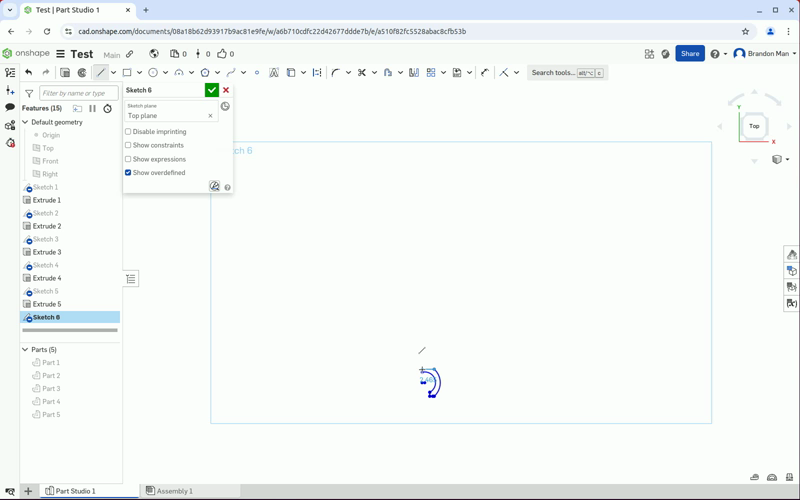
scroll(6)
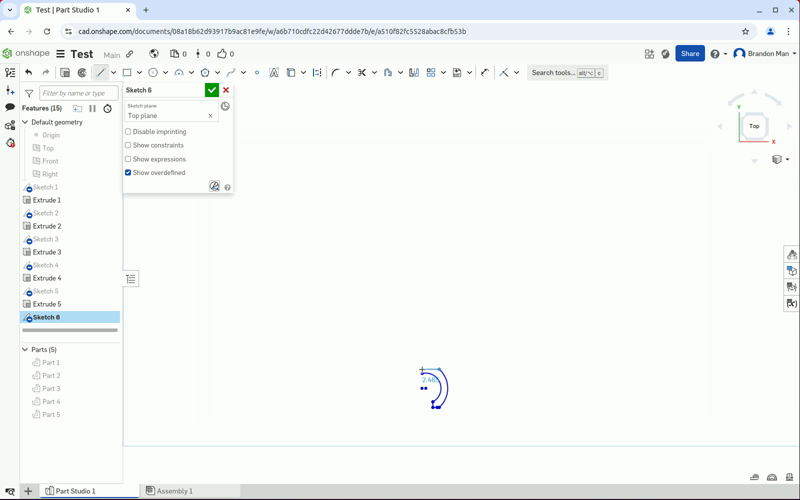
scroll(6)
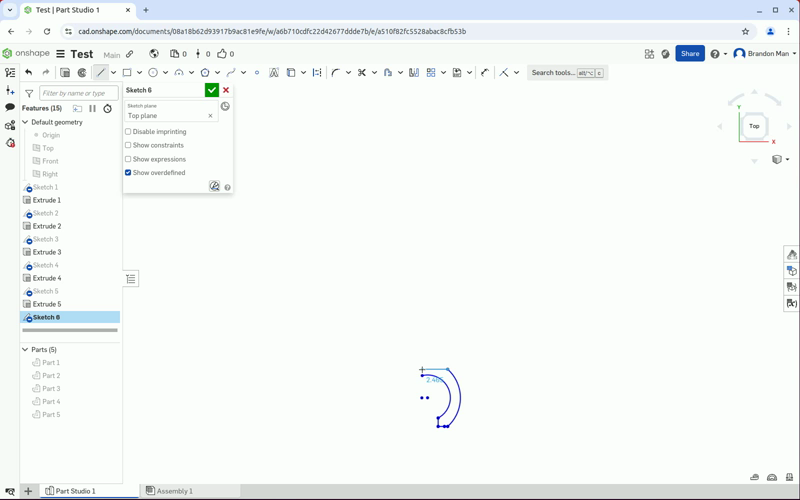
scroll(6)
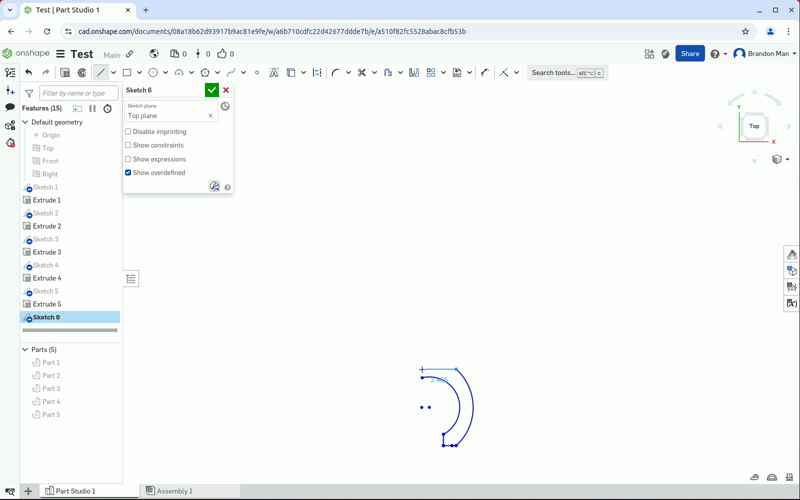
scroll(6)
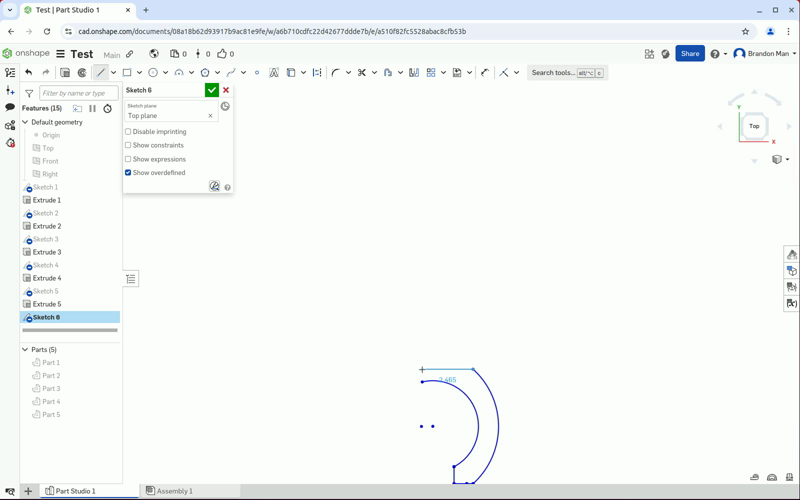
scroll(6)
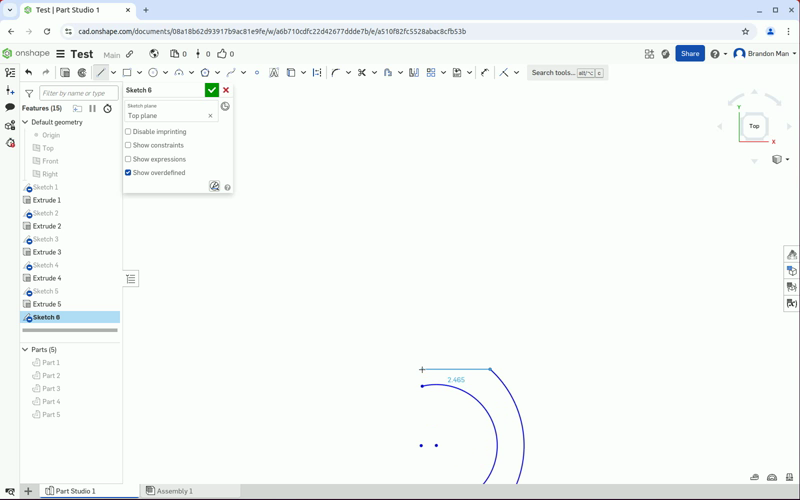
scroll(6)
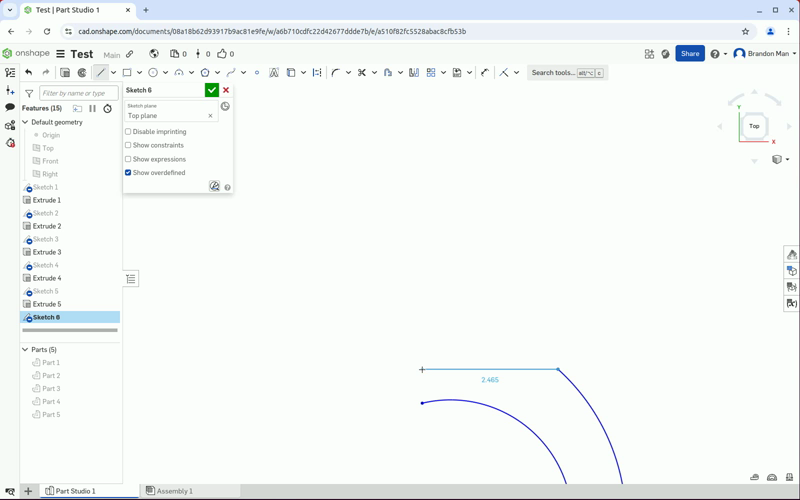
click(422, 369)
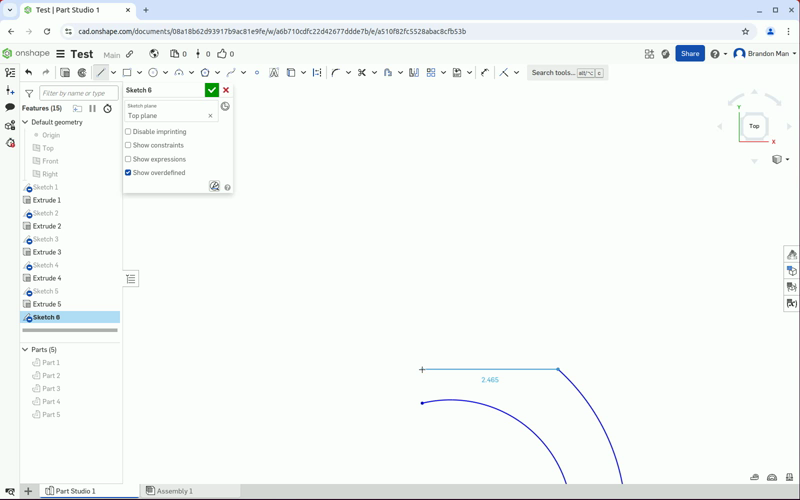
scroll(-6)
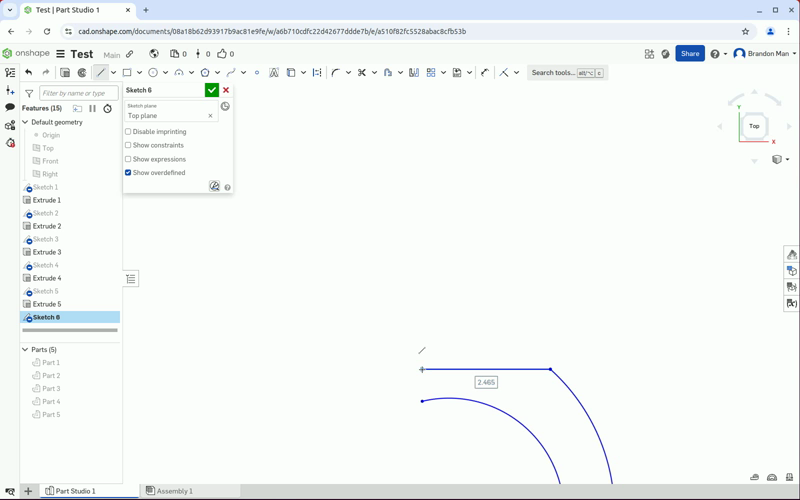
scroll(-6)
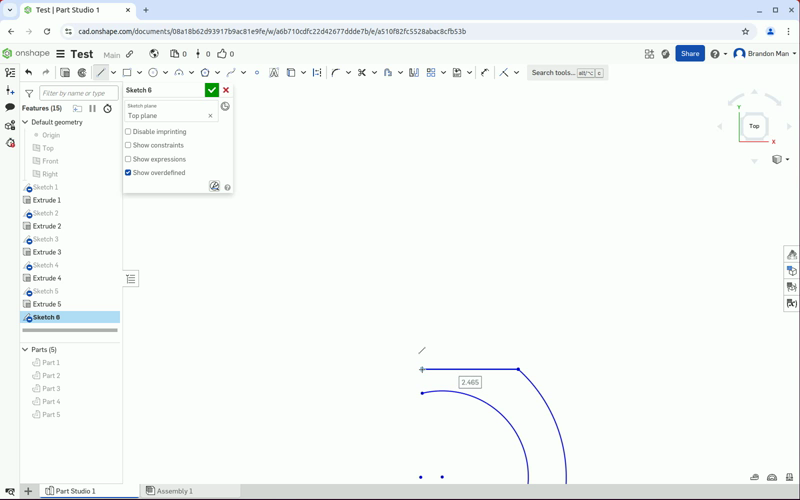
scroll(-6)
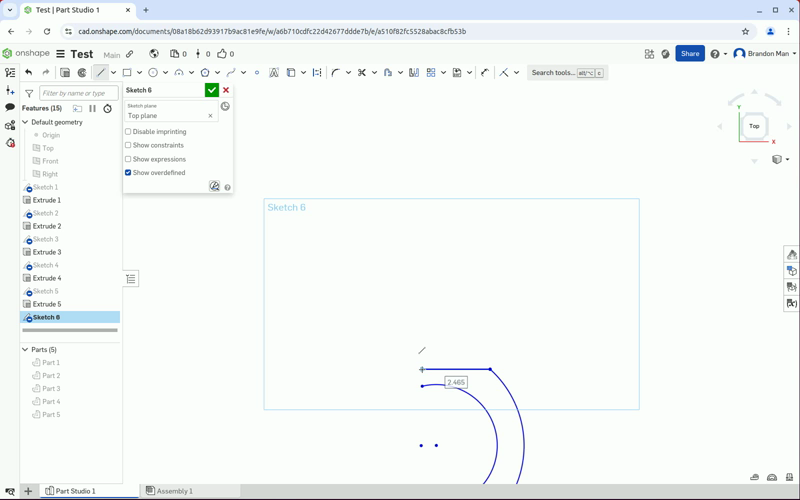
scroll(-6)
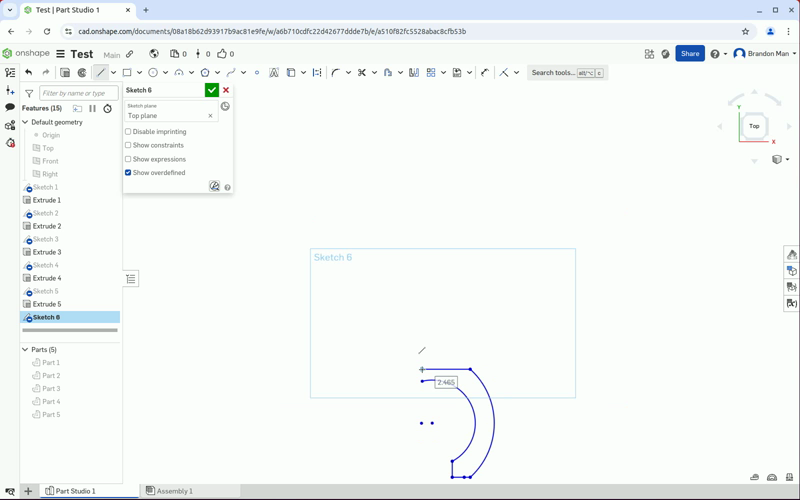
scroll(-6)
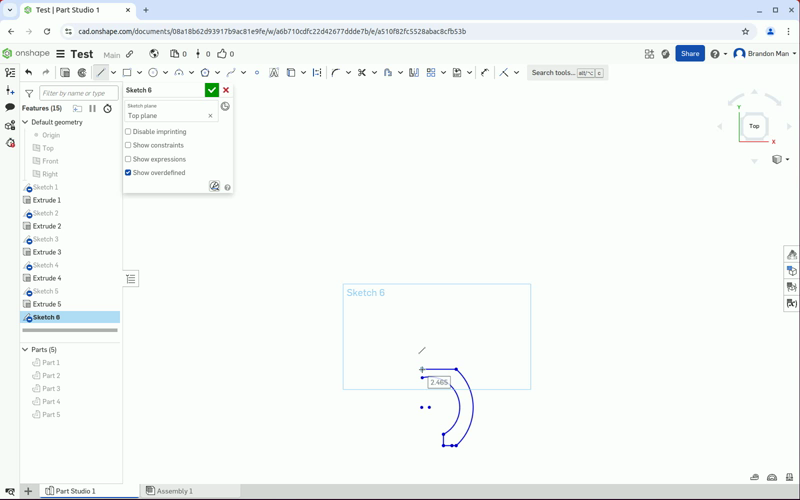
scroll(-6)
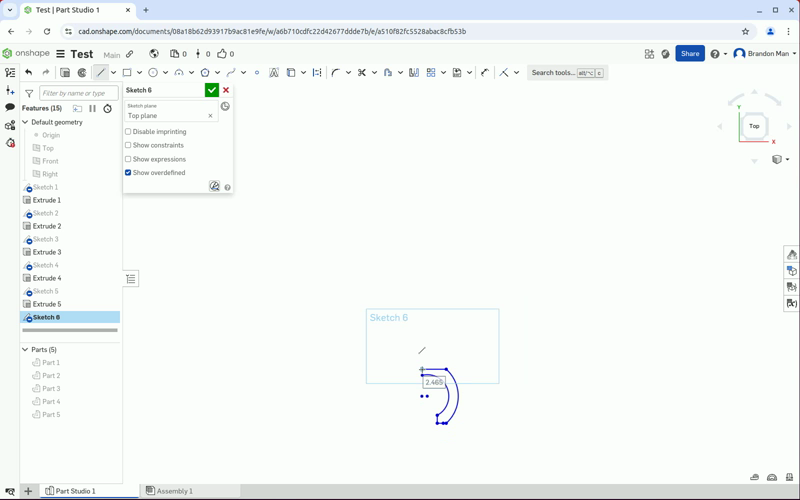
scroll(-6)
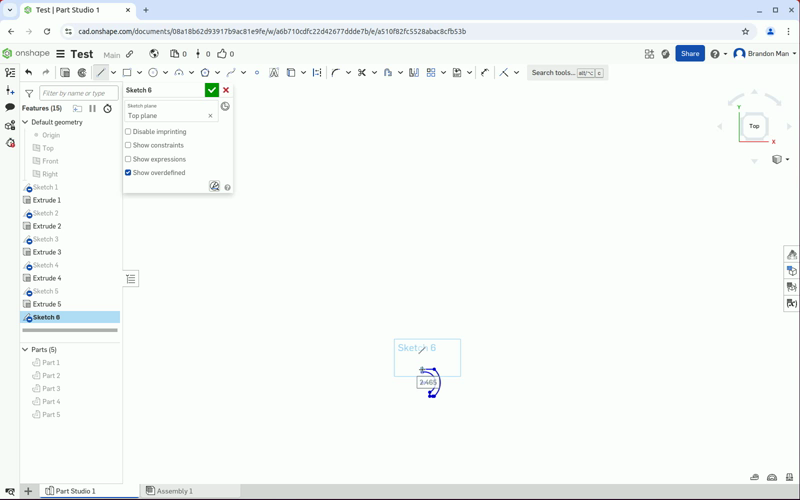
key_up(shift)
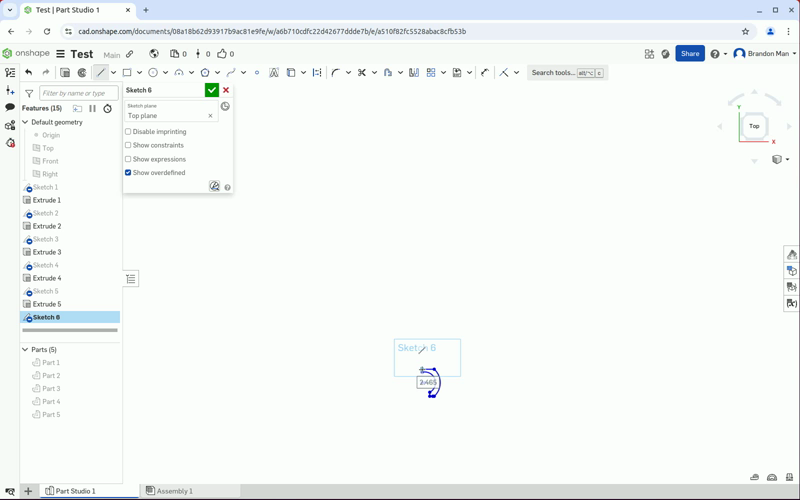
mouse_move(452, 369)
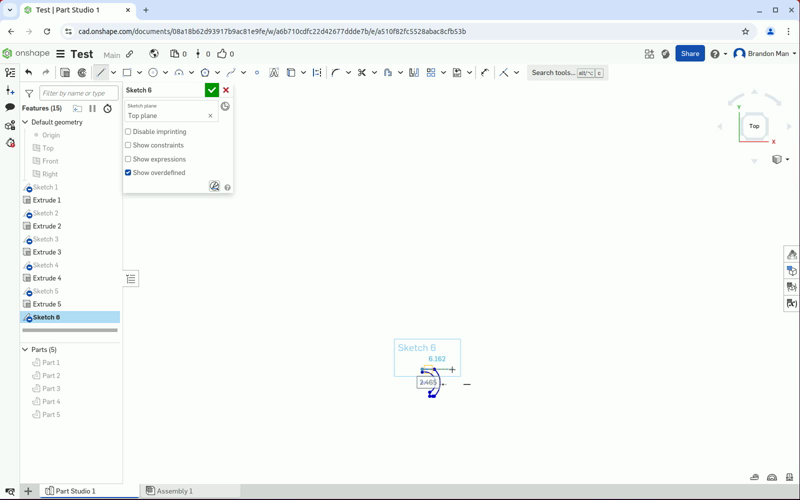
key_down(shift)
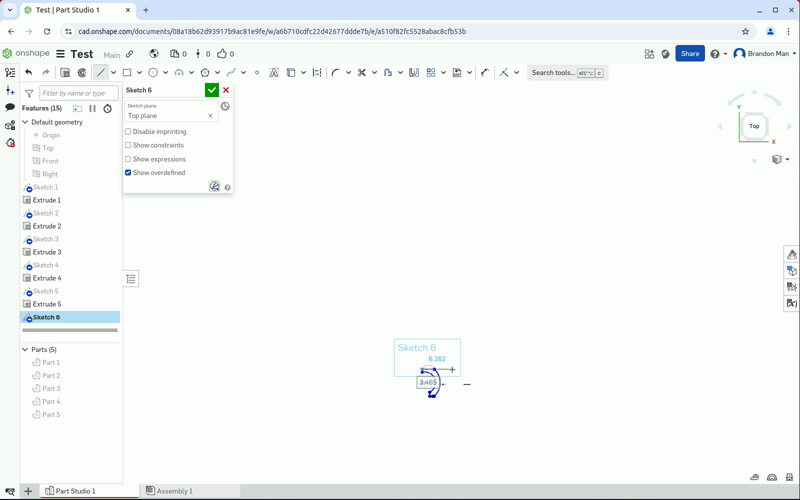
mouse_move(422, 372)
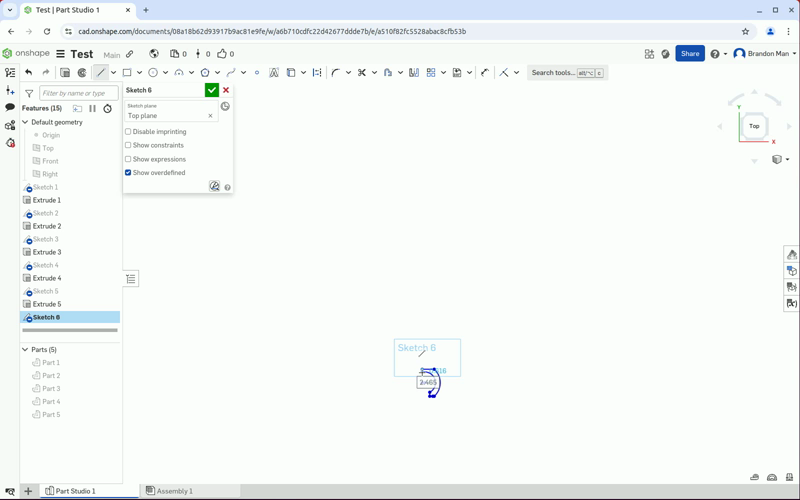
scroll(6)
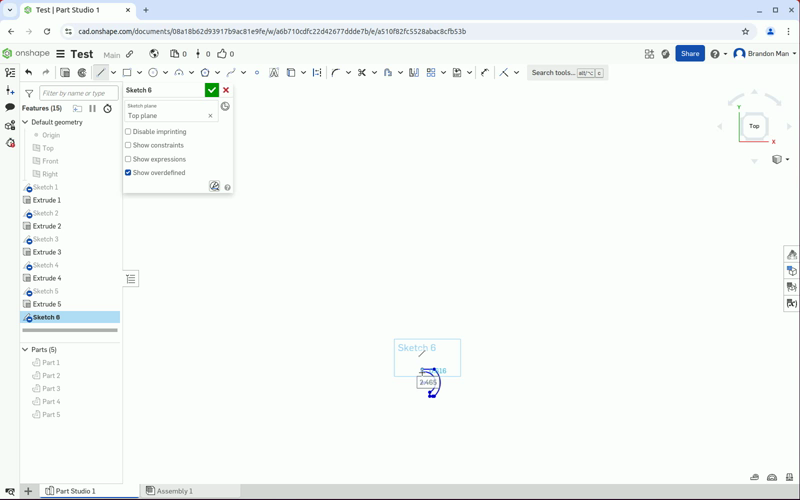
scroll(6)
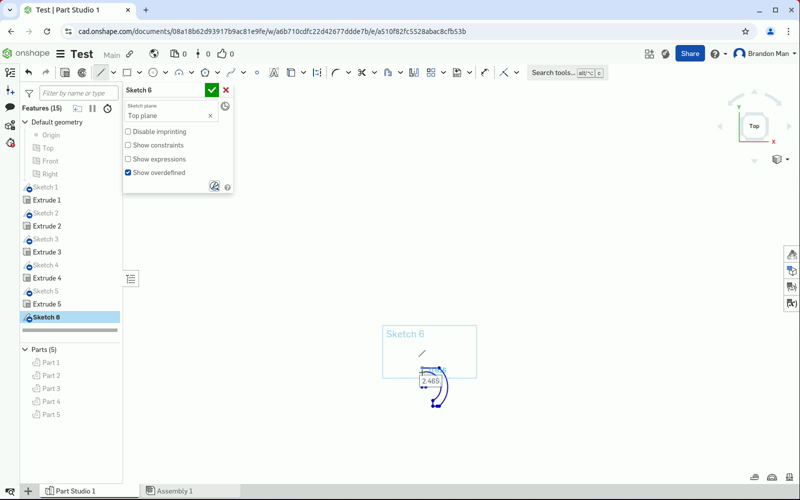
scroll(6)
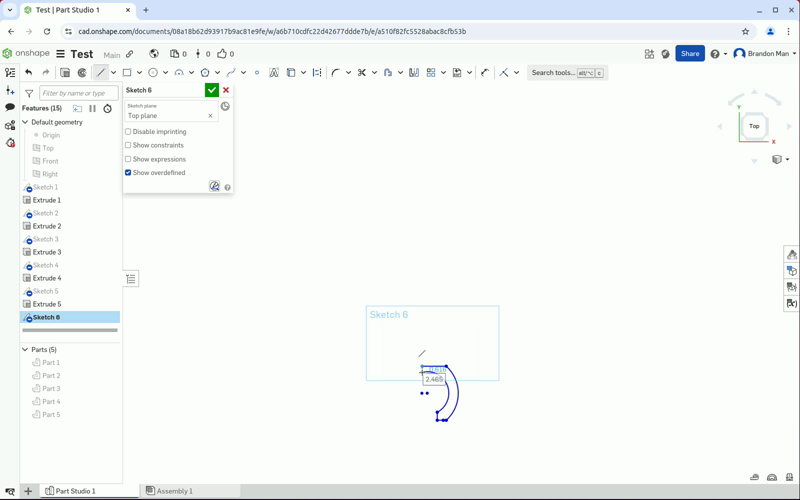
scroll(6)
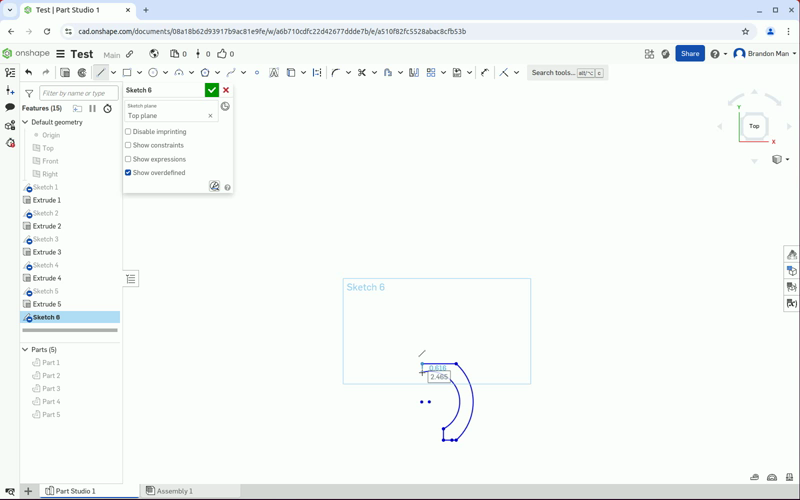
scroll(6)
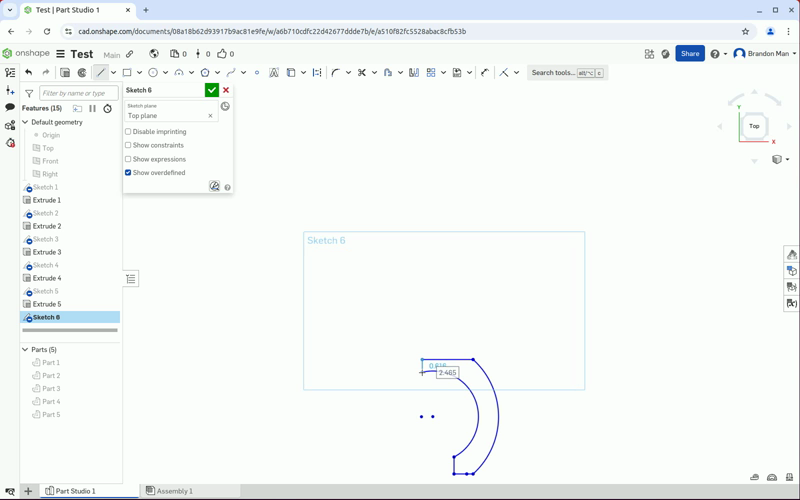
scroll(6)
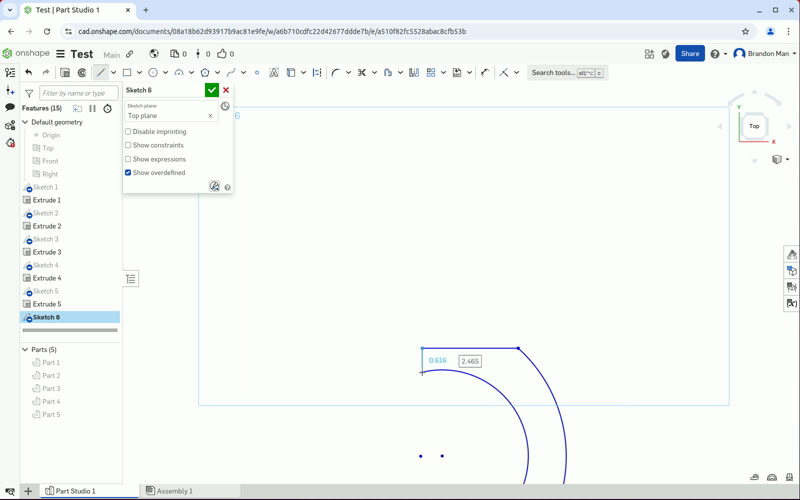
scroll(6)
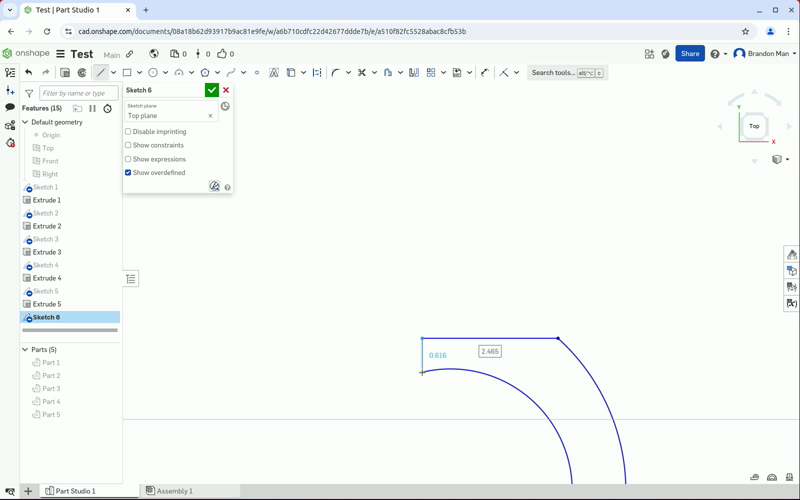
key_up(shift)
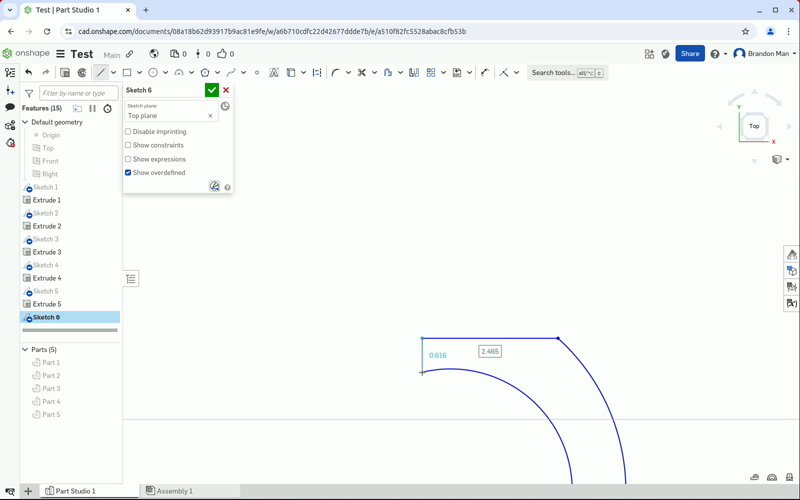
click(422, 372)
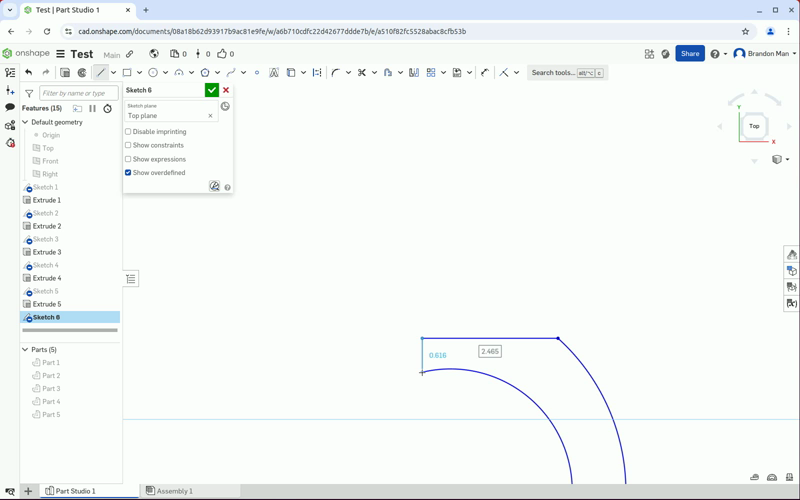
scroll(-6)
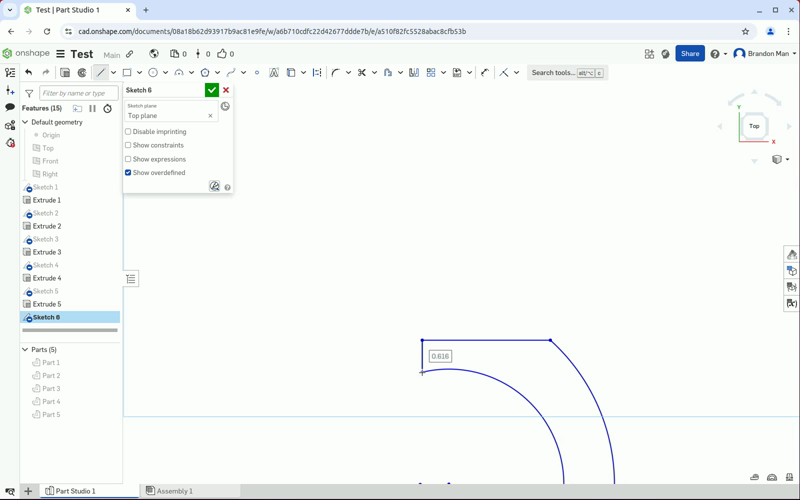
scroll(-6)
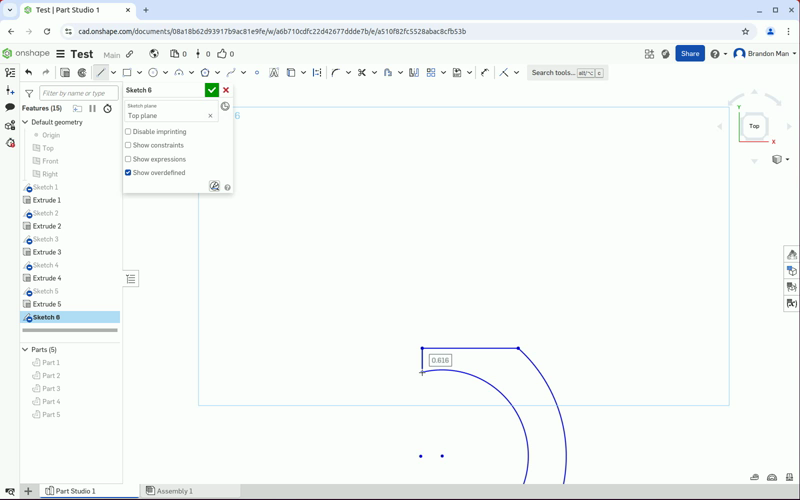
scroll(-6)
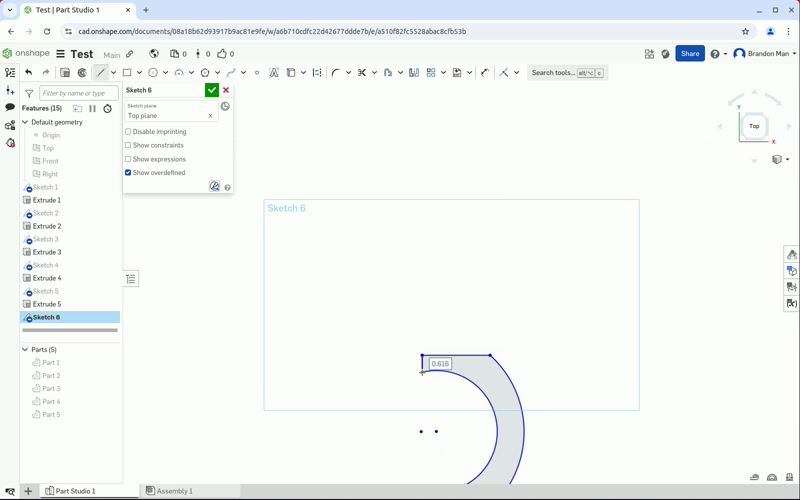
scroll(-6)
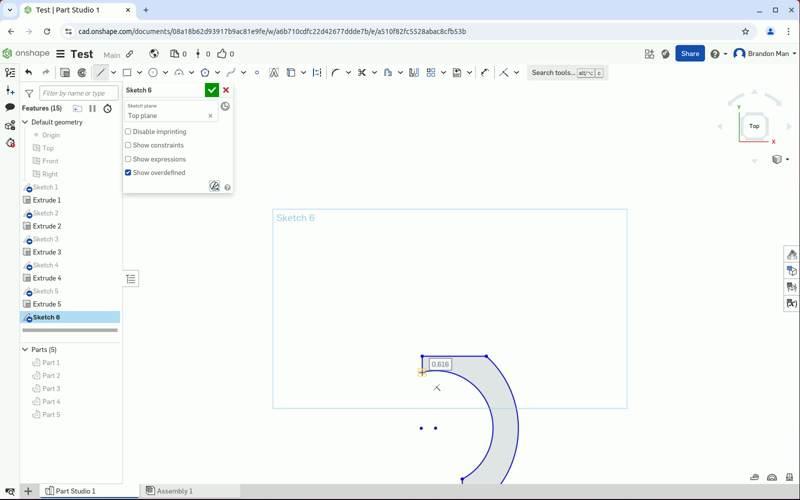
scroll(-6)
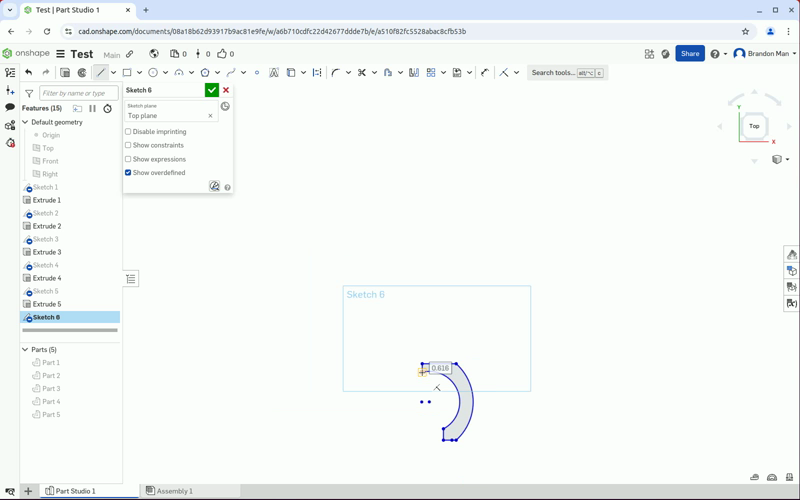
scroll(-6)
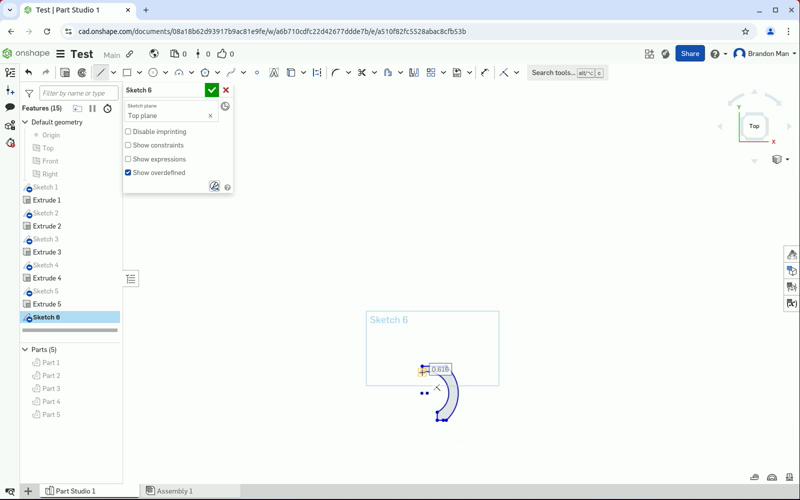
scroll(-6)
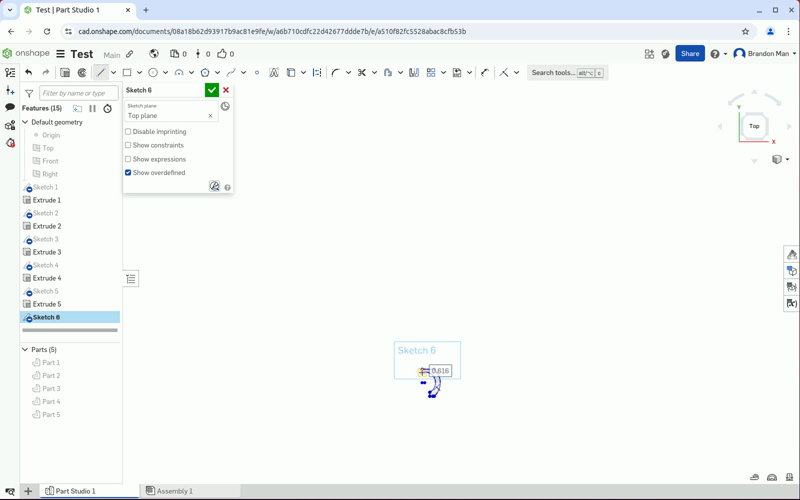
key(esc)
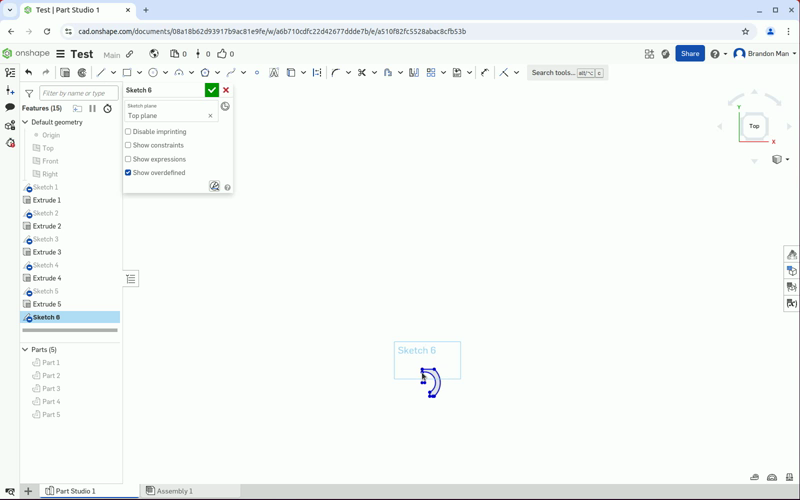
mouse_move(435, 388)
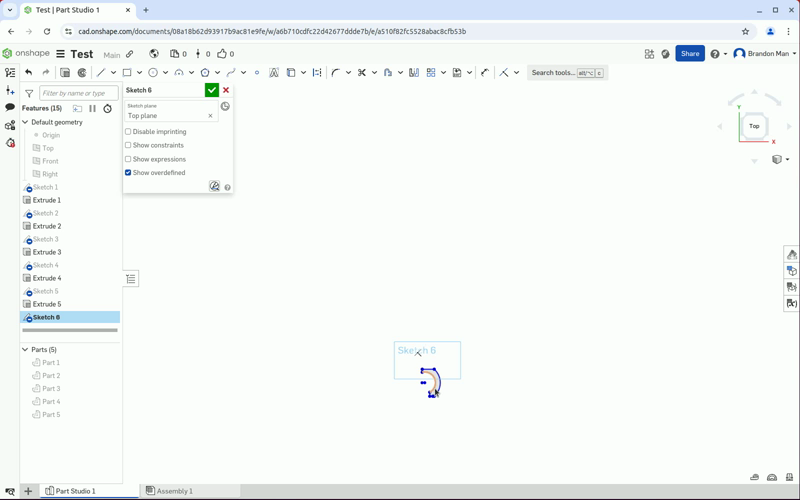
scroll(6)
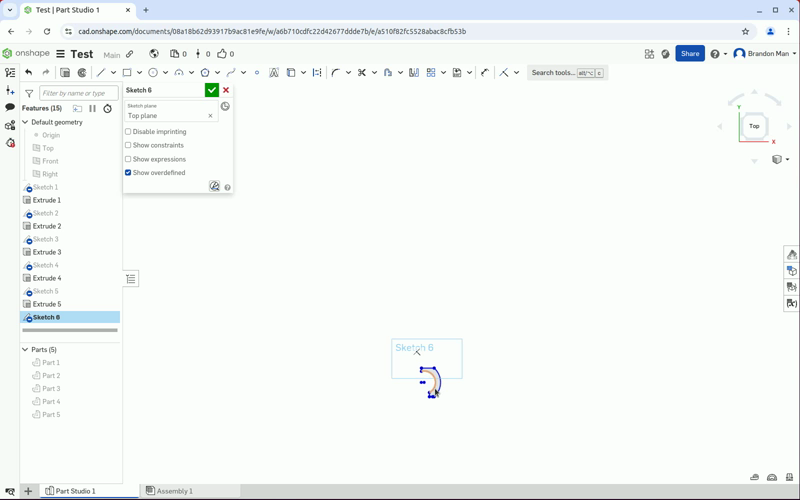
scroll(6)
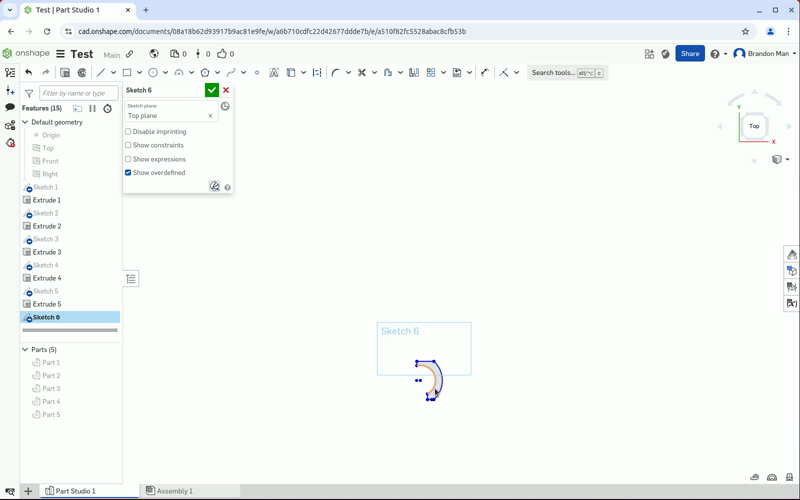
scroll(6)
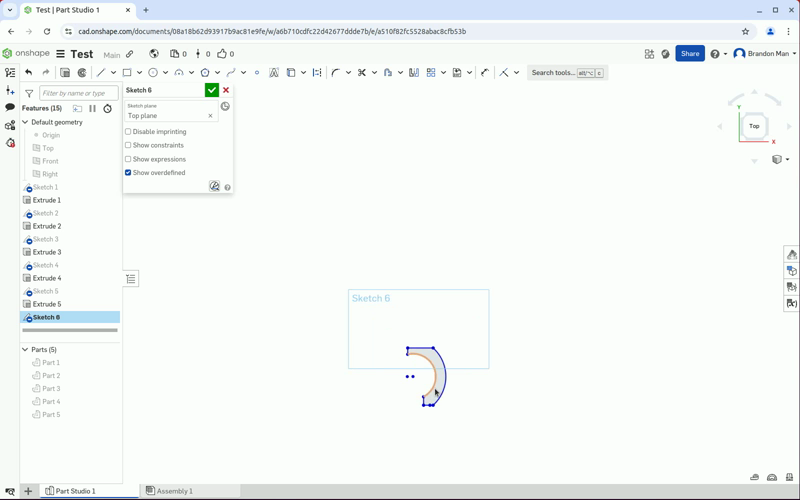
scroll(6)
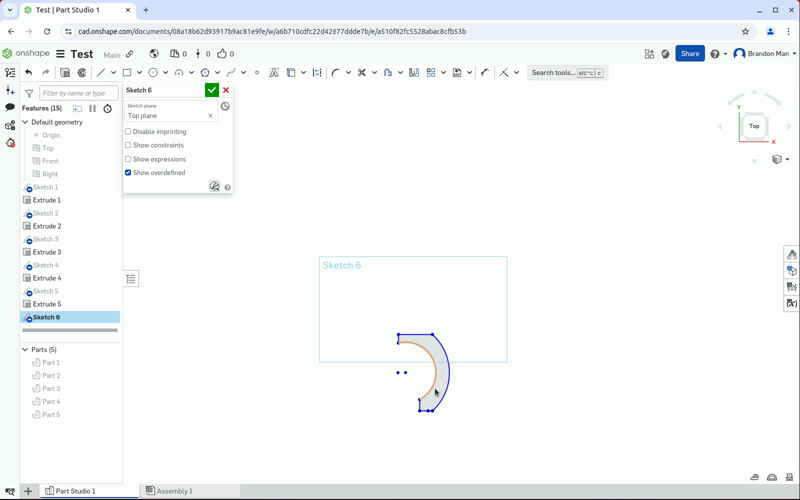
scroll(6)
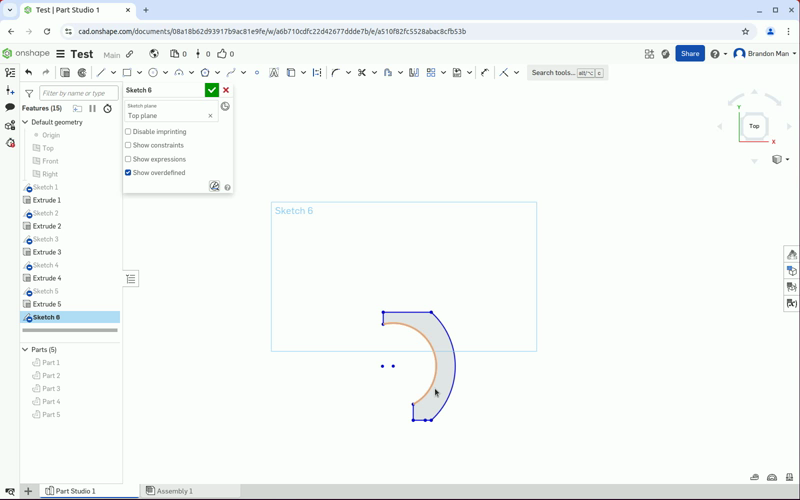
scroll(6)
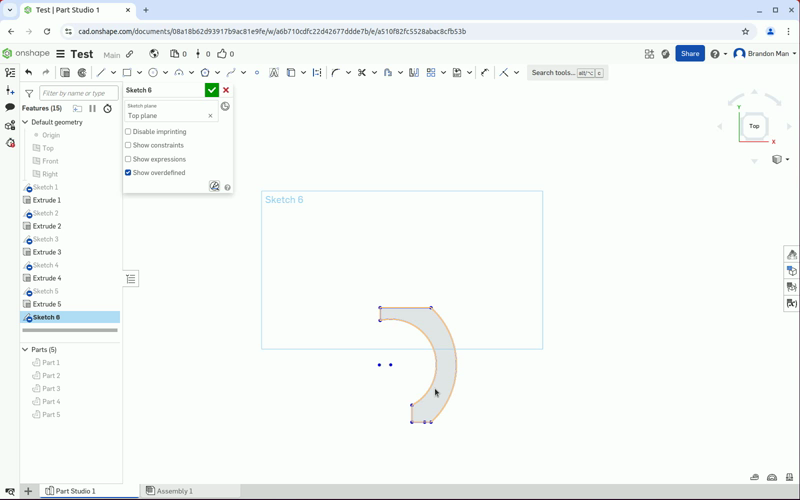
scroll(6)
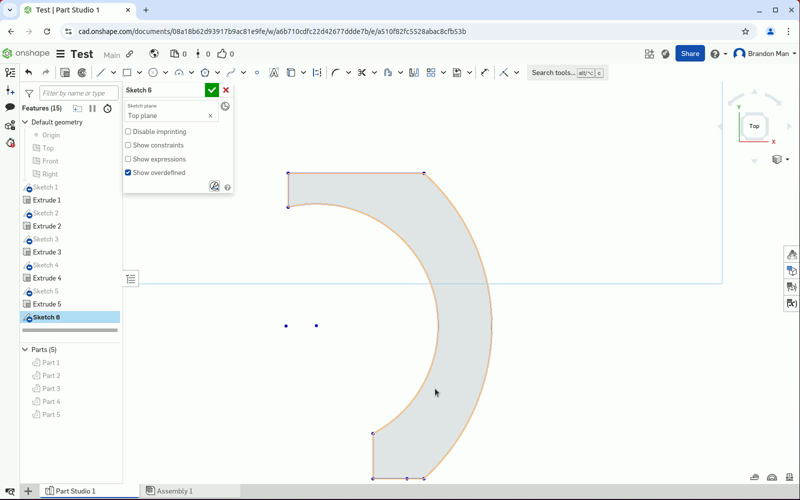
click(435, 388)
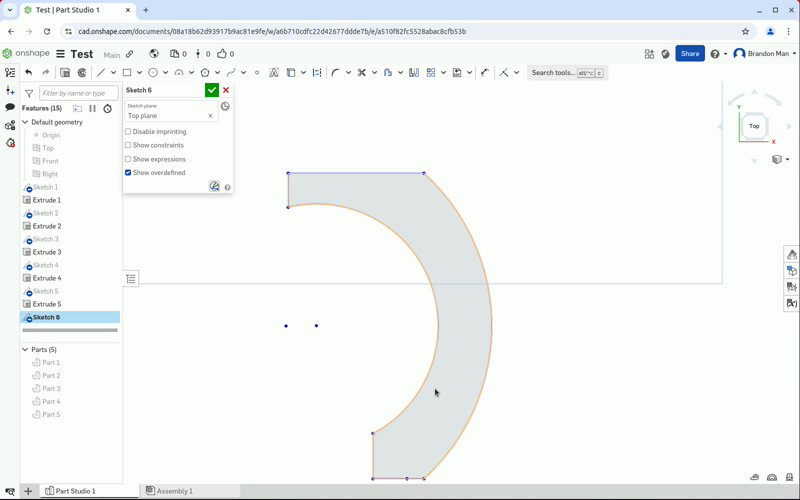
scroll(-6)
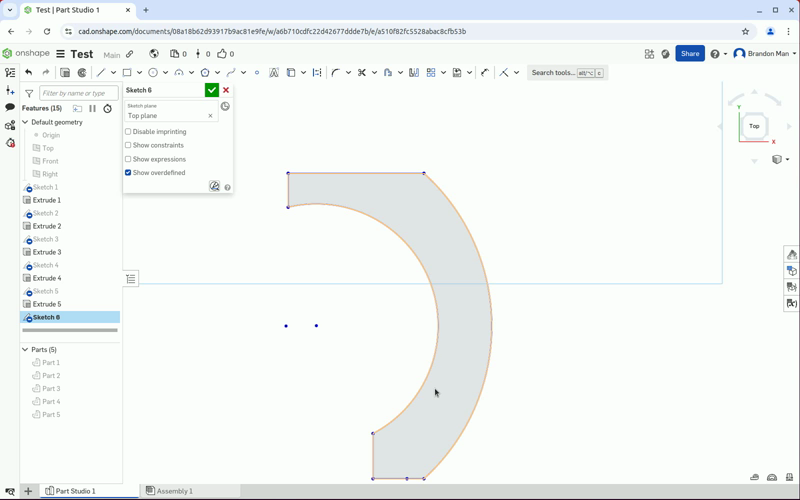
scroll(-6)
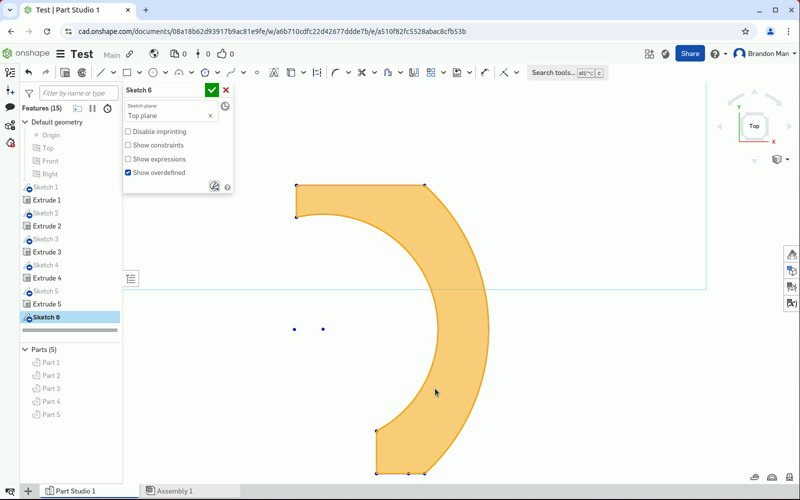
scroll(-6)
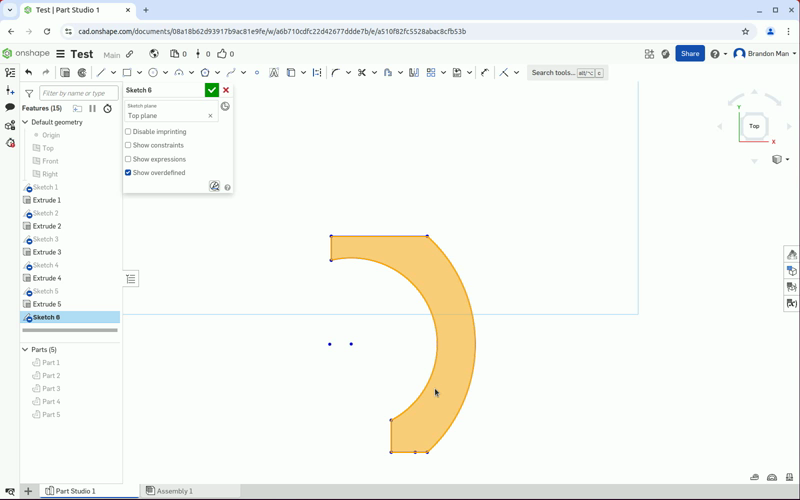
scroll(-6)
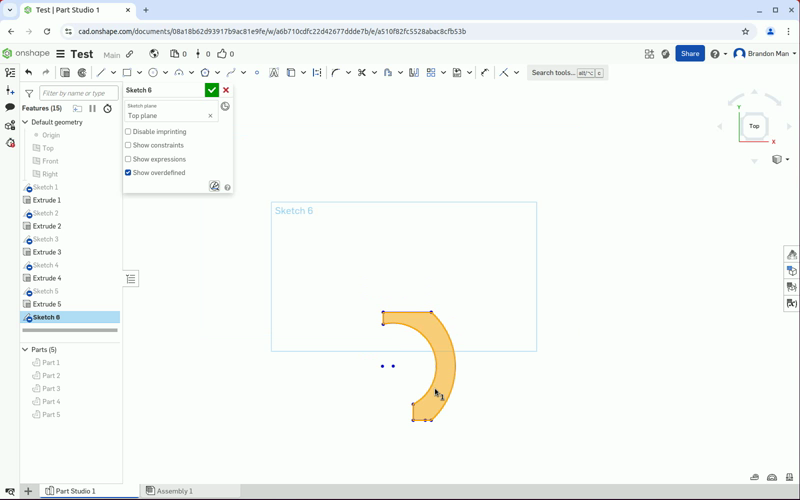
scroll(-6)
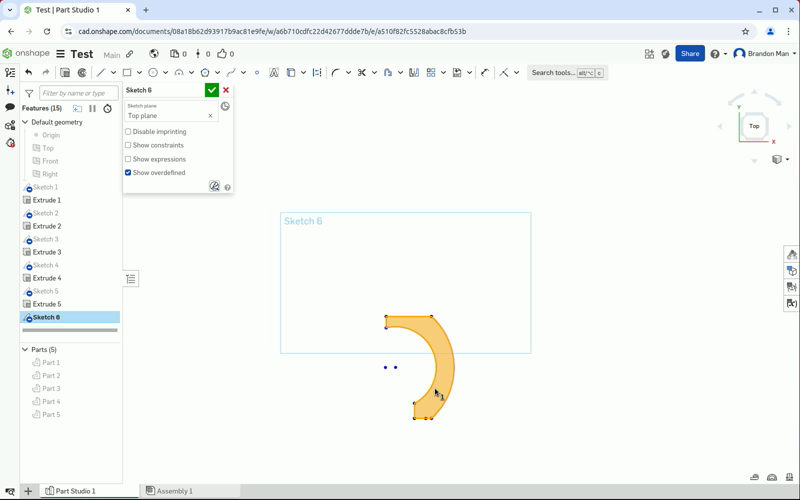
scroll(-6)
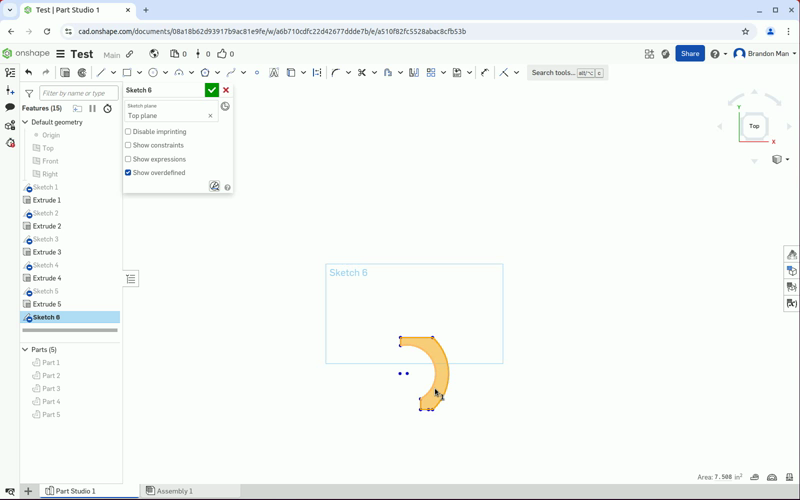
scroll(-6)
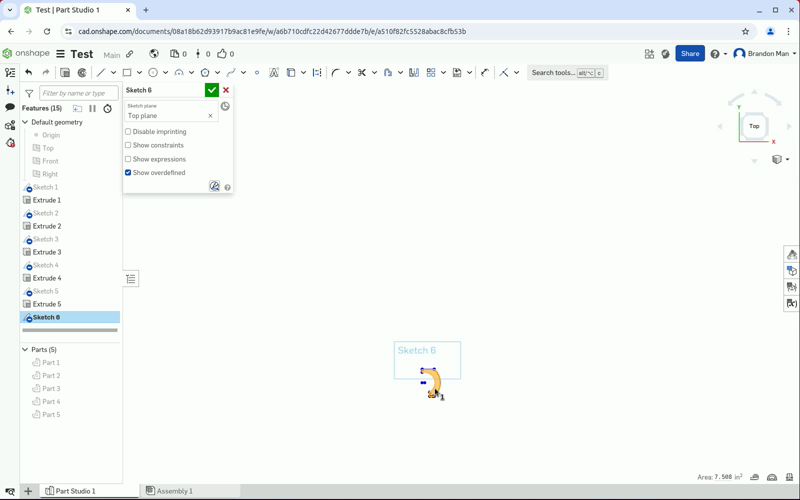
mouse_move(73, 352)
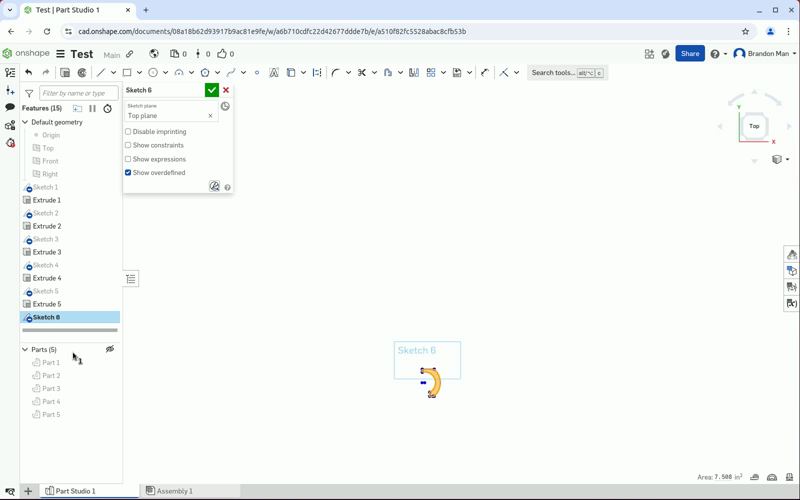
key(shift+y)
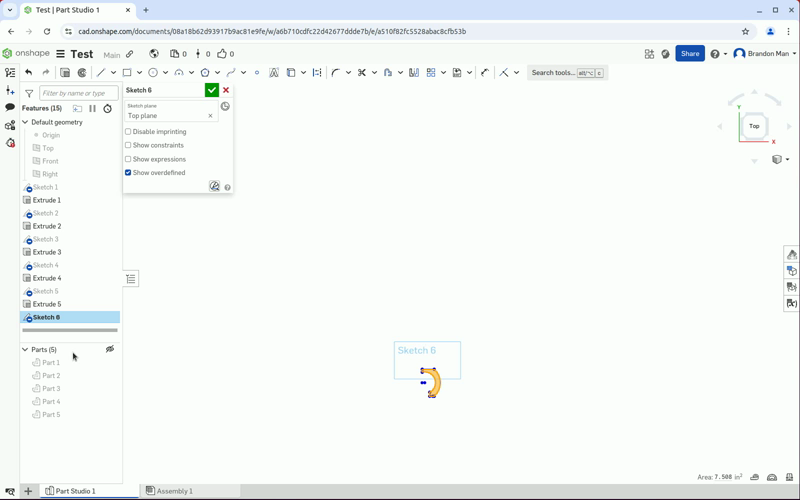
key(shift+e)
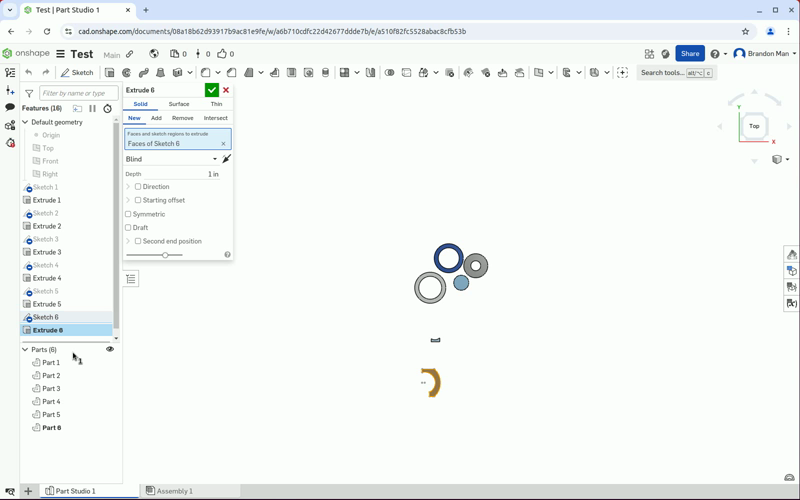
mouse_move(143, 106)
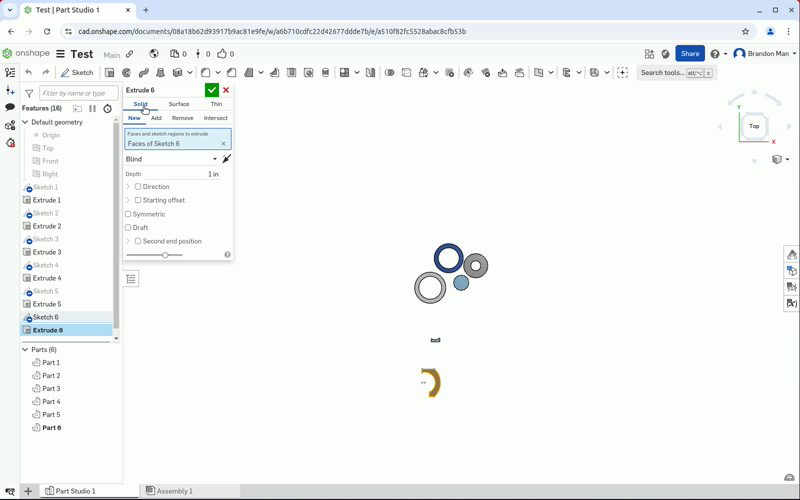
click(143, 106)
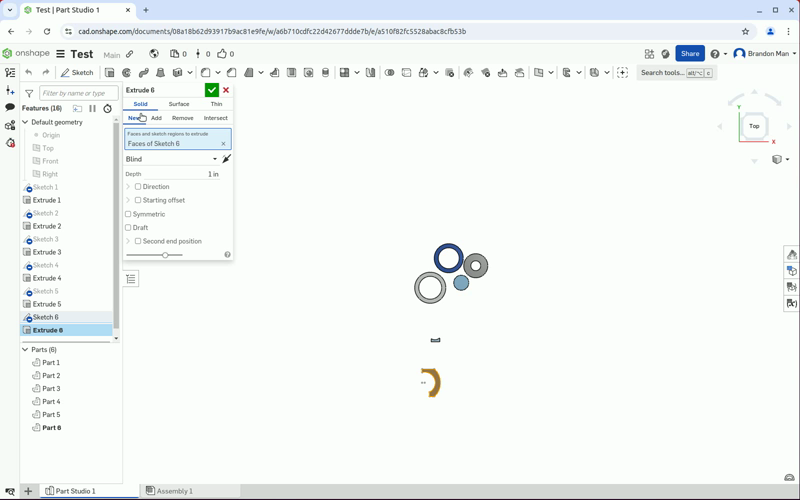
mouse_move(137, 120)
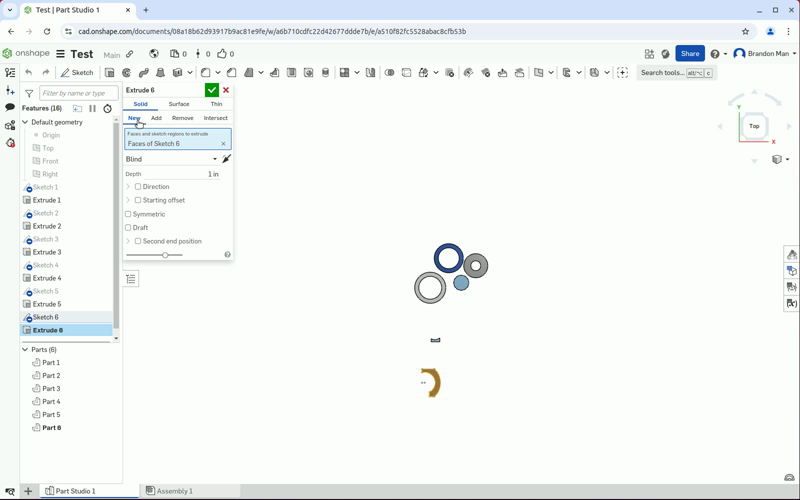
click(137, 120)
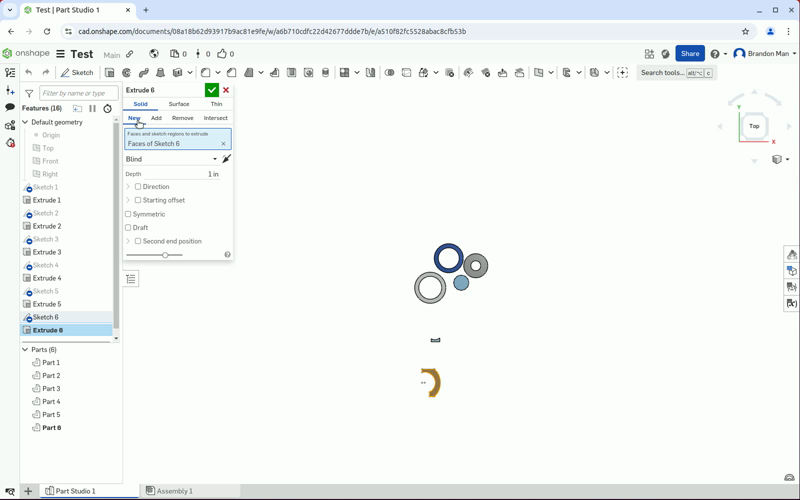
key(tab, 4)
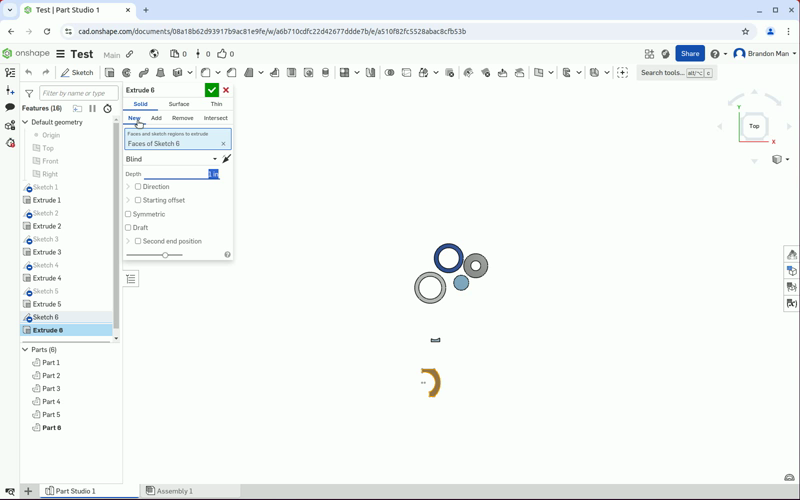
text(-0.241)
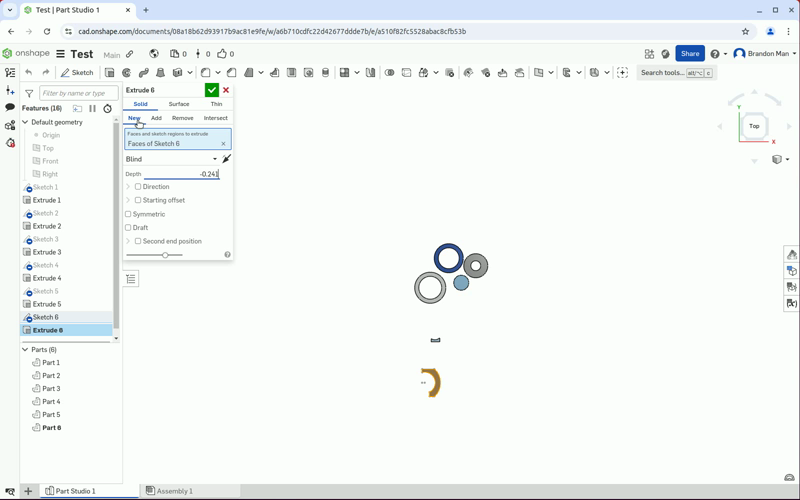
key(enter)
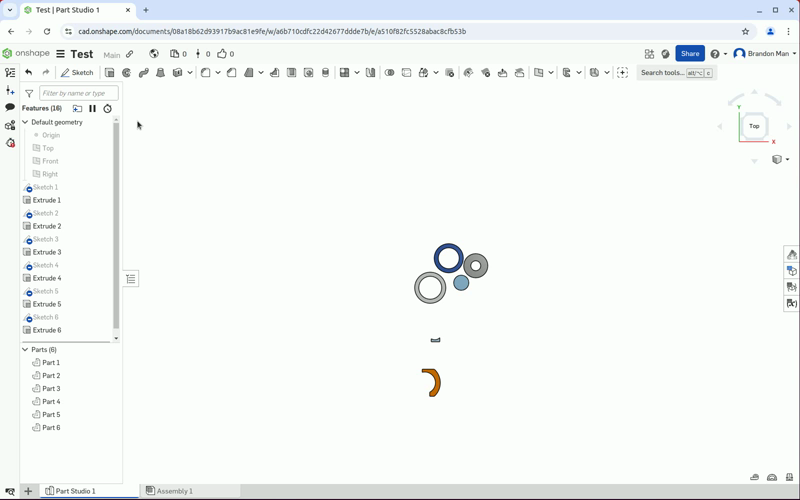
key(shift+h)
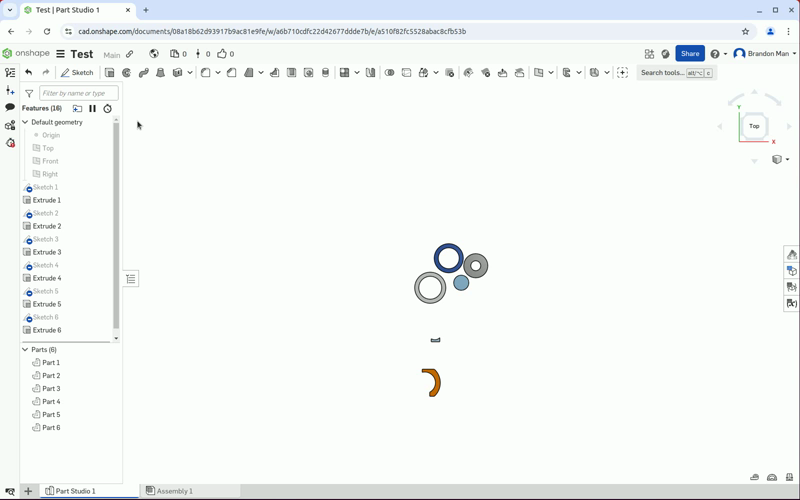
key(shift+h)
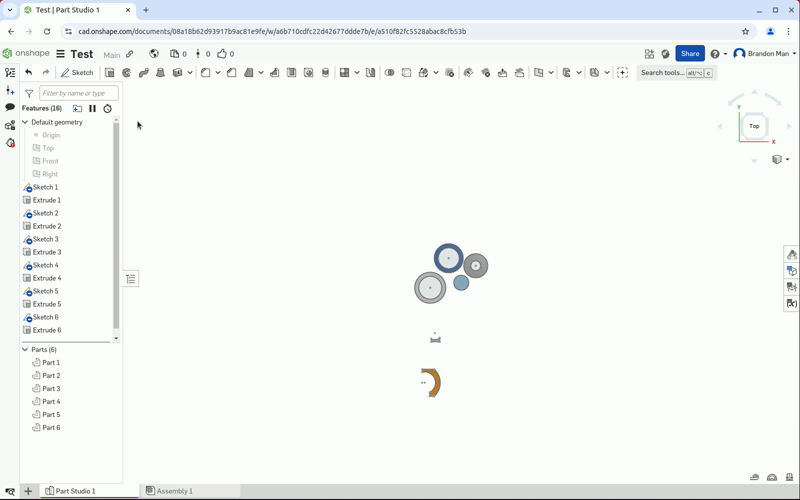
key(shift+7)
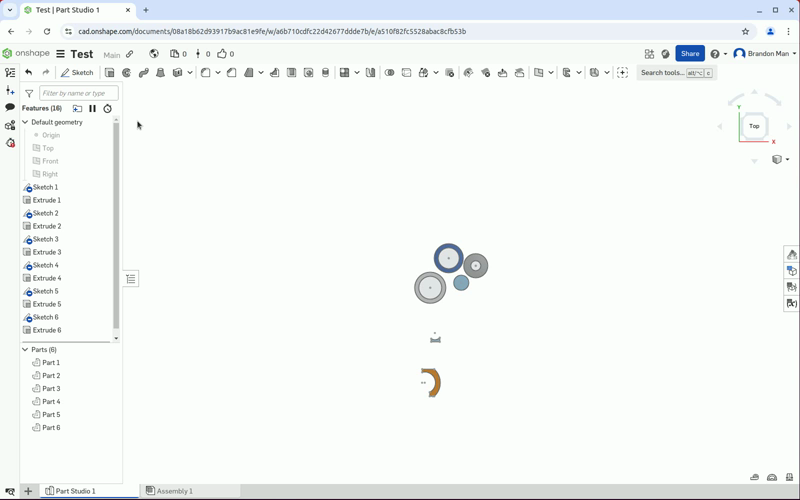
key(up, 3)
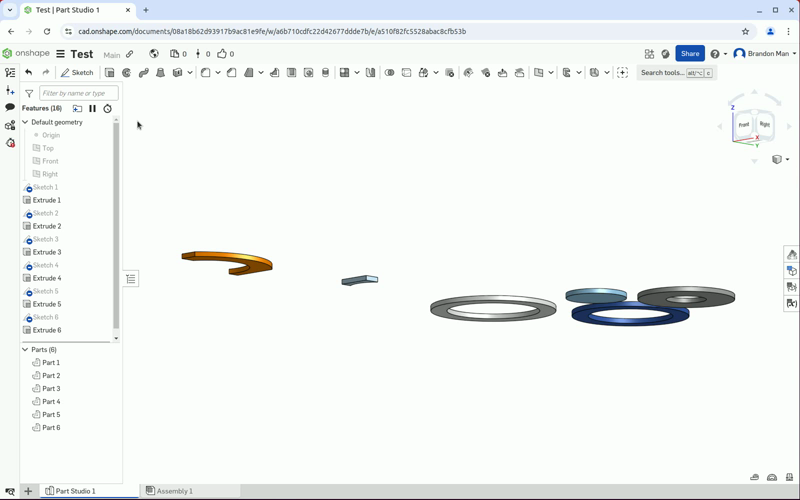
key(left, 3)
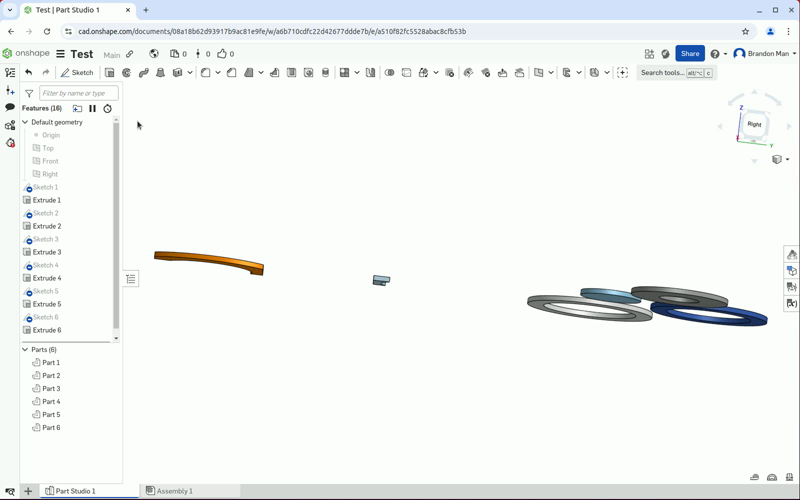
key(right, 3)
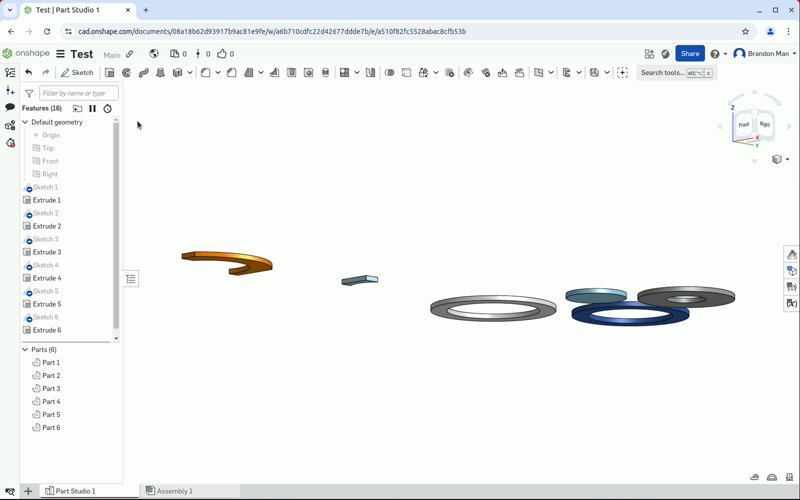
key(down, 3)
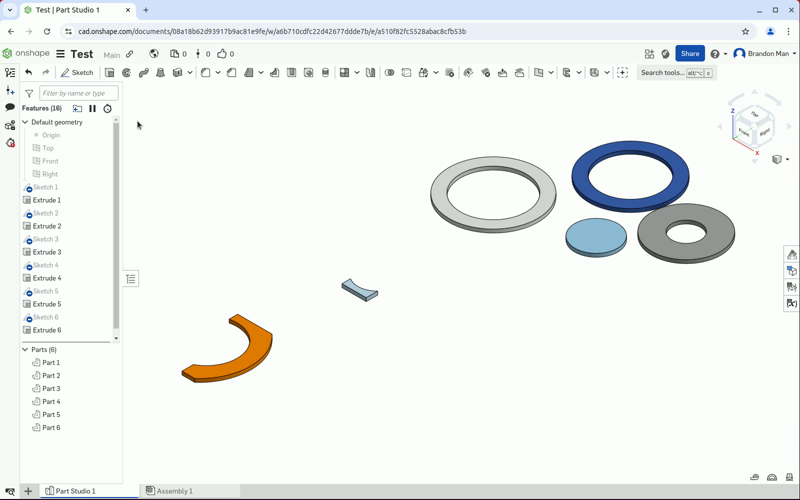
mouse_move(69, 189)
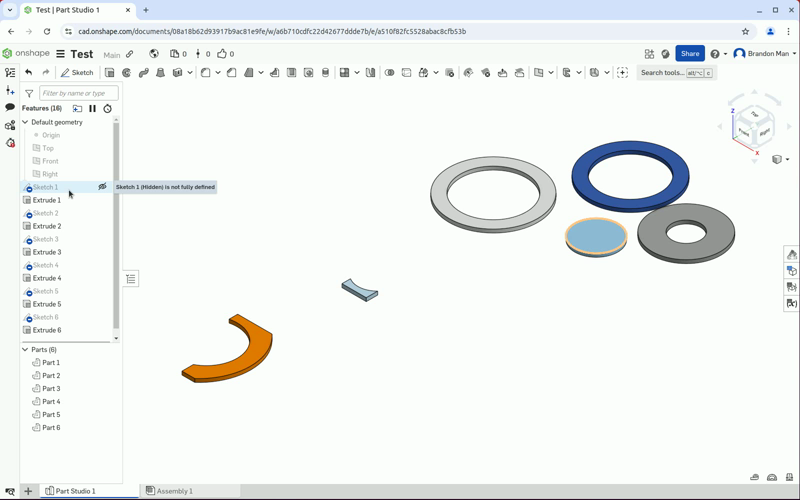
click(69, 189)